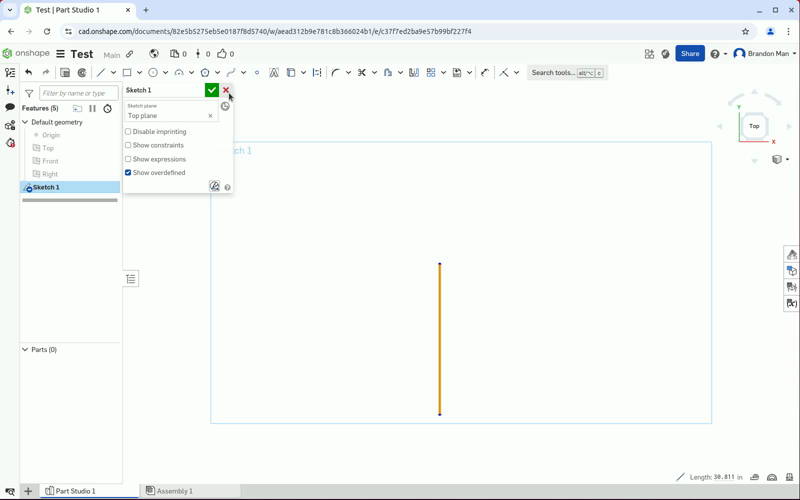
key(shift+h)
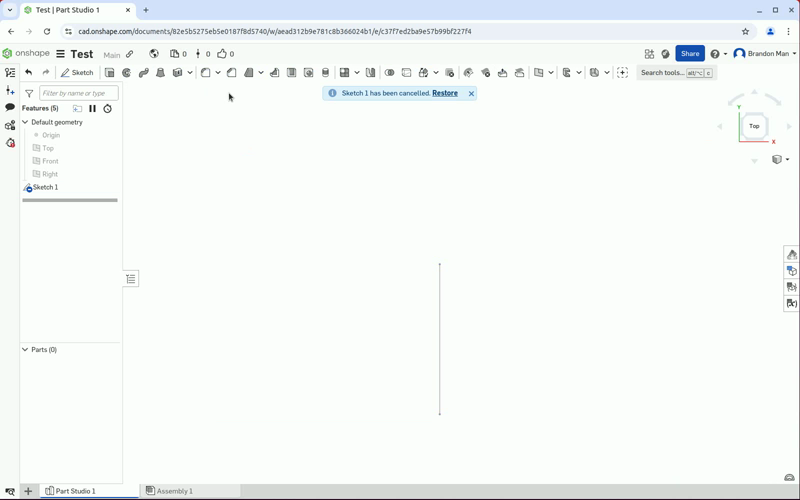
key(shift+s)
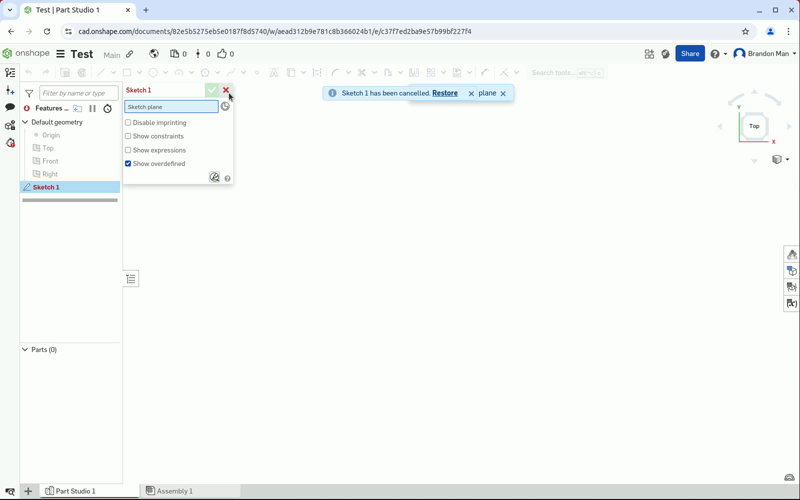
mouse_move(73, 150)
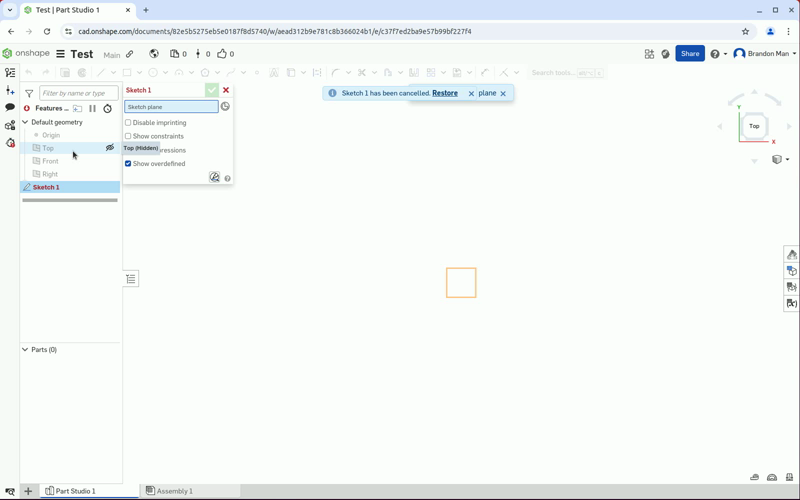
click(73, 150)
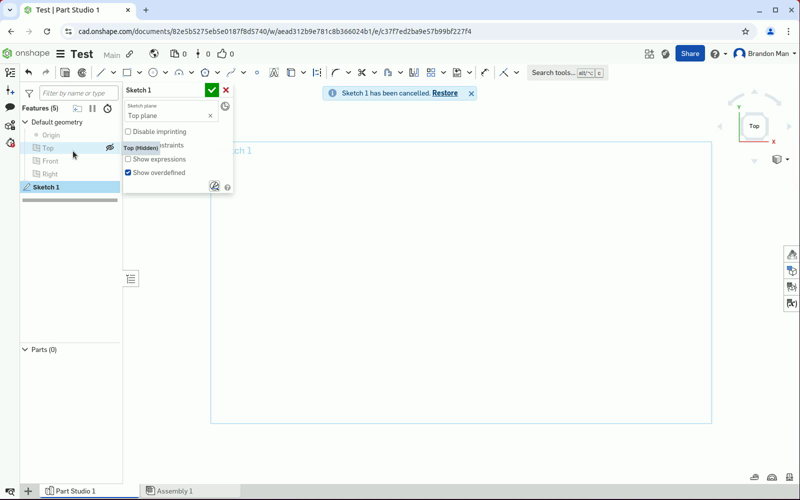
mouse_move(73, 352)
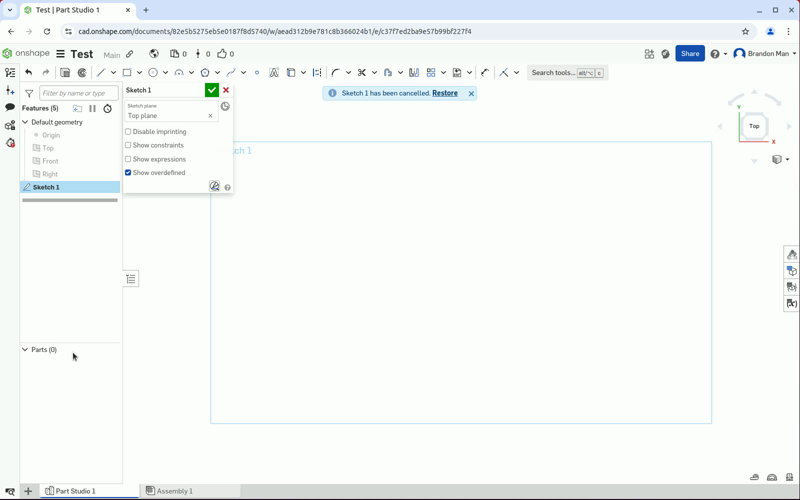
key(y)
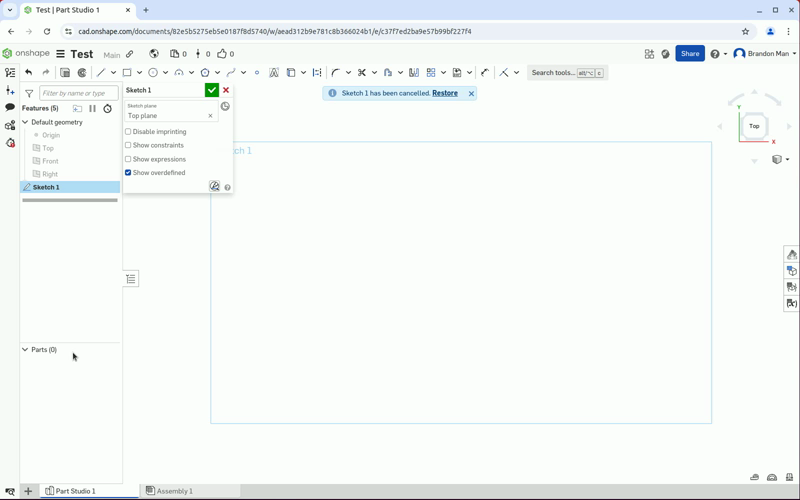
key(a)
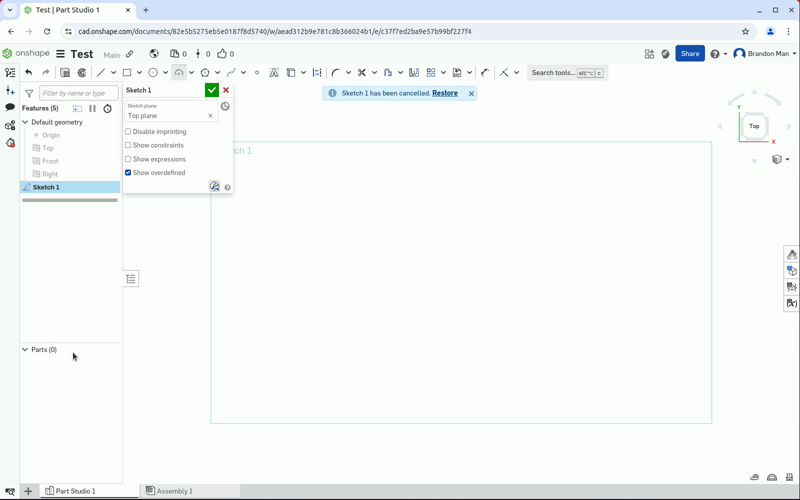
key_down(shift)
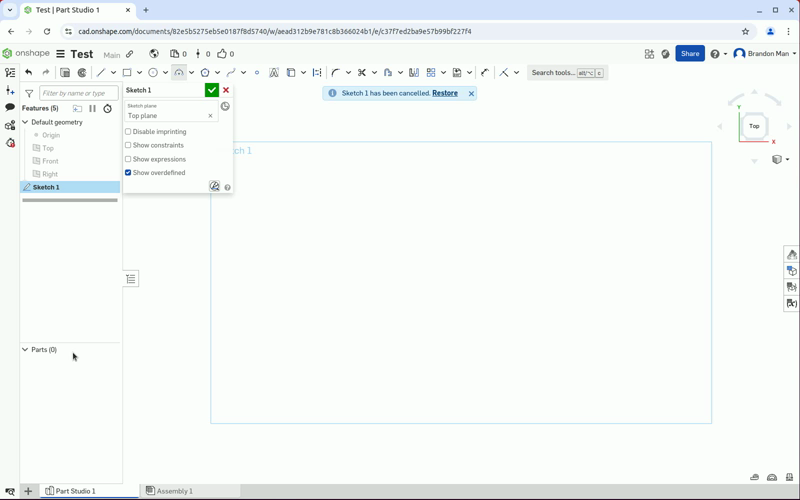
mouse_move(388, 284)
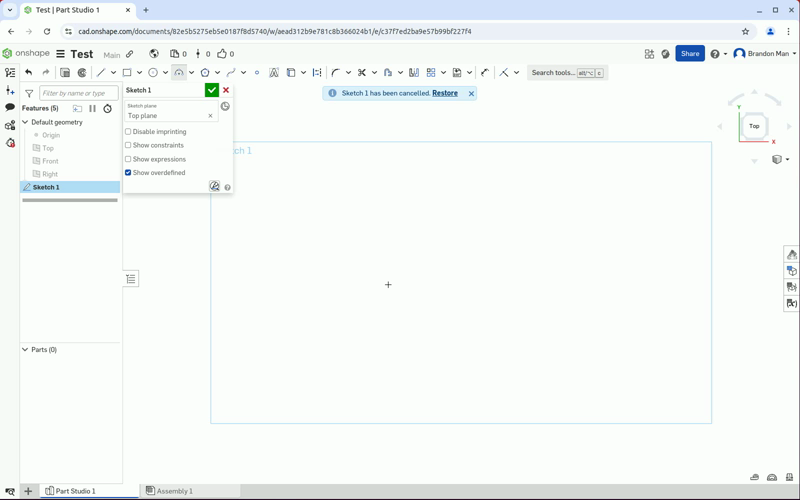
click(388, 284)
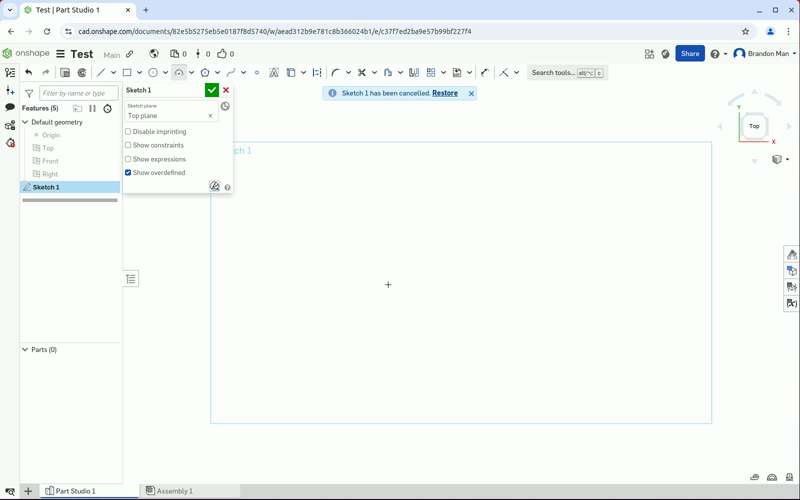
key_up(shift)
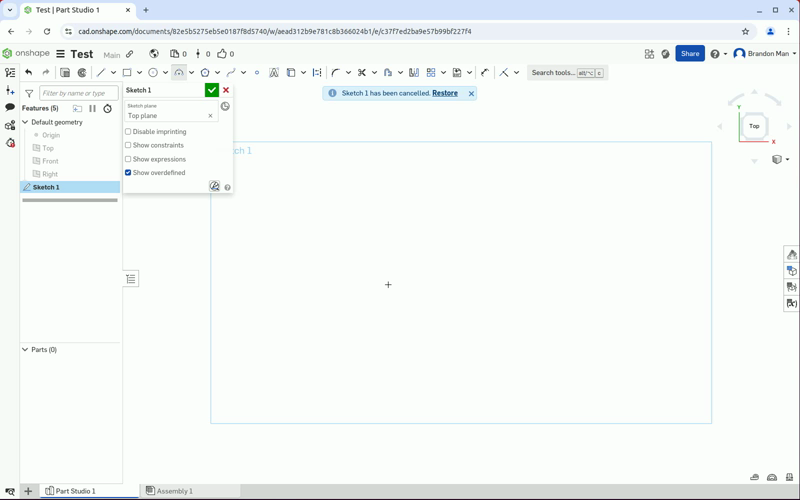
key_down(shift)
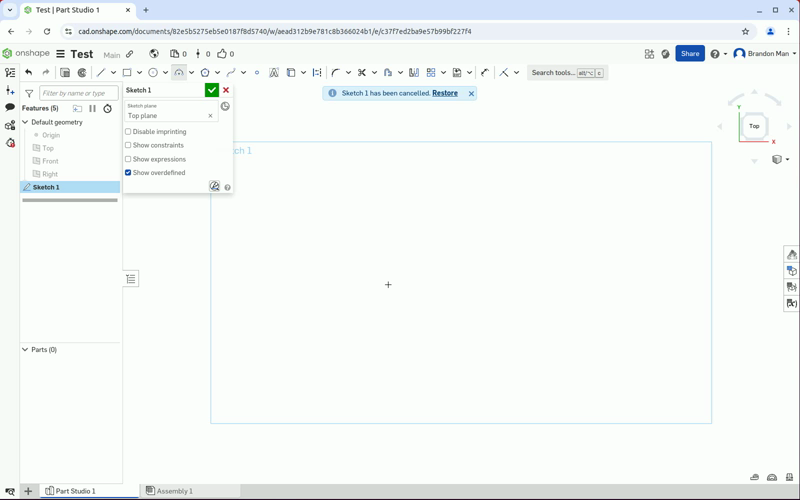
mouse_move(397, 283)
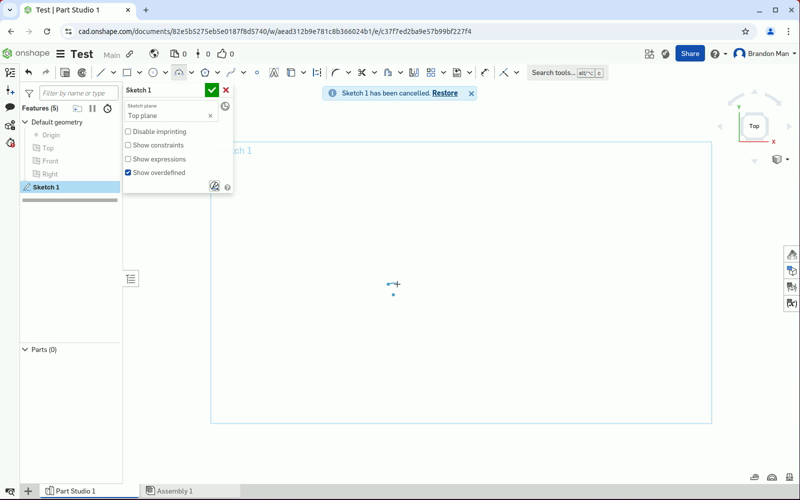
click(397, 283)
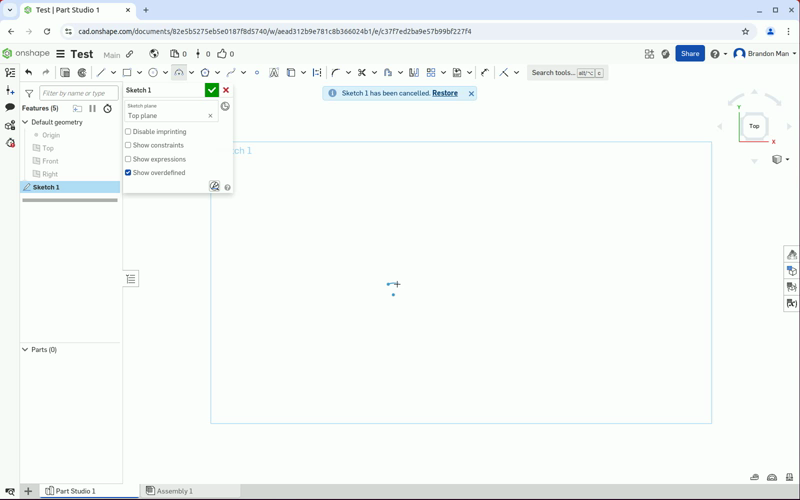
mouse_move(392, 284)
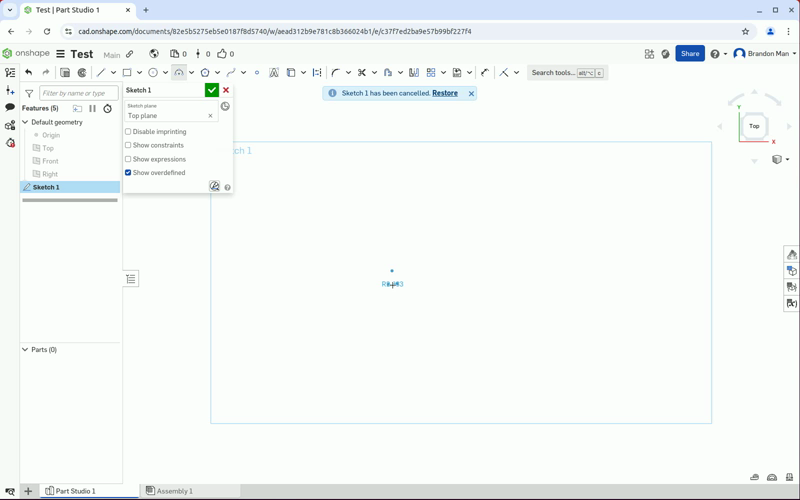
click(392, 284)
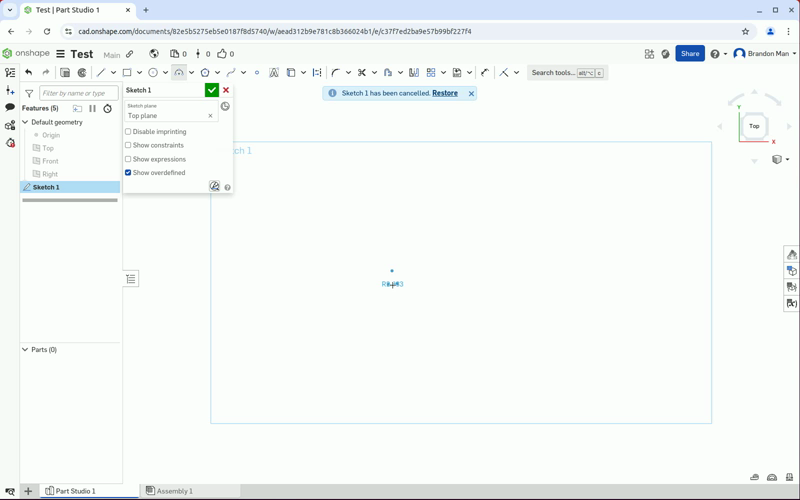
key_up(shift)
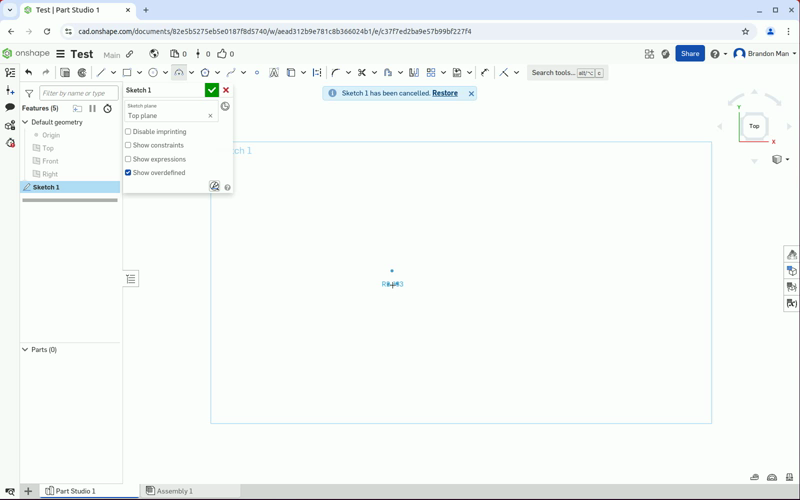
mouse_move(397, 283)
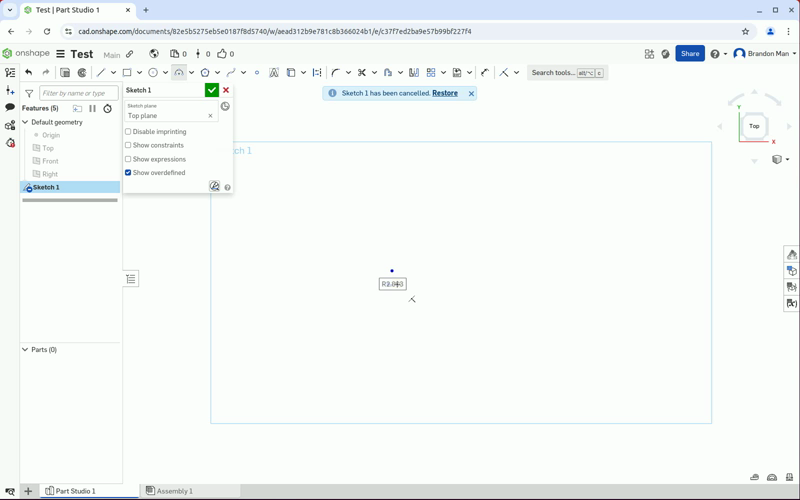
click(397, 283)
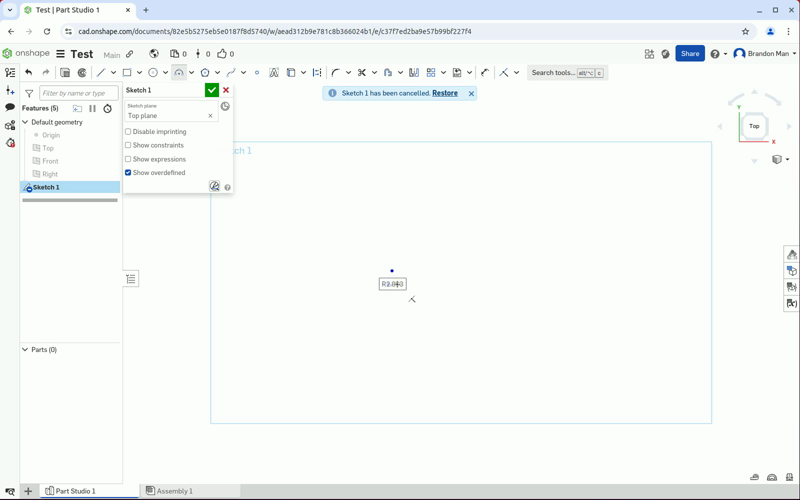
mouse_move(388, 284)
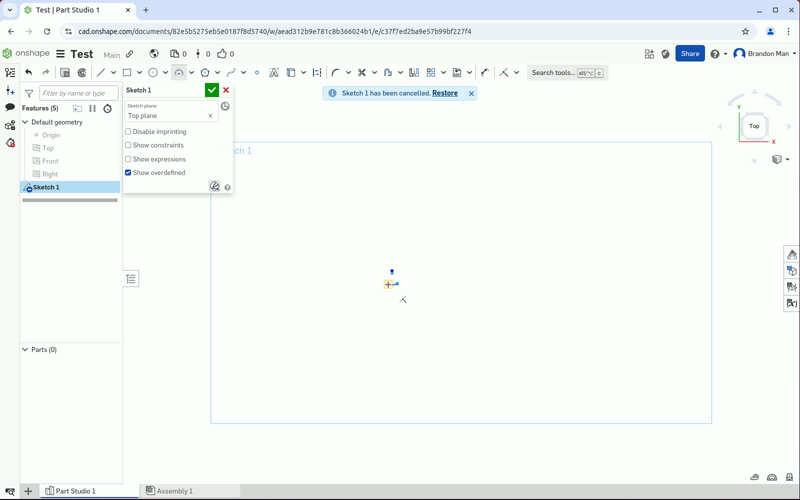
click(388, 284)
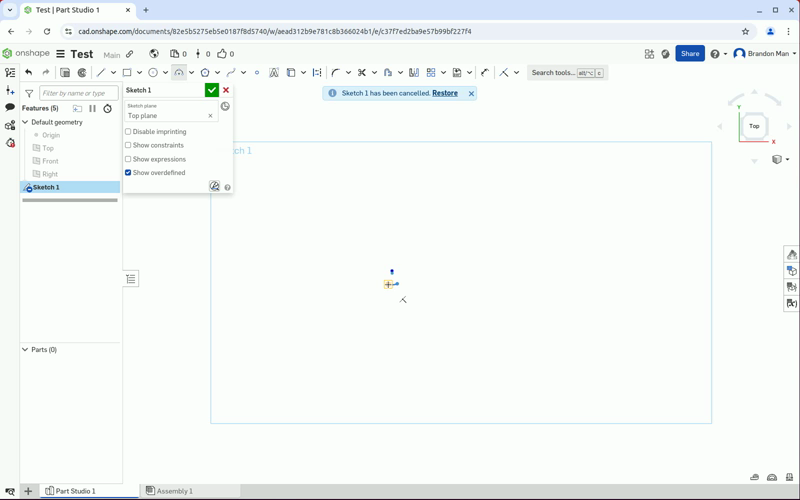
key_down(shift)
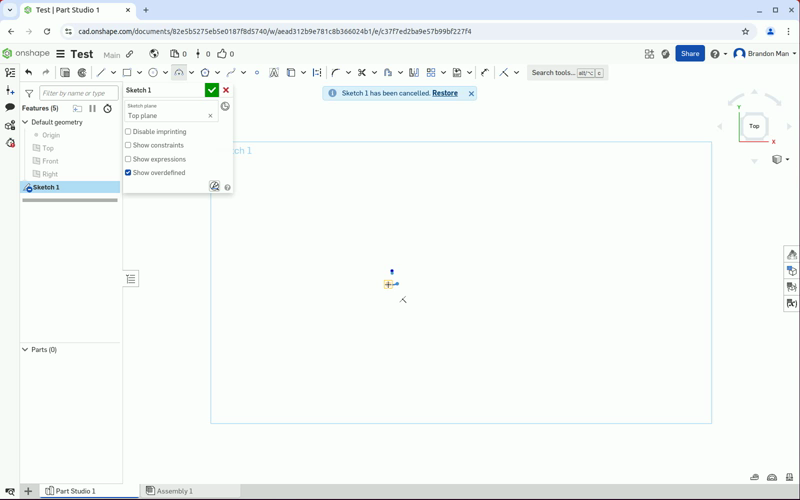
mouse_move(392, 282)
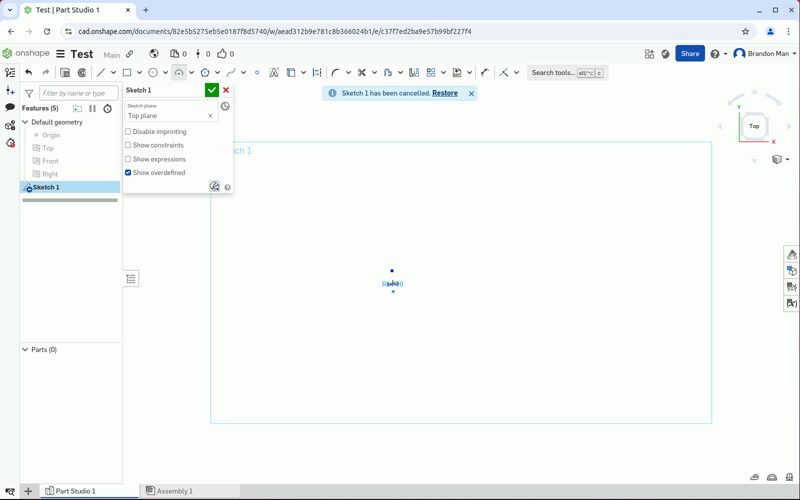
scroll(6)
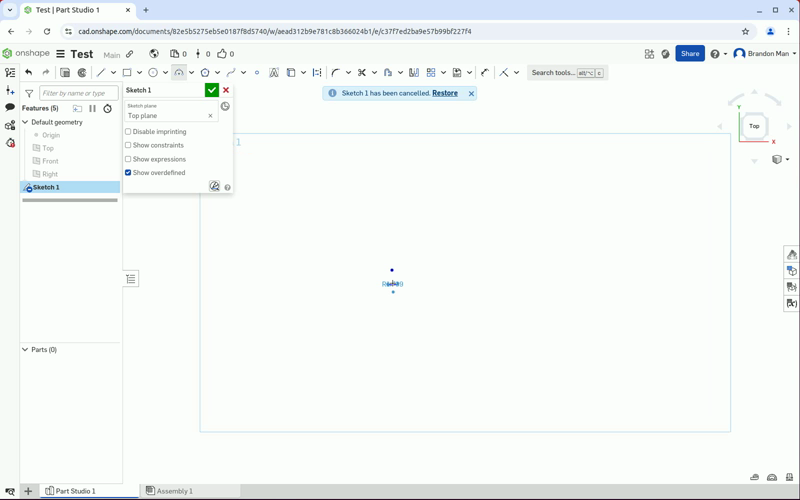
scroll(6)
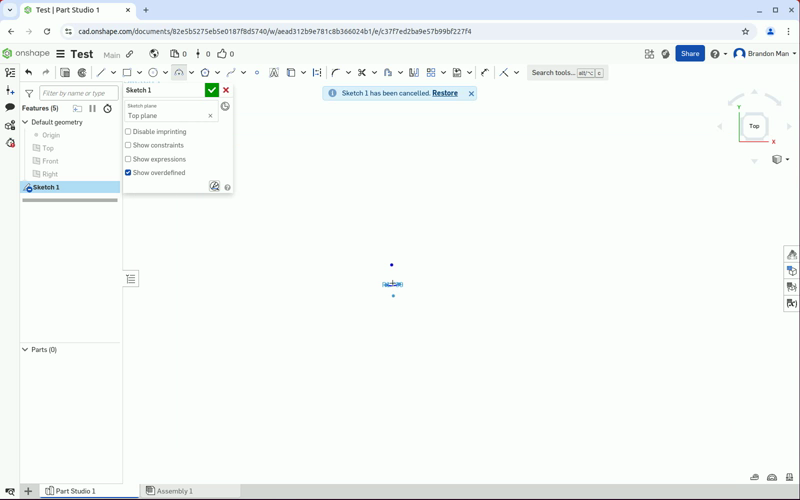
scroll(6)
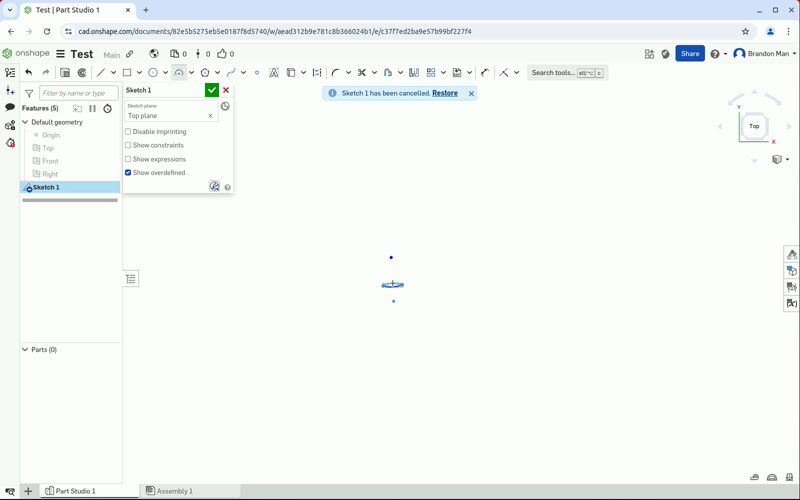
scroll(6)
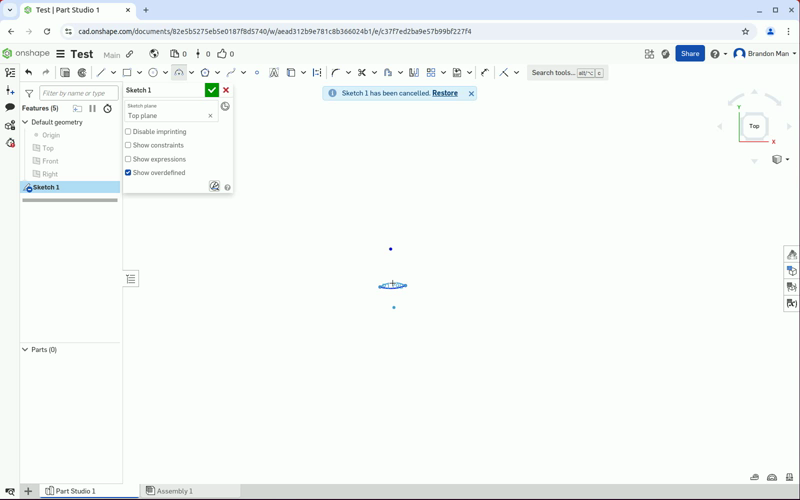
scroll(6)
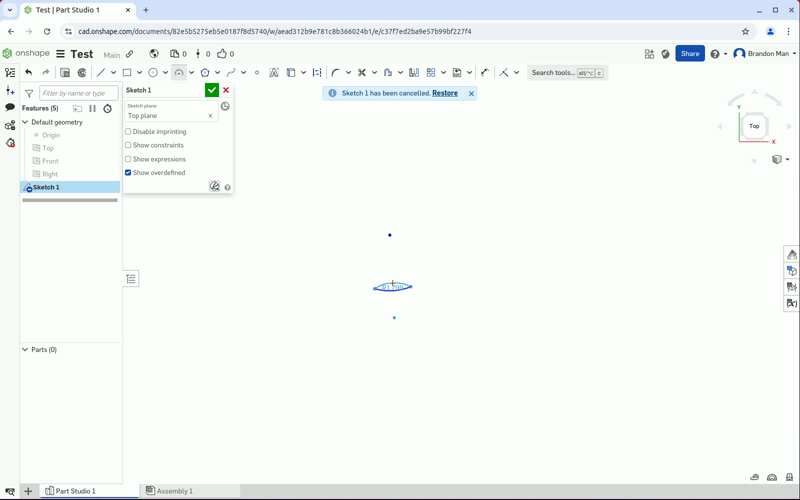
scroll(6)
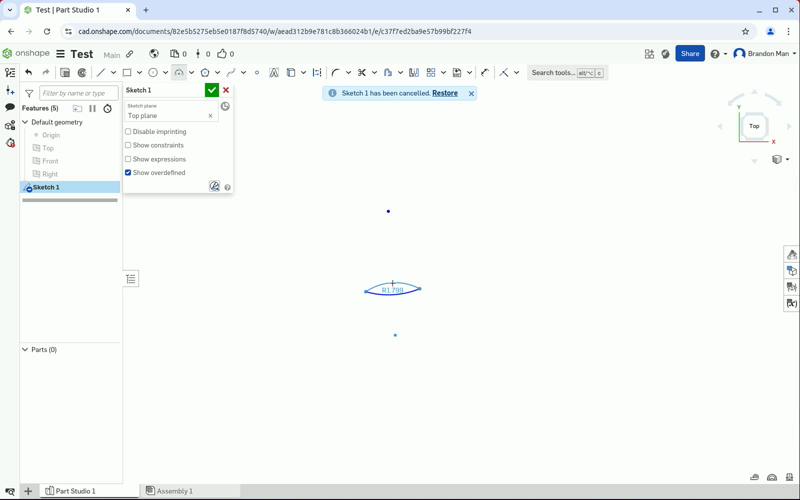
scroll(6)
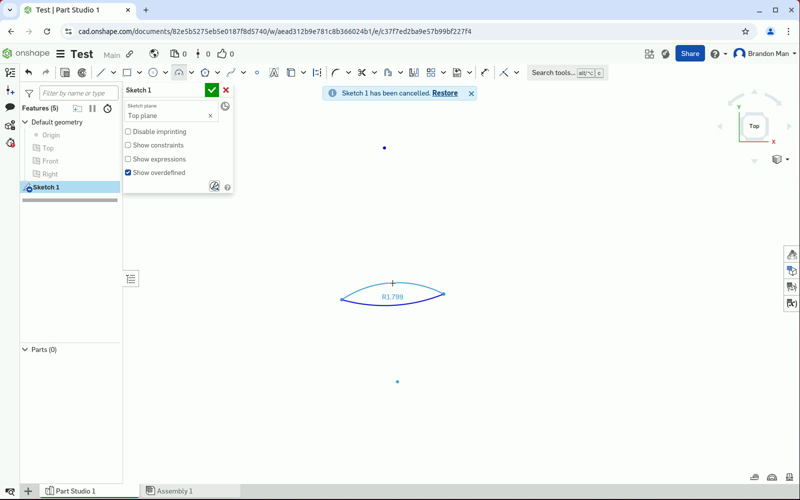
click(392, 282)
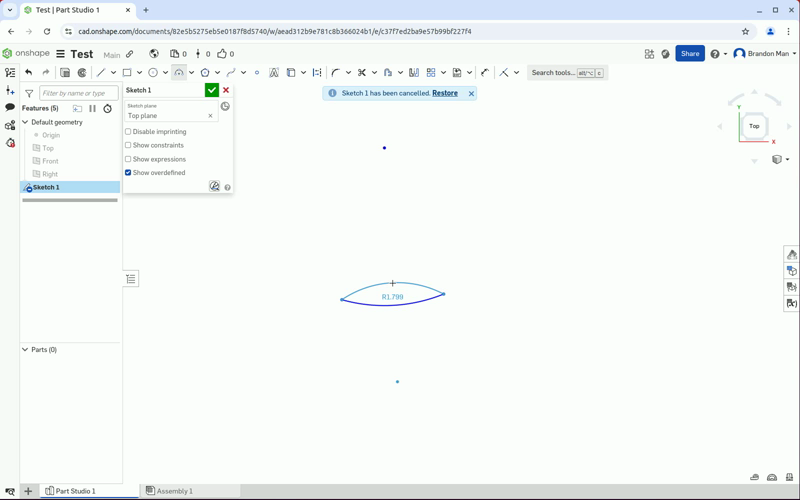
scroll(-6)
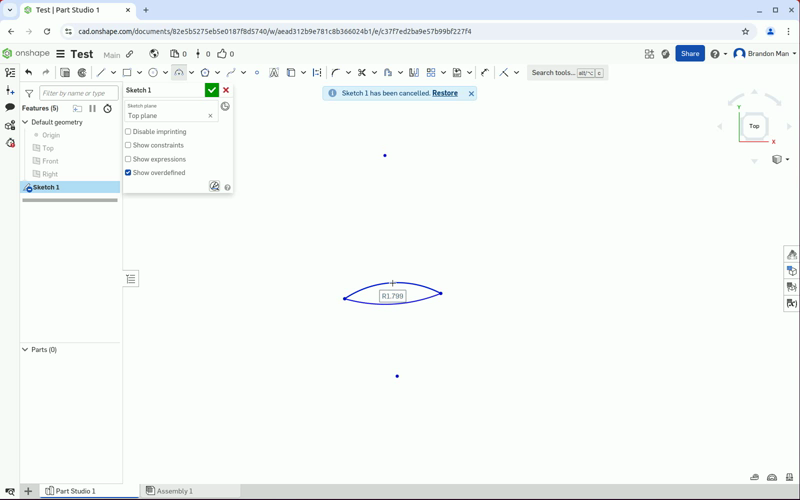
scroll(-6)
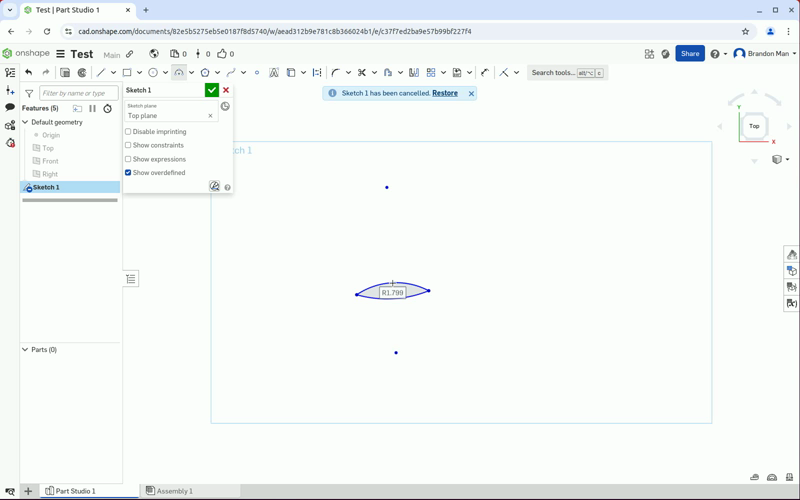
scroll(-6)
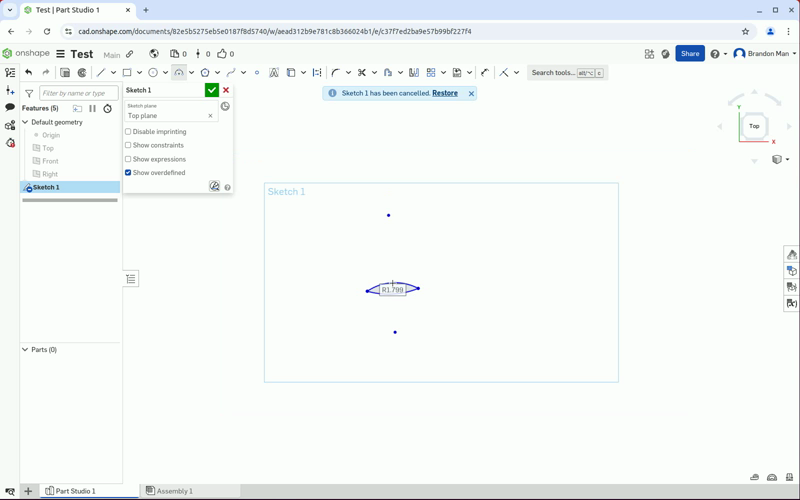
scroll(-6)
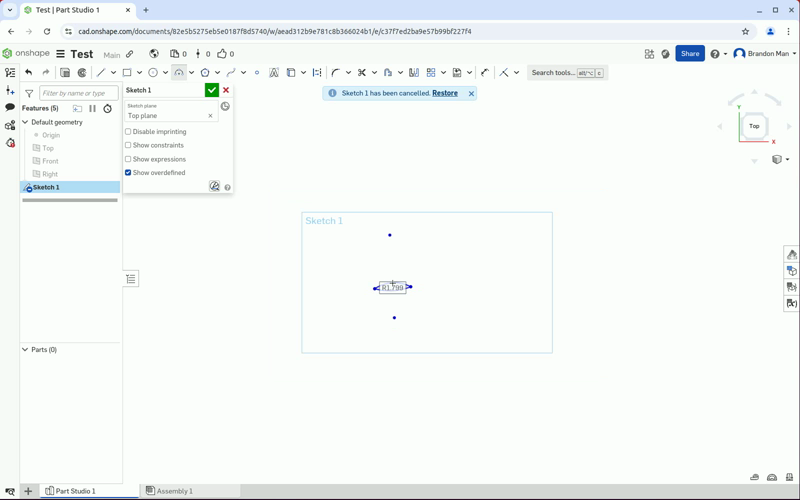
scroll(-6)
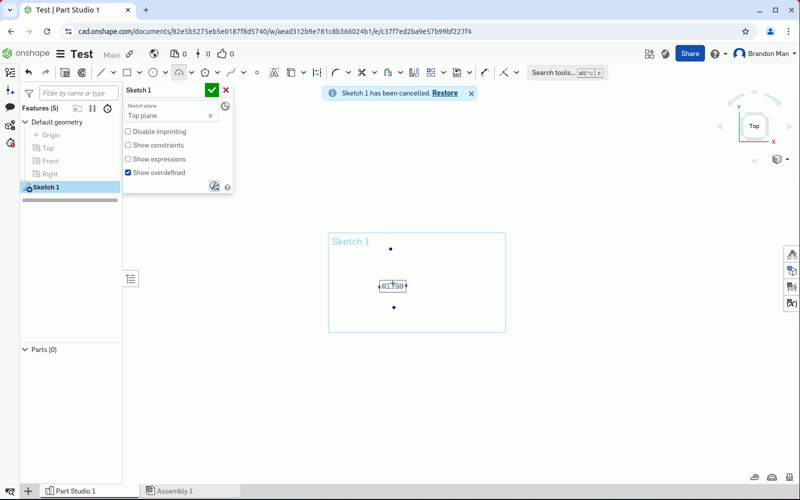
scroll(-6)
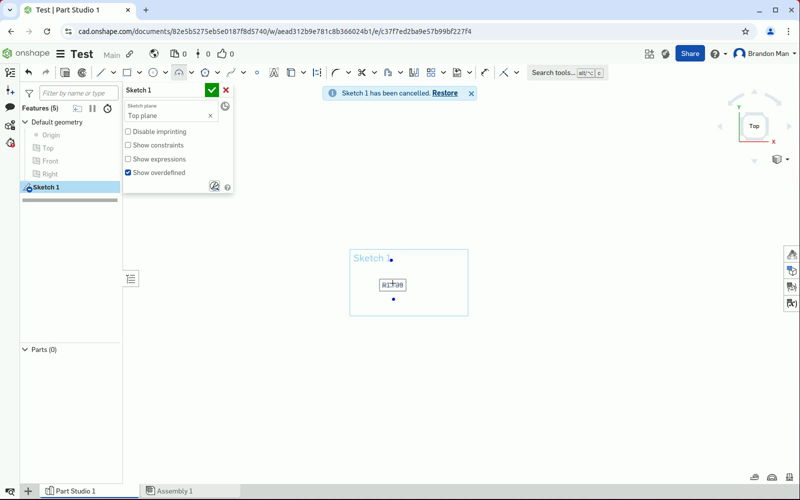
scroll(-6)
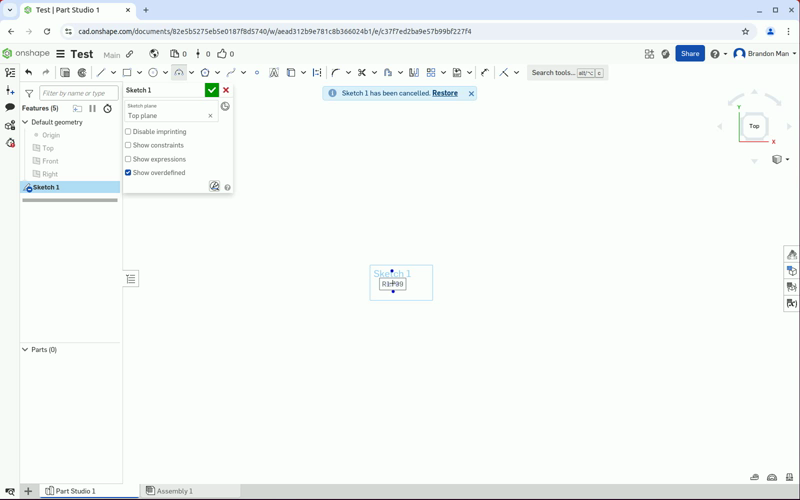
key_up(shift)
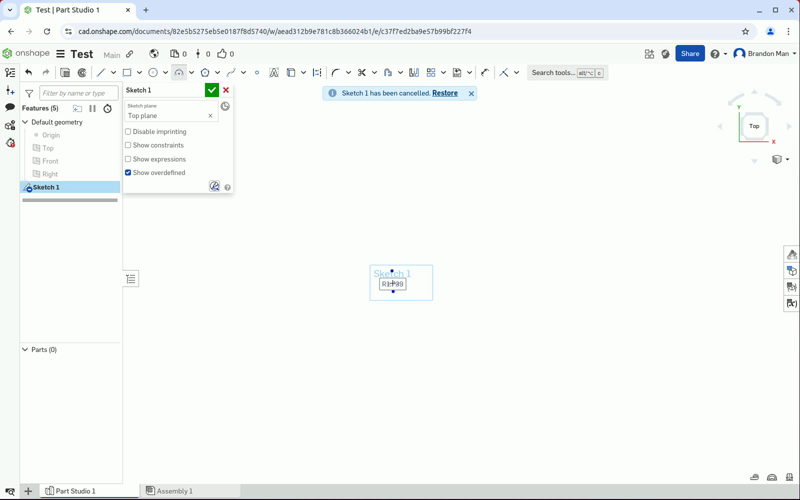
key(esc)
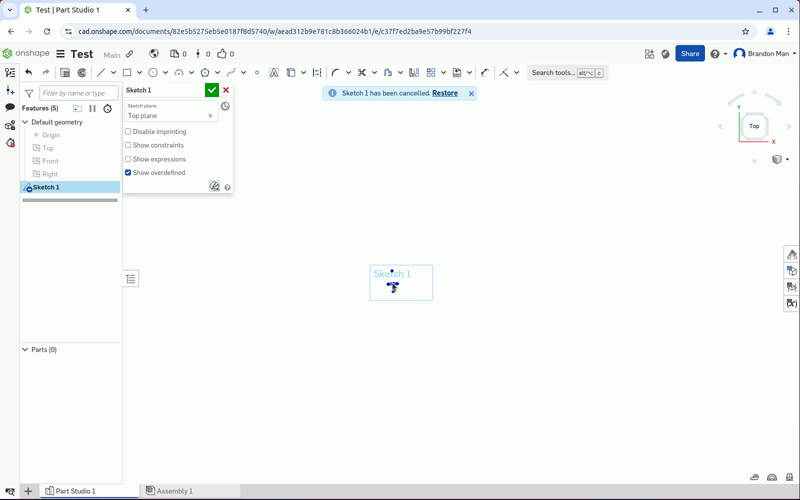
mouse_move(390, 284)
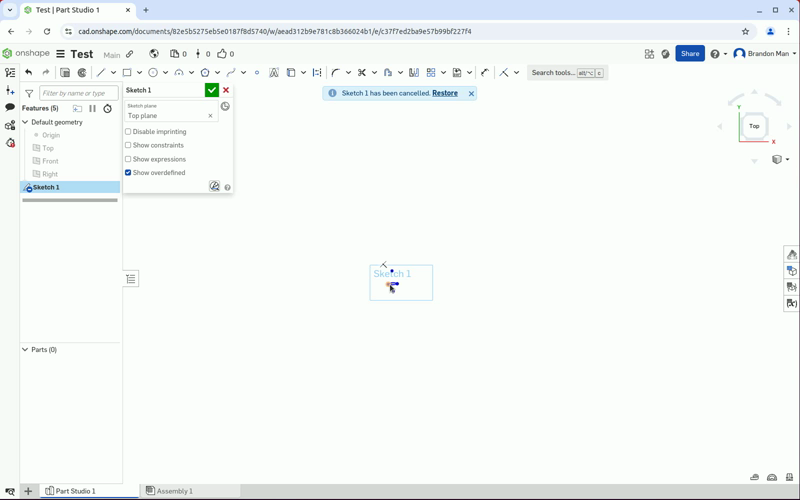
scroll(6)
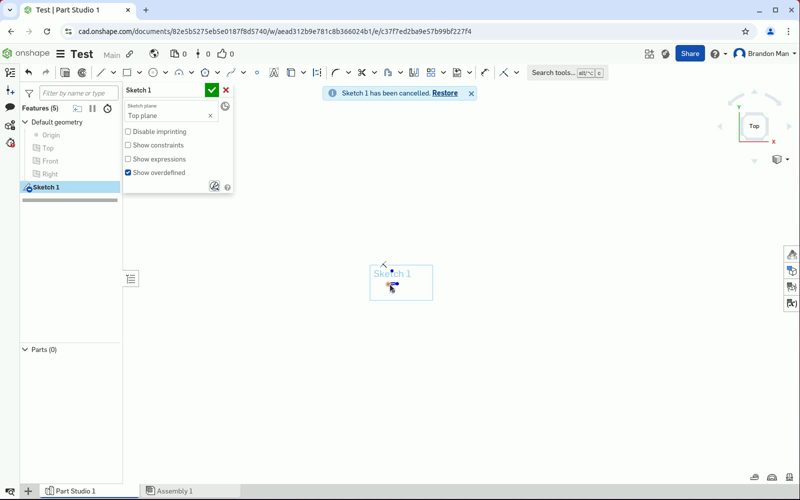
scroll(6)
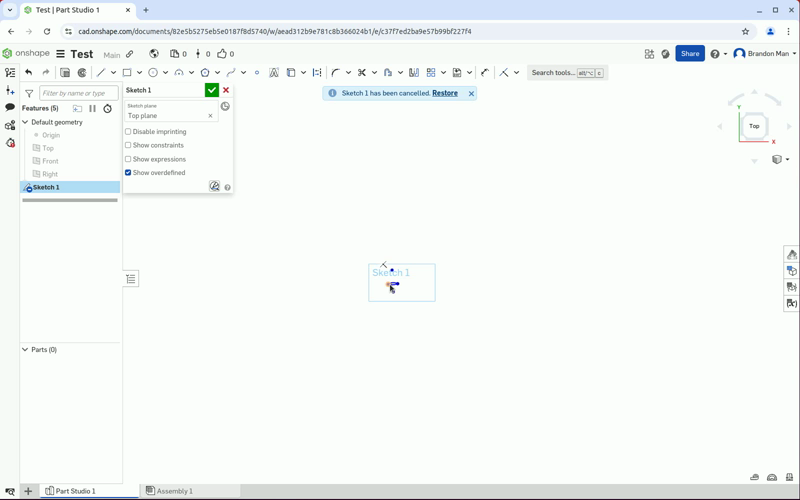
scroll(6)
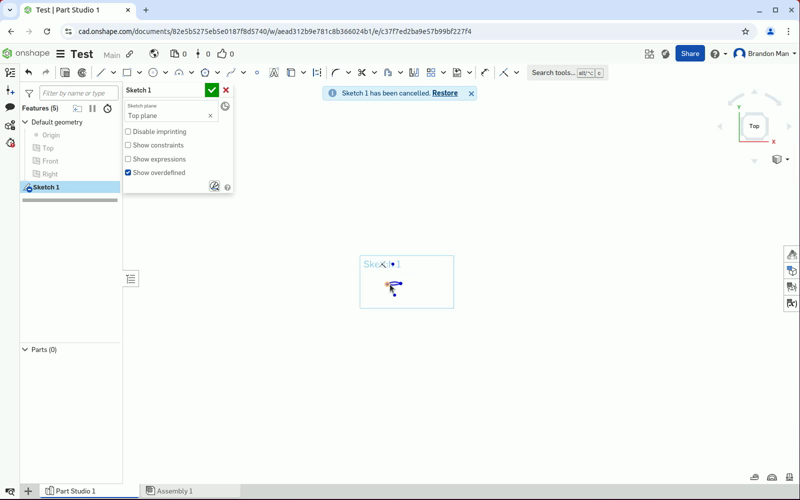
scroll(6)
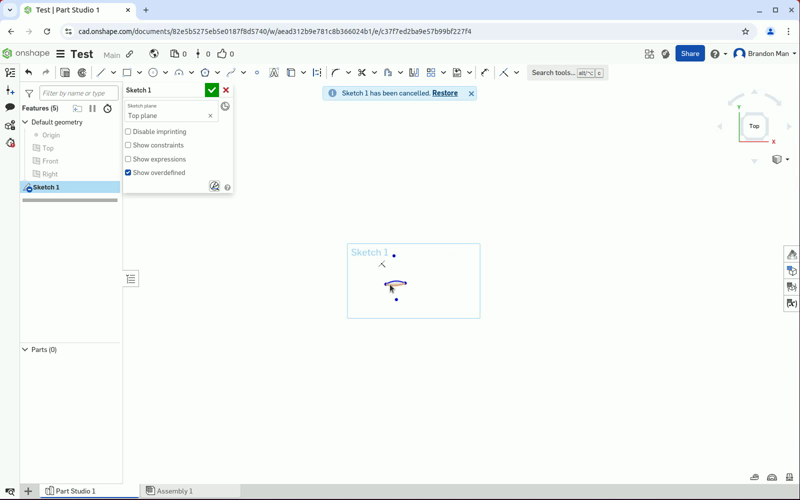
scroll(6)
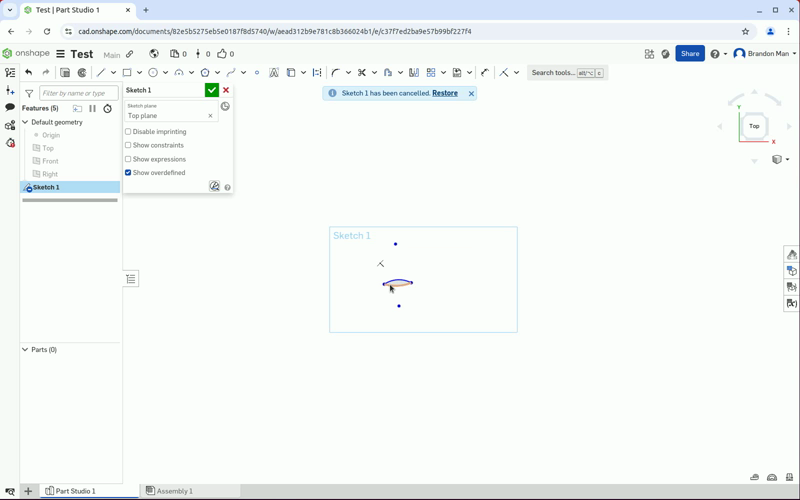
scroll(6)
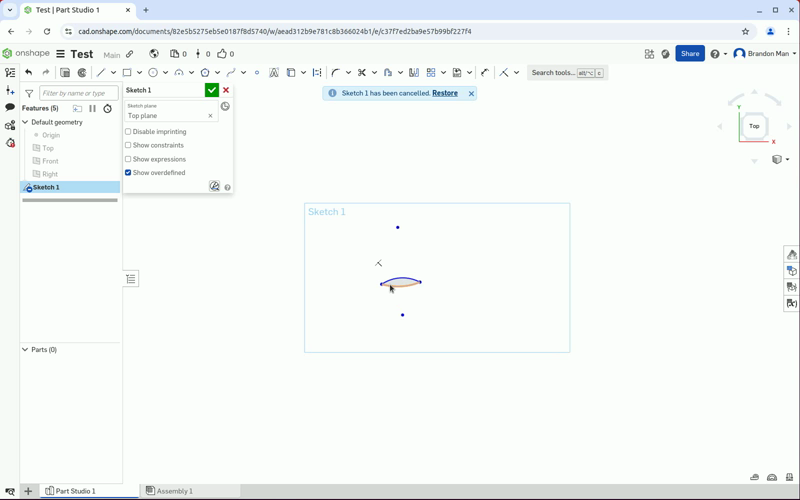
scroll(6)
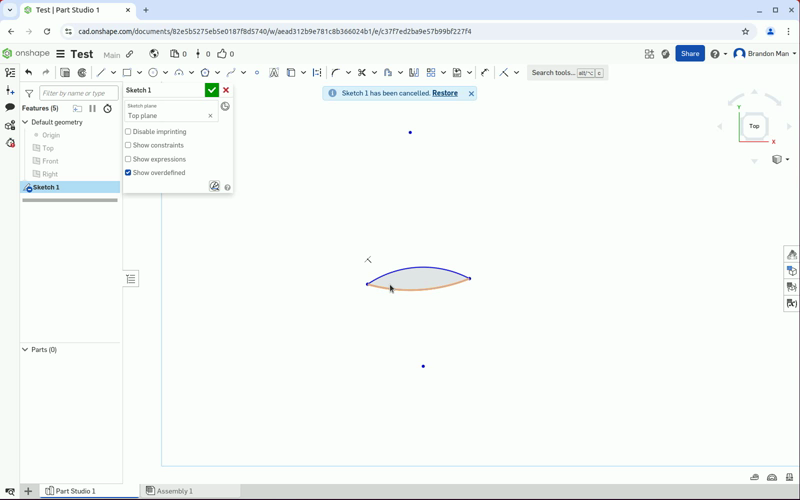
click(390, 284)
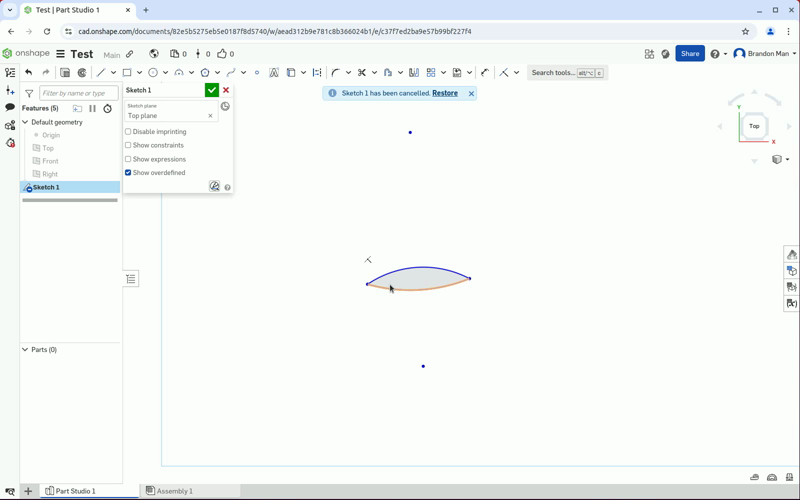
scroll(-6)
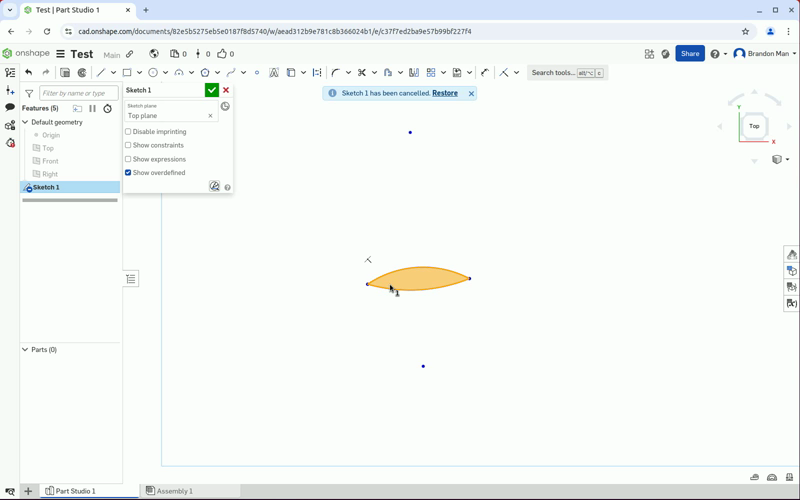
scroll(-6)
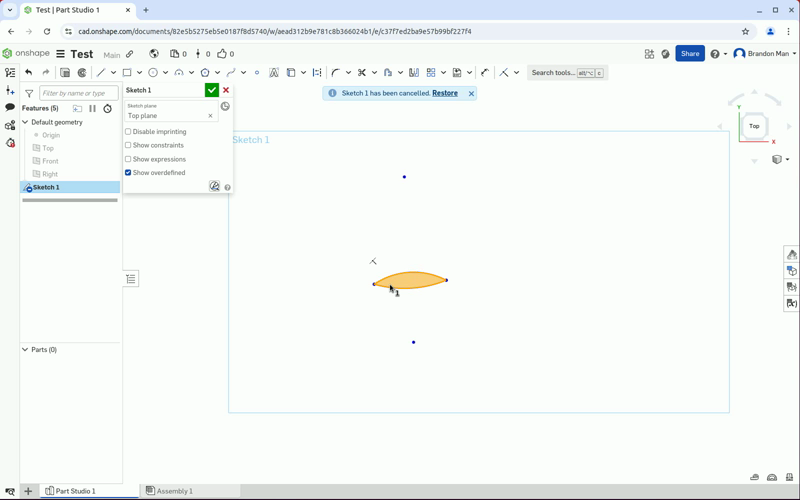
scroll(-6)
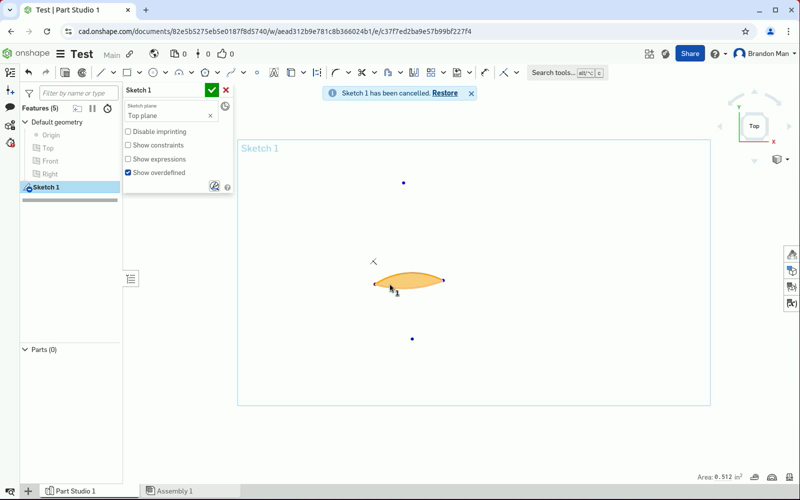
scroll(-6)
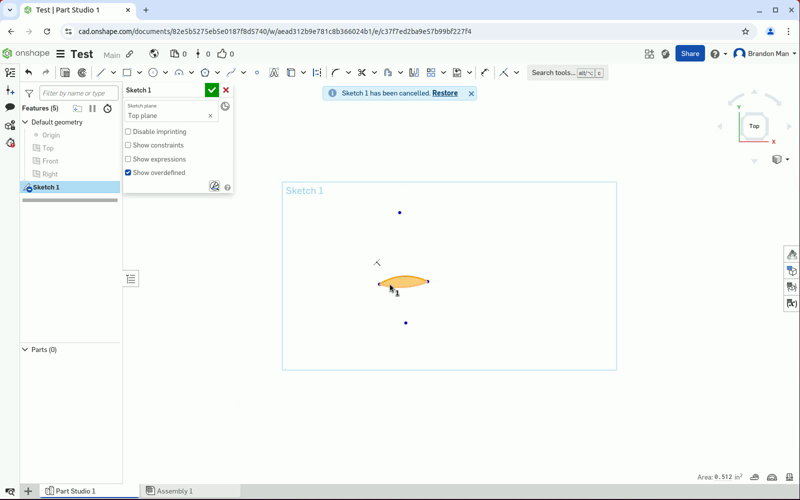
scroll(-6)
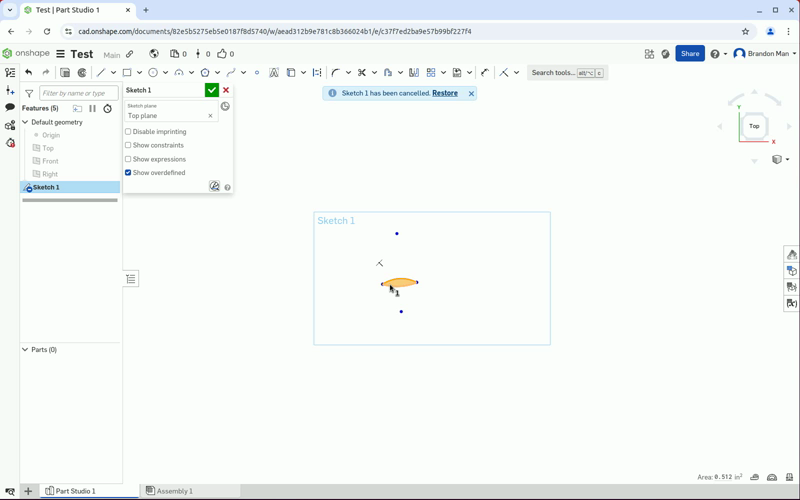
scroll(-6)
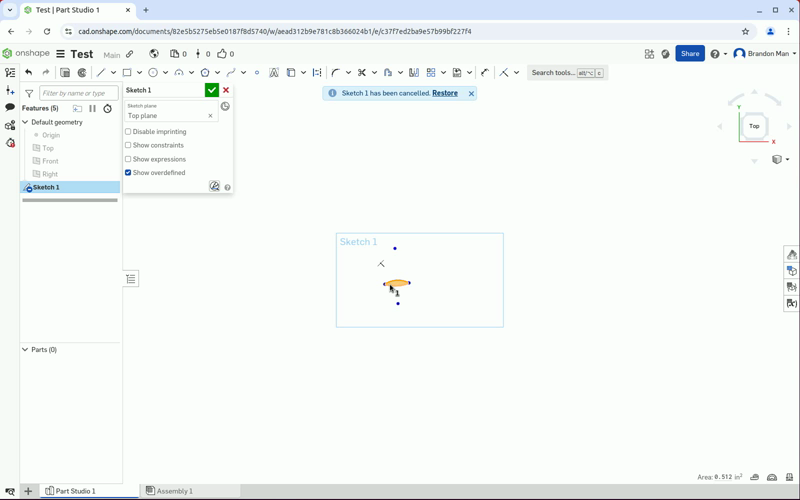
scroll(-6)
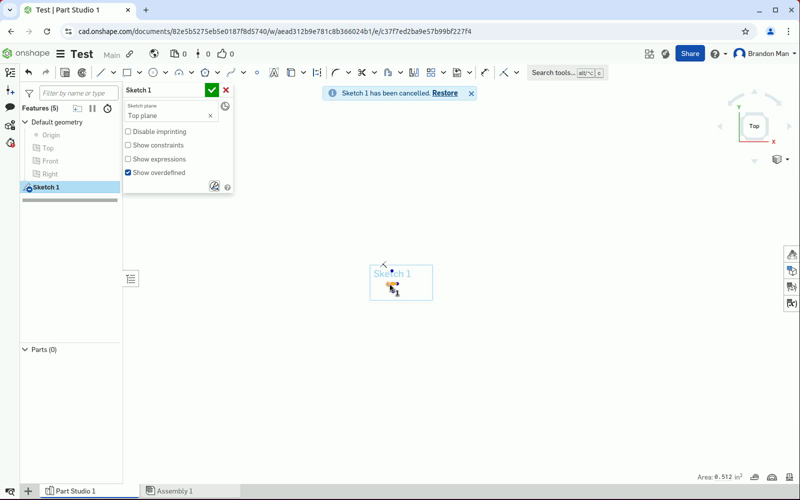
mouse_move(73, 352)
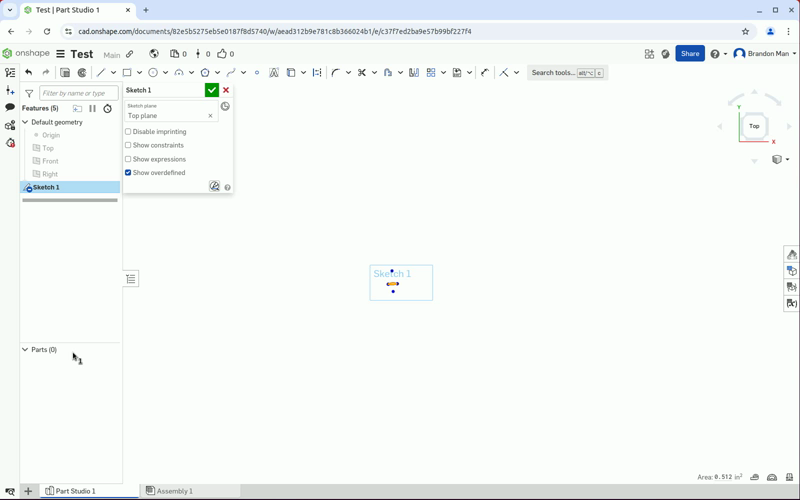
key(shift+y)
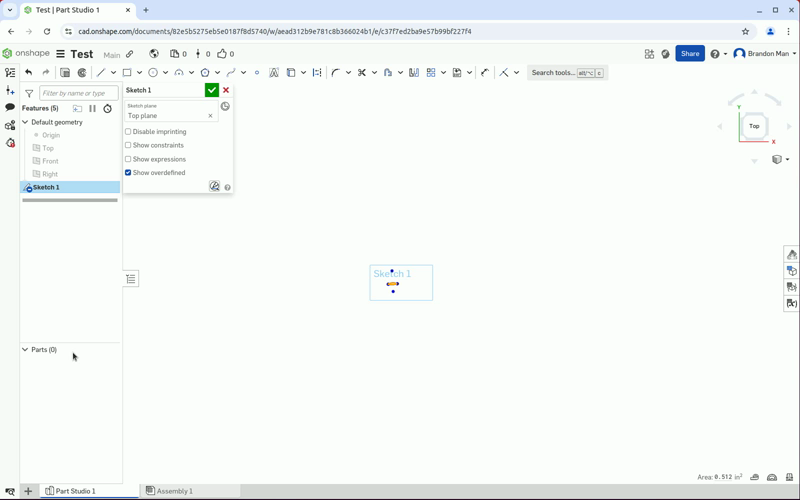
key(shift+e)
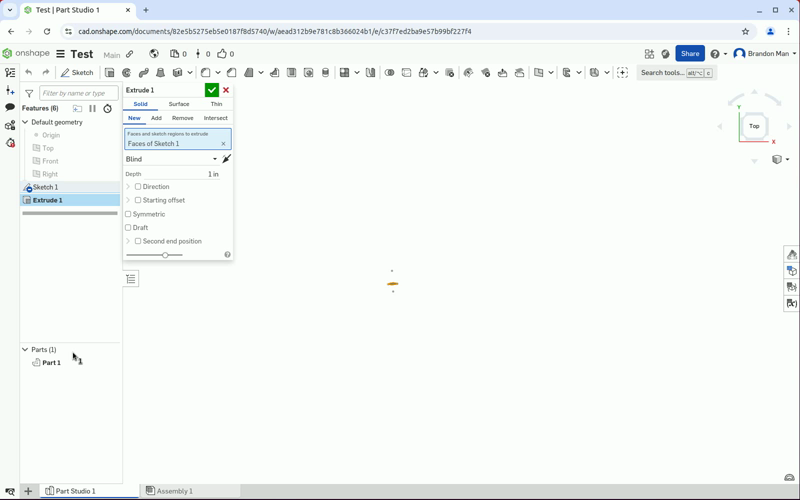
mouse_move(143, 106)
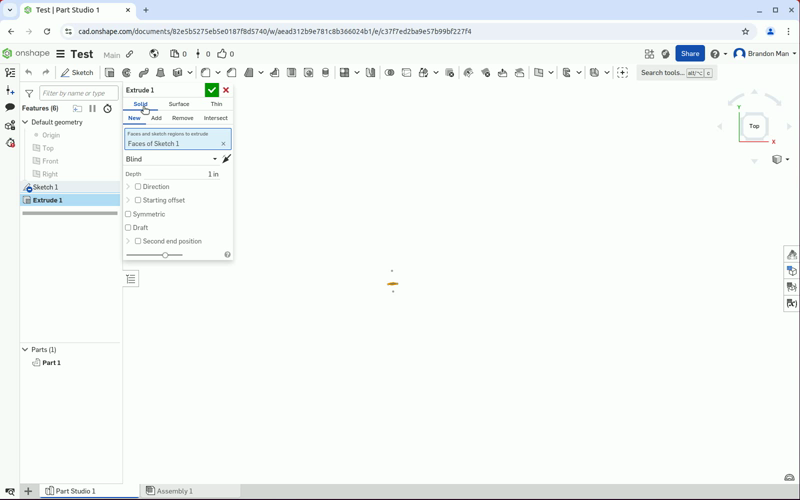
click(143, 106)
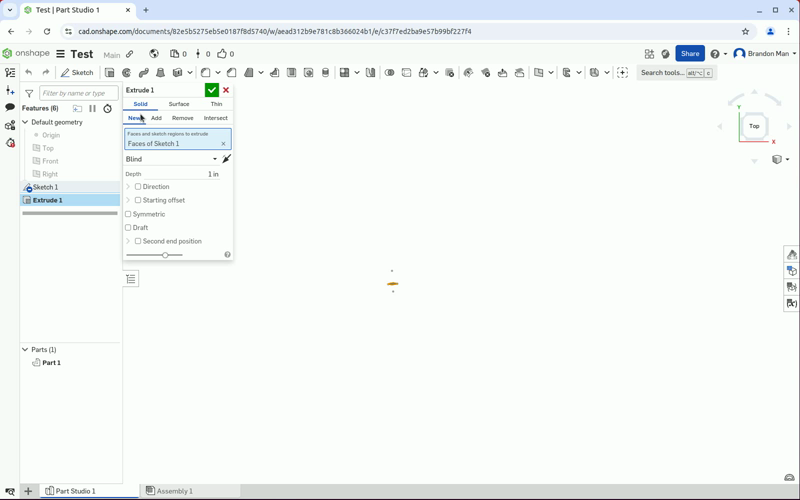
mouse_move(137, 120)
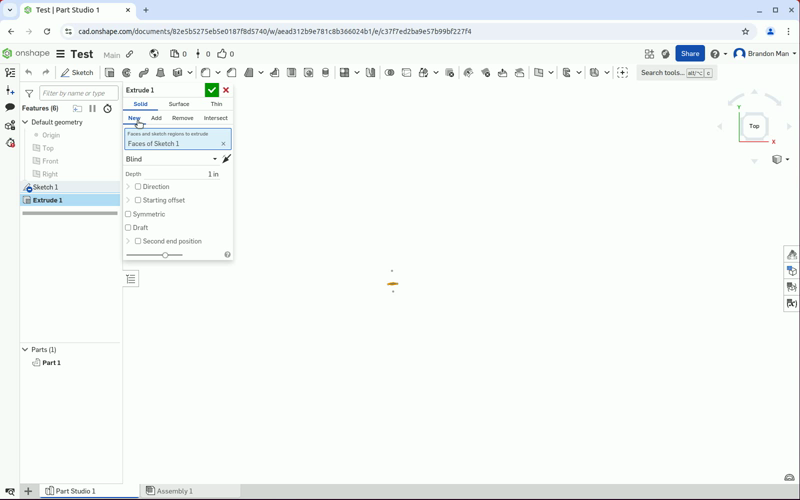
click(137, 120)
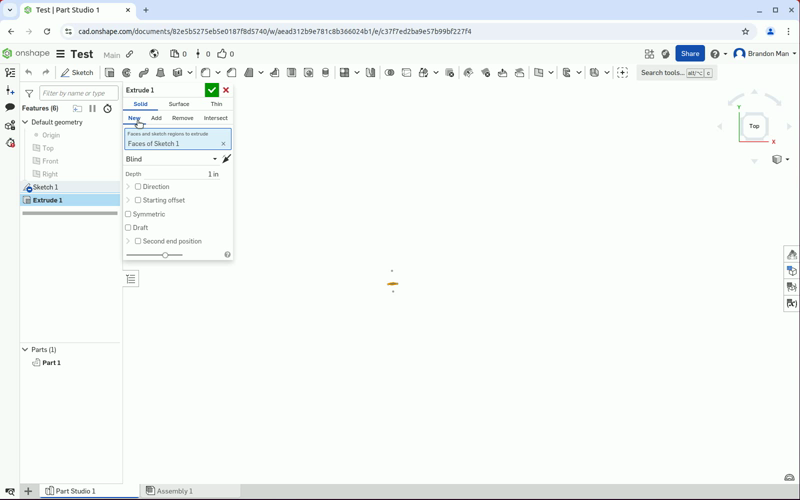
key(tab, 4)
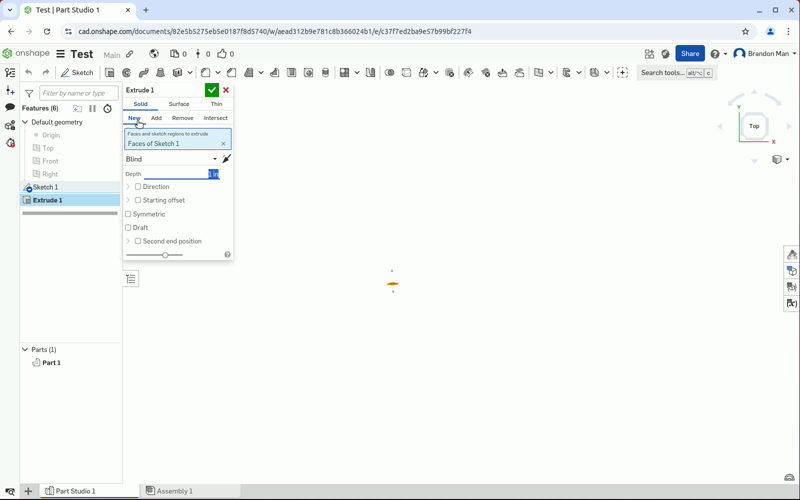
text(4.092)
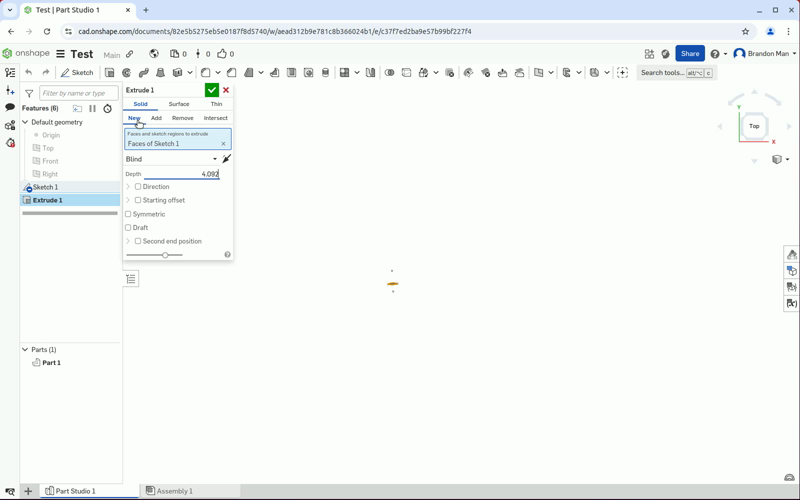
key(enter)
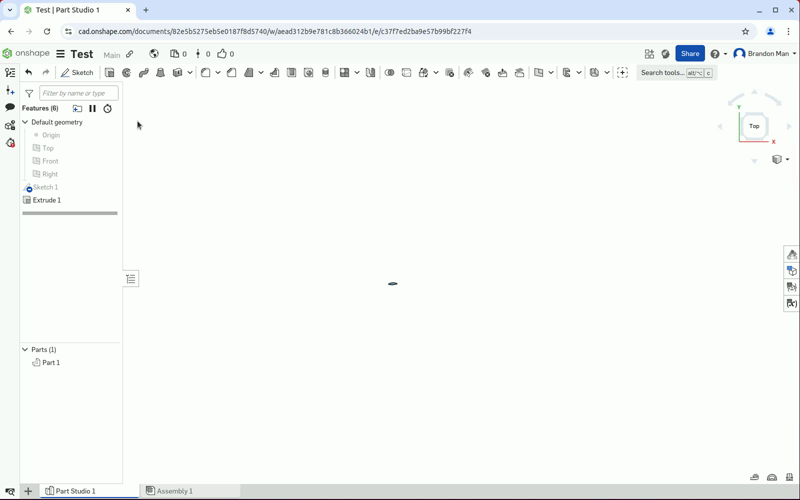
key(shift+h)
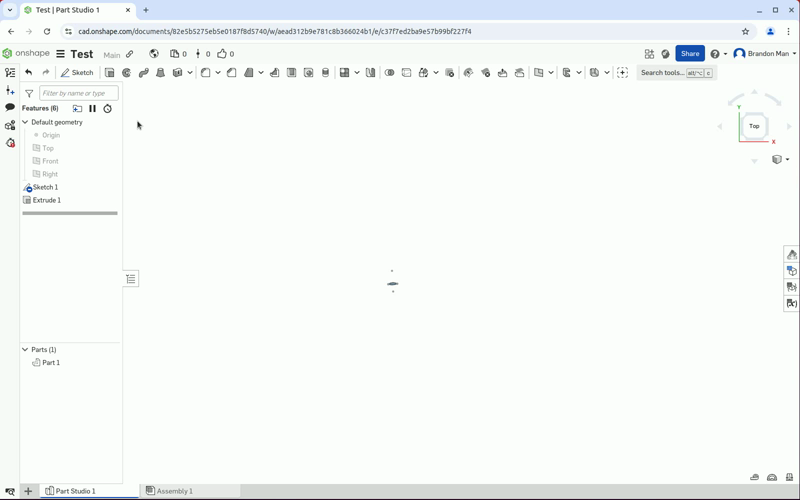
key(shift+h)
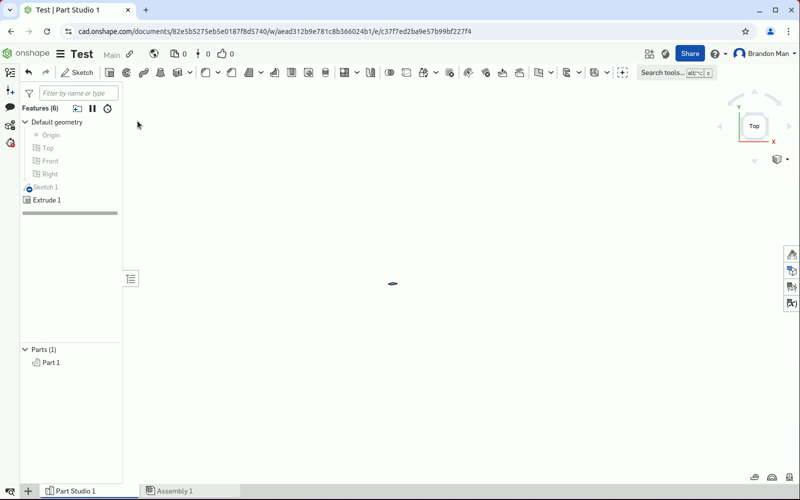
mouse_move(73, 189)
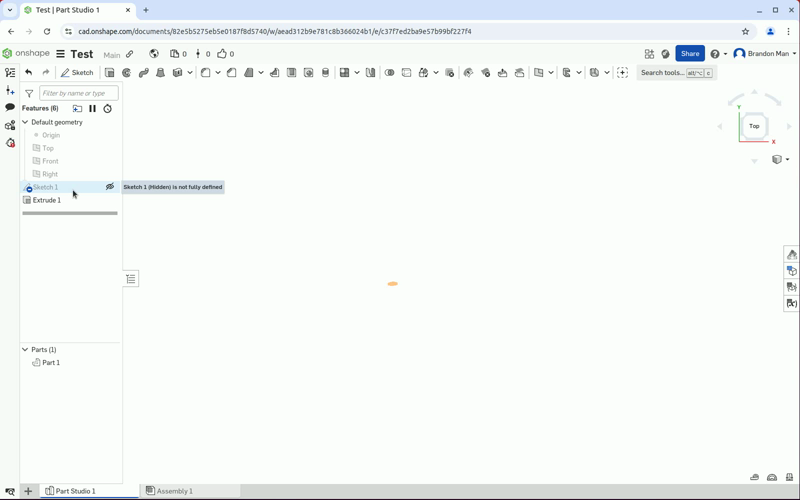
click(73, 189)
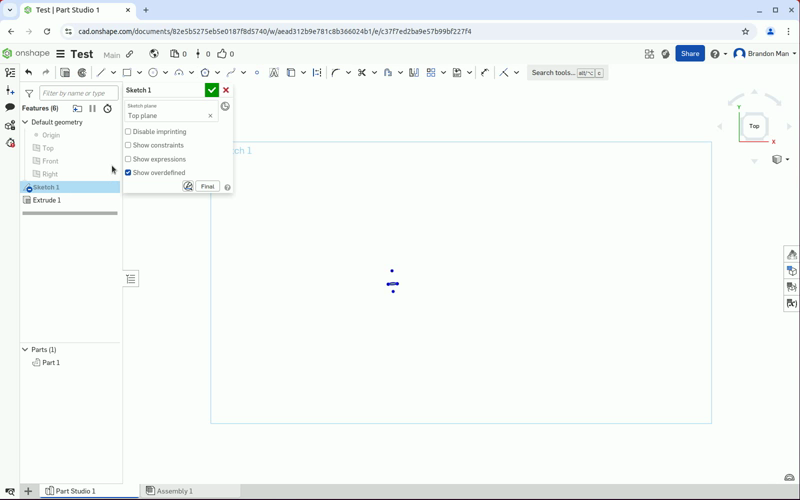
mouse_move(229, 92)
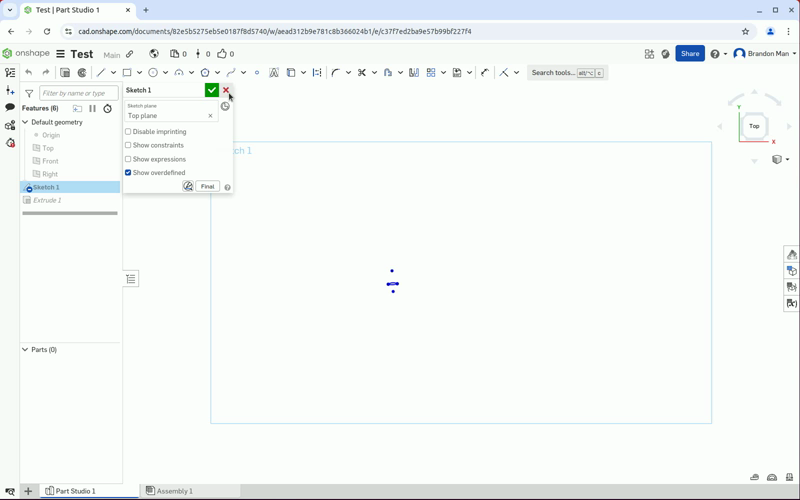
click(229, 92)
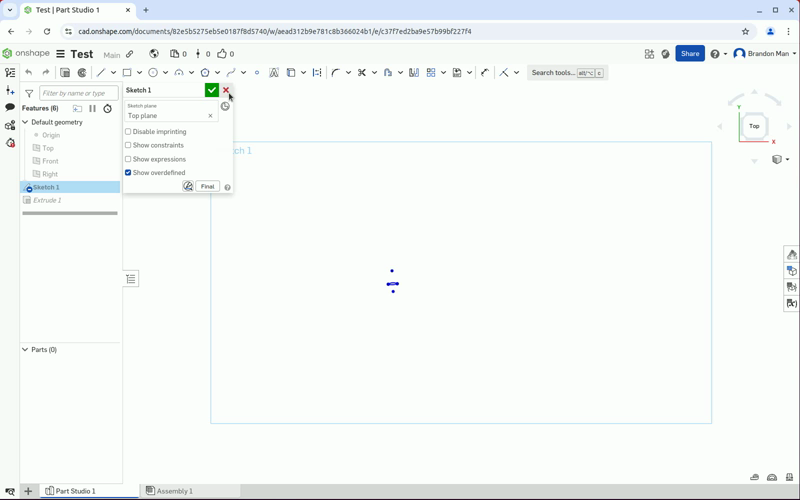
key(shift+s)
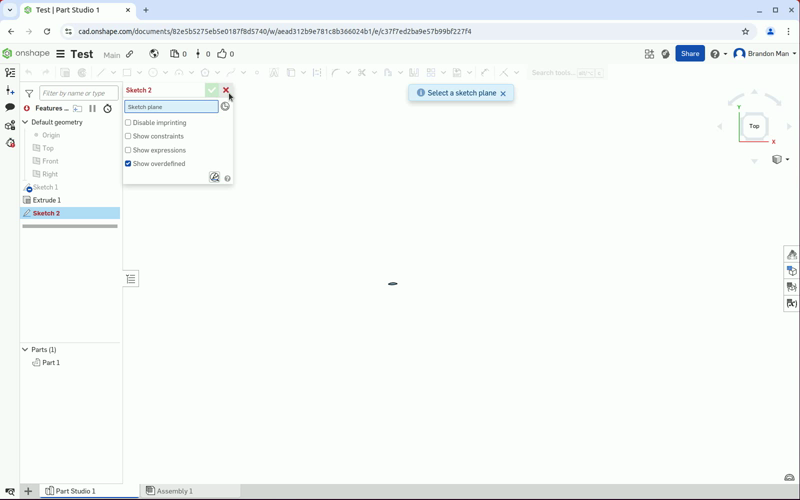
mouse_move(73, 150)
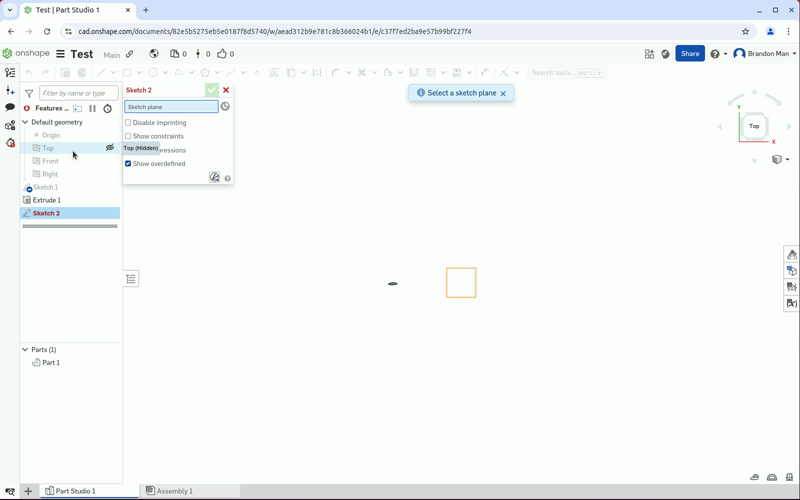
click(73, 150)
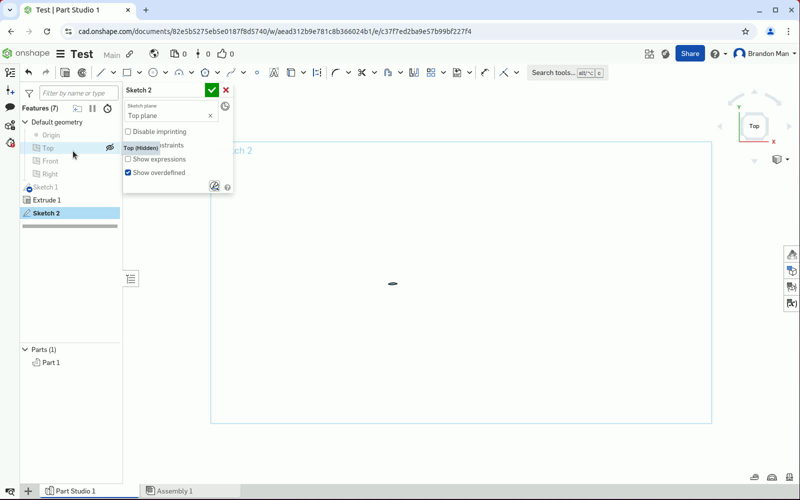
mouse_move(73, 352)
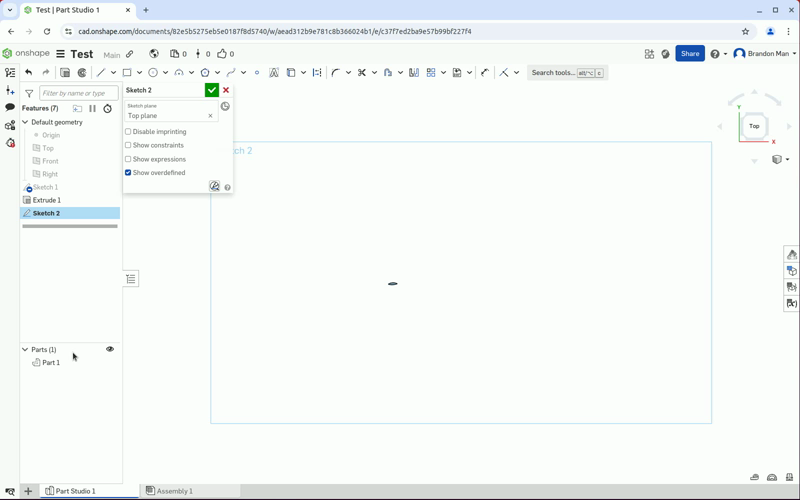
key(y)
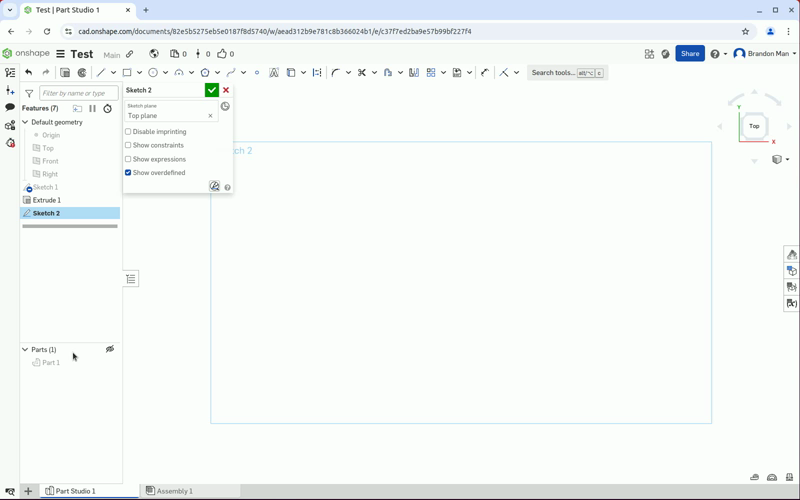
key(a)
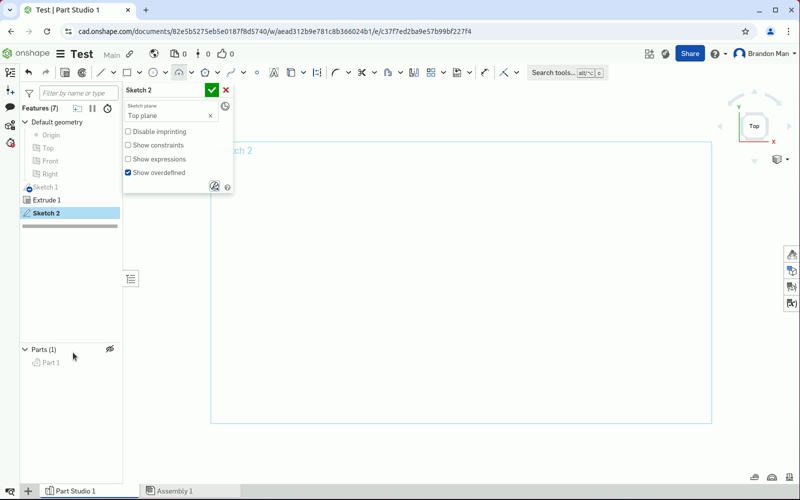
key_down(shift)
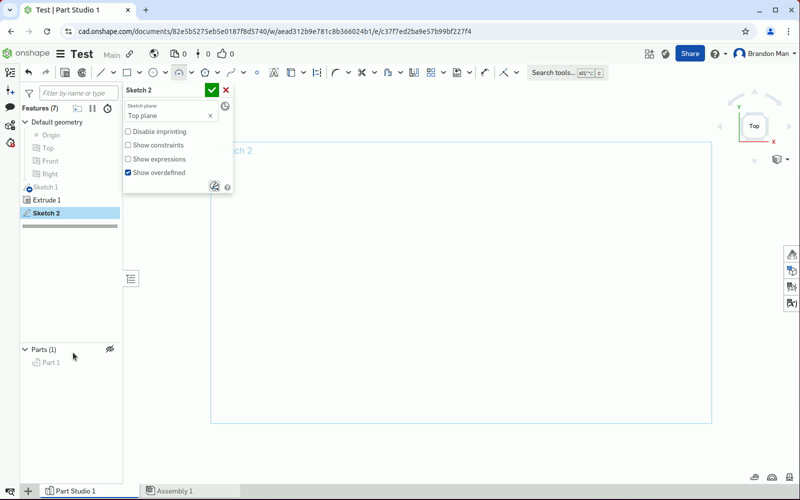
mouse_move(424, 343)
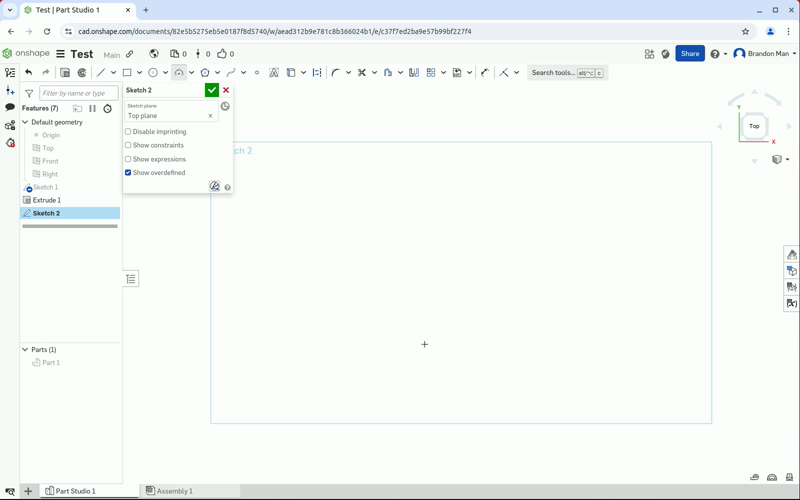
click(424, 343)
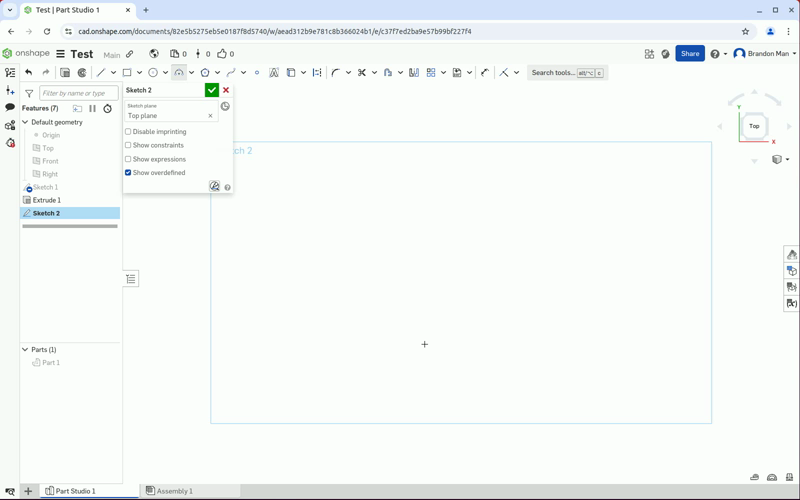
key_up(shift)
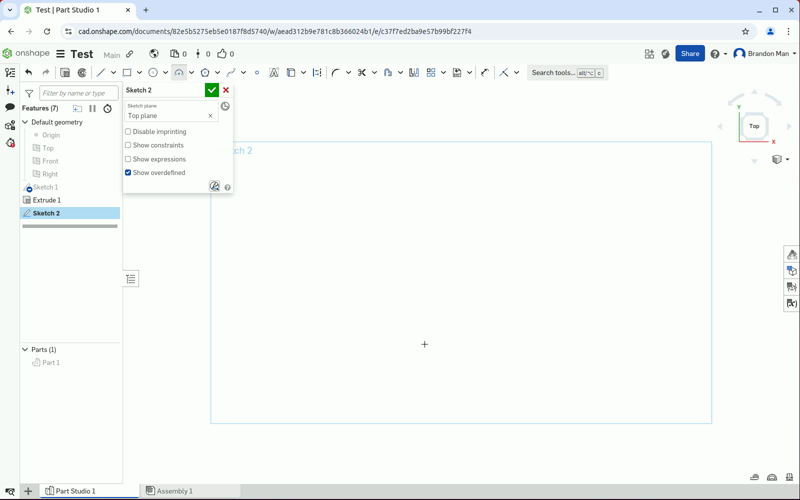
key_down(shift)
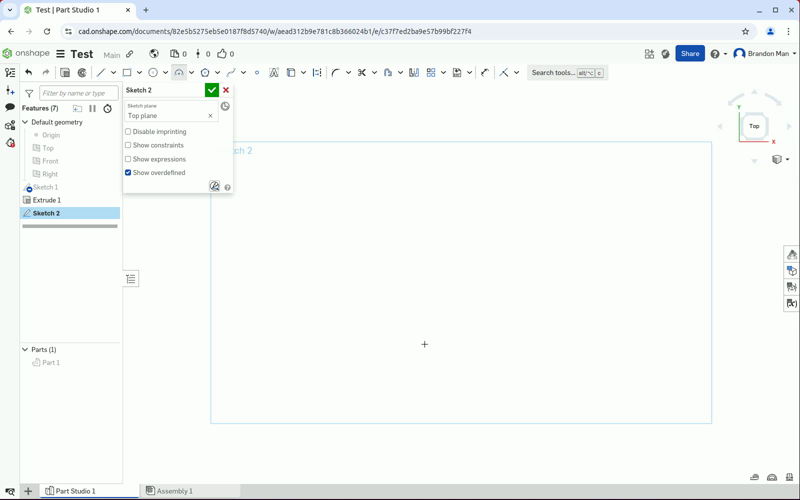
mouse_move(429, 336)
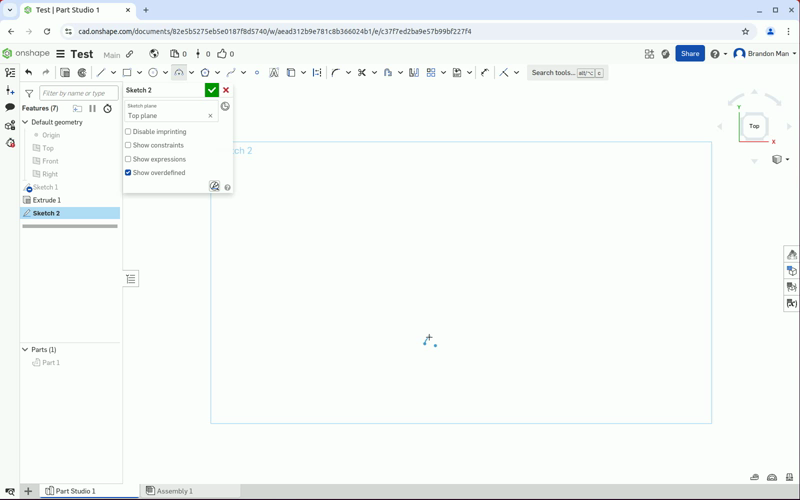
click(429, 336)
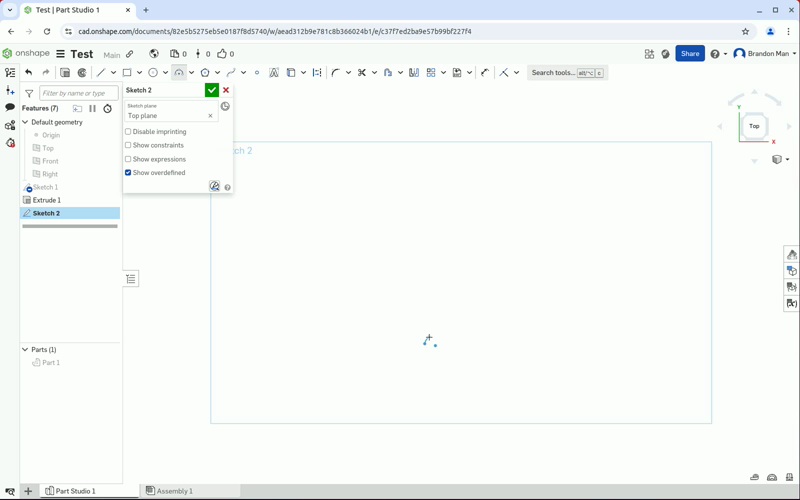
mouse_move(426, 340)
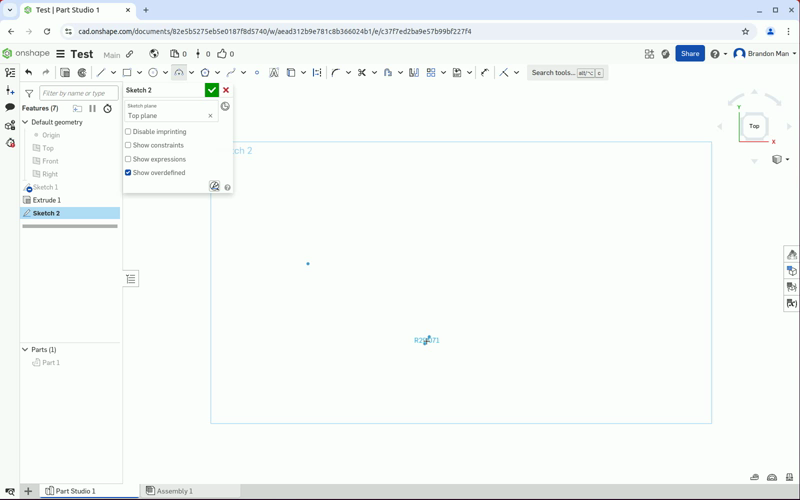
click(426, 340)
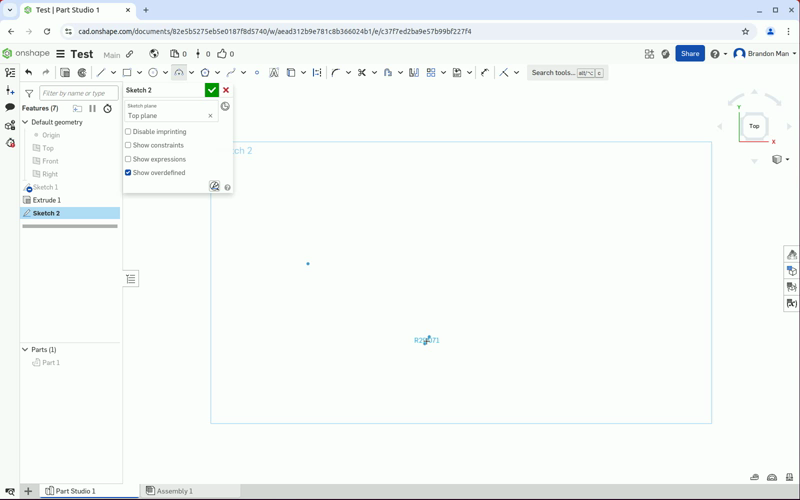
key_up(shift)
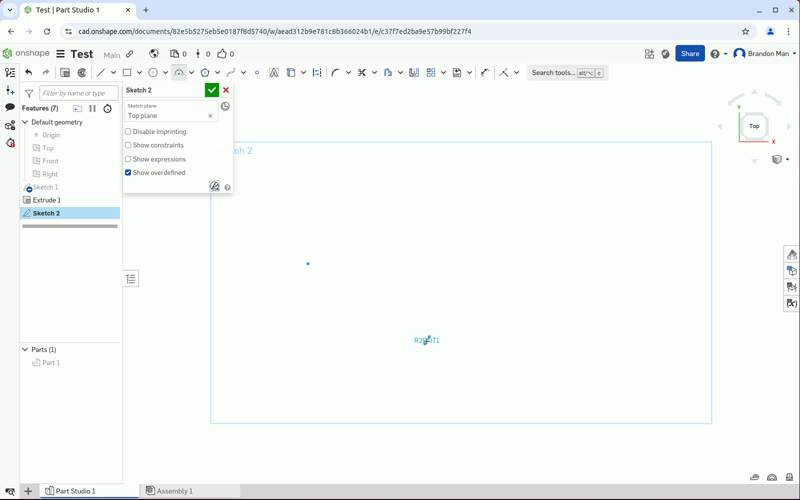
mouse_move(429, 336)
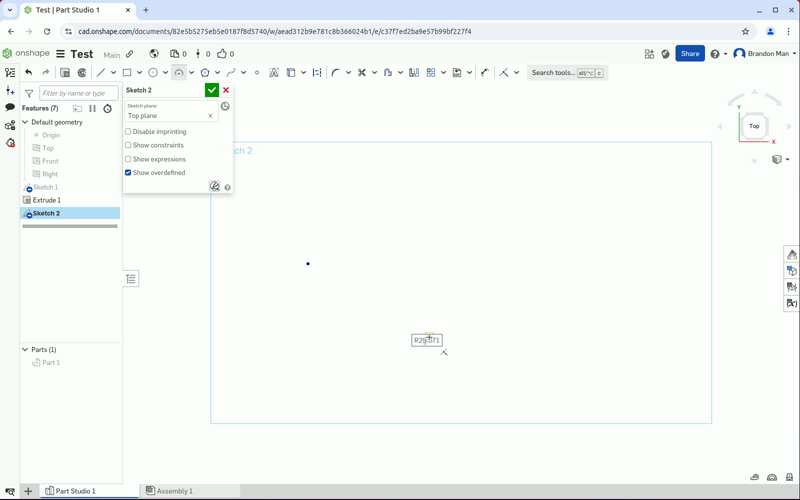
scroll(6)
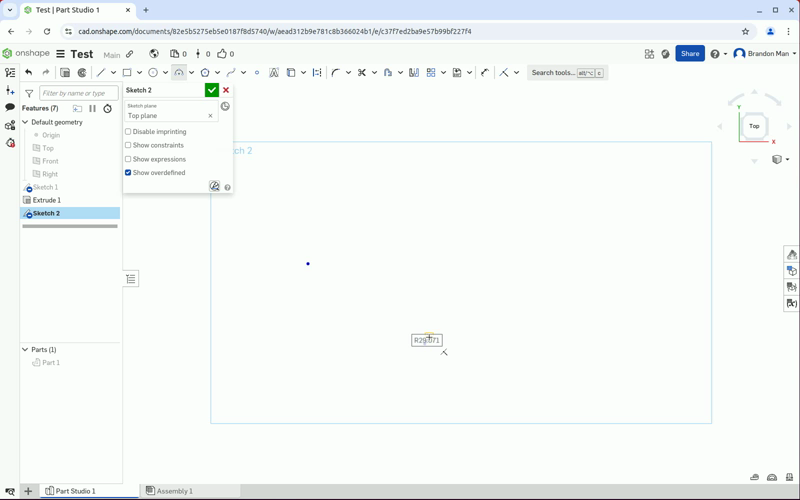
scroll(6)
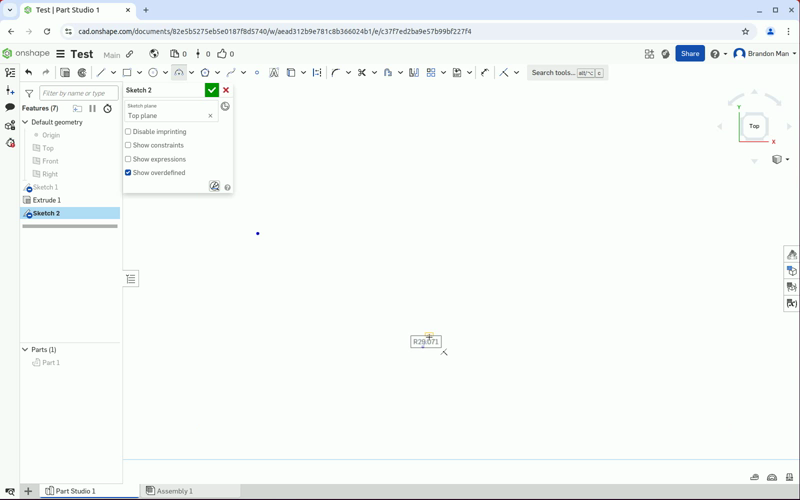
scroll(6)
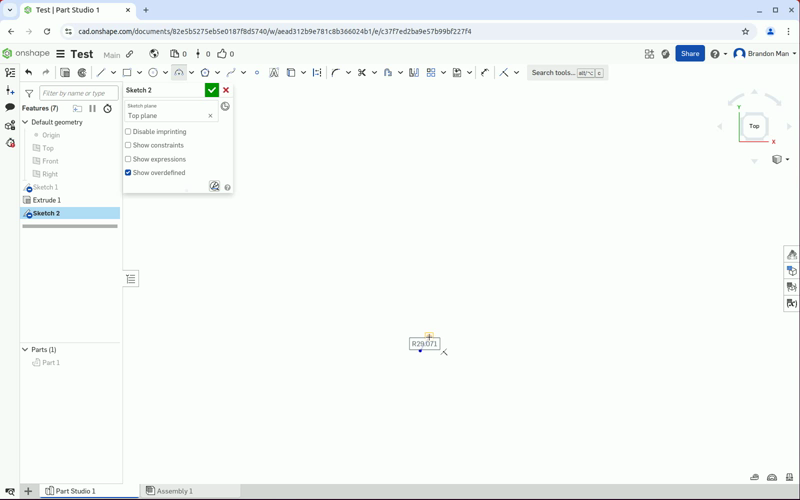
scroll(6)
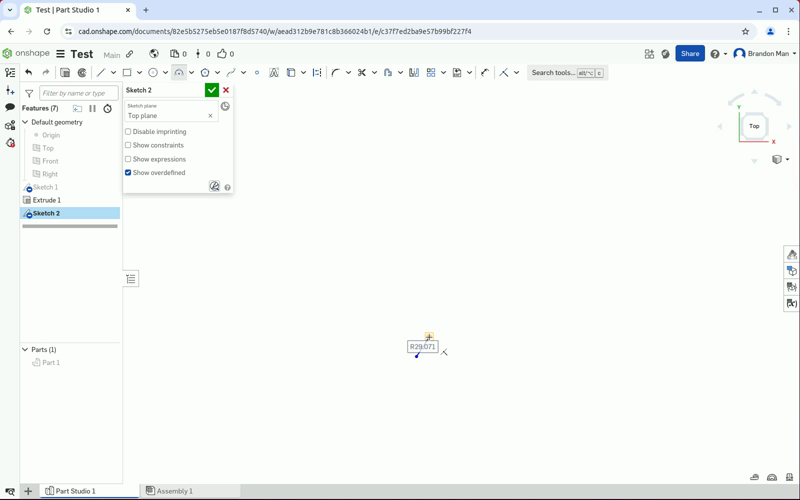
scroll(6)
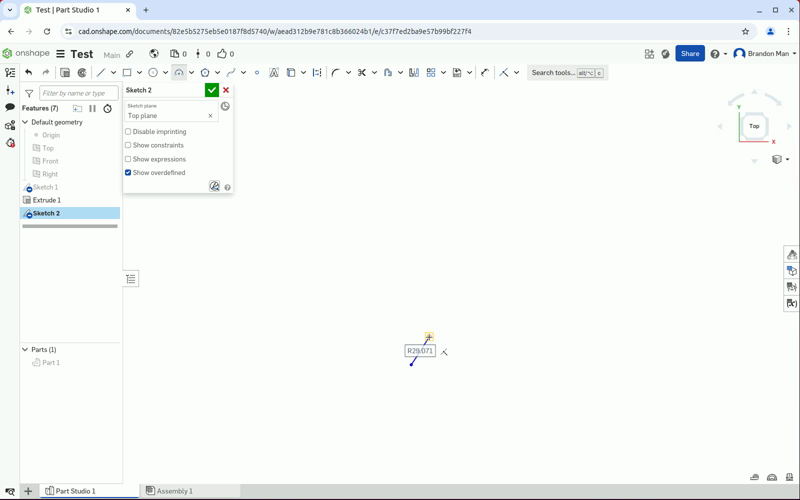
scroll(6)
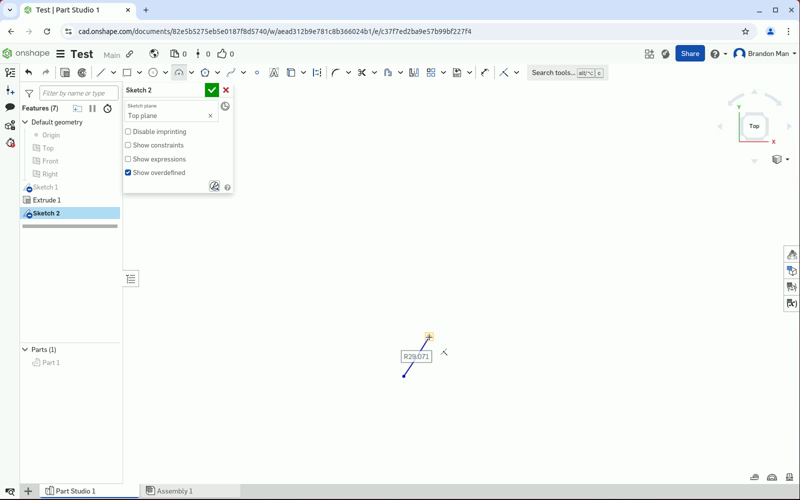
scroll(6)
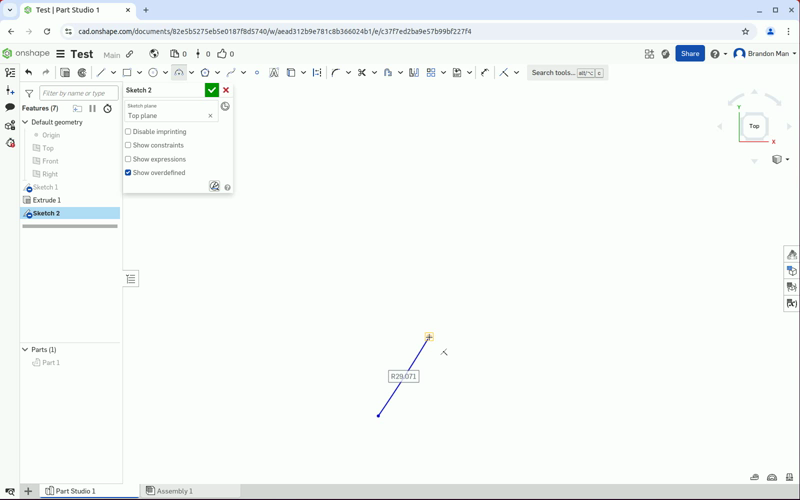
click(429, 336)
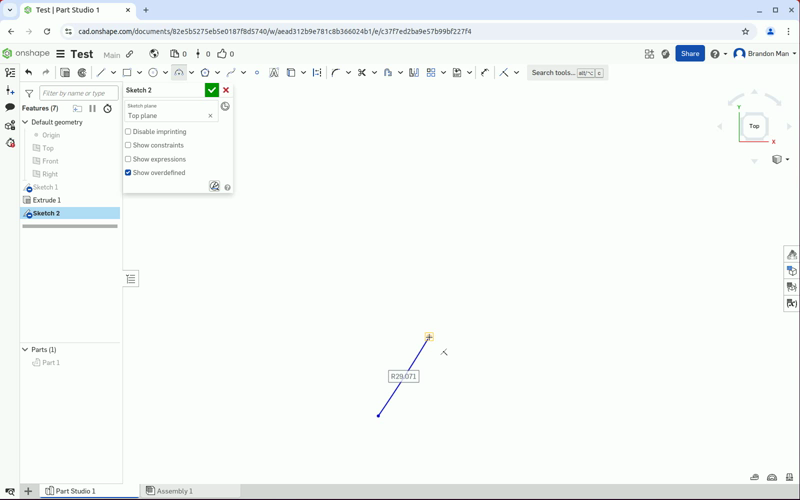
scroll(-6)
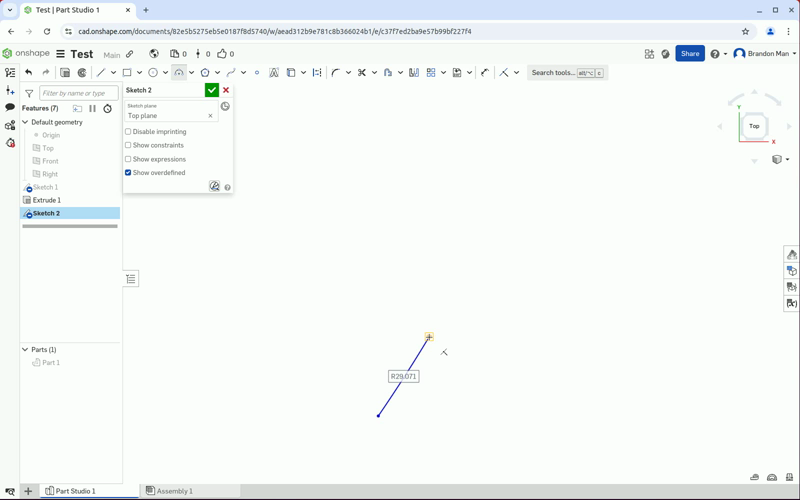
scroll(-6)
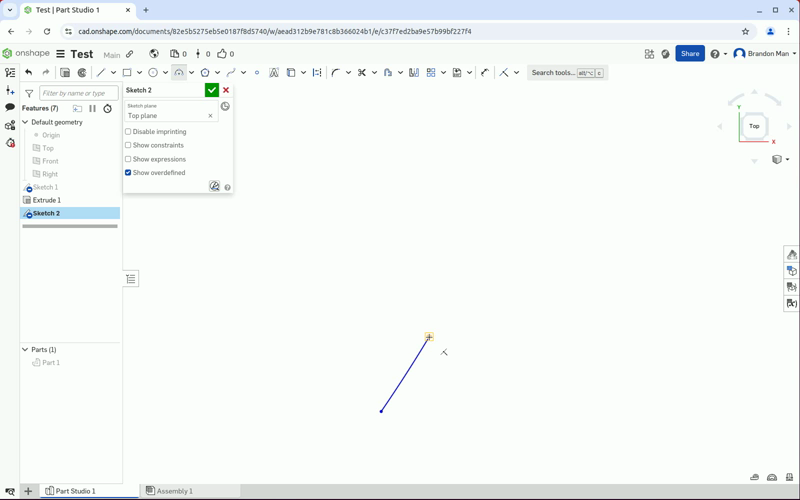
scroll(-6)
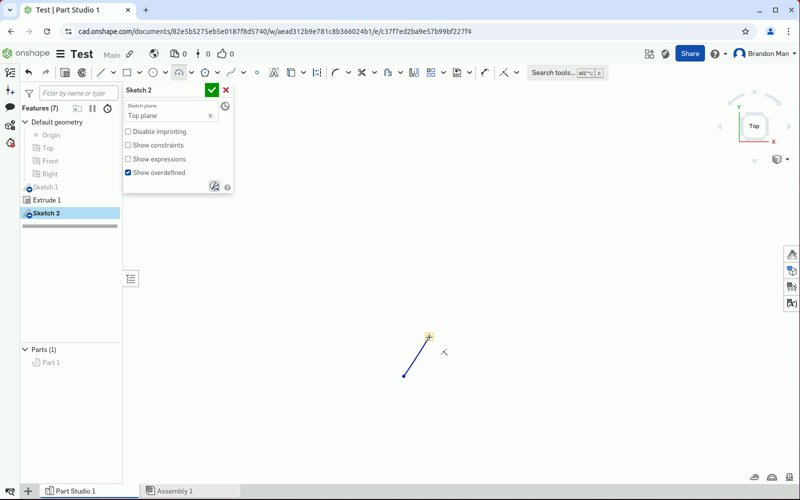
scroll(-6)
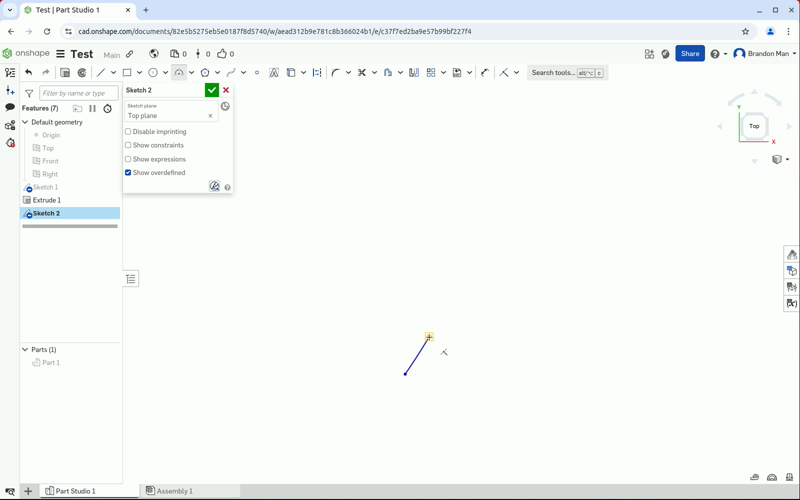
scroll(-6)
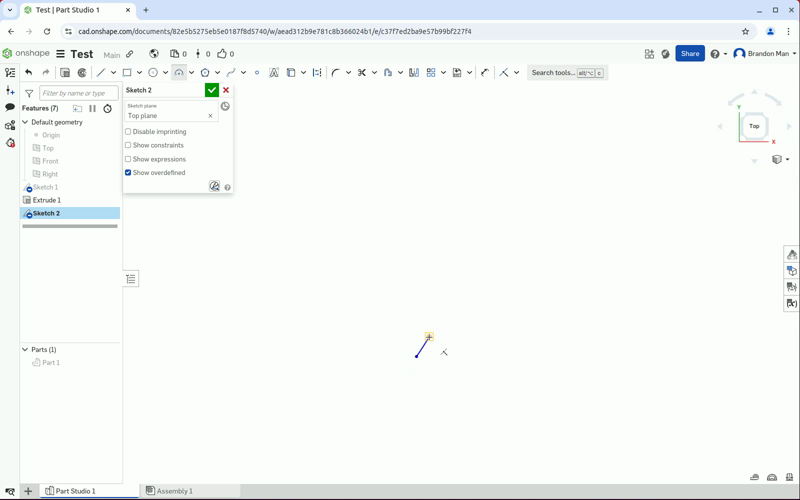
scroll(-6)
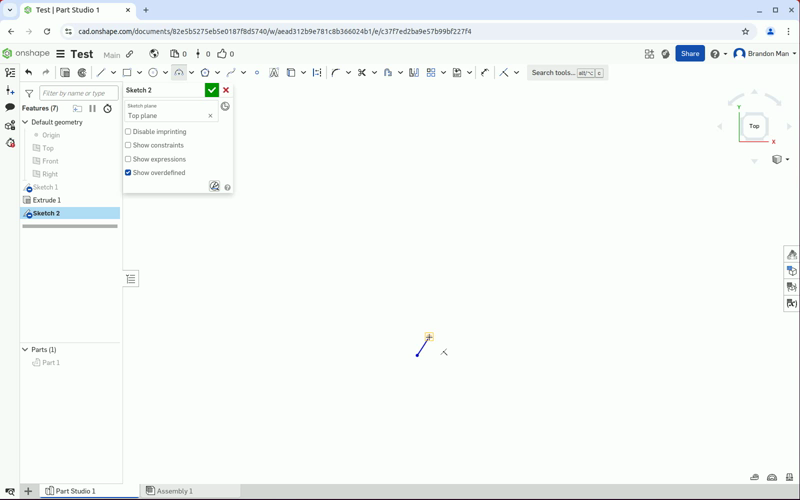
scroll(-6)
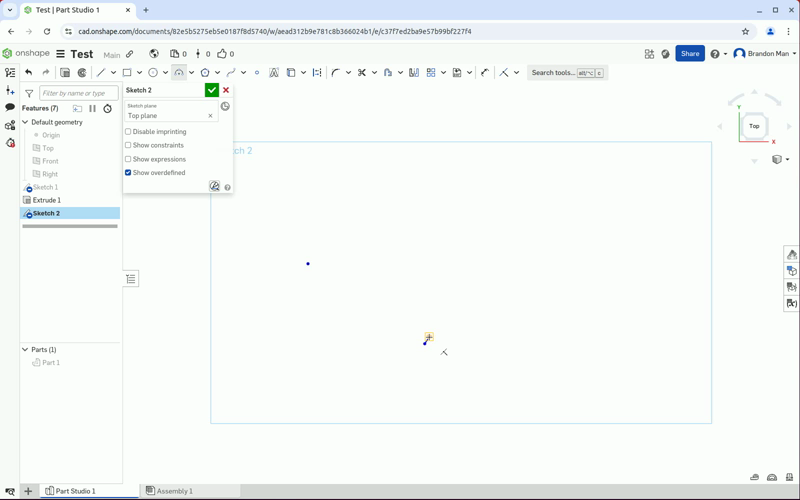
mouse_move(424, 343)
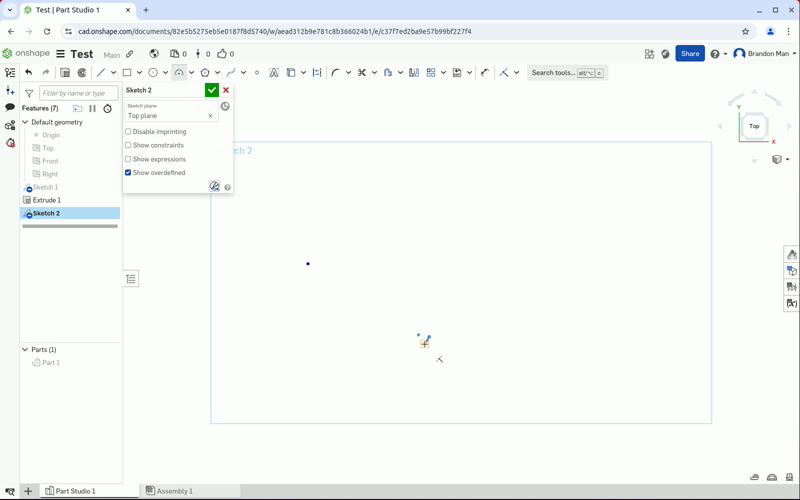
scroll(6)
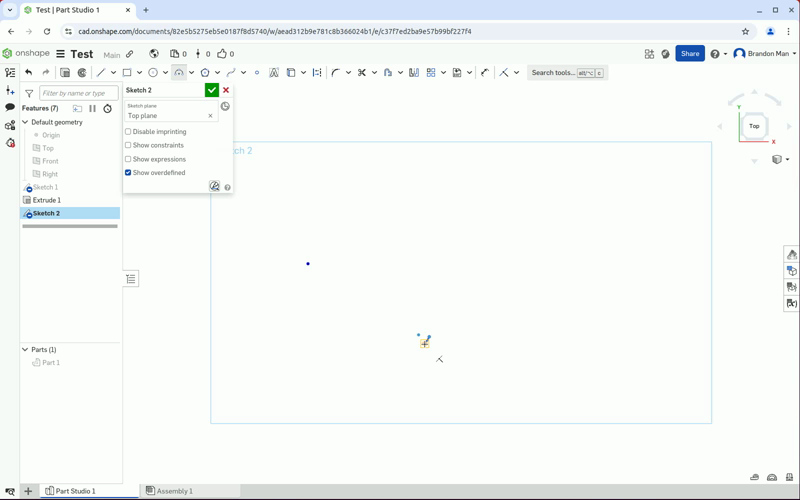
scroll(6)
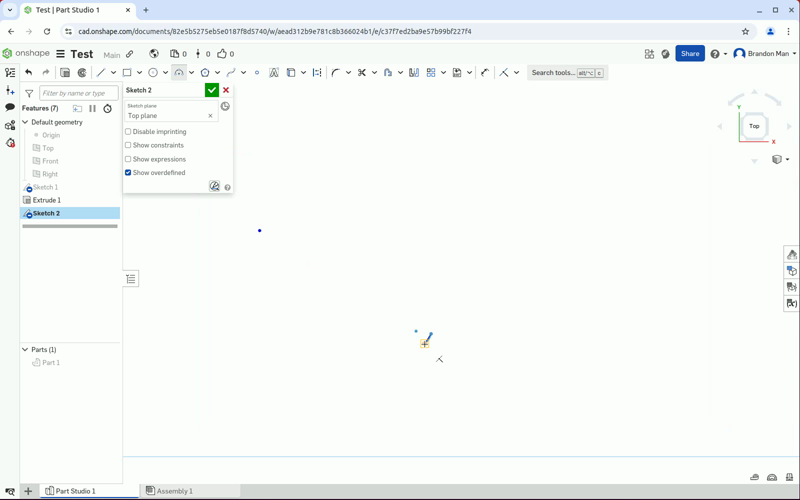
scroll(6)
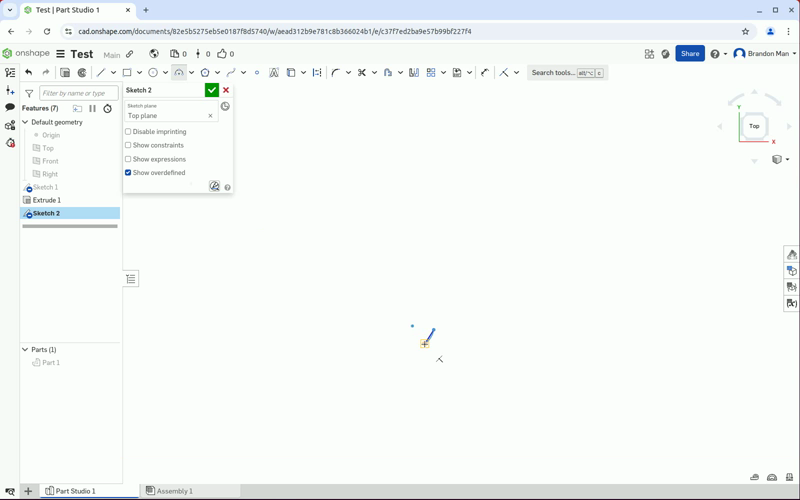
scroll(6)
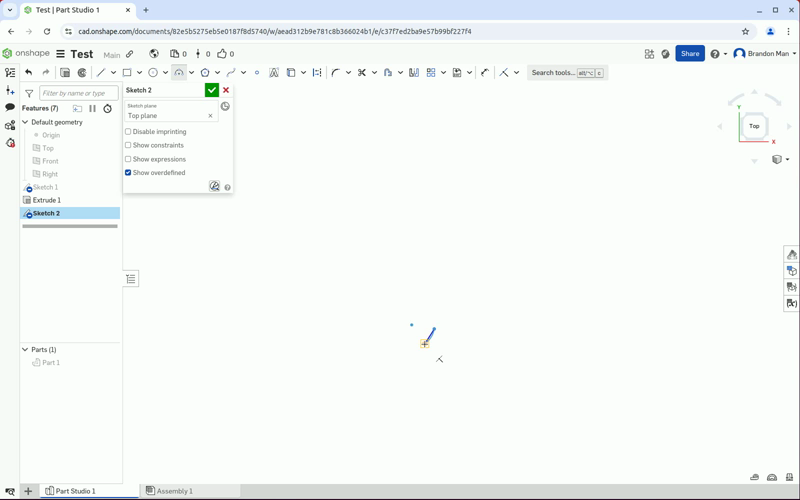
scroll(6)
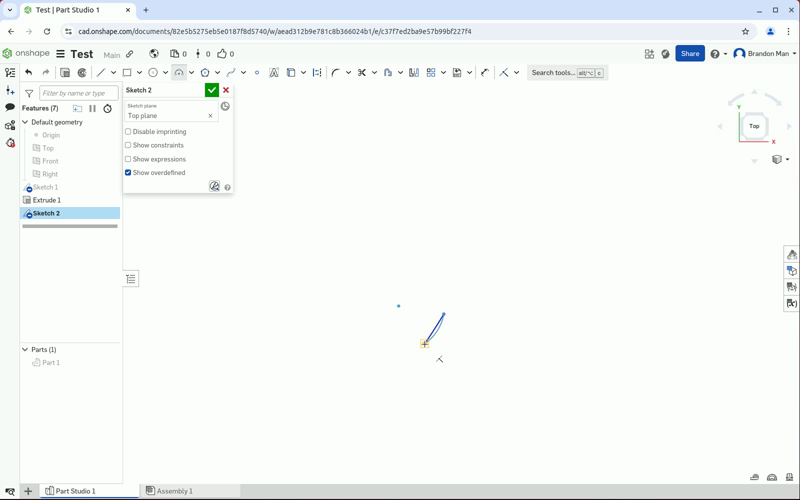
scroll(6)
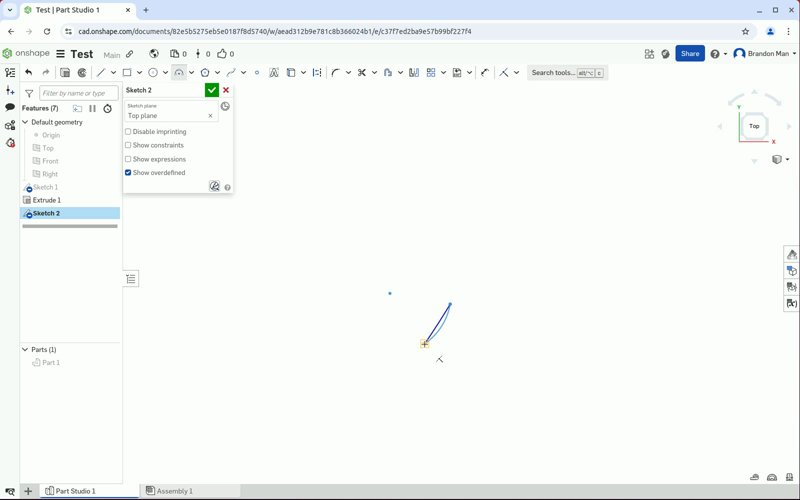
scroll(6)
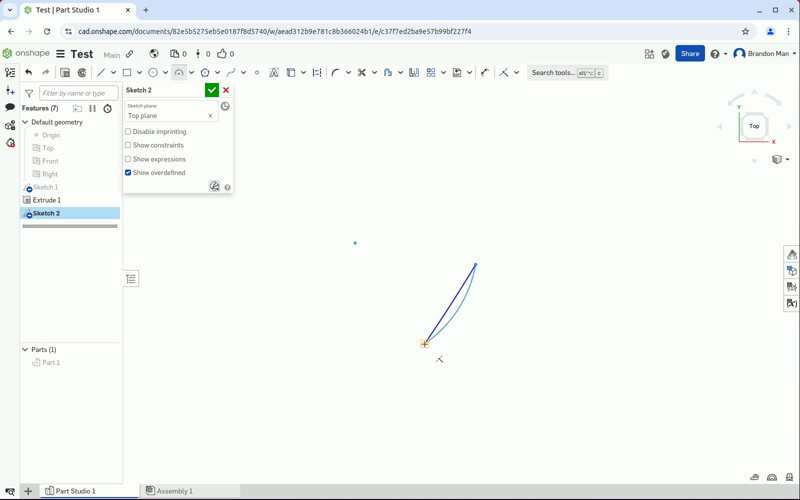
click(424, 343)
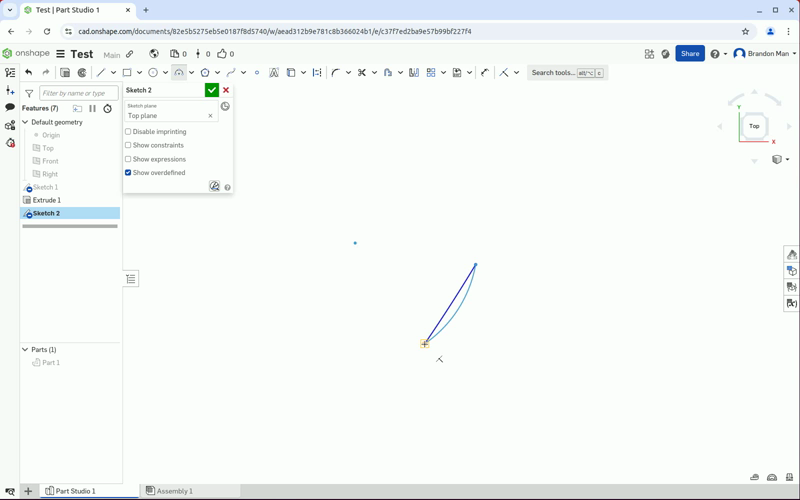
scroll(-6)
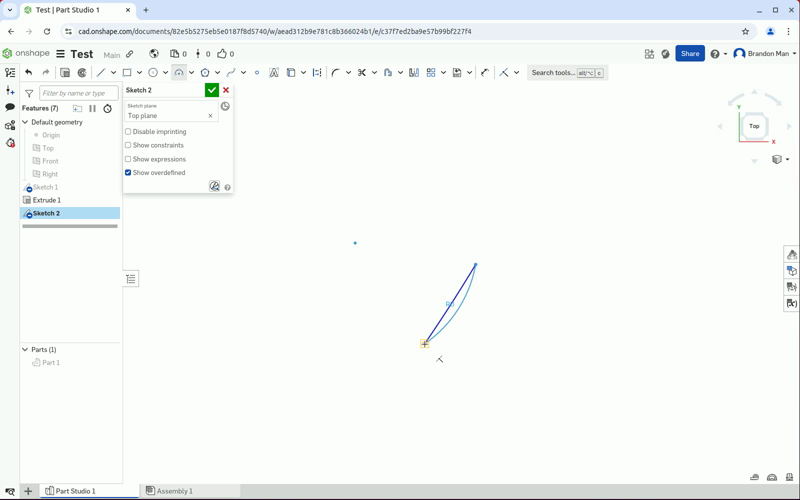
scroll(-6)
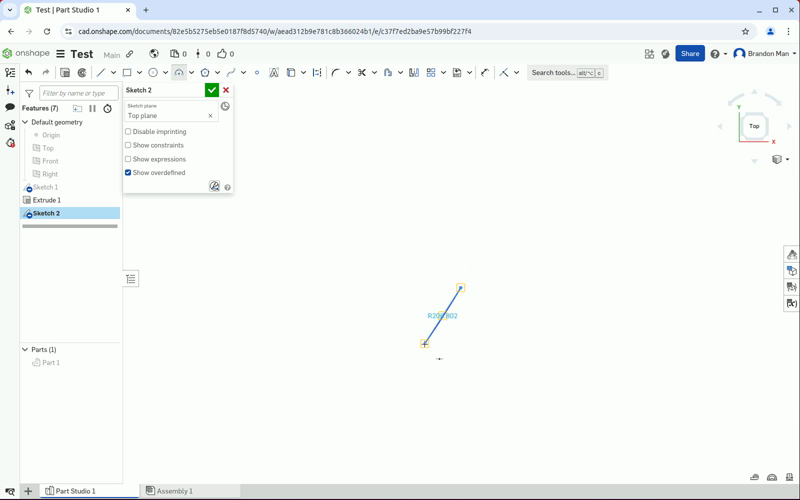
scroll(-6)
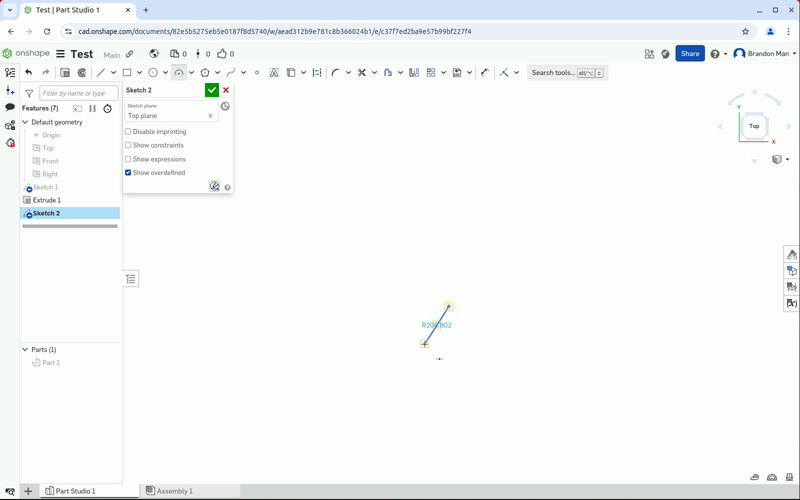
scroll(-6)
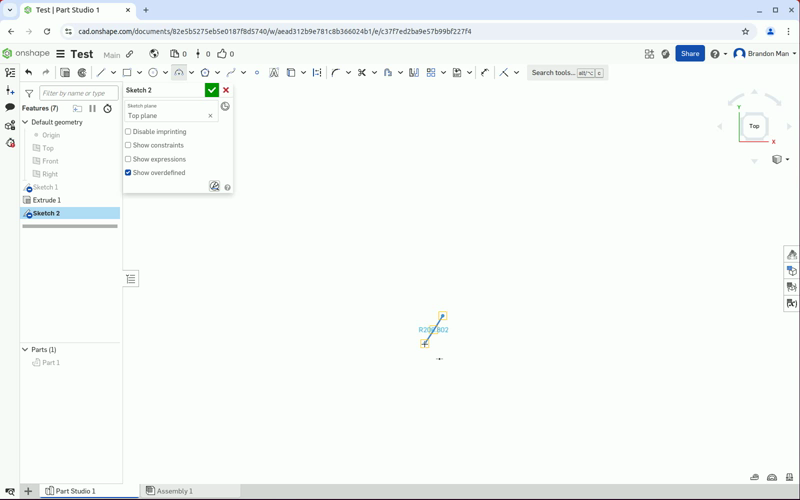
scroll(-6)
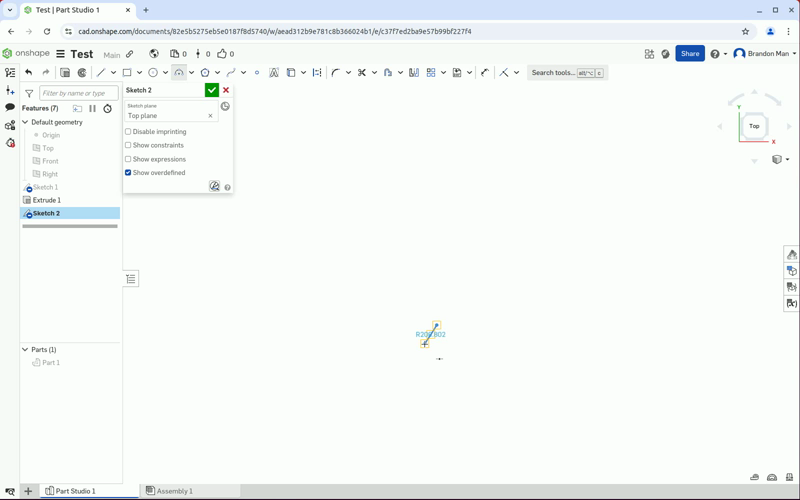
scroll(-6)
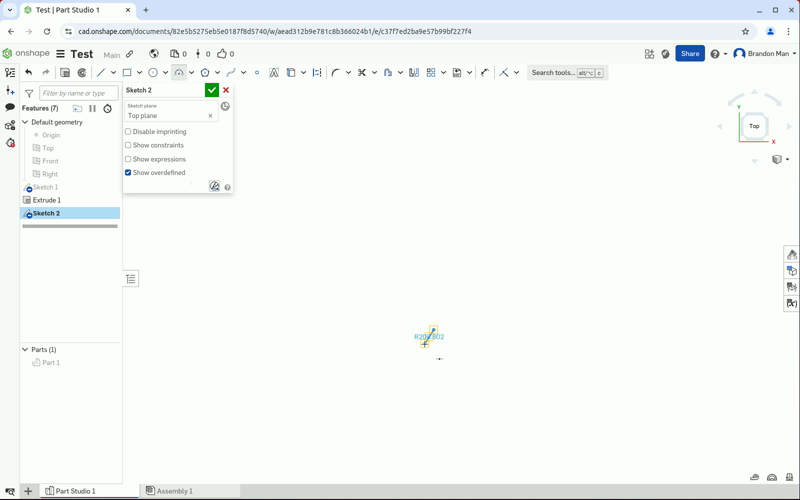
scroll(-6)
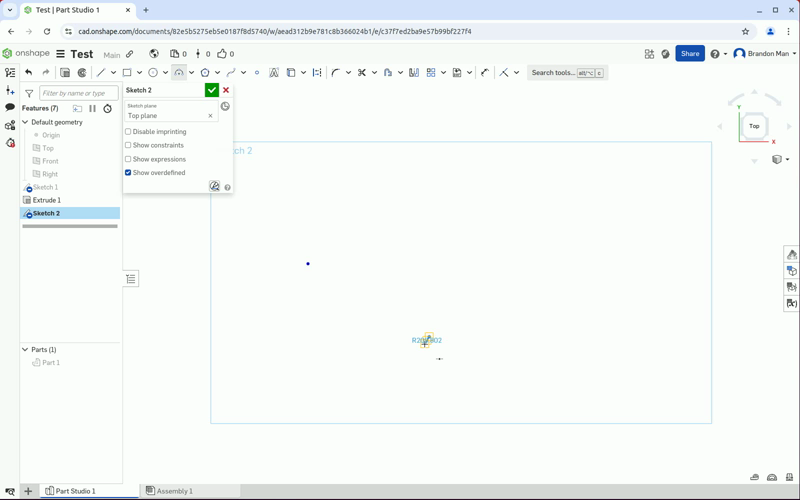
key_down(shift)
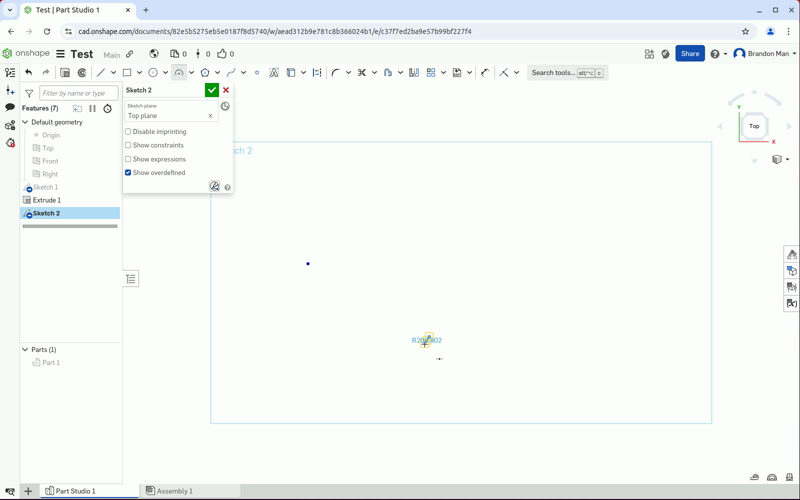
mouse_move(426, 340)
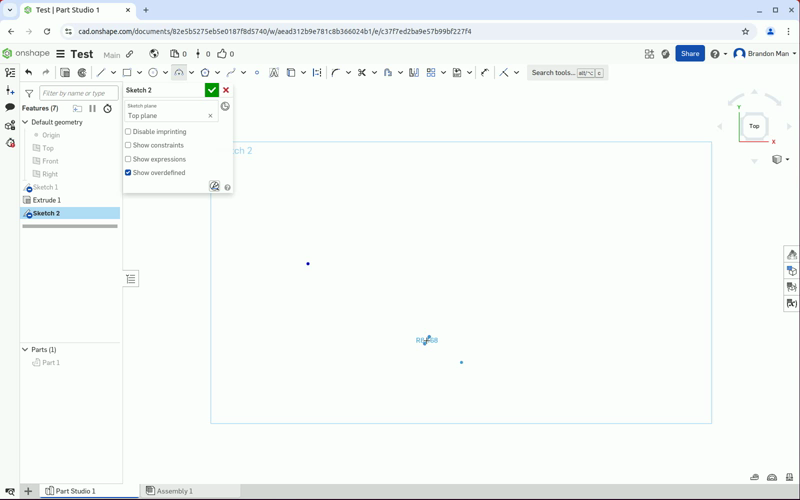
scroll(6)
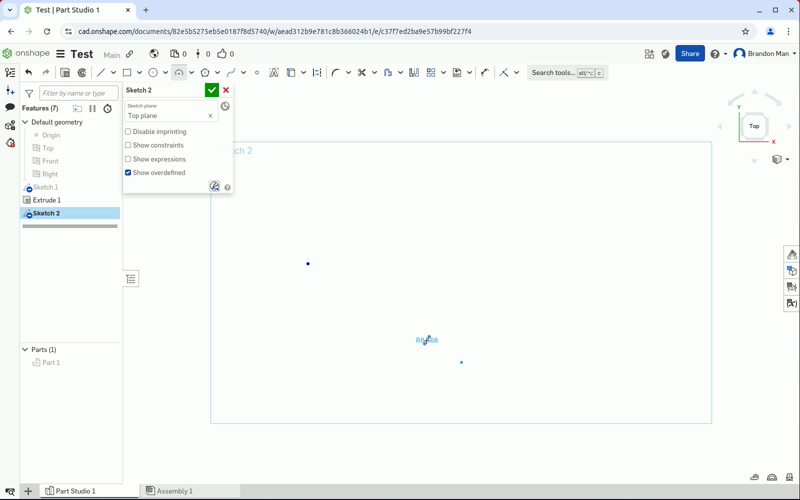
scroll(6)
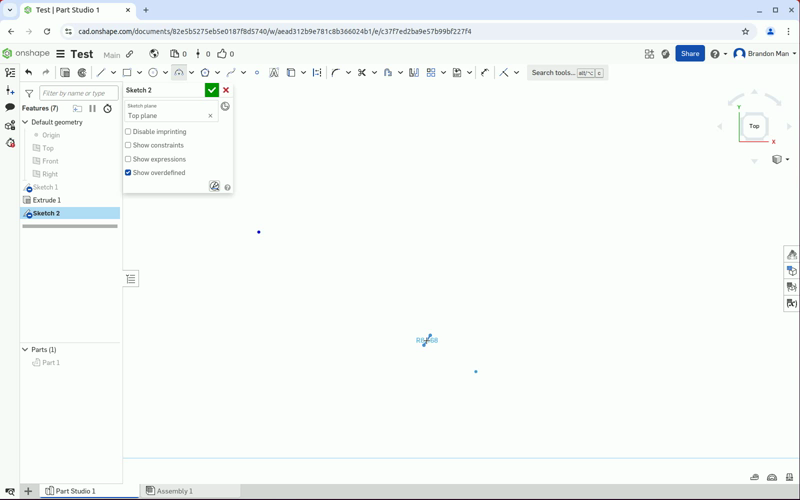
scroll(6)
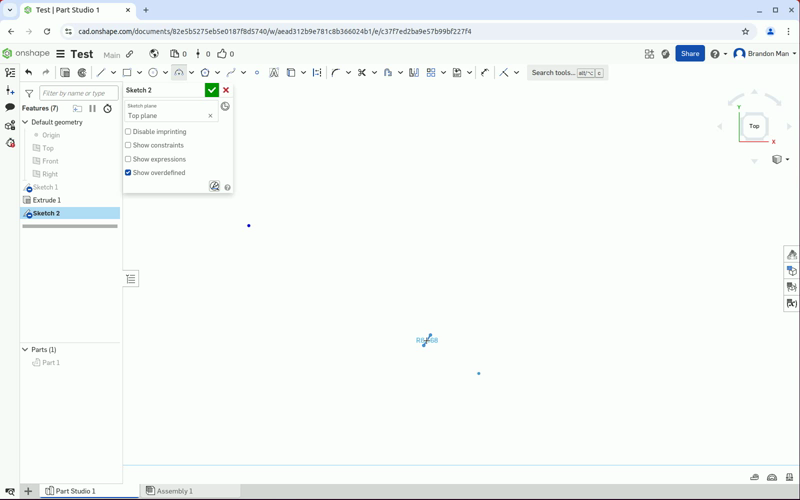
scroll(6)
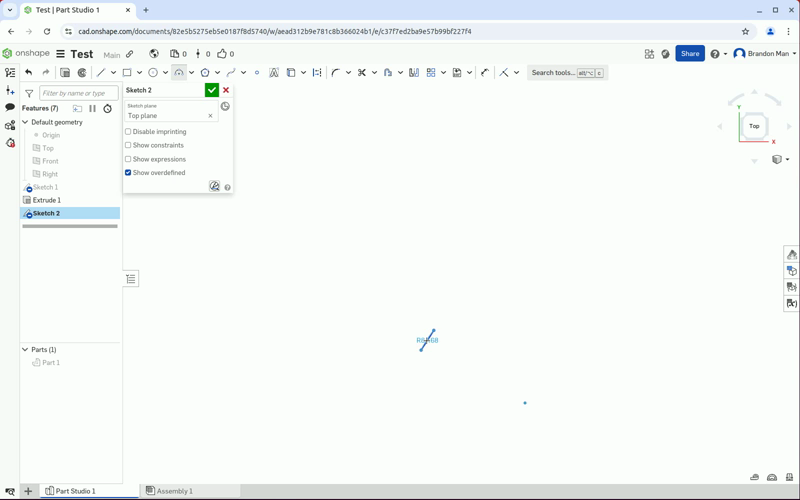
scroll(6)
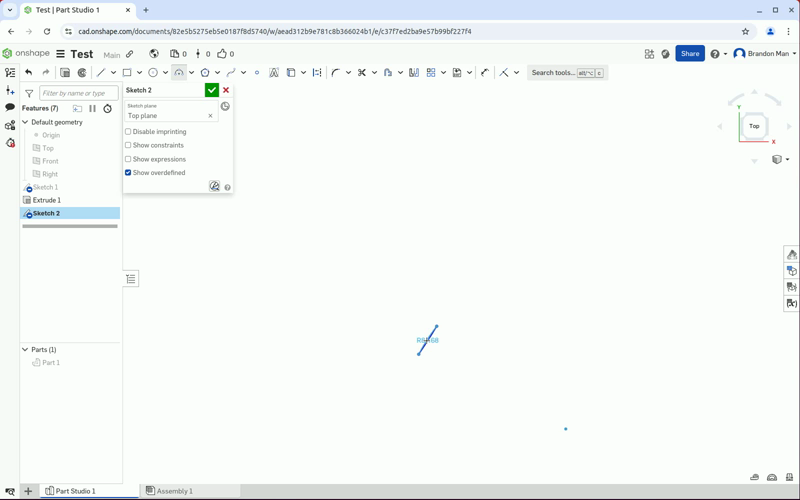
scroll(6)
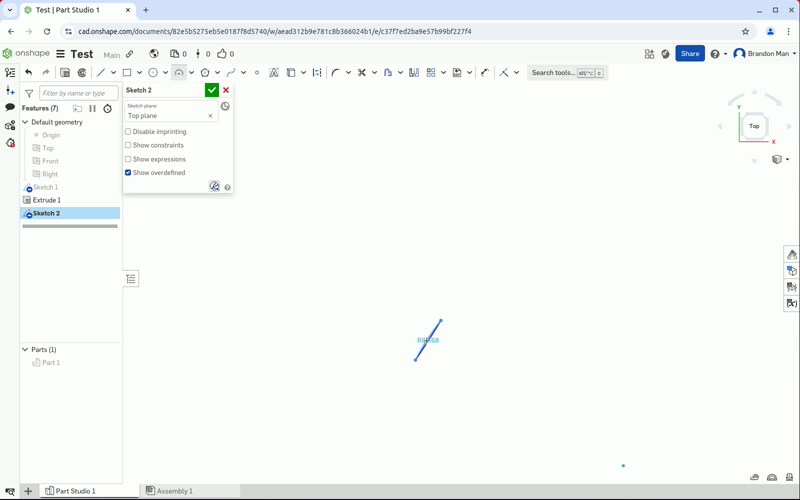
scroll(6)
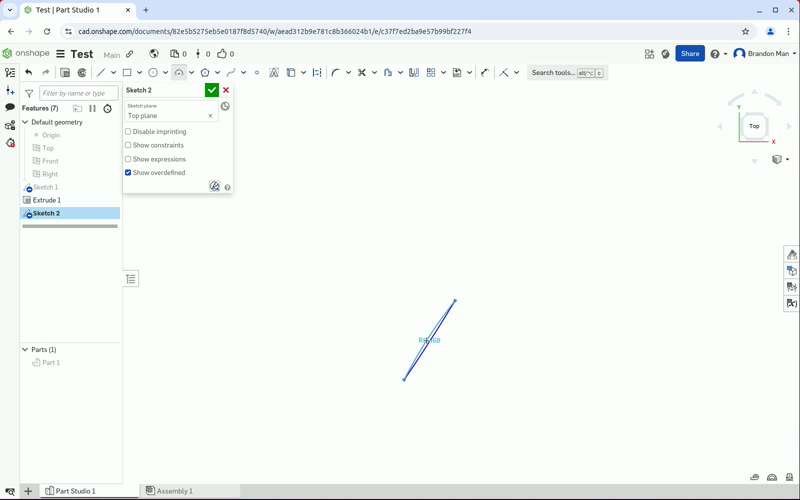
click(426, 340)
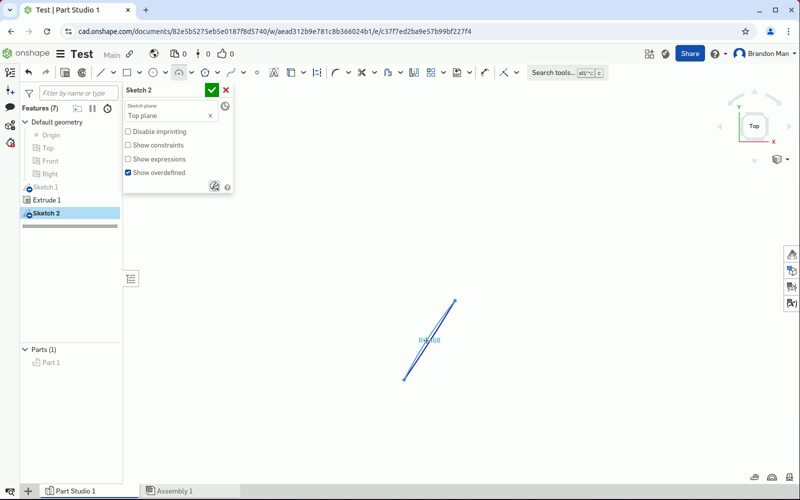
scroll(-6)
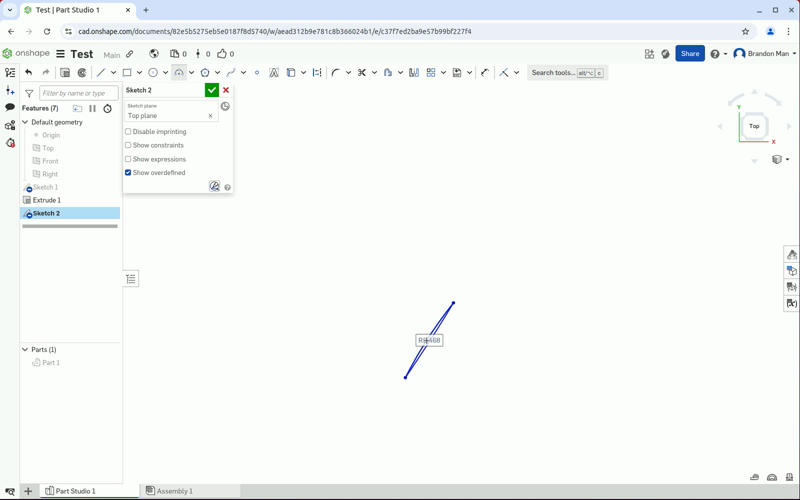
scroll(-6)
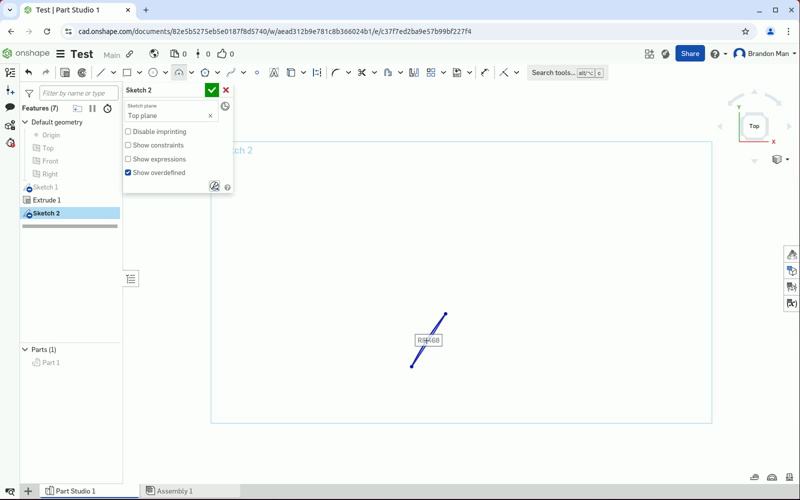
scroll(-6)
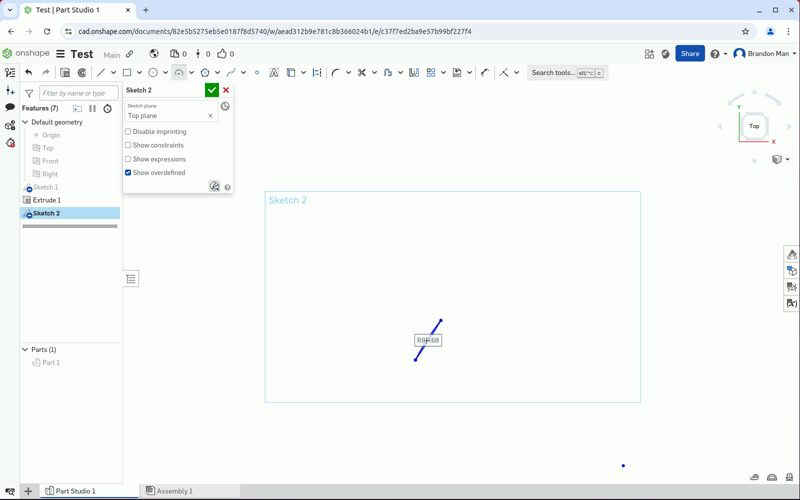
scroll(-6)
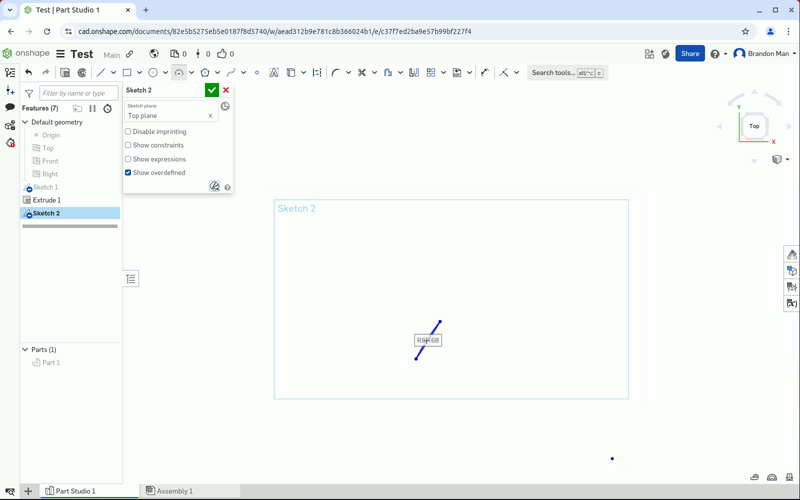
scroll(-6)
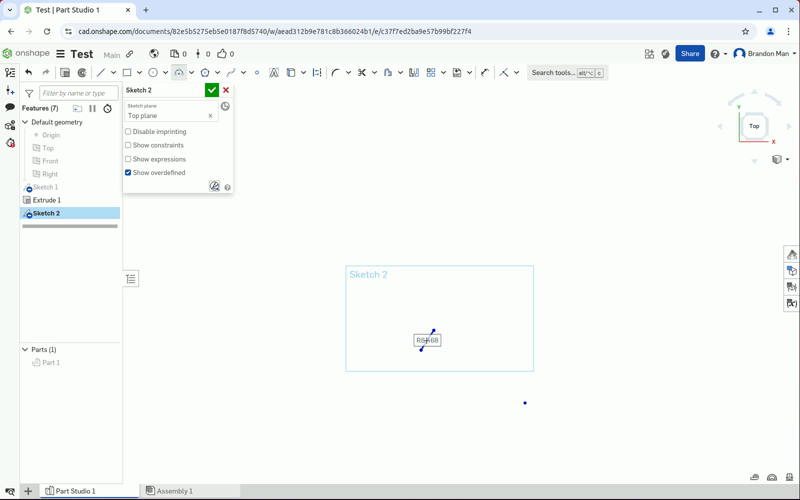
scroll(-6)
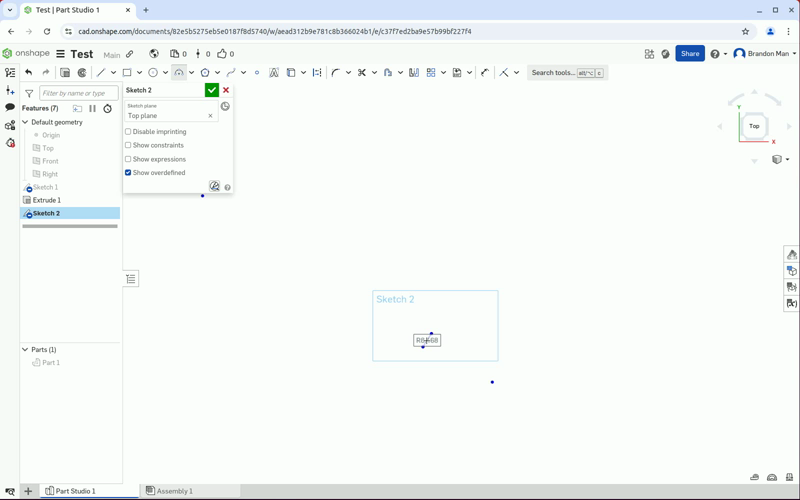
scroll(-6)
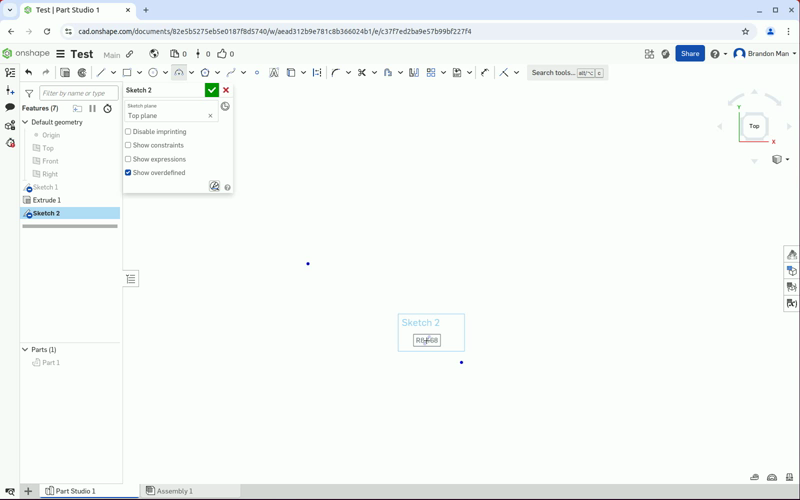
key_up(shift)
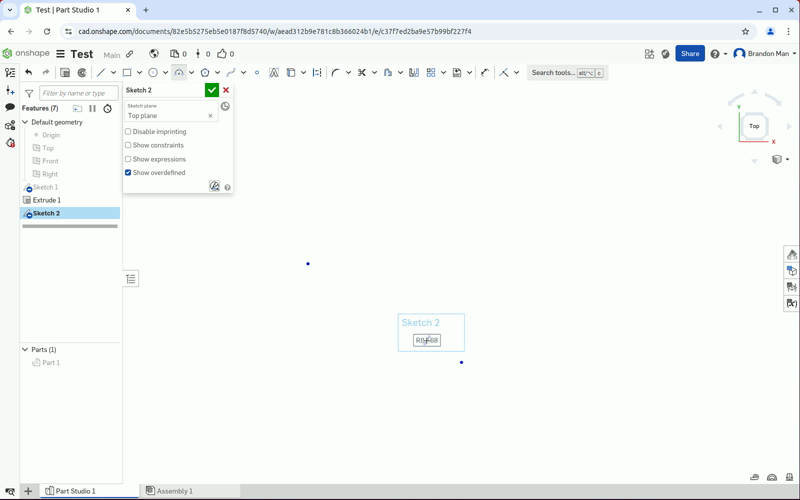
key(esc)
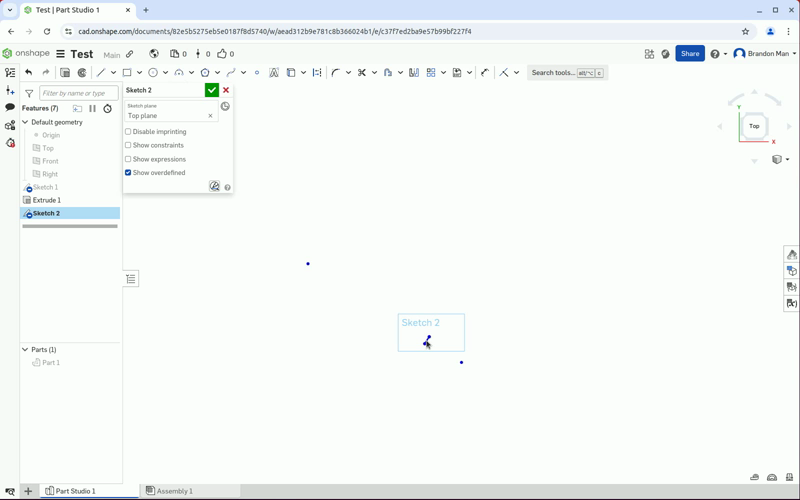
mouse_move(426, 340)
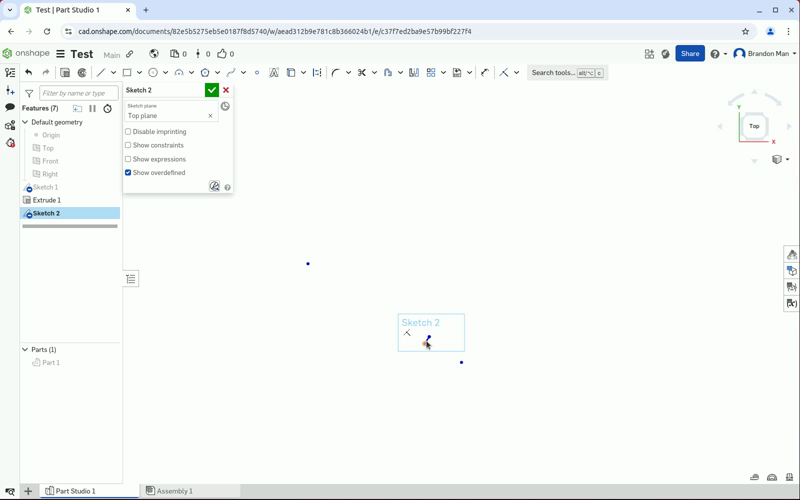
scroll(6)
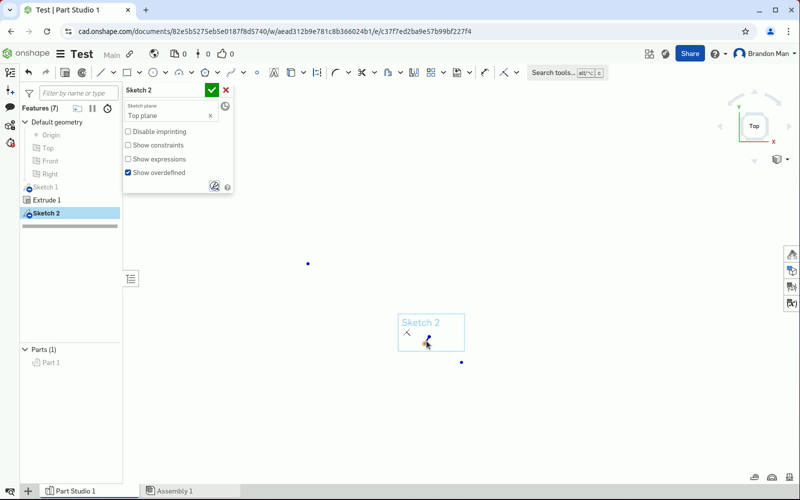
scroll(6)
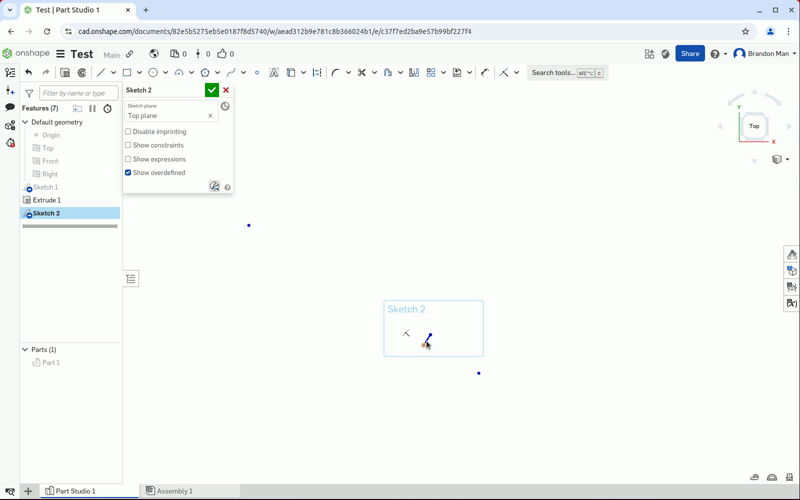
scroll(6)
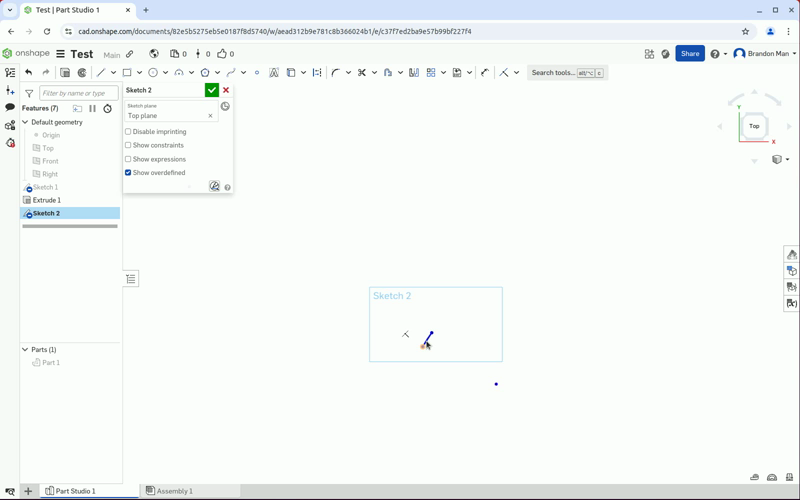
scroll(6)
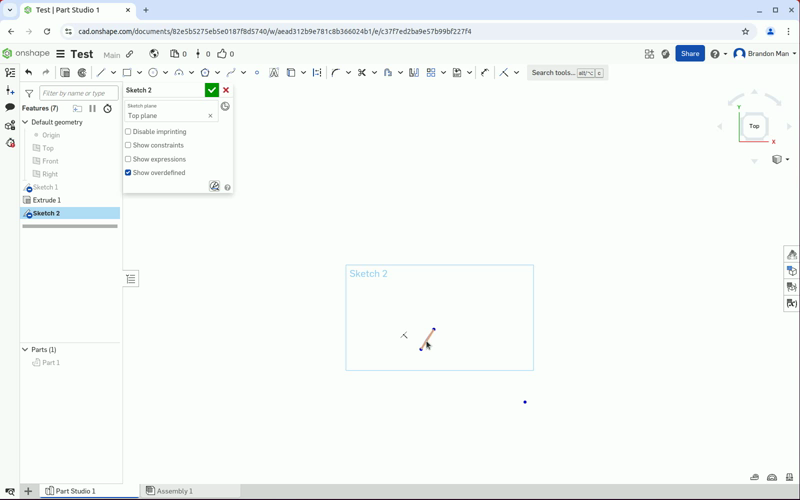
scroll(6)
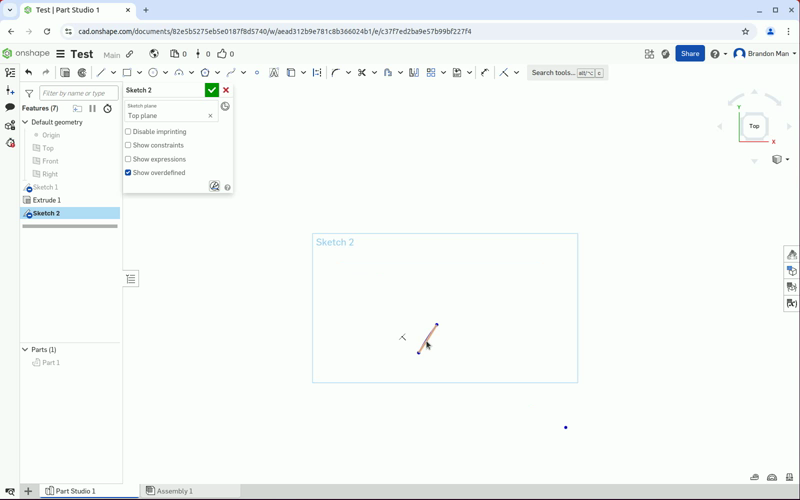
scroll(6)
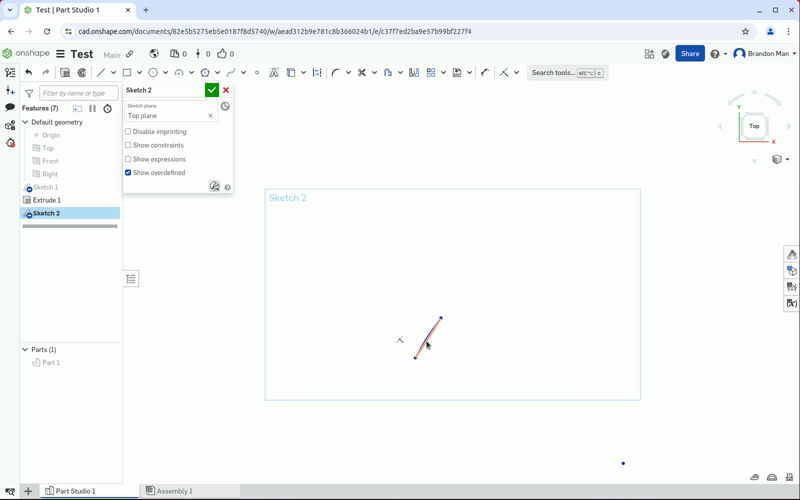
scroll(6)
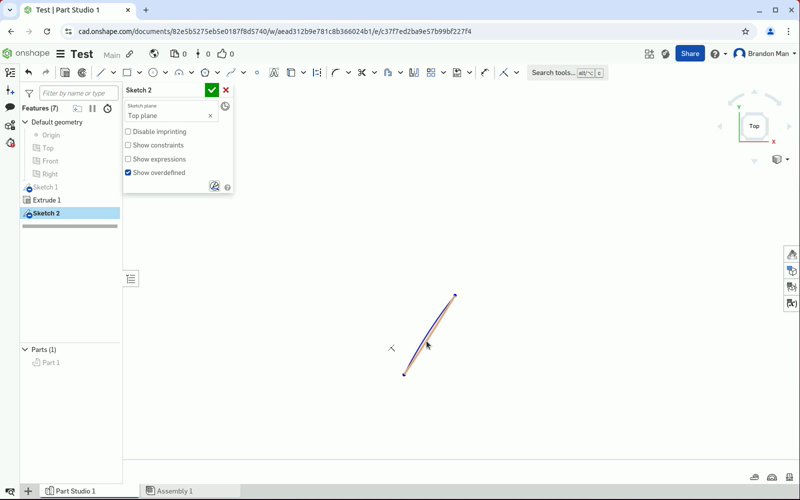
click(426, 340)
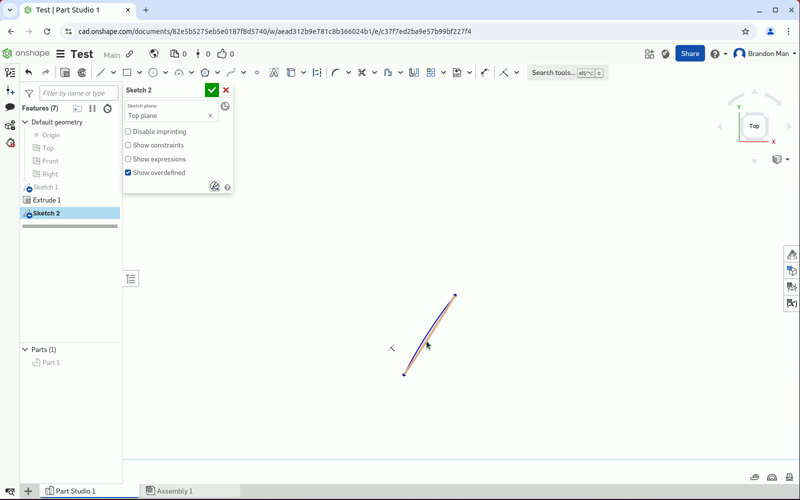
scroll(-6)
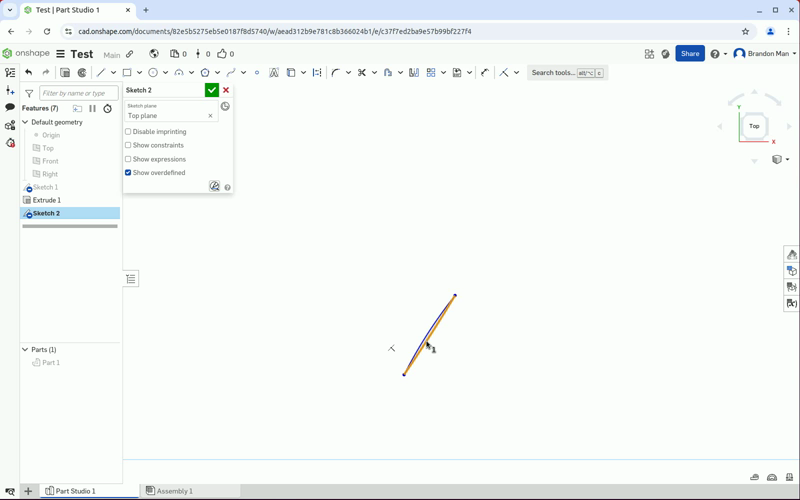
scroll(-6)
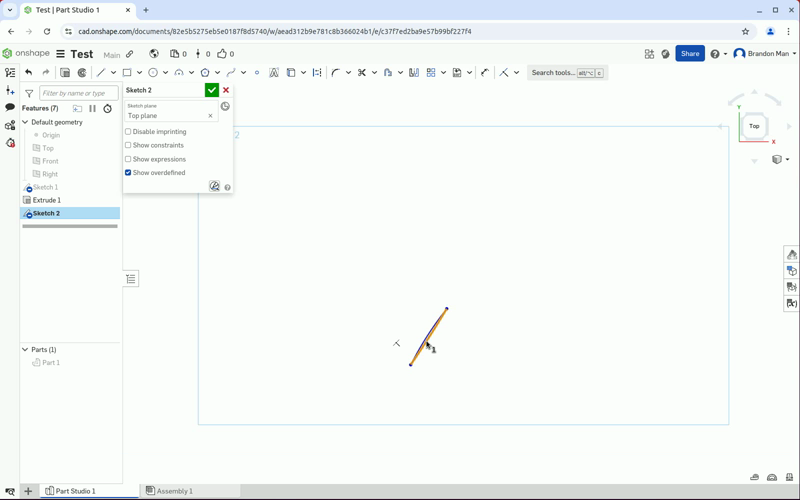
scroll(-6)
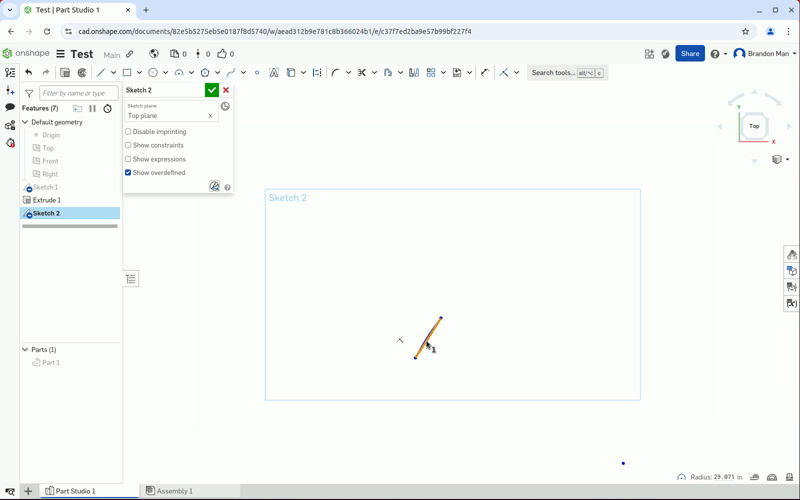
scroll(-6)
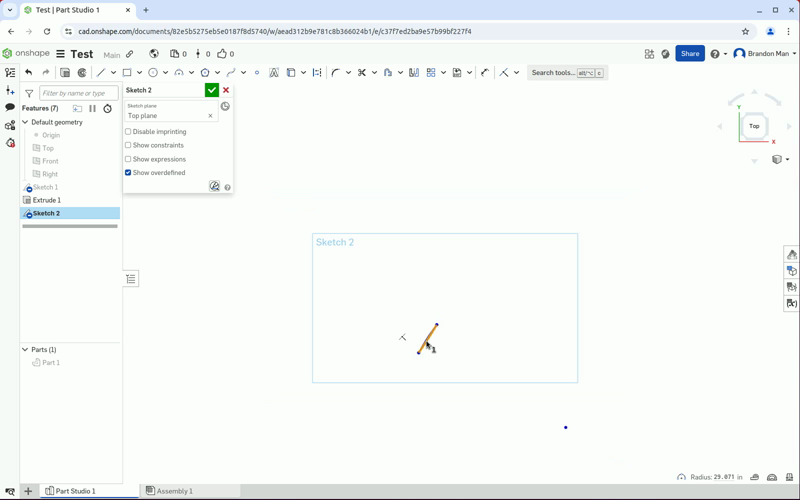
scroll(-6)
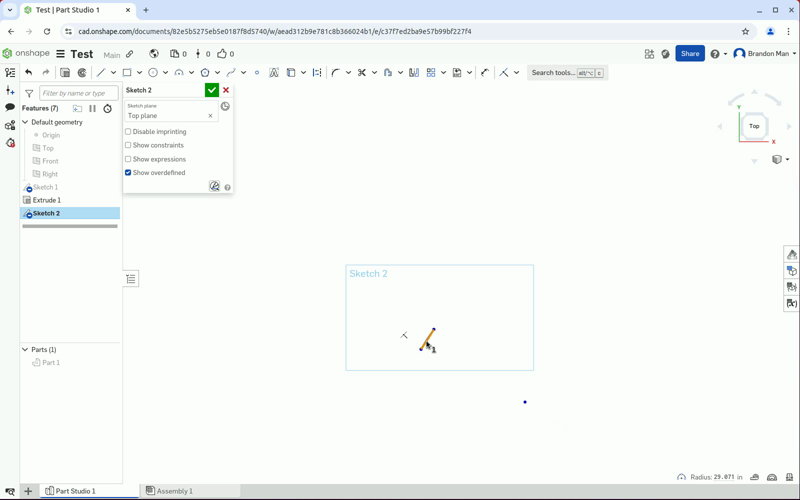
scroll(-6)
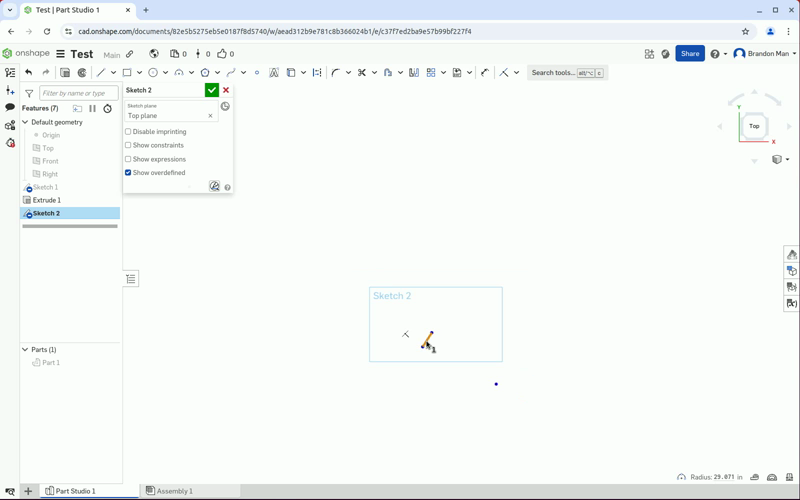
scroll(-6)
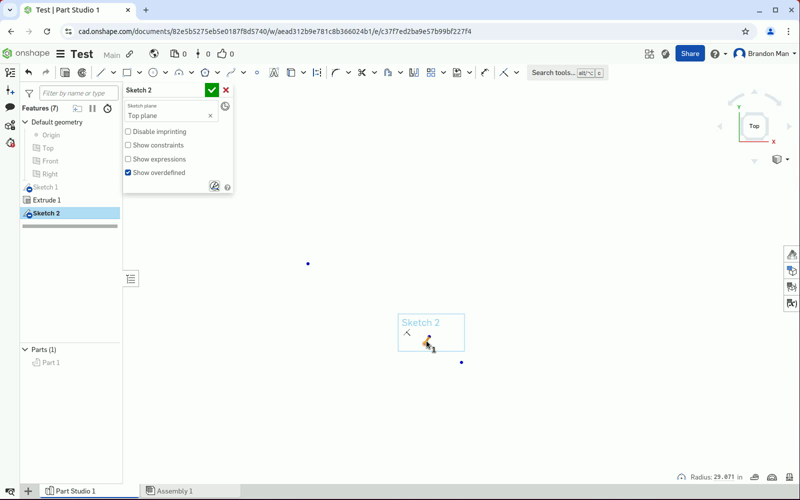
mouse_move(73, 352)
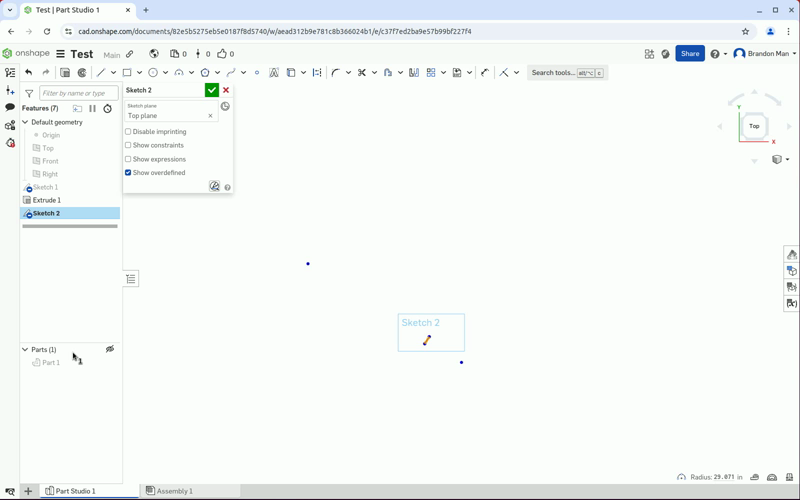
key(shift+y)
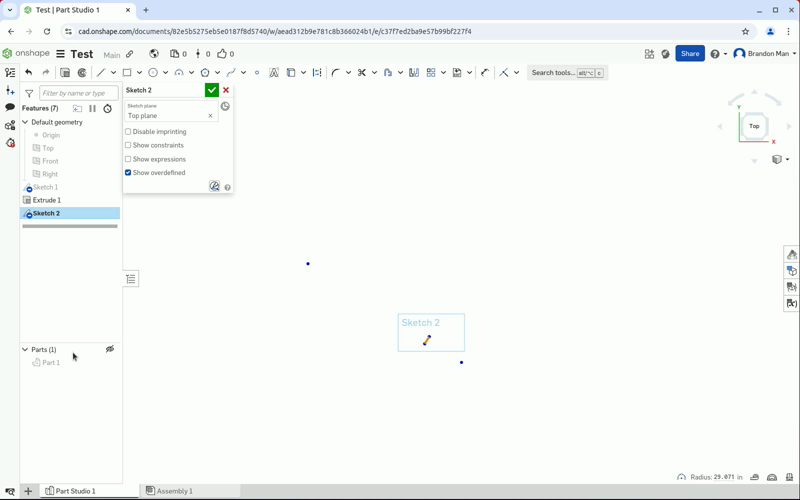
key(shift+e)
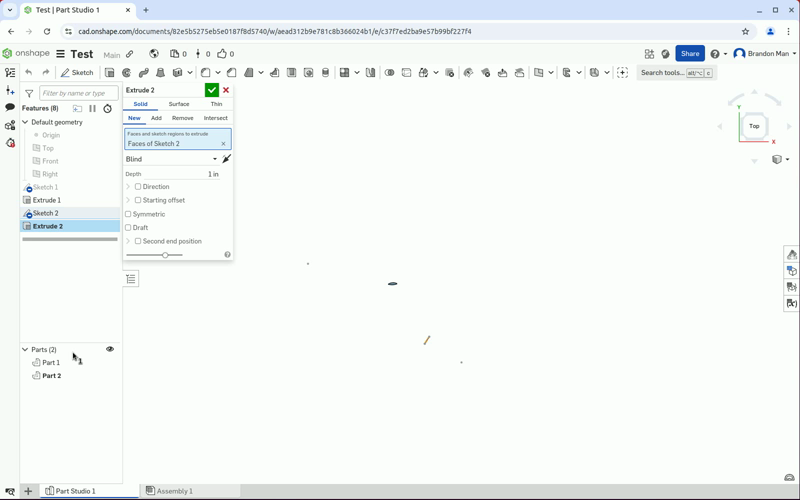
mouse_move(143, 106)
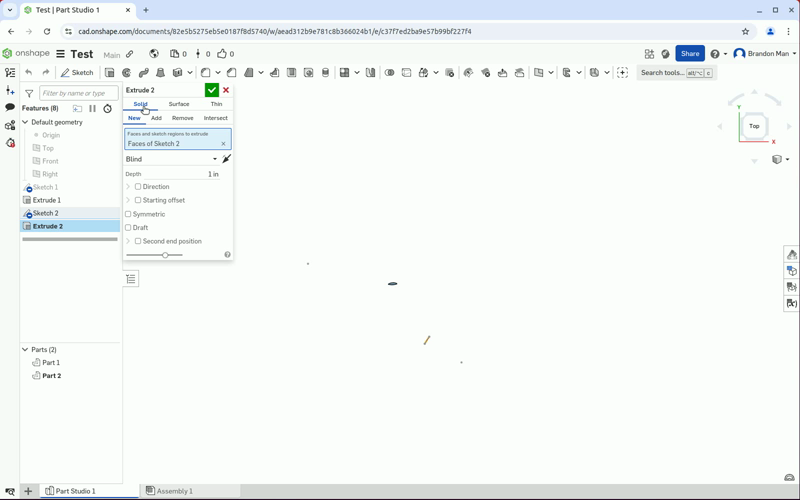
click(143, 106)
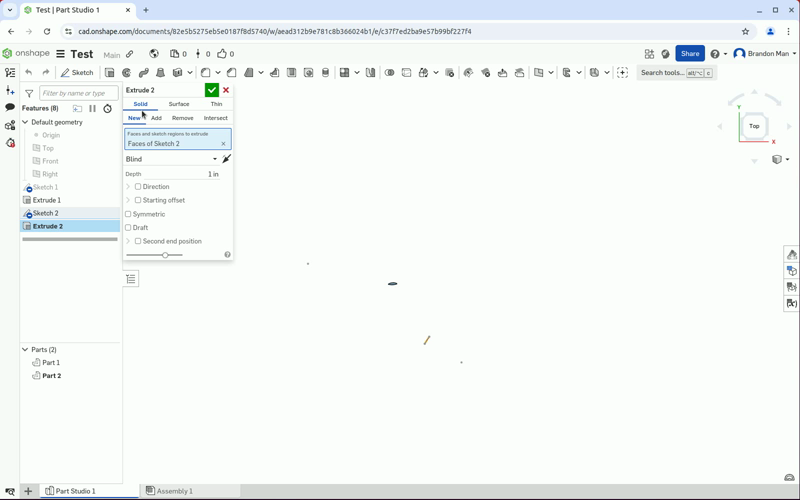
mouse_move(137, 120)
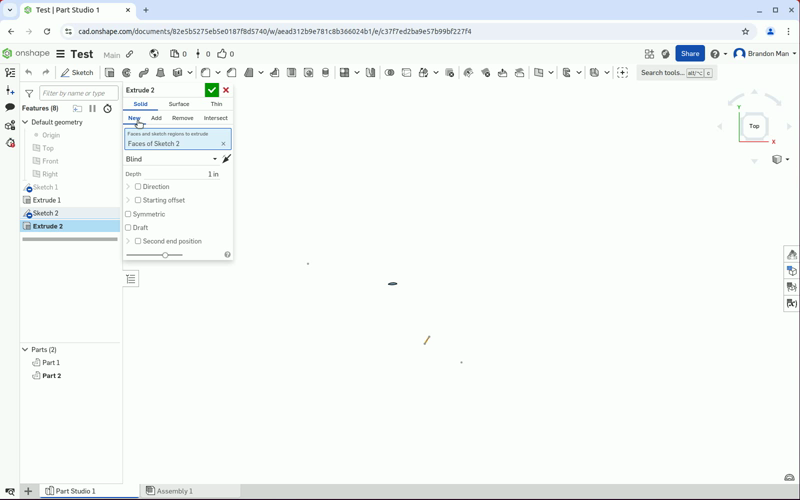
click(137, 120)
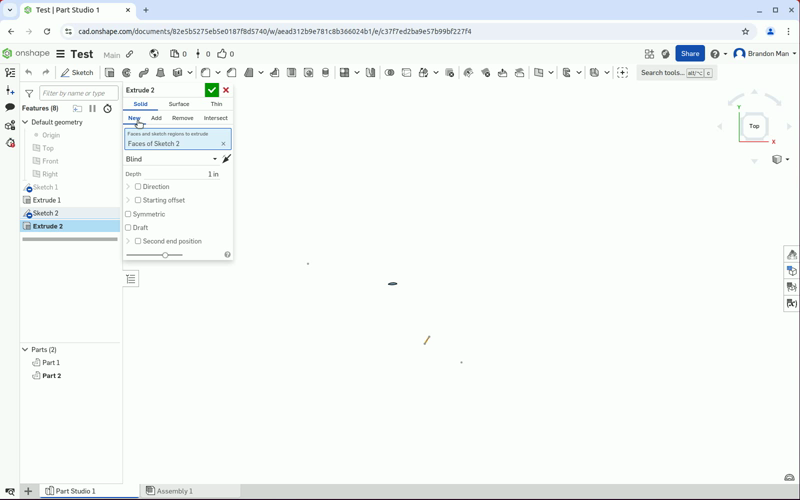
key(tab, 4)
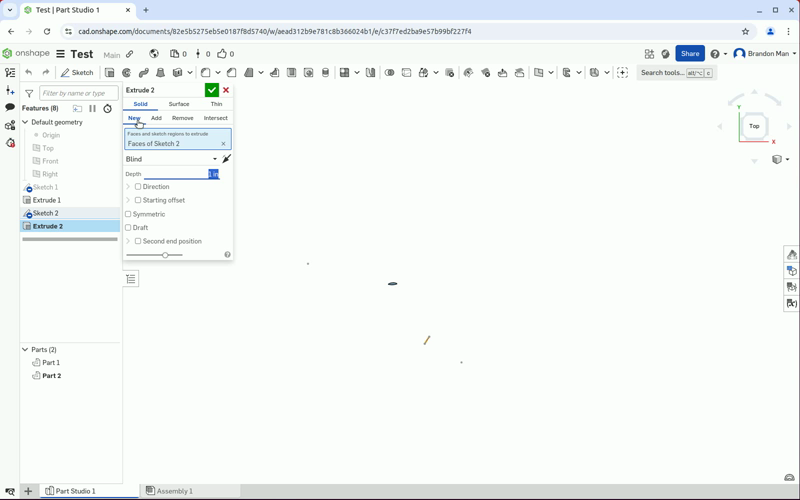
text(4.092)
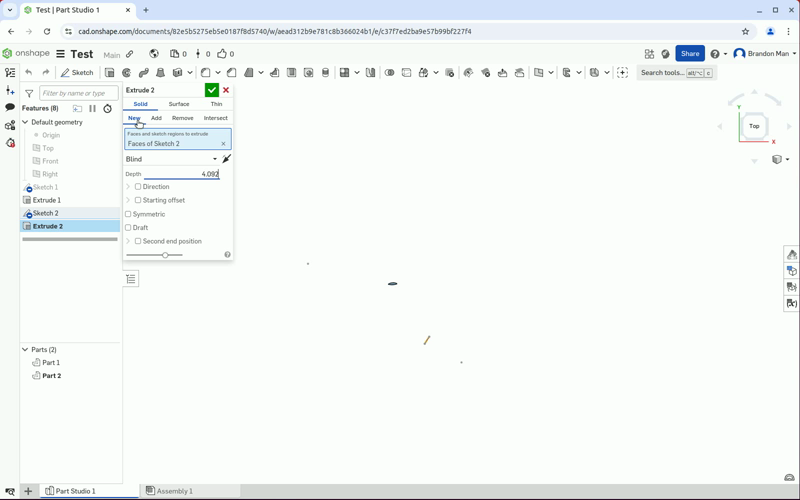
key(enter)
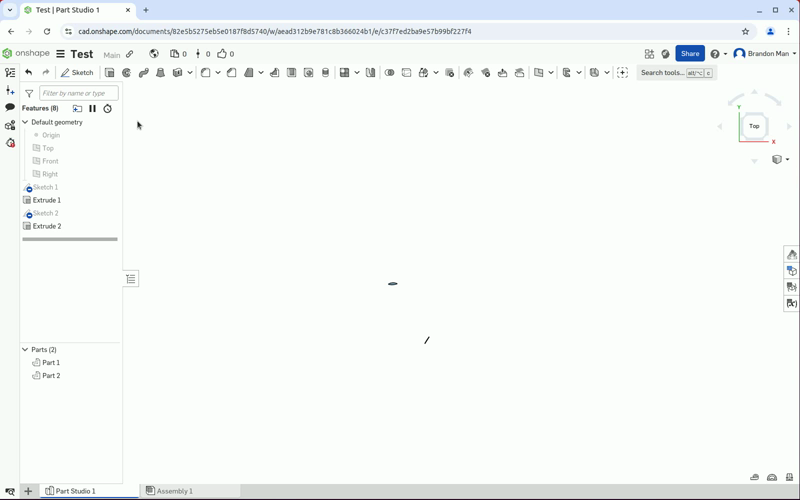
key(shift+h)
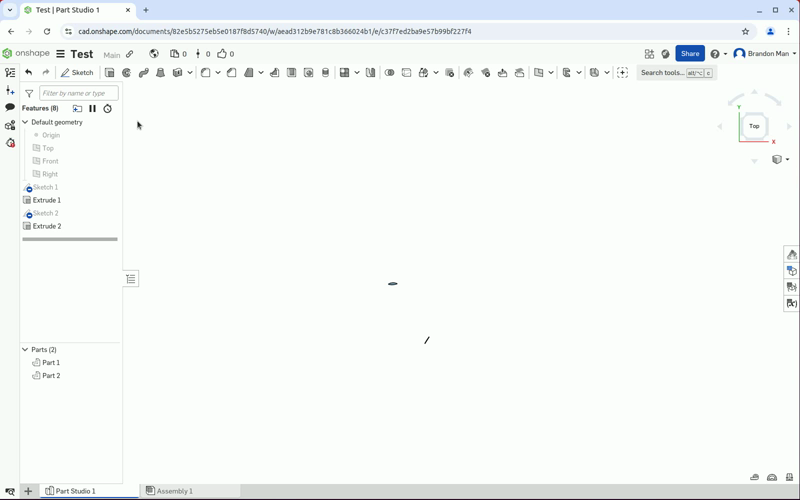
key(shift+h)
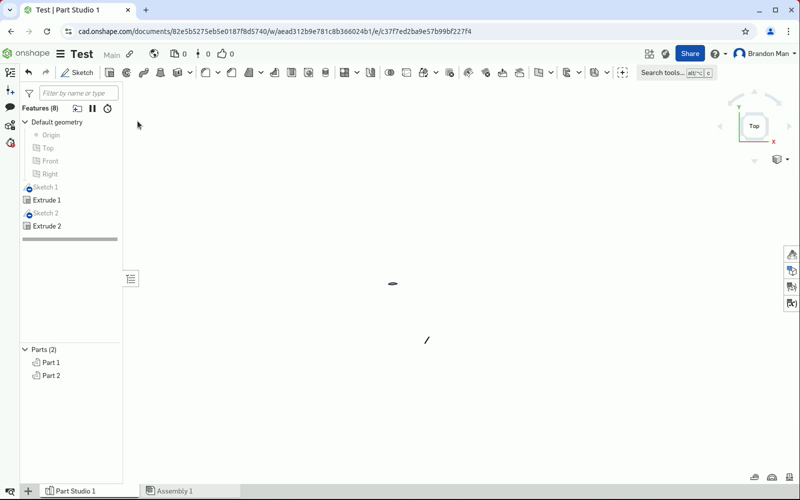
mouse_move(73, 189)
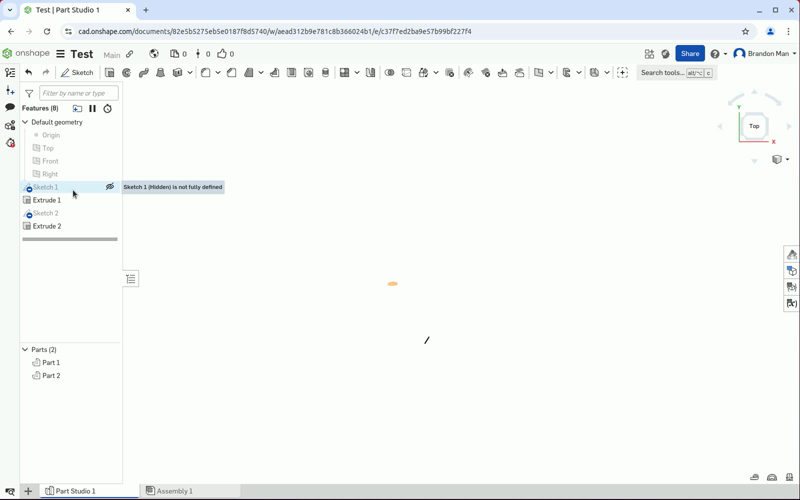
click(73, 189)
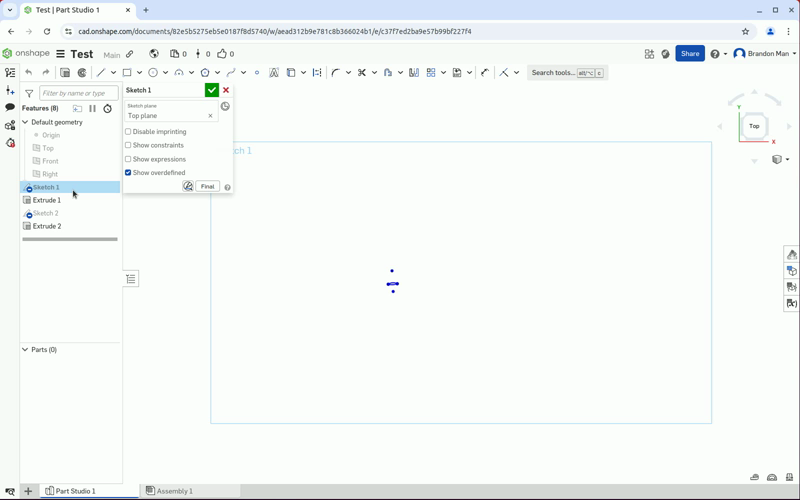
mouse_move(229, 92)
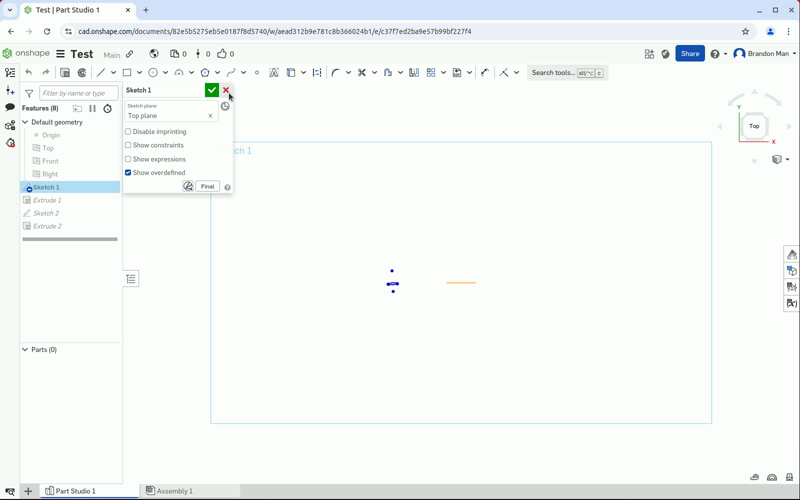
click(229, 92)
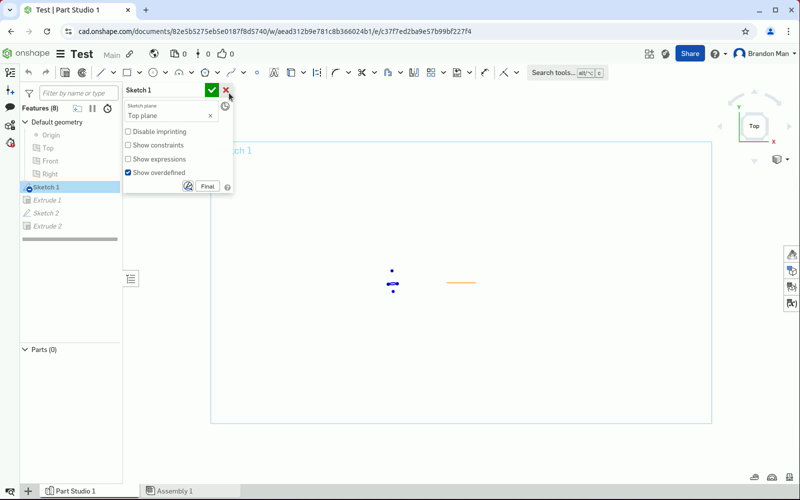
key(shift+s)
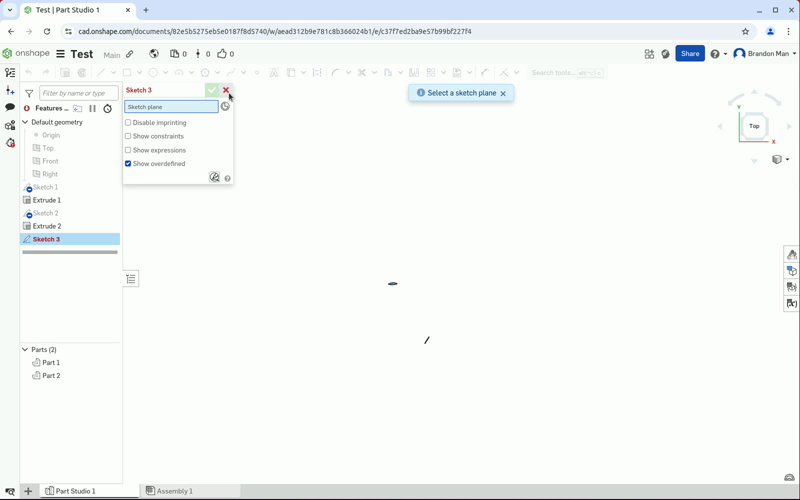
mouse_move(73, 150)
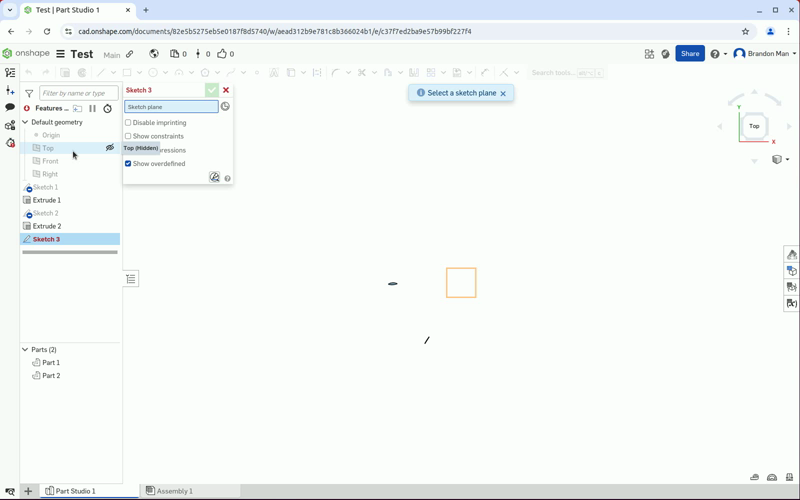
click(73, 150)
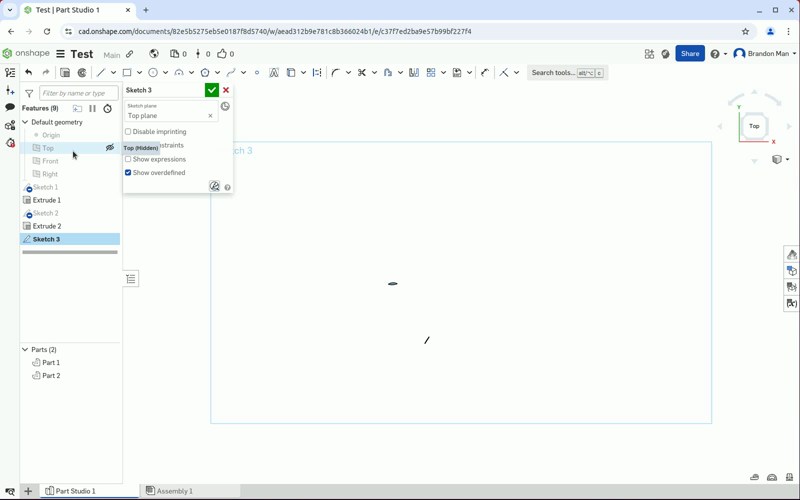
mouse_move(73, 352)
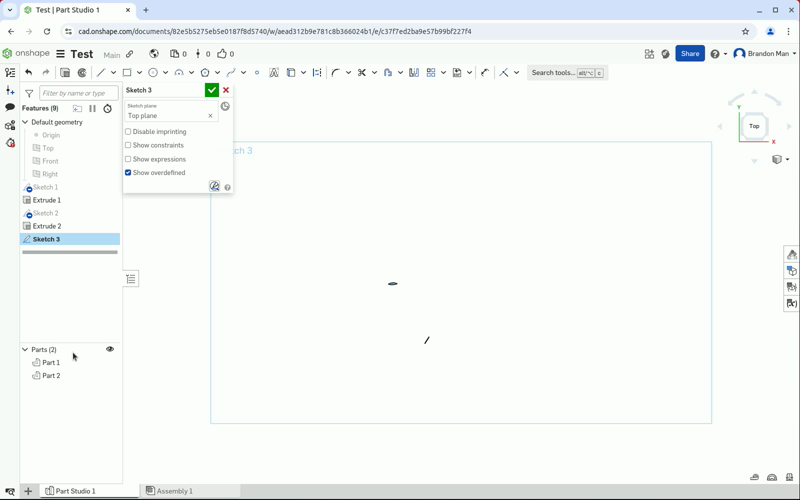
key(y)
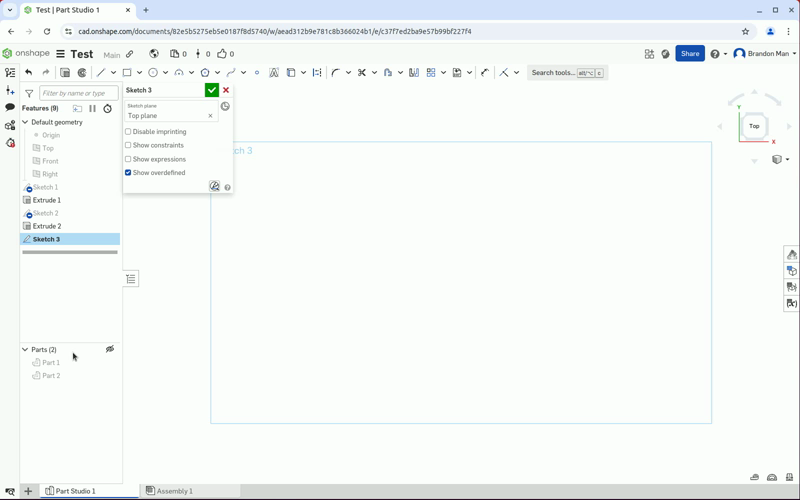
key(a)
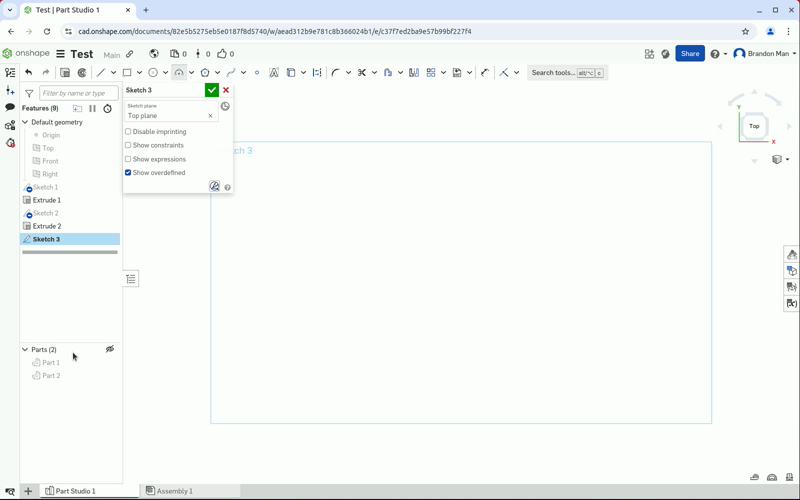
key_down(shift)
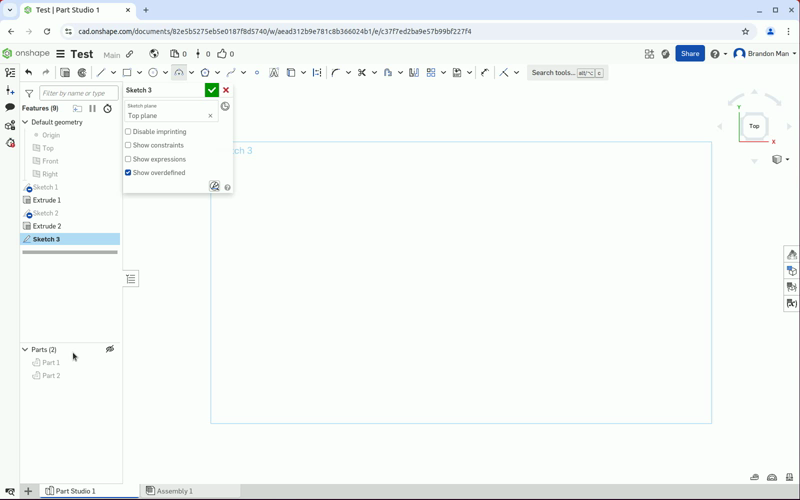
mouse_move(493, 337)
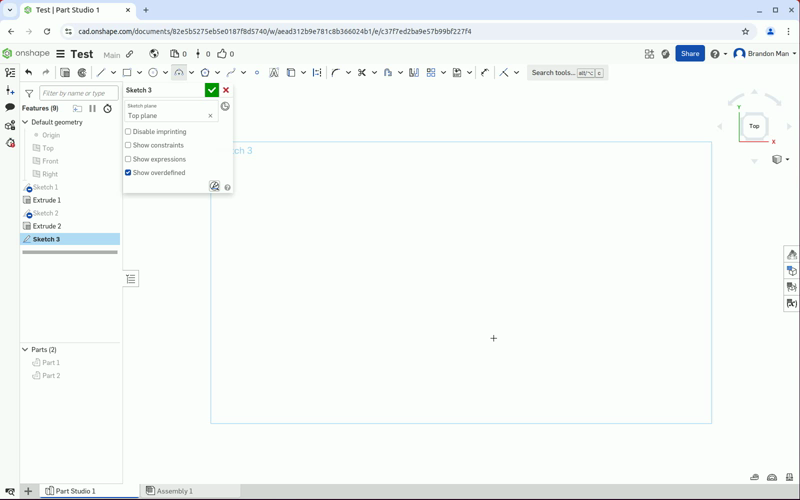
click(493, 337)
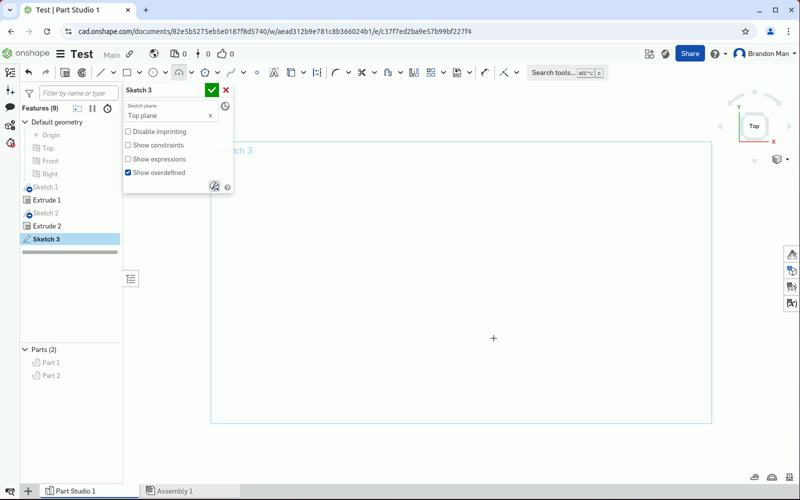
key_up(shift)
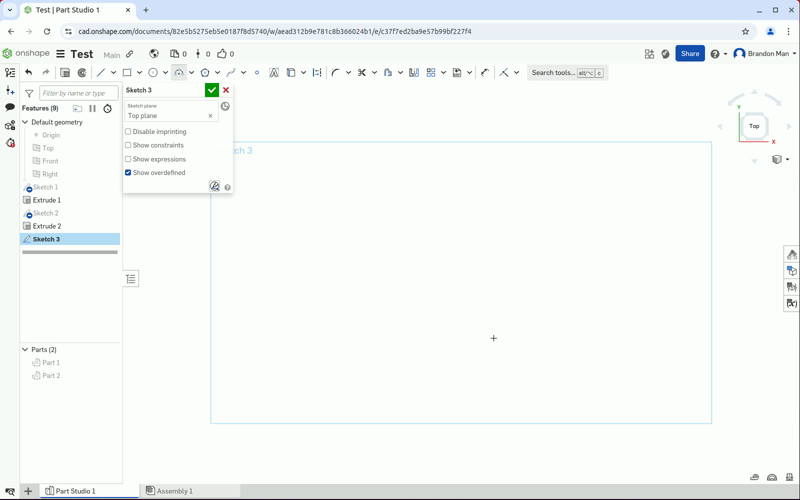
key_down(shift)
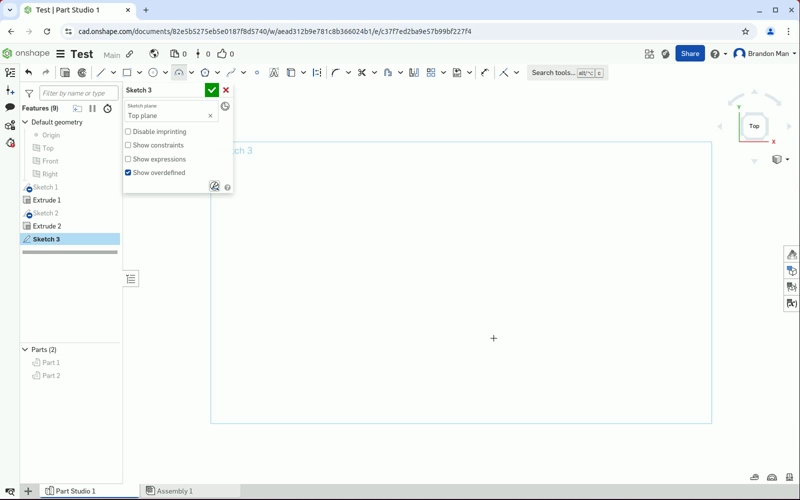
mouse_move(499, 346)
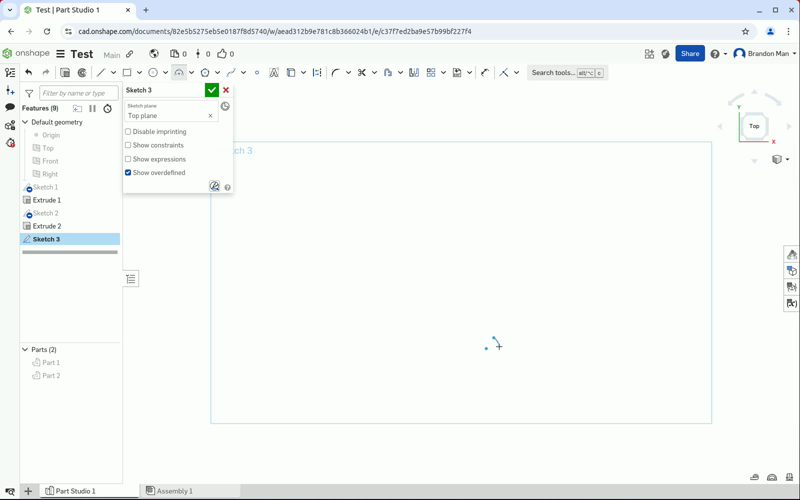
click(499, 346)
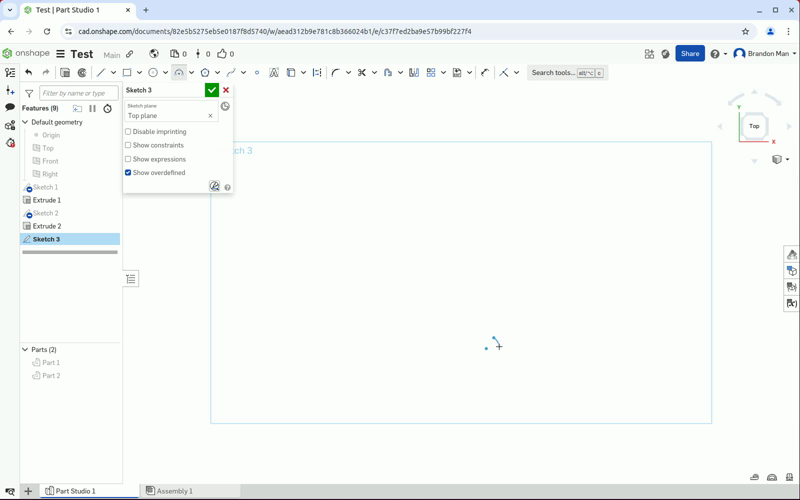
mouse_move(496, 342)
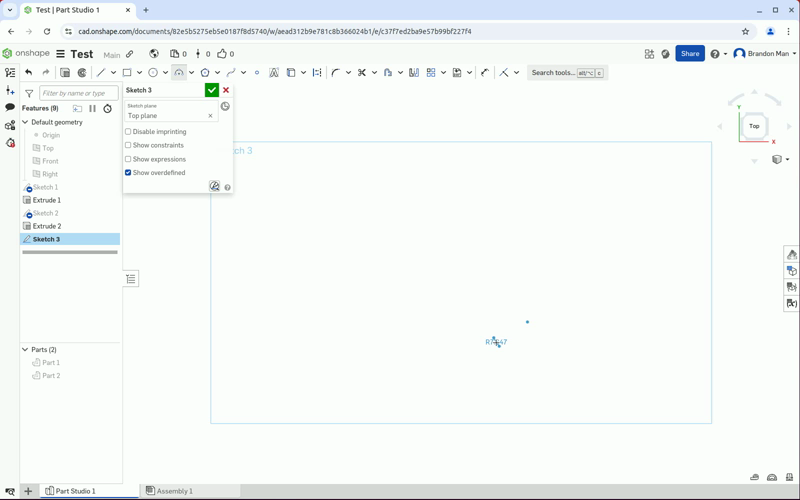
click(496, 342)
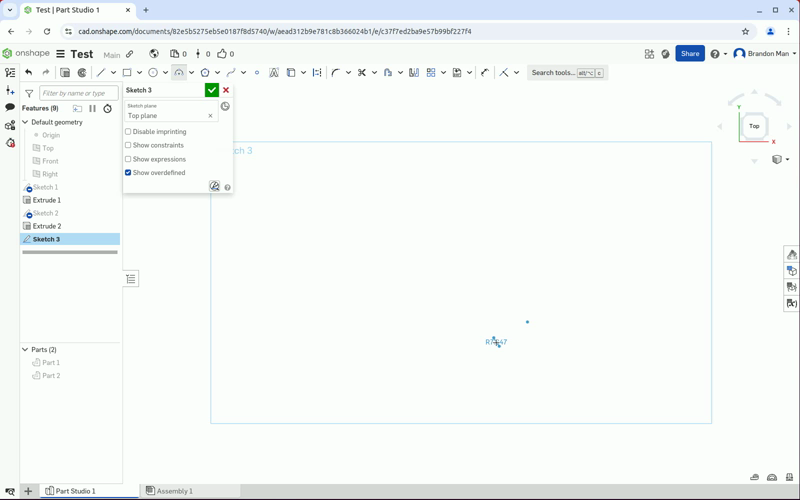
key_up(shift)
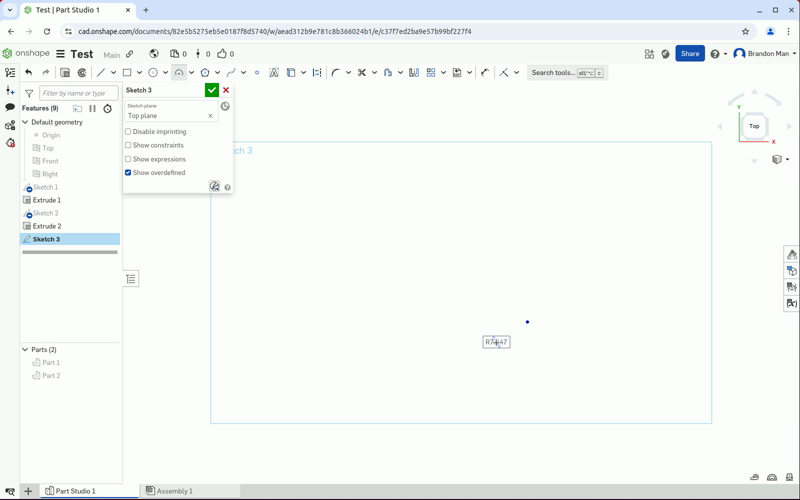
mouse_move(499, 346)
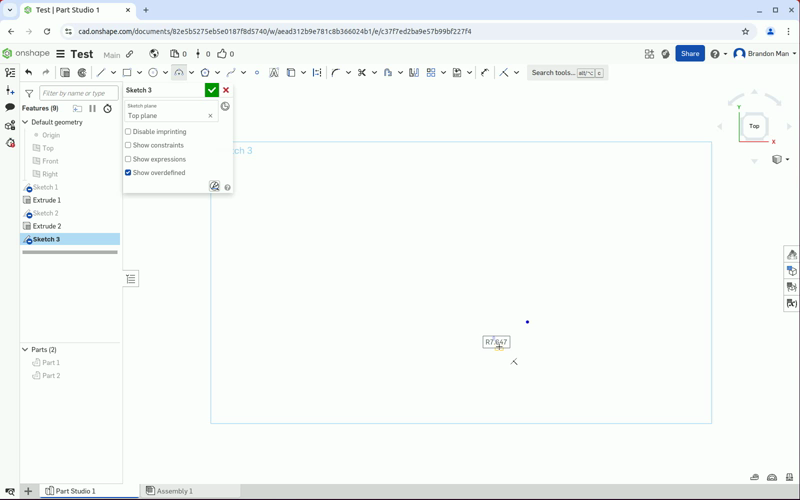
click(499, 346)
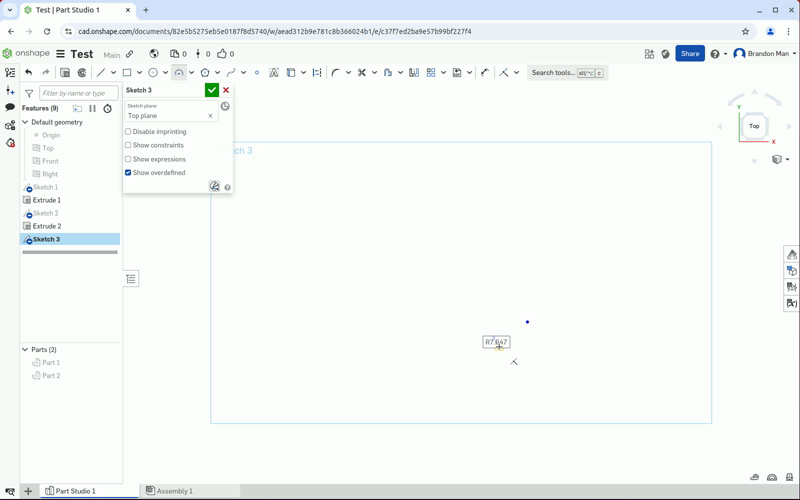
mouse_move(493, 337)
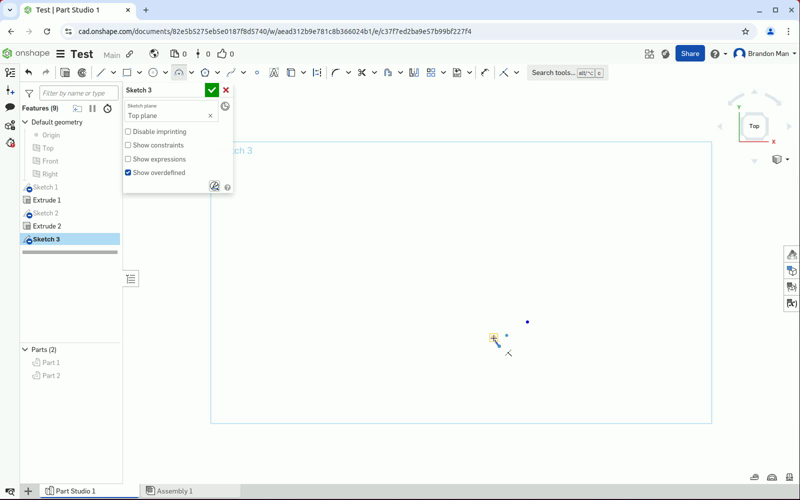
click(493, 337)
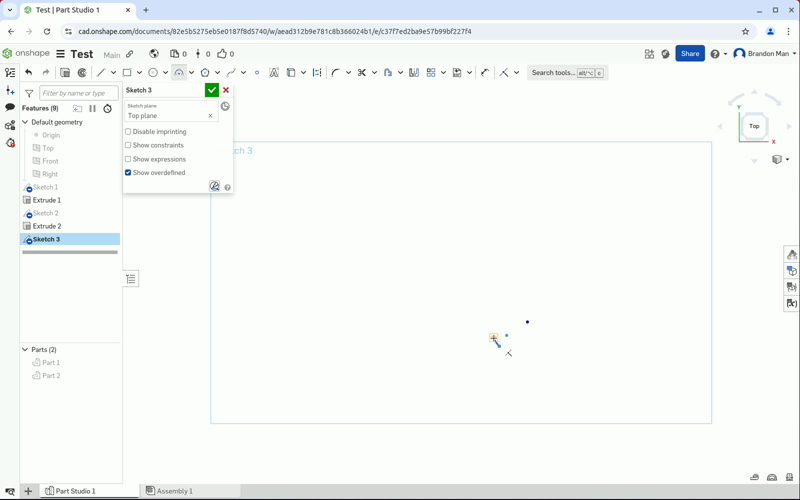
key_down(shift)
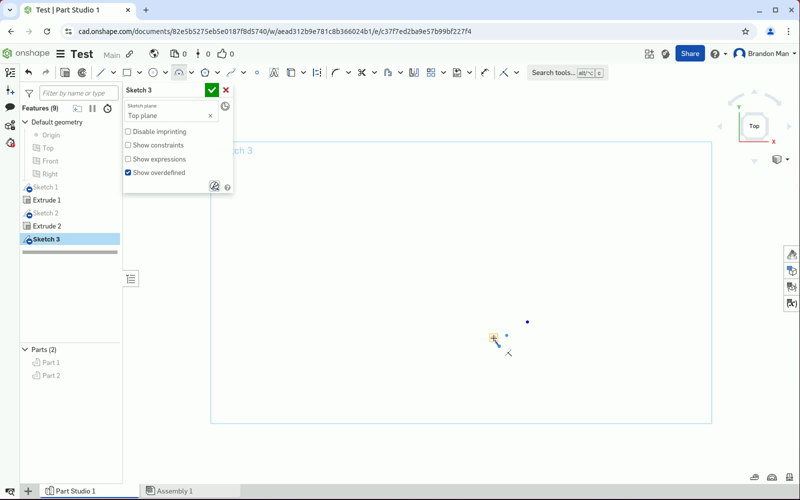
mouse_move(496, 342)
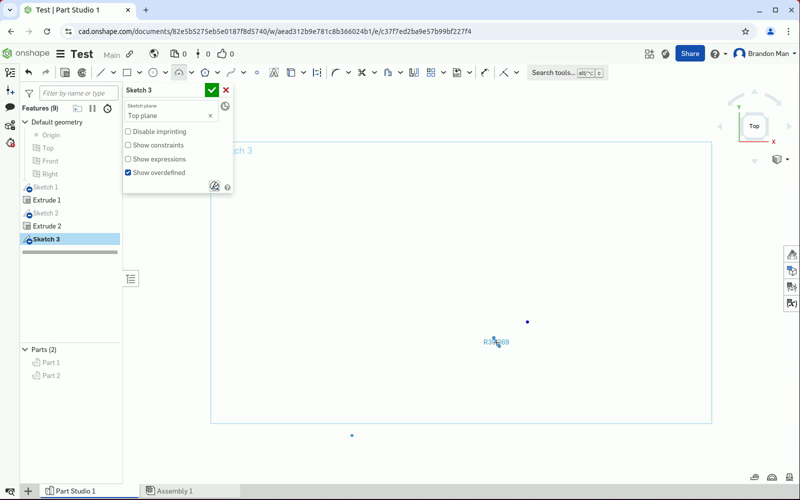
click(496, 342)
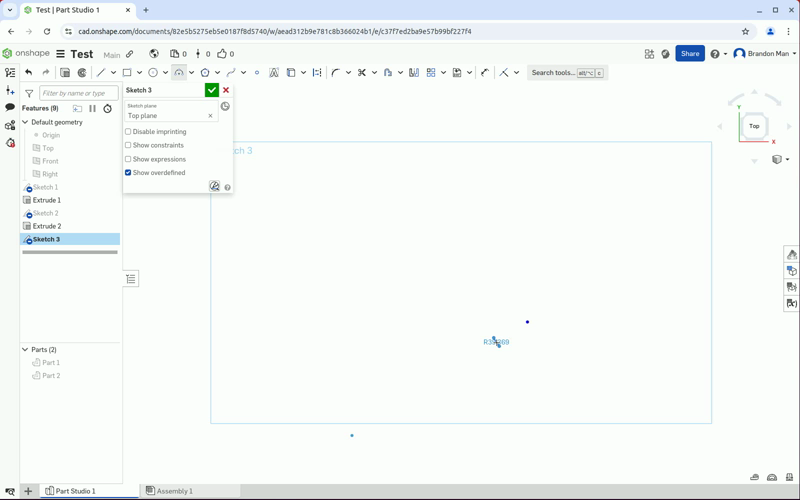
key_up(shift)
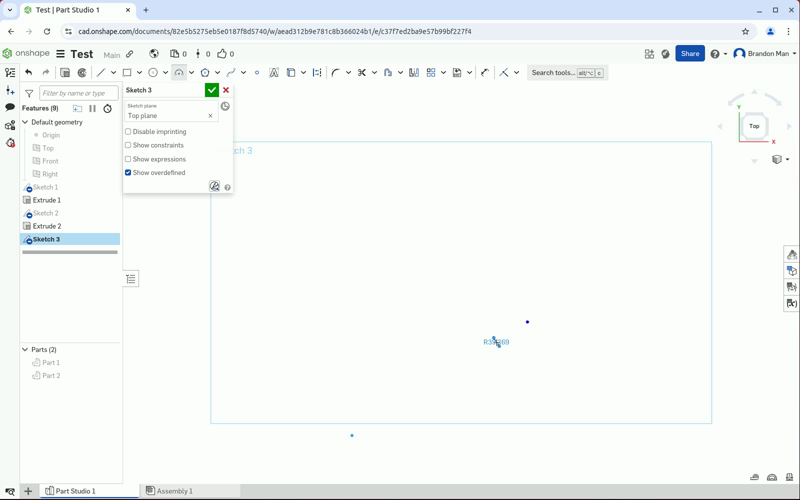
key(esc)
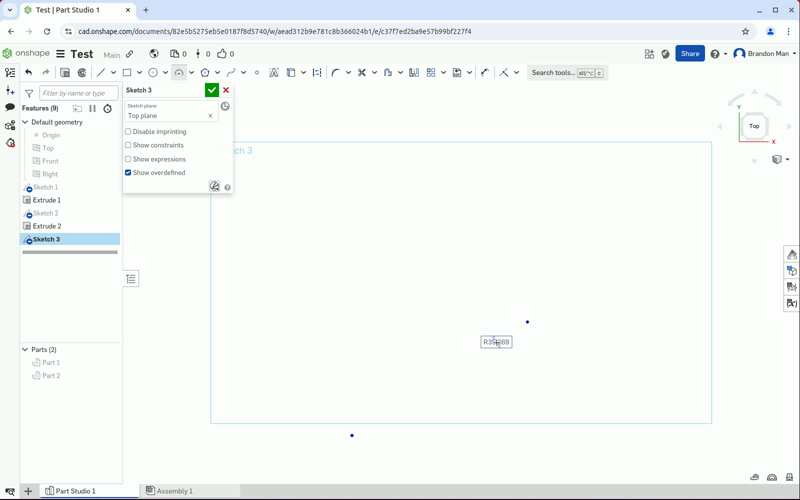
mouse_move(495, 341)
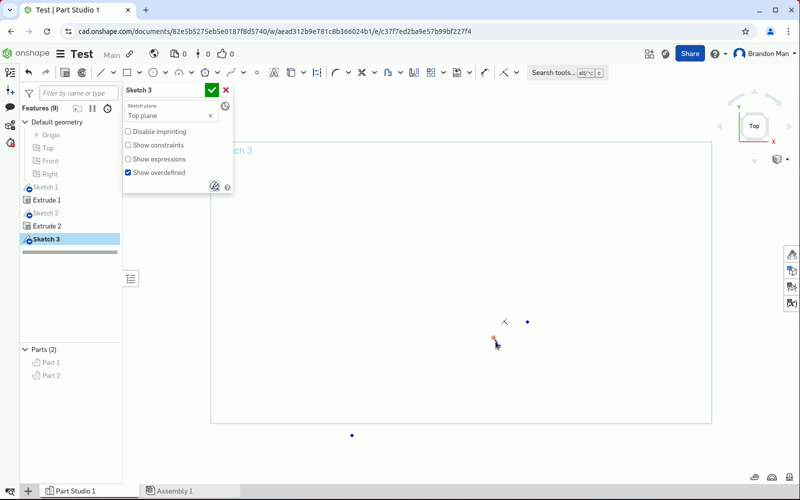
scroll(6)
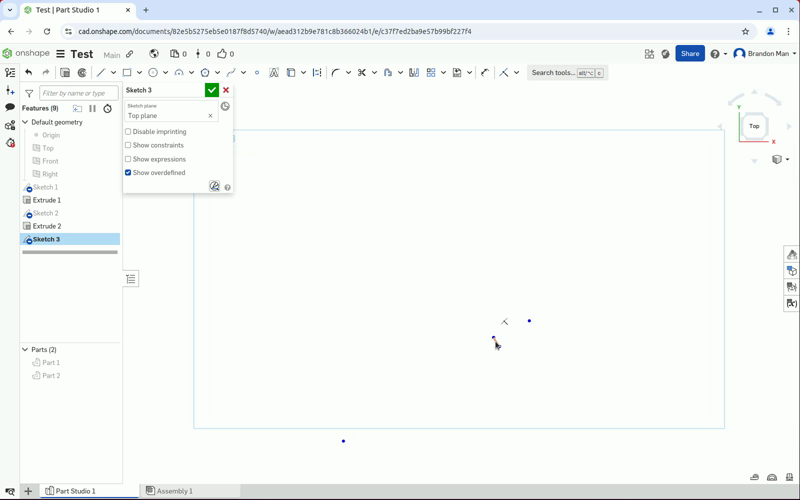
scroll(6)
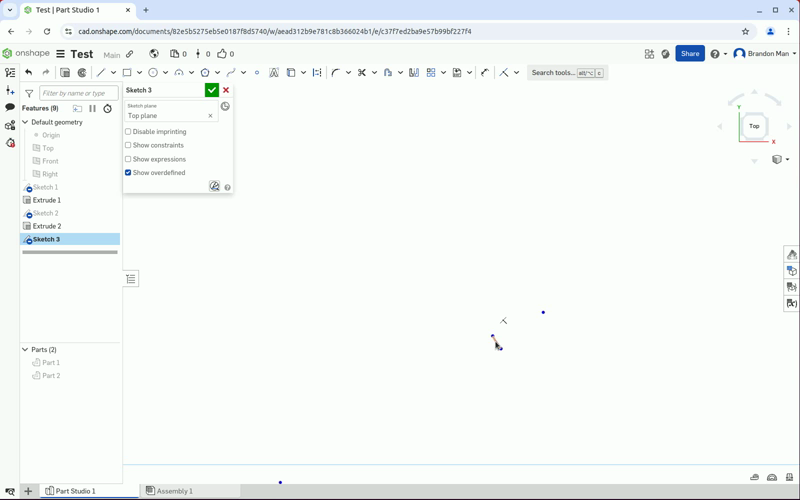
scroll(6)
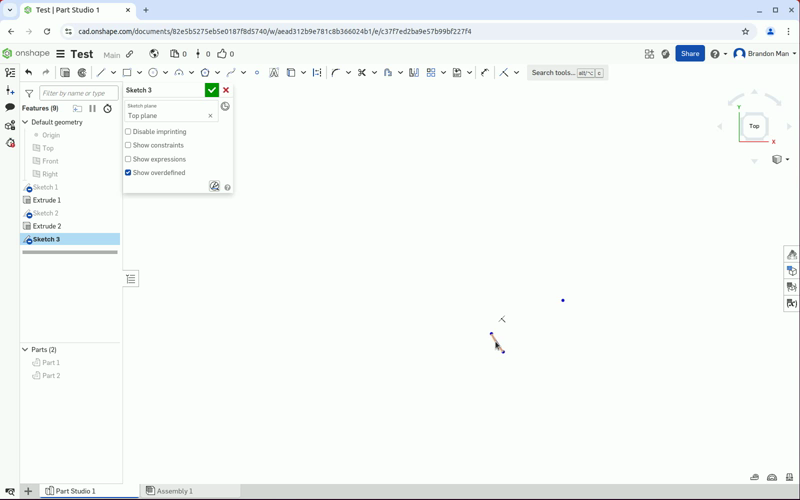
scroll(6)
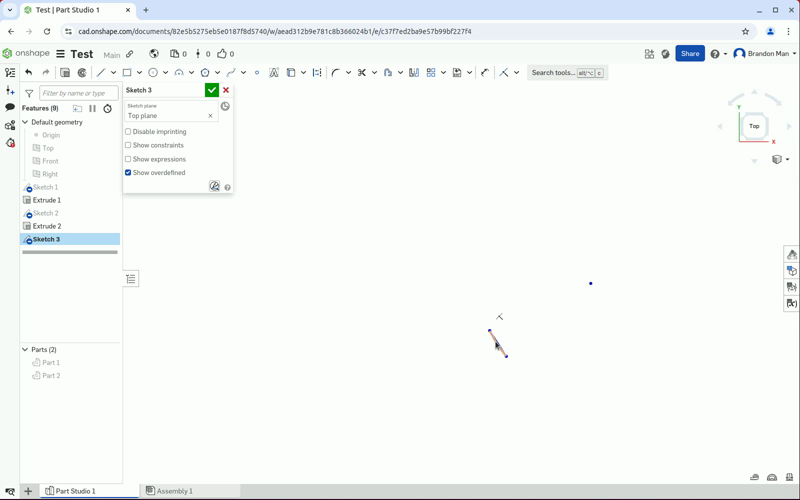
scroll(6)
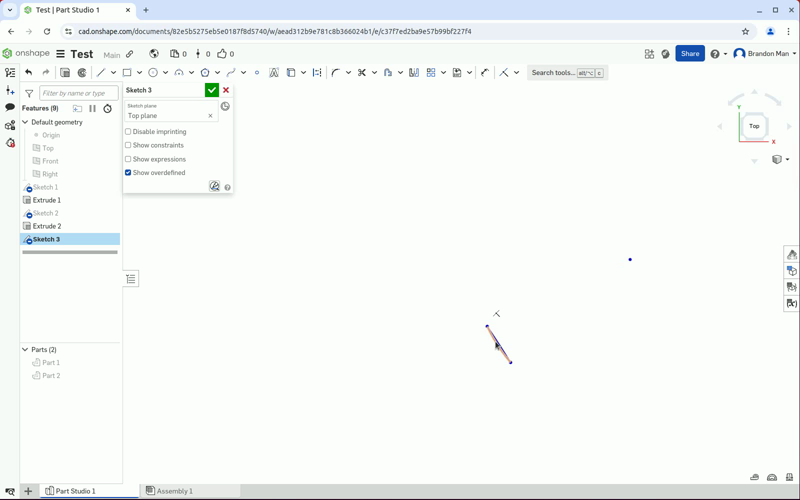
scroll(6)
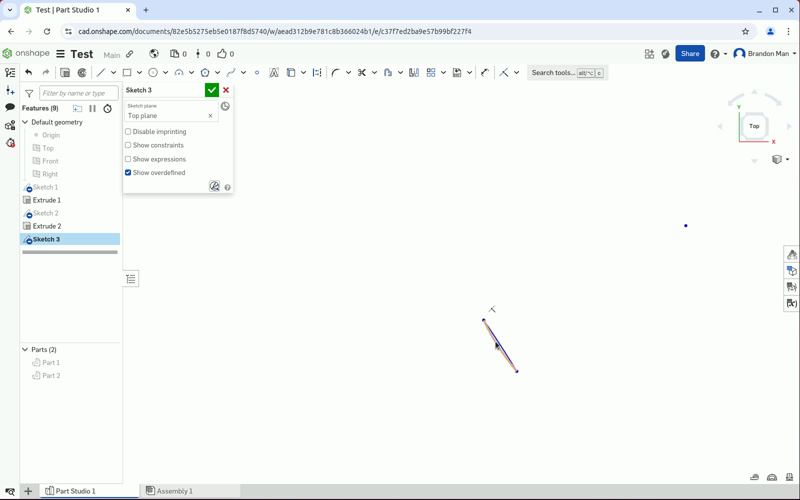
scroll(6)
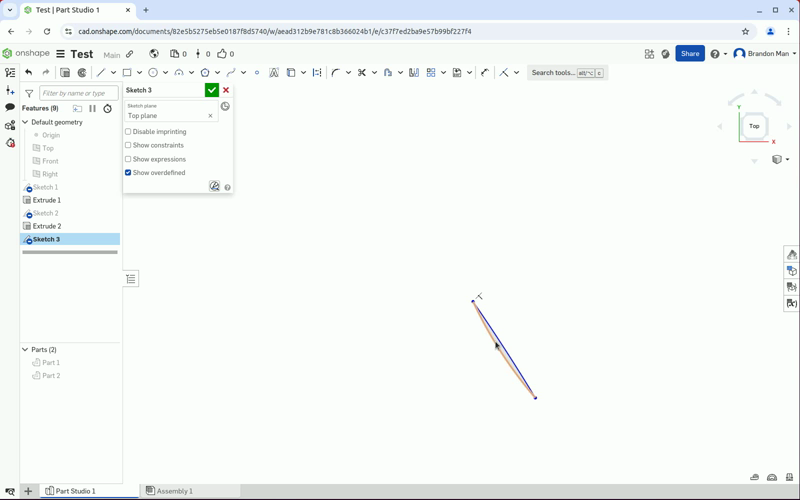
click(495, 341)
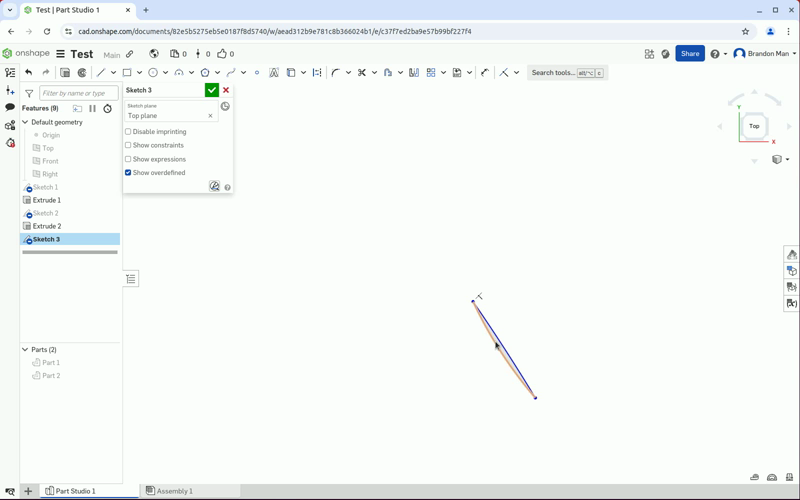
scroll(-6)
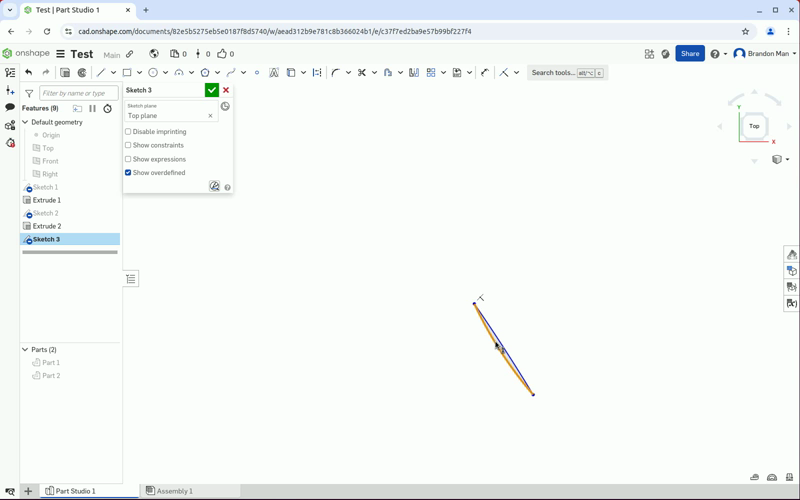
scroll(-6)
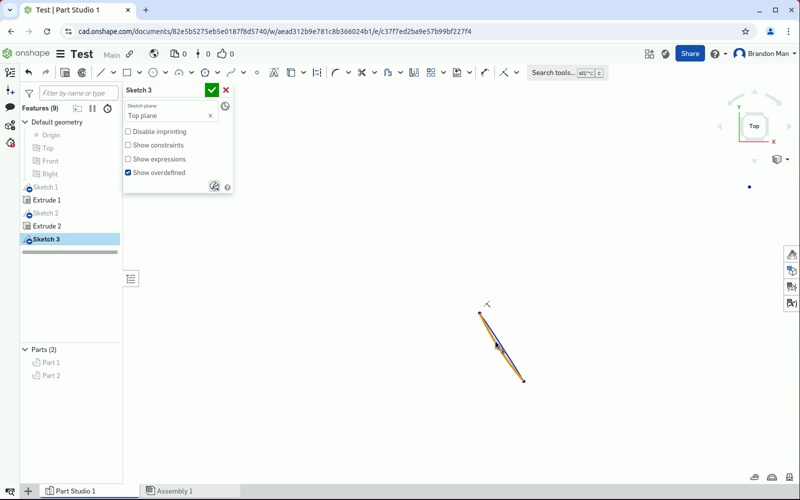
scroll(-6)
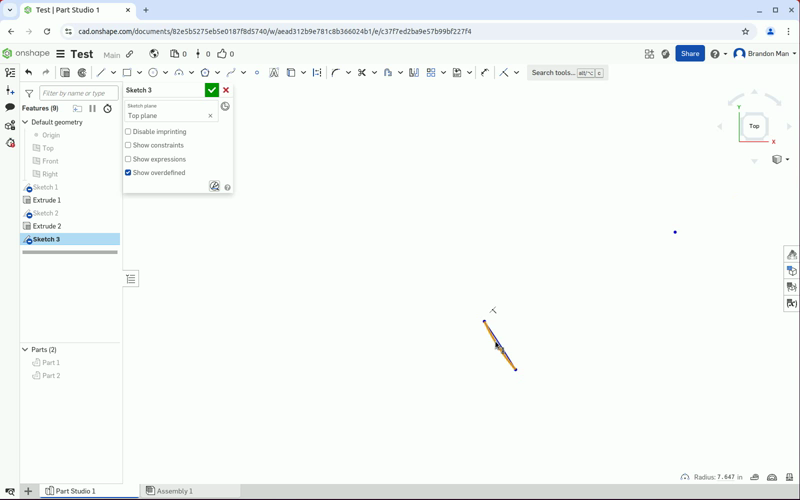
scroll(-6)
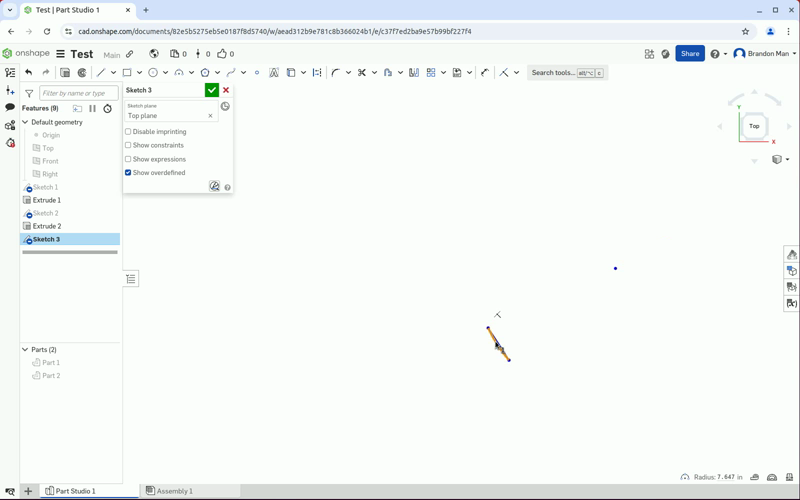
scroll(-6)
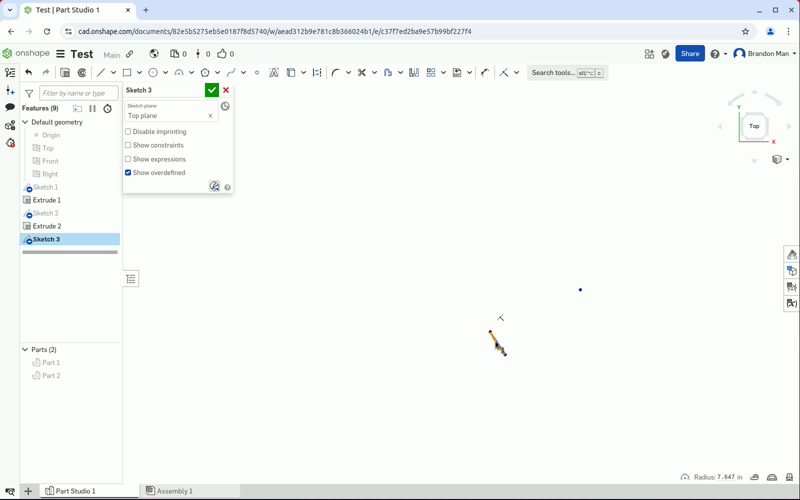
scroll(-6)
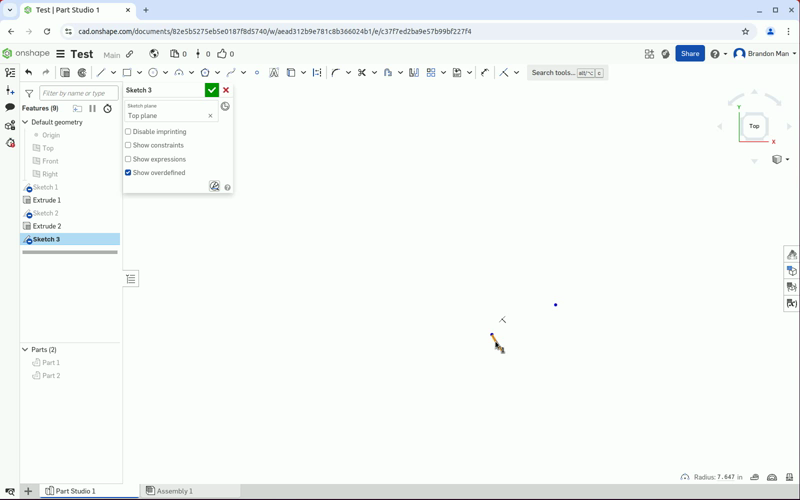
scroll(-6)
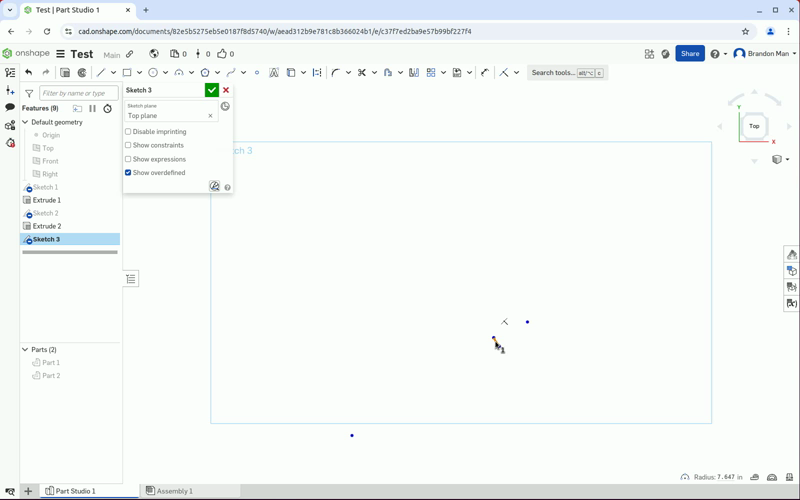
mouse_move(73, 352)
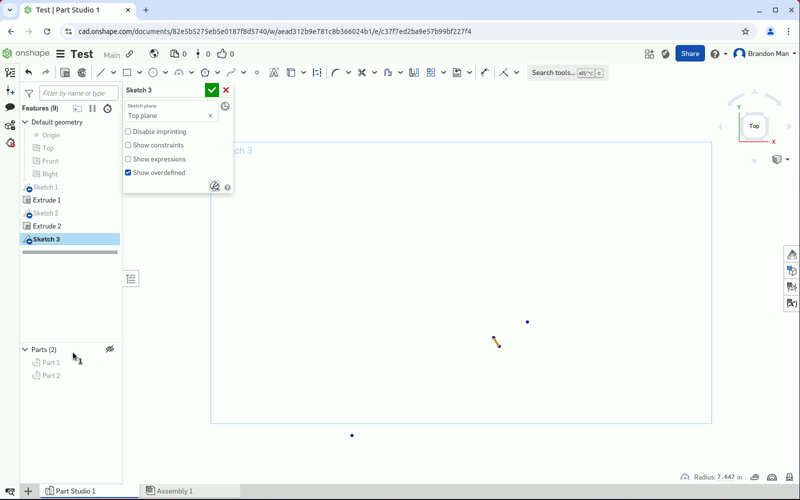
key(shift+y)
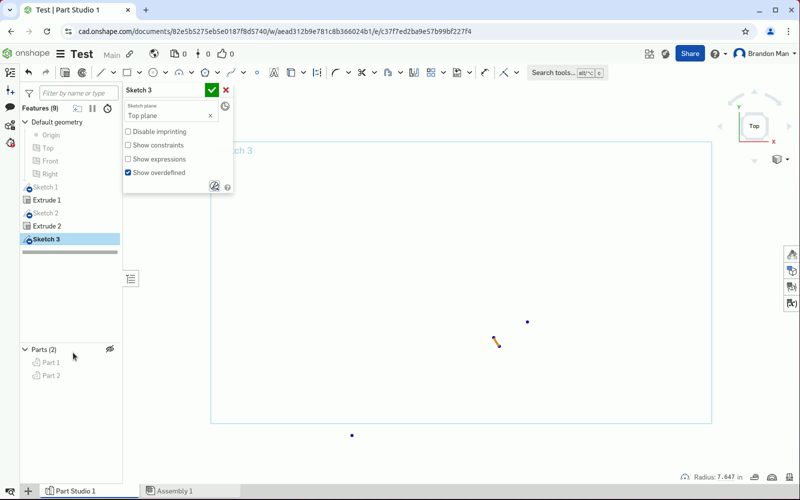
key(shift+e)
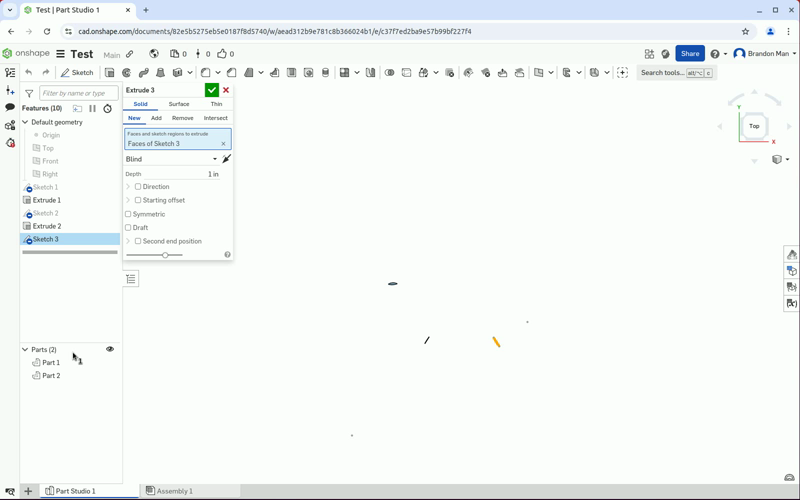
mouse_move(143, 106)
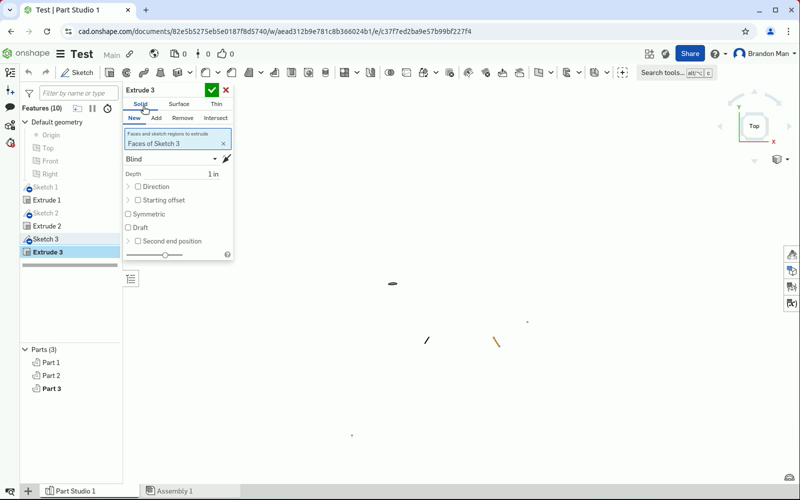
click(143, 106)
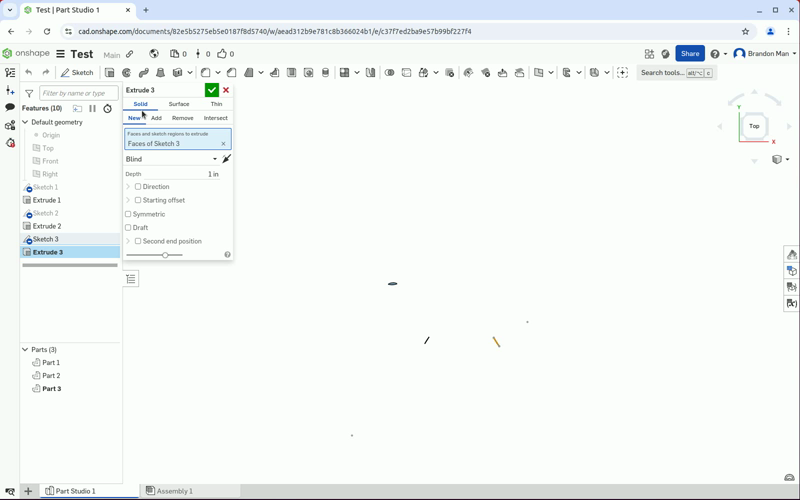
mouse_move(137, 120)
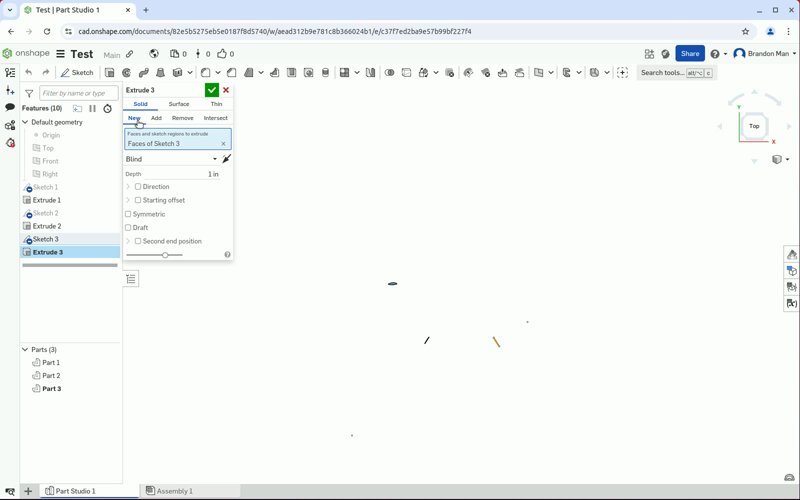
click(137, 120)
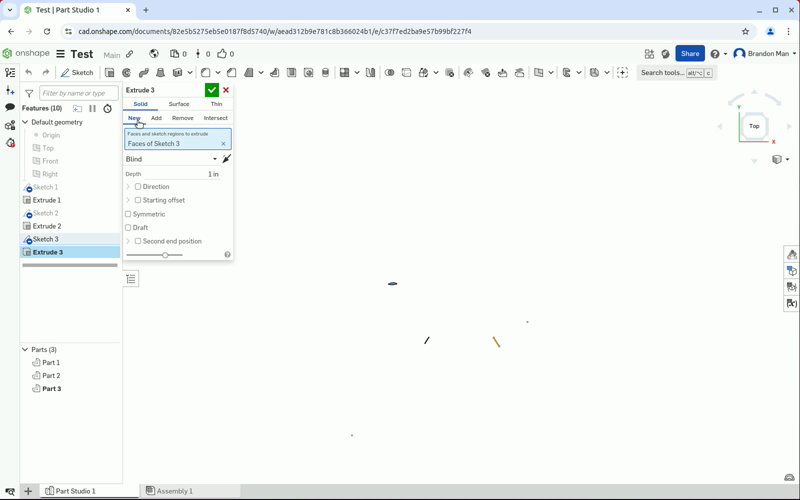
key(tab, 4)
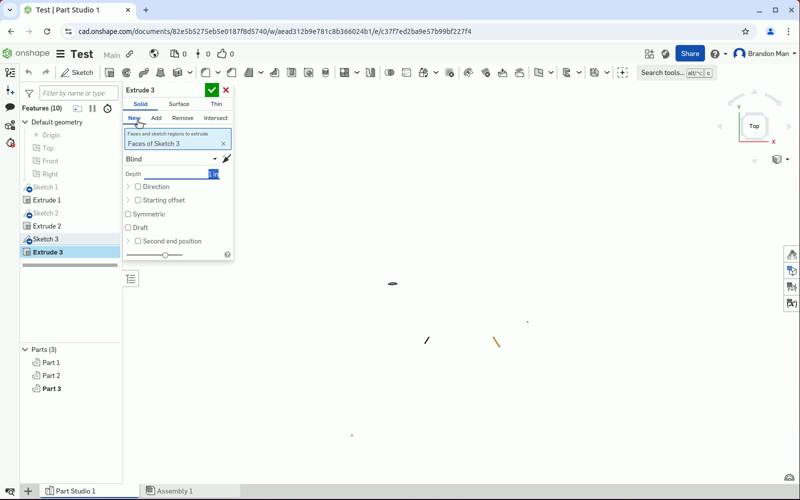
text(4.092)
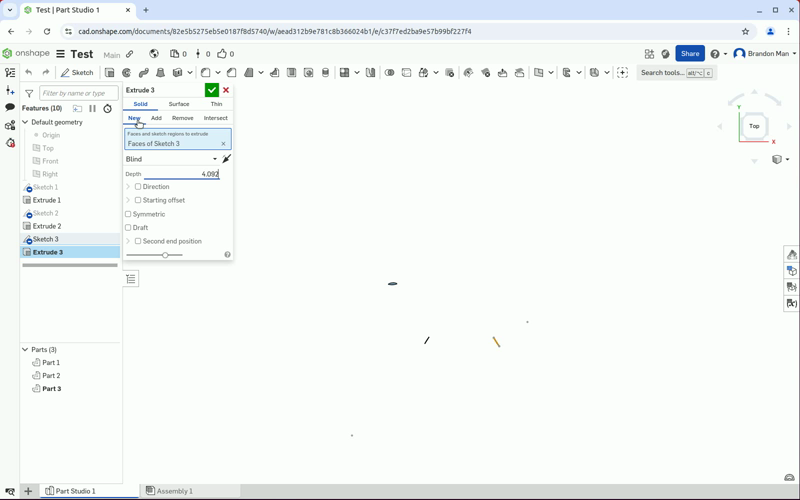
key(enter)
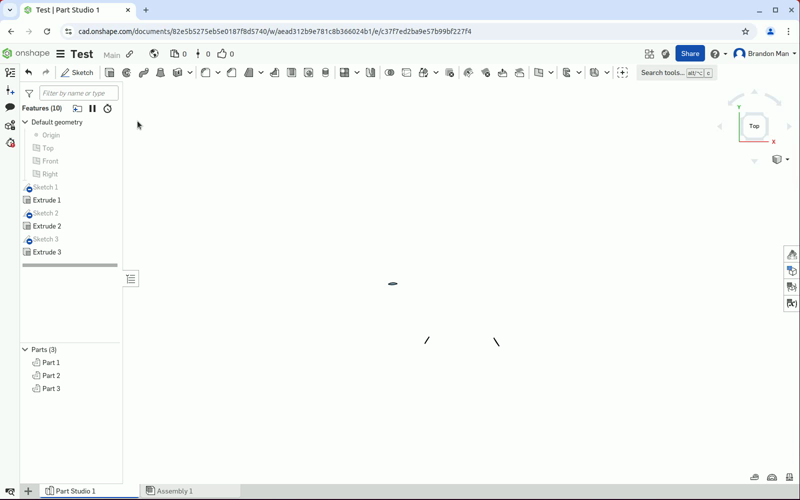
key(shift+h)
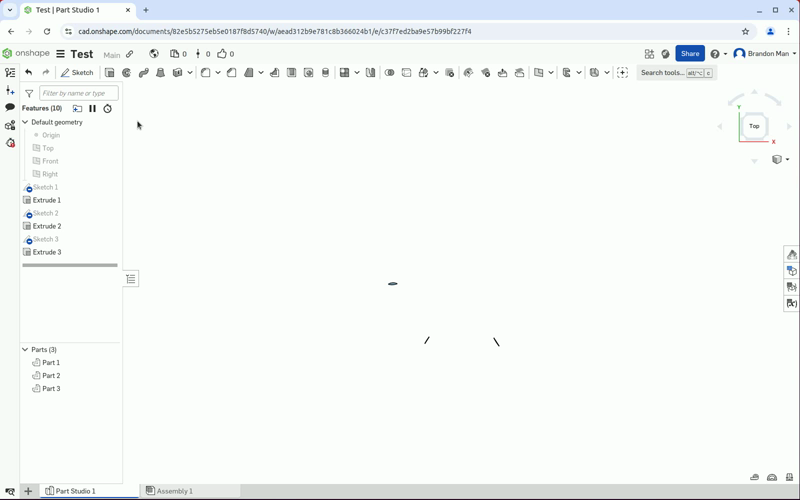
key(shift+h)
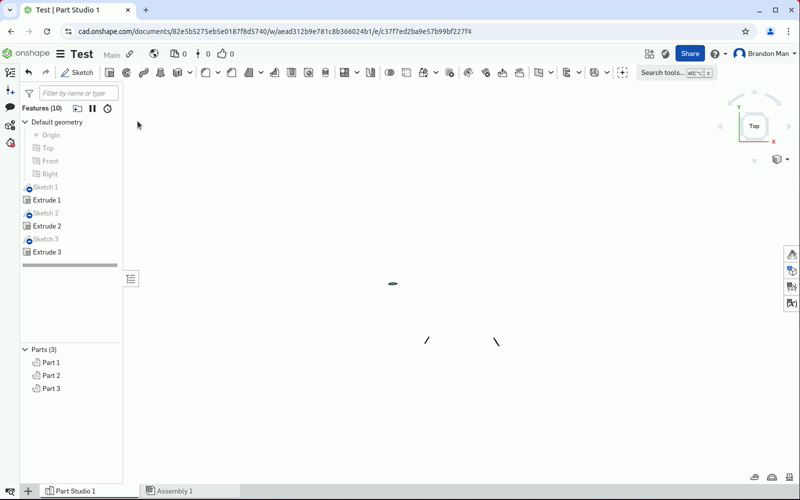
mouse_move(73, 189)
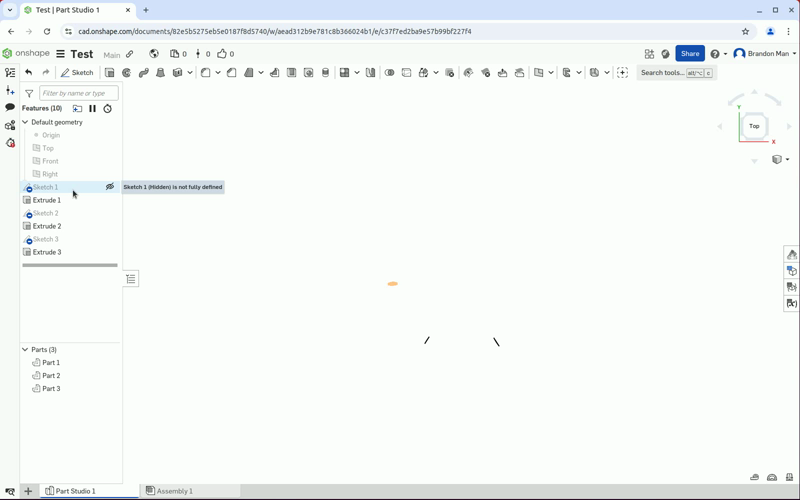
click(73, 189)
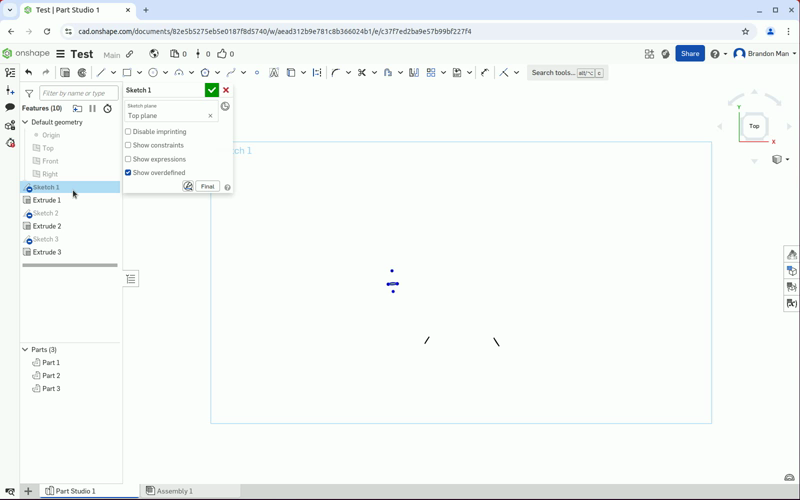
mouse_move(229, 92)
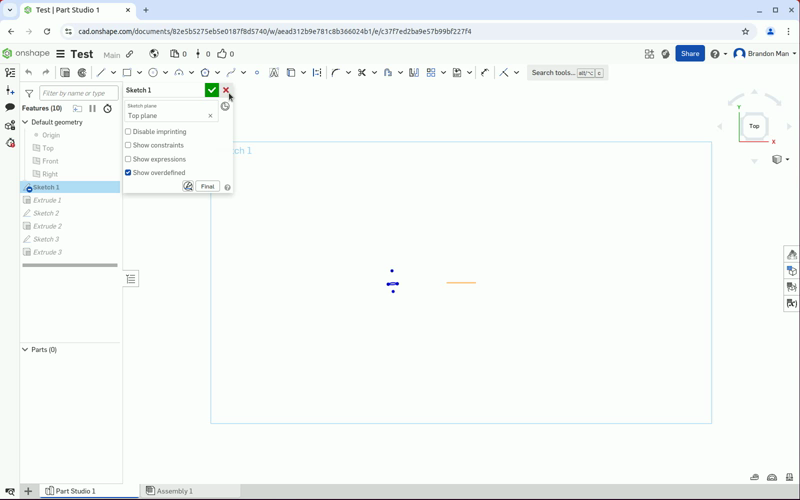
click(229, 92)
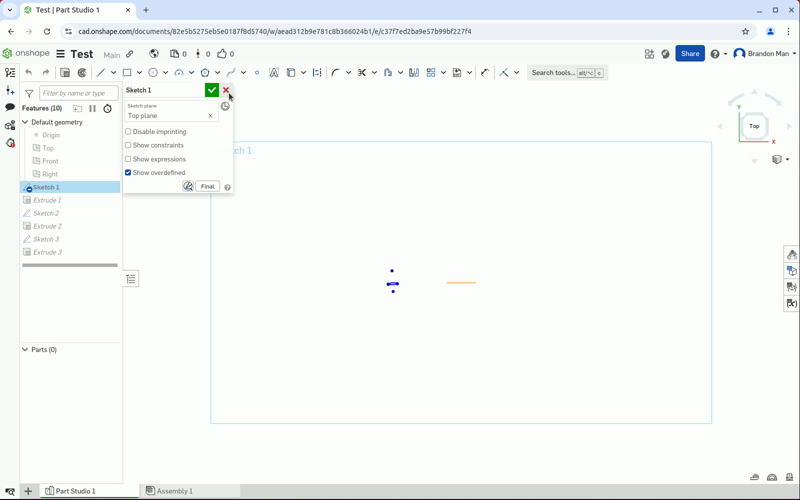
key(shift+s)
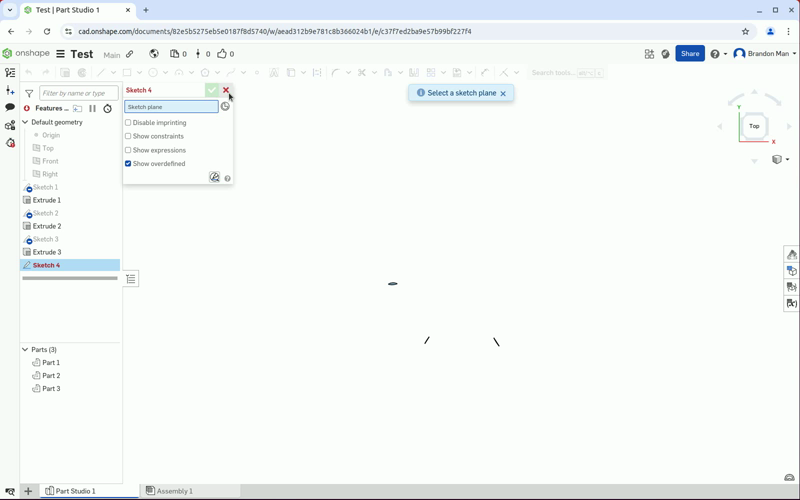
mouse_move(73, 150)
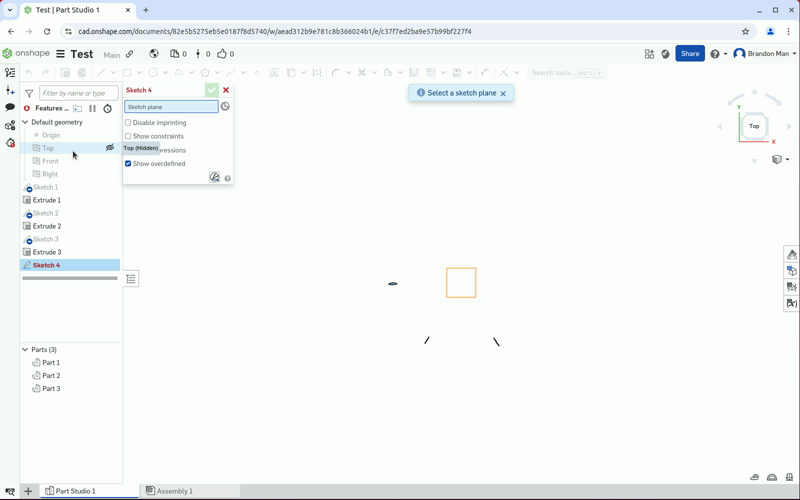
click(73, 150)
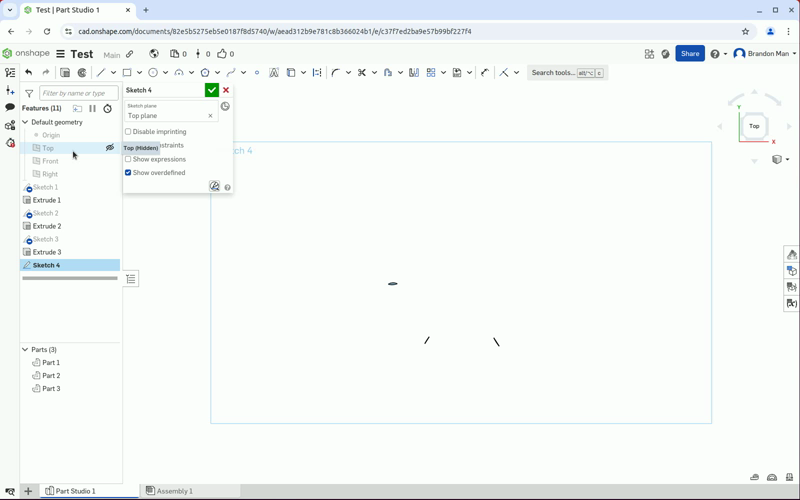
mouse_move(73, 352)
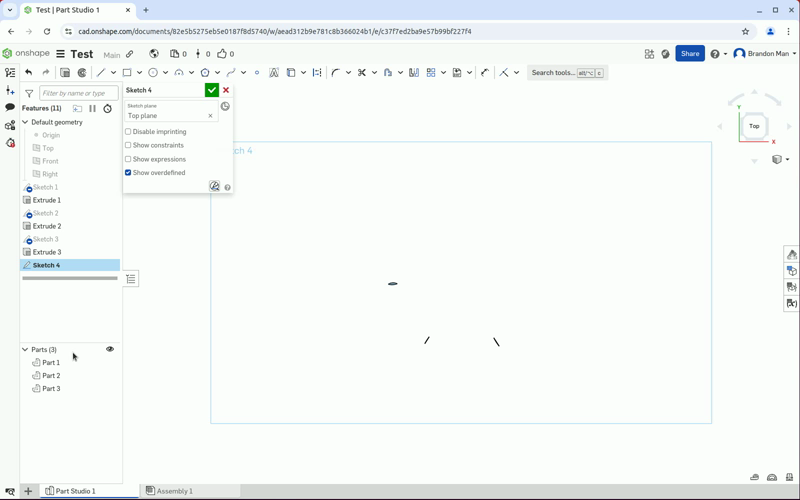
key(y)
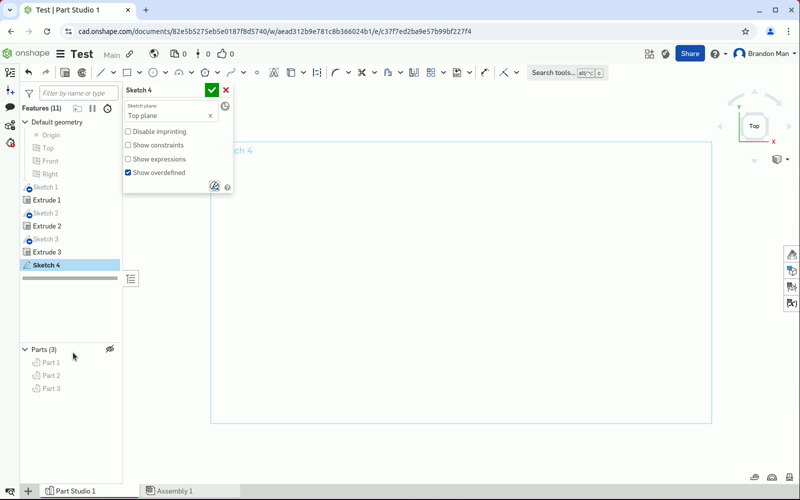
key(a)
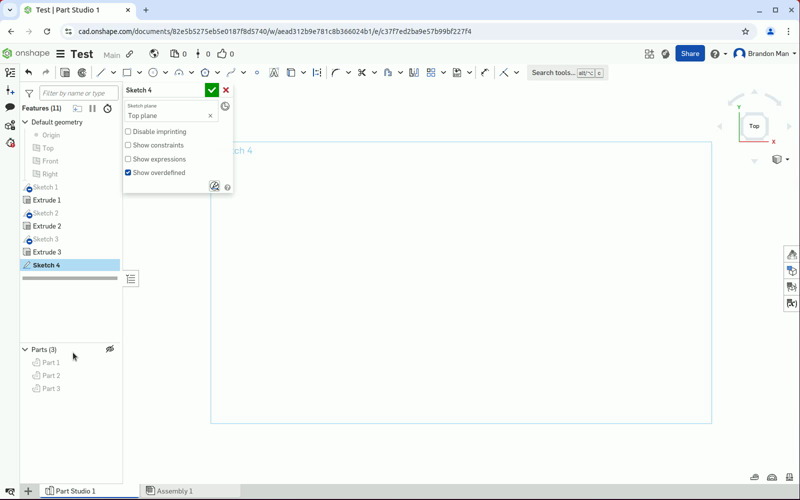
key_down(shift)
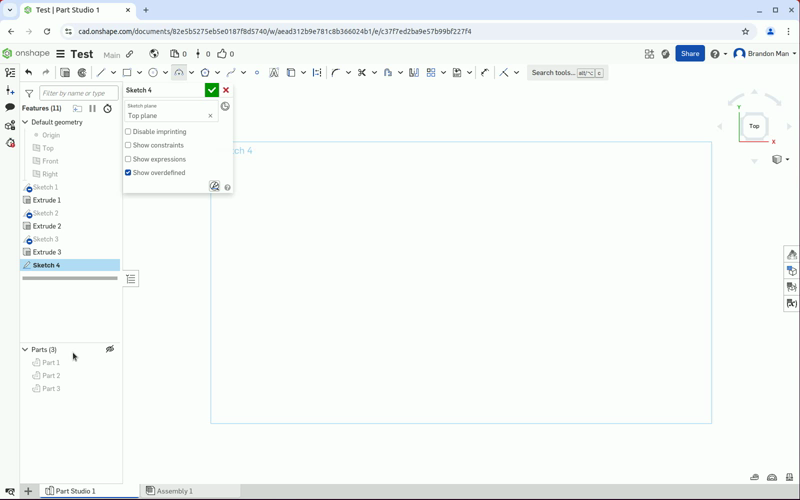
mouse_move(525, 284)
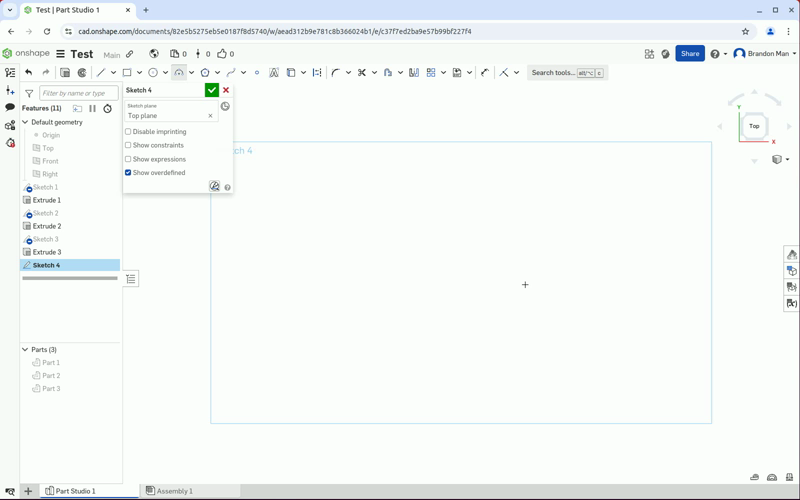
click(525, 284)
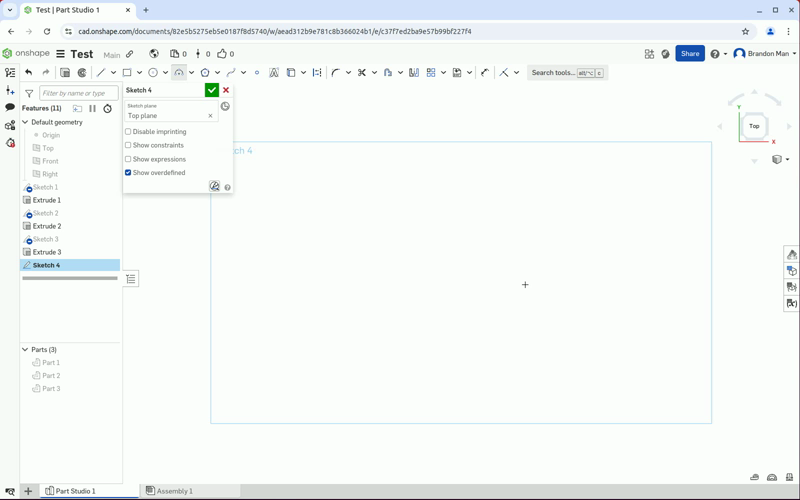
key_up(shift)
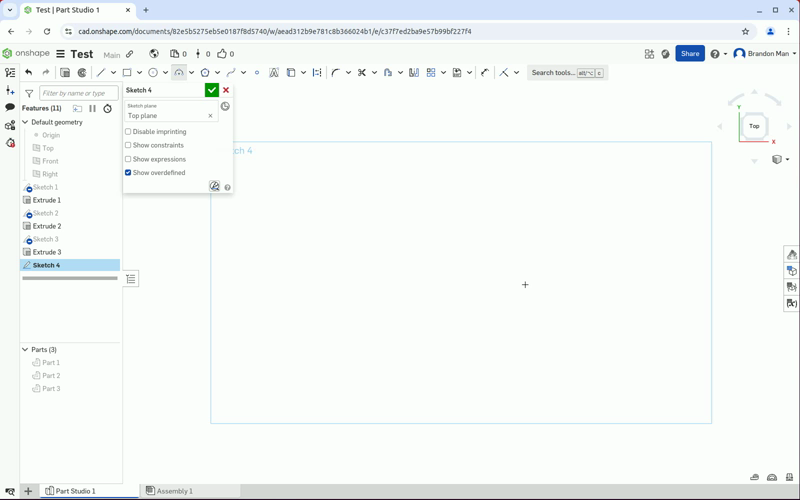
key_down(shift)
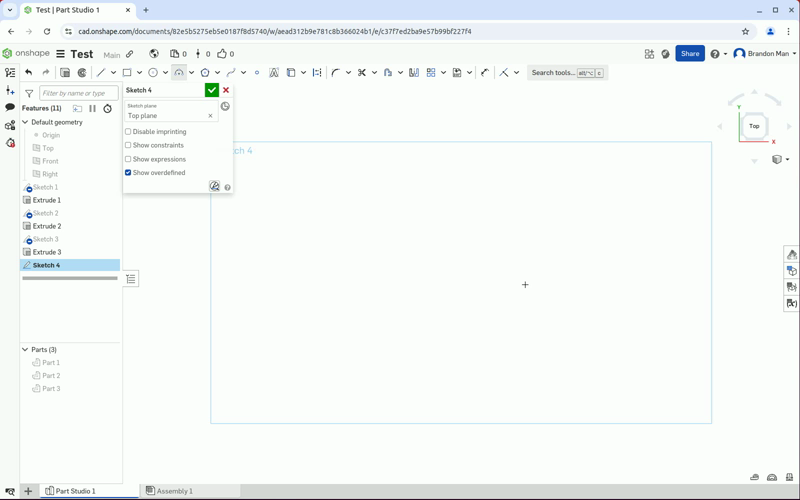
mouse_move(533, 284)
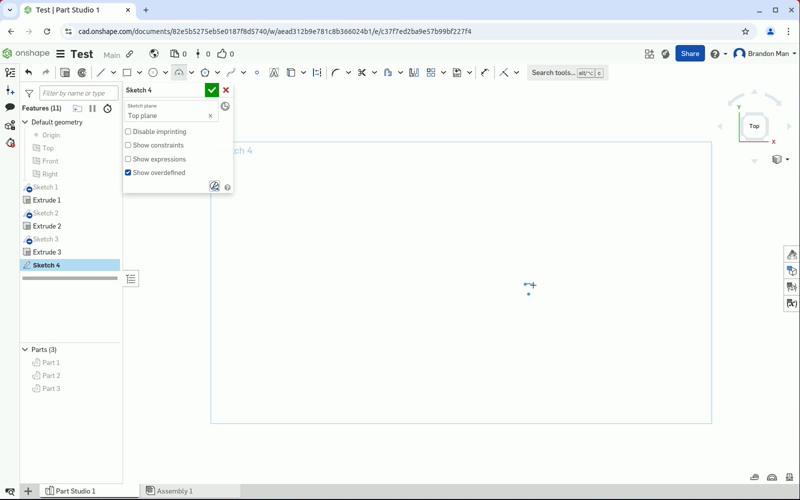
click(533, 284)
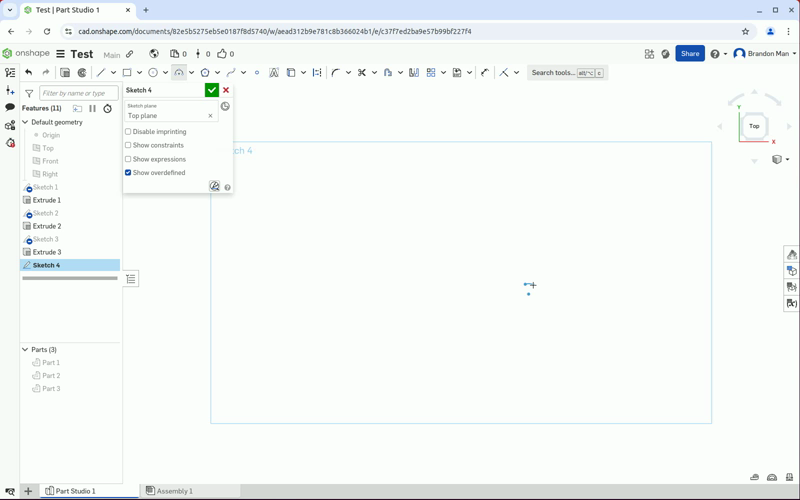
mouse_move(529, 285)
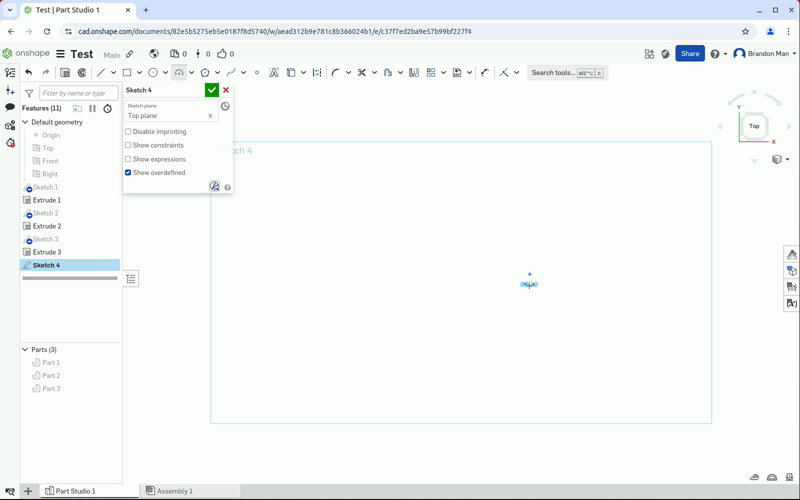
click(529, 285)
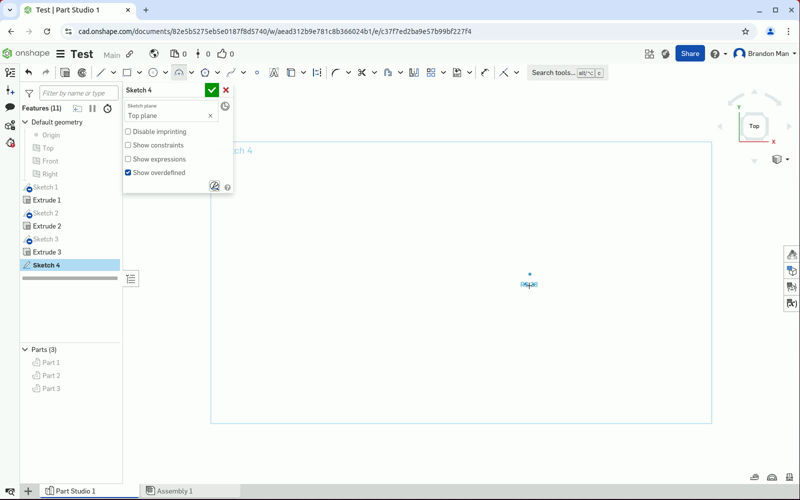
key_up(shift)
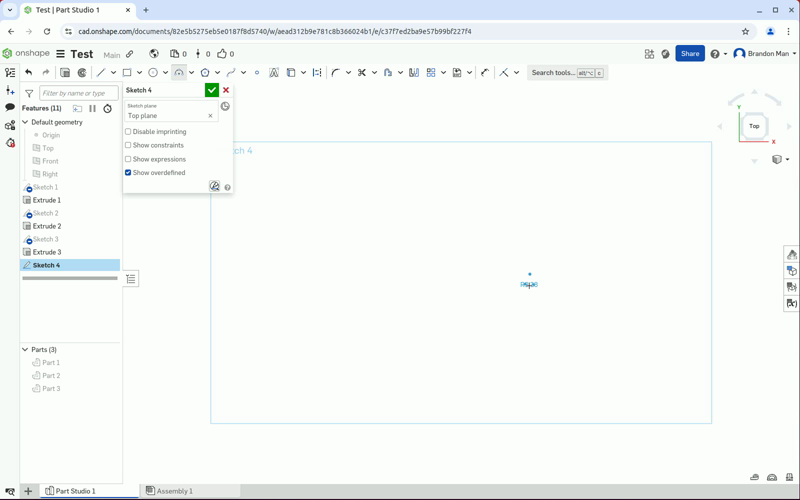
mouse_move(533, 284)
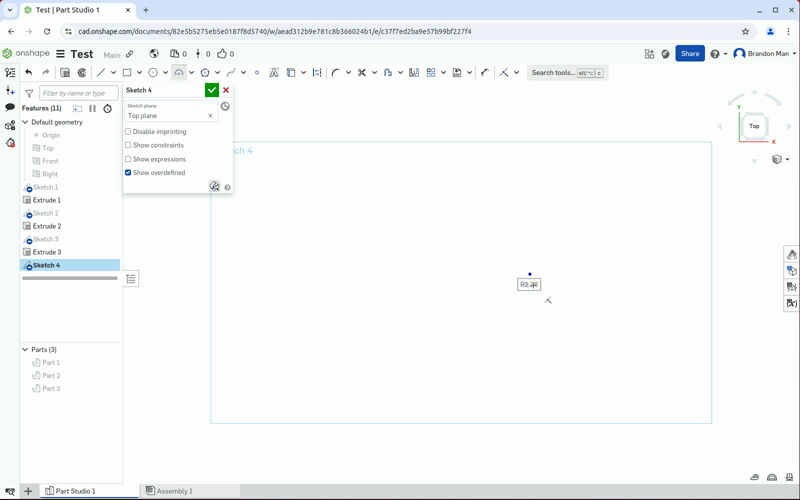
scroll(6)
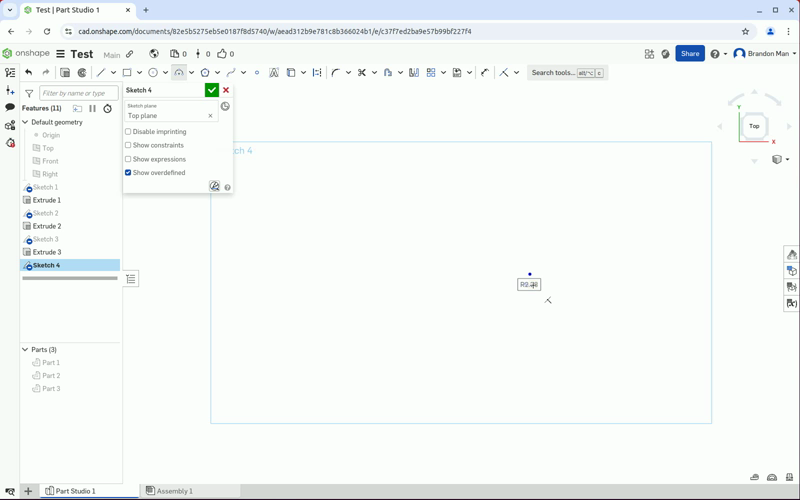
scroll(6)
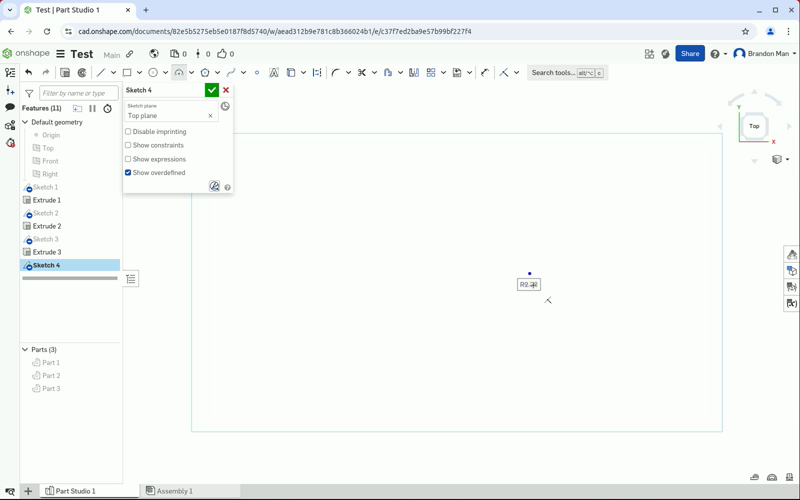
scroll(6)
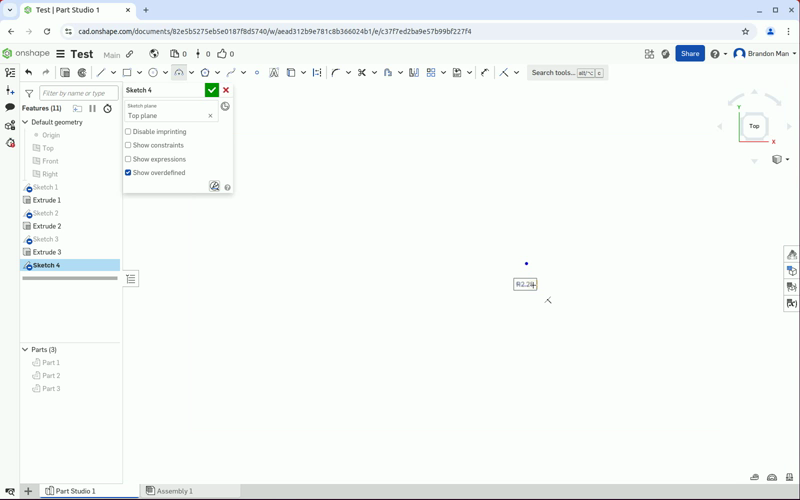
scroll(6)
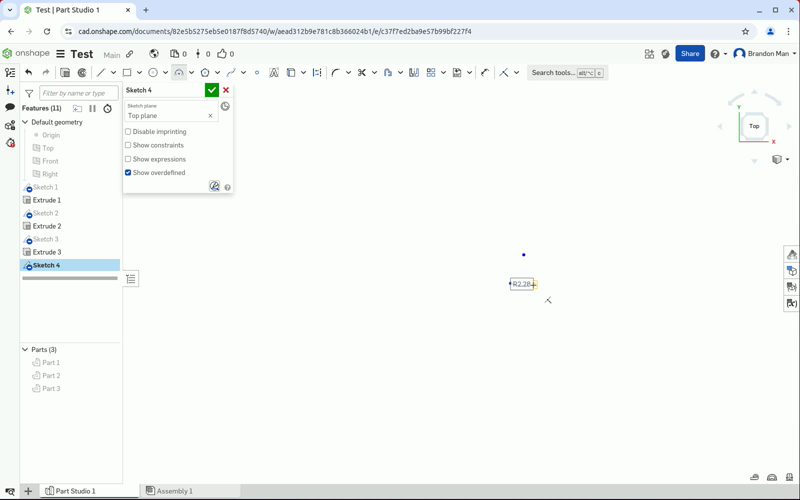
scroll(6)
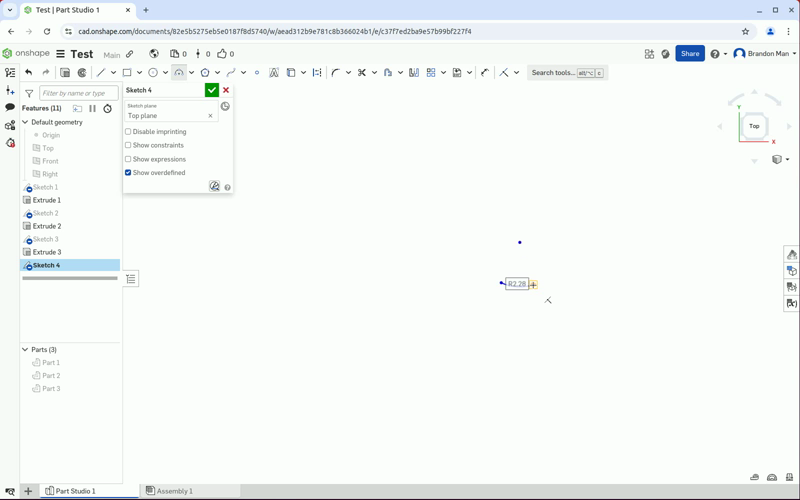
scroll(6)
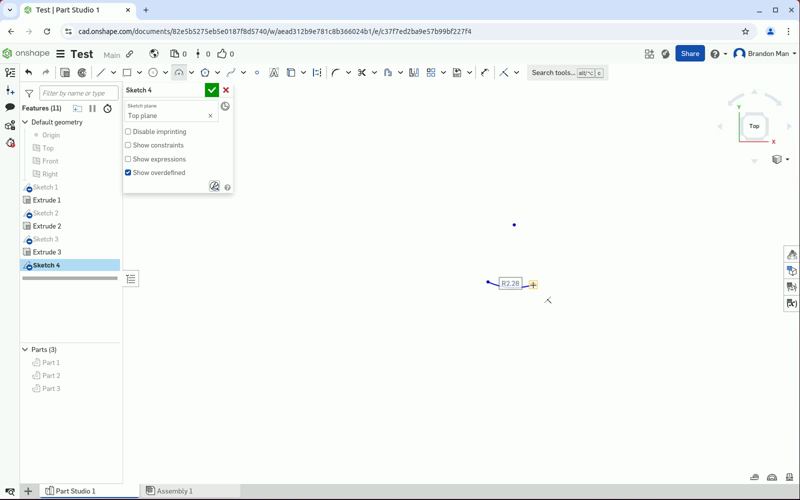
scroll(6)
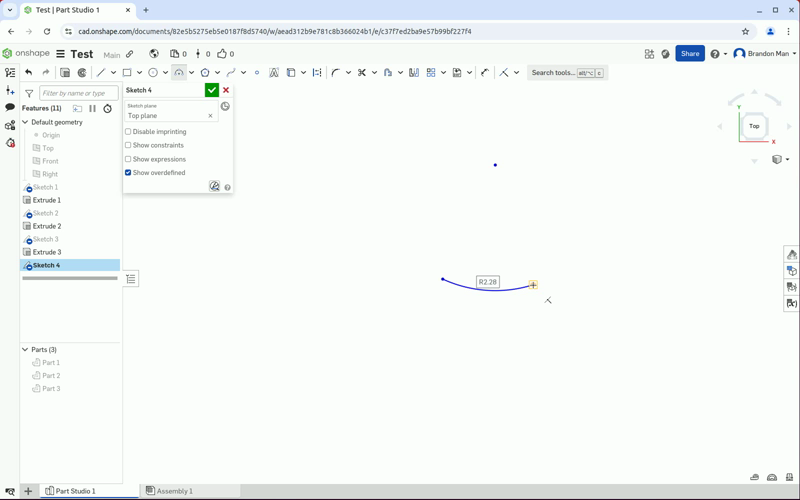
click(533, 284)
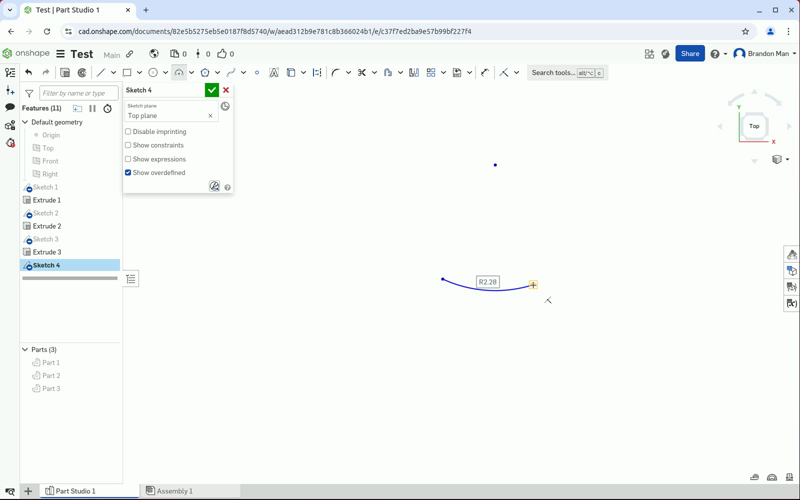
scroll(-6)
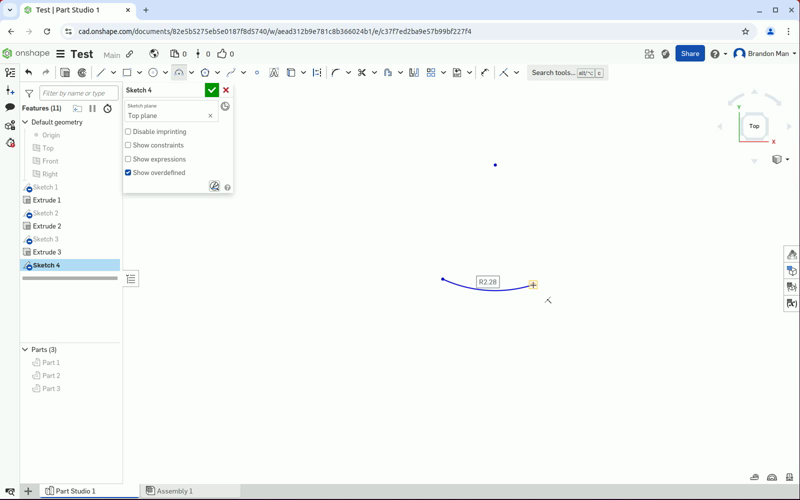
scroll(-6)
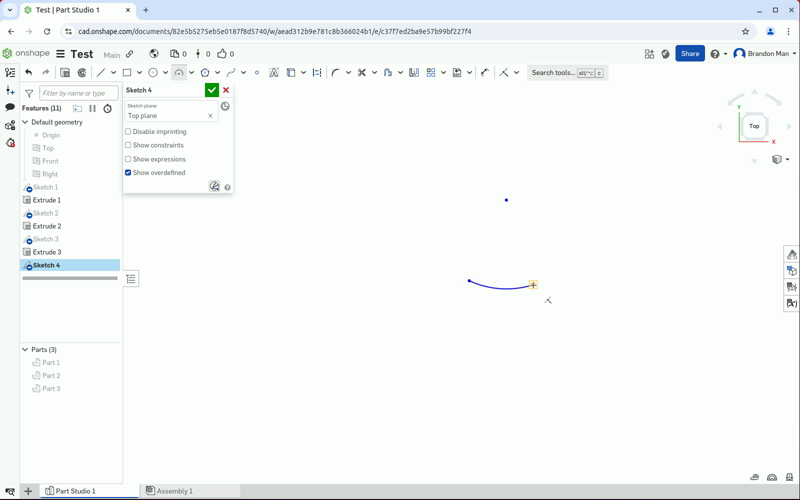
scroll(-6)
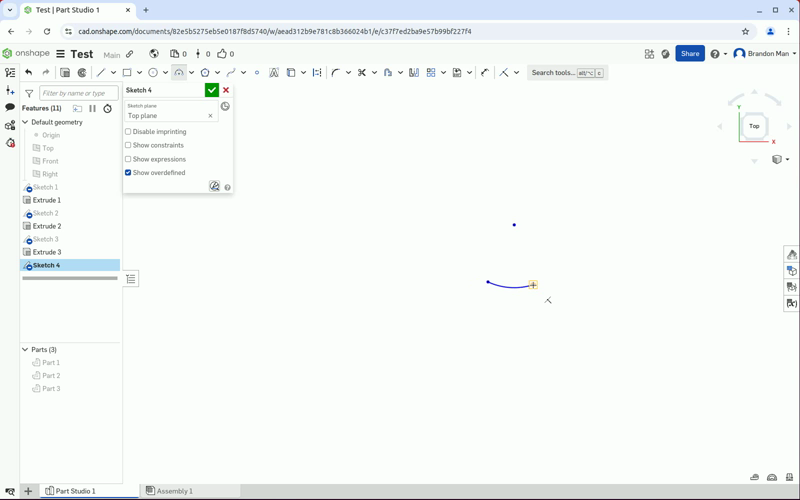
scroll(-6)
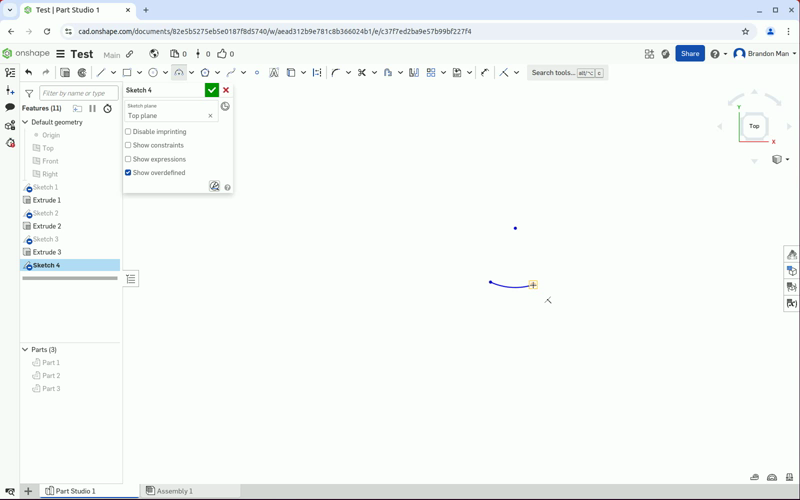
scroll(-6)
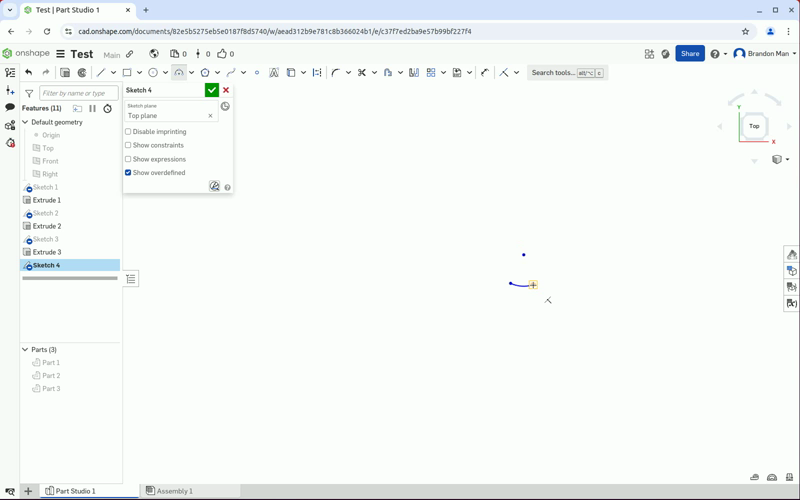
scroll(-6)
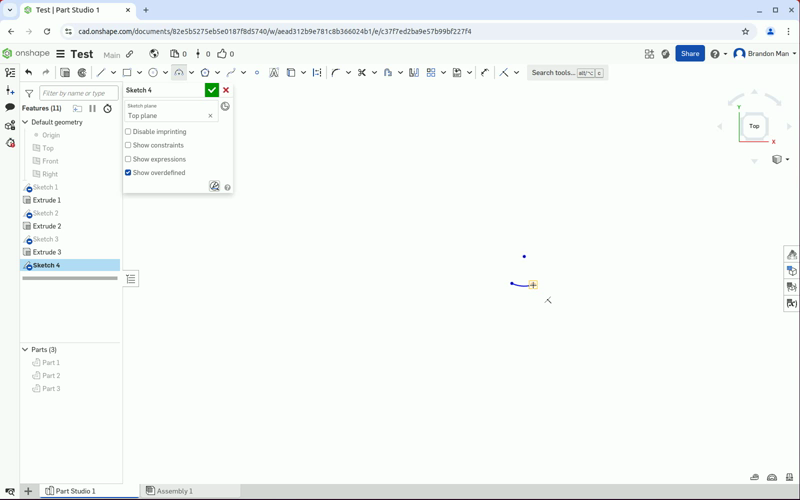
scroll(-6)
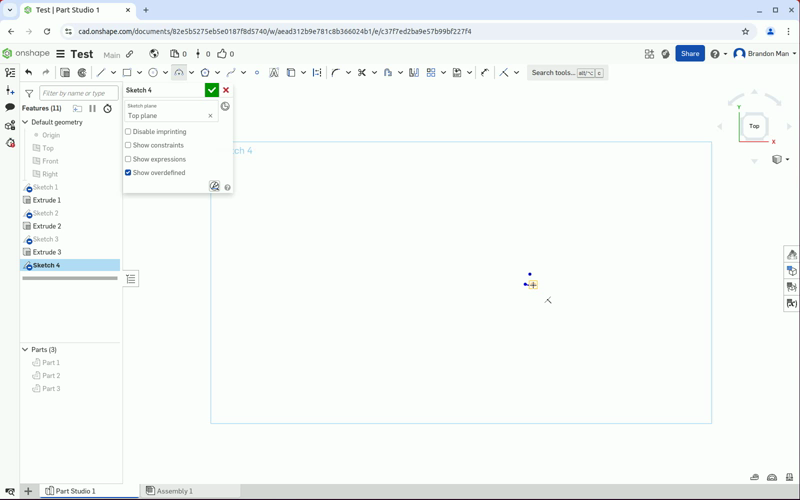
mouse_move(525, 284)
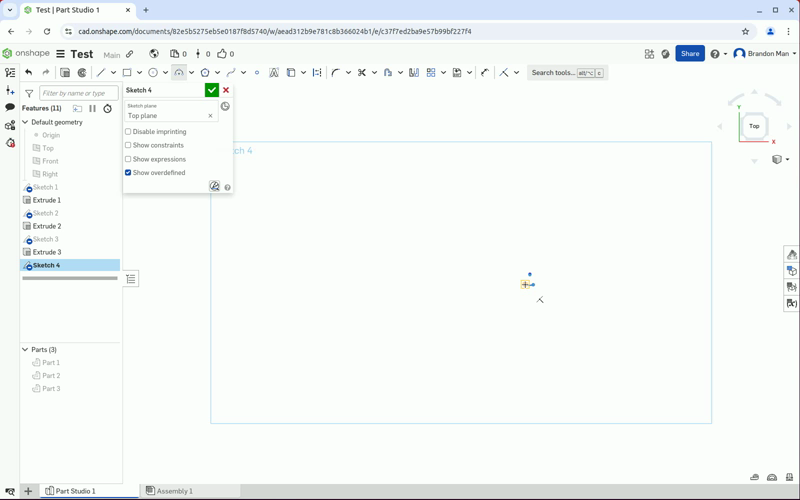
scroll(6)
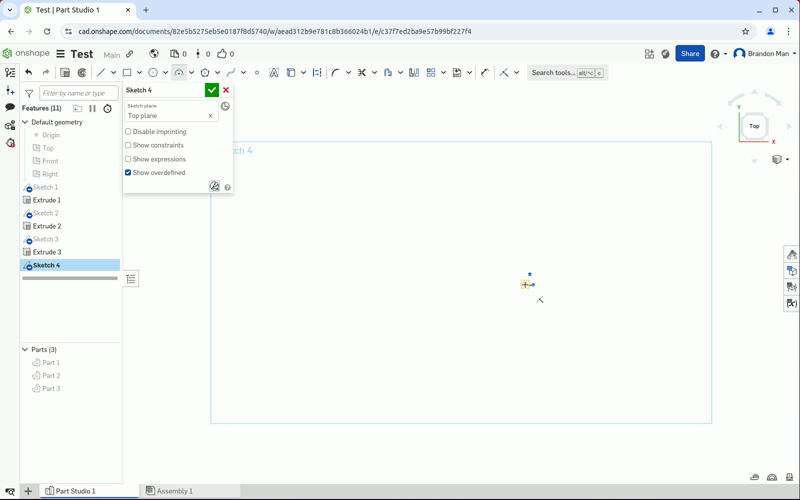
scroll(6)
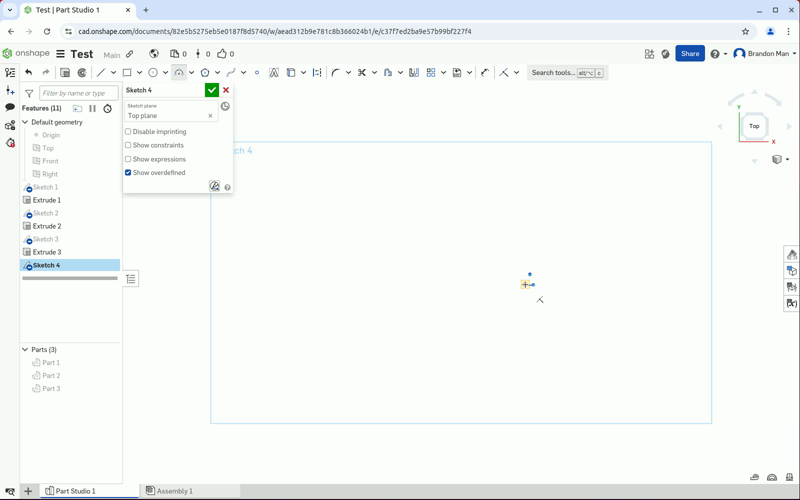
scroll(6)
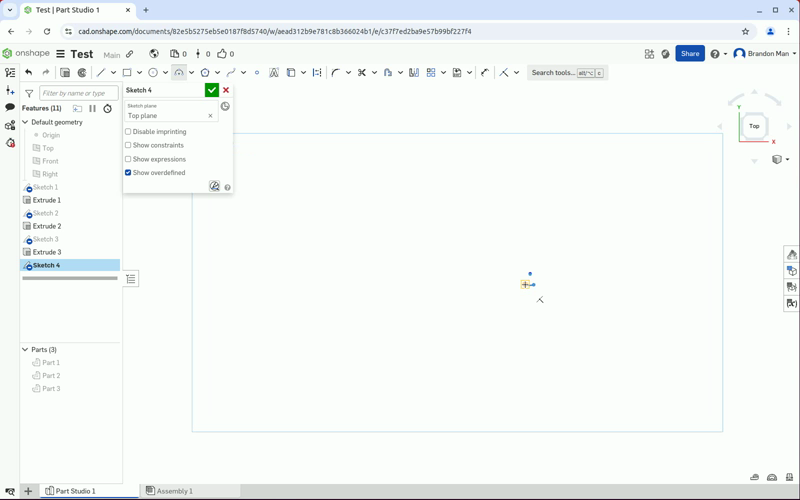
scroll(6)
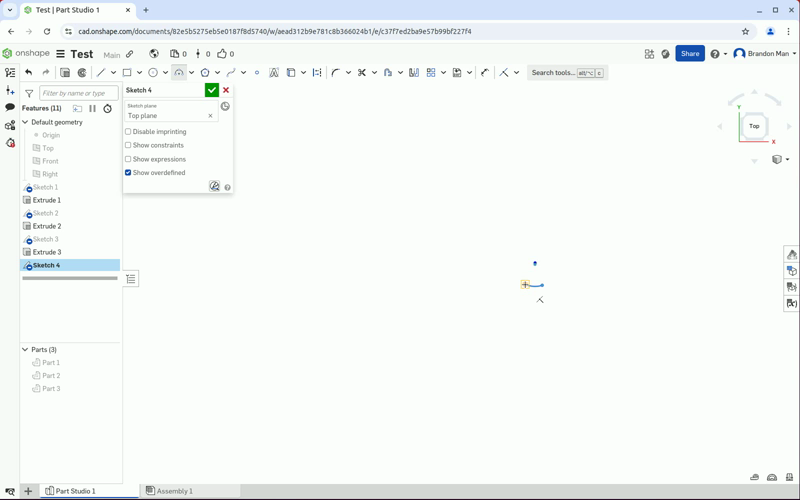
scroll(6)
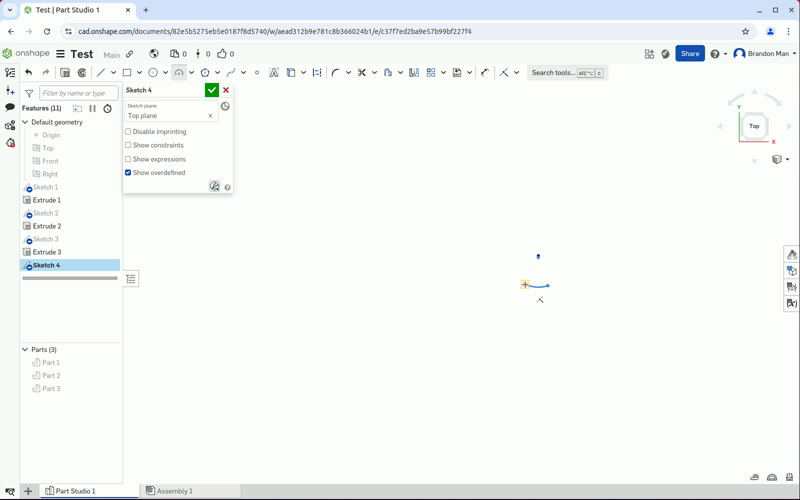
scroll(6)
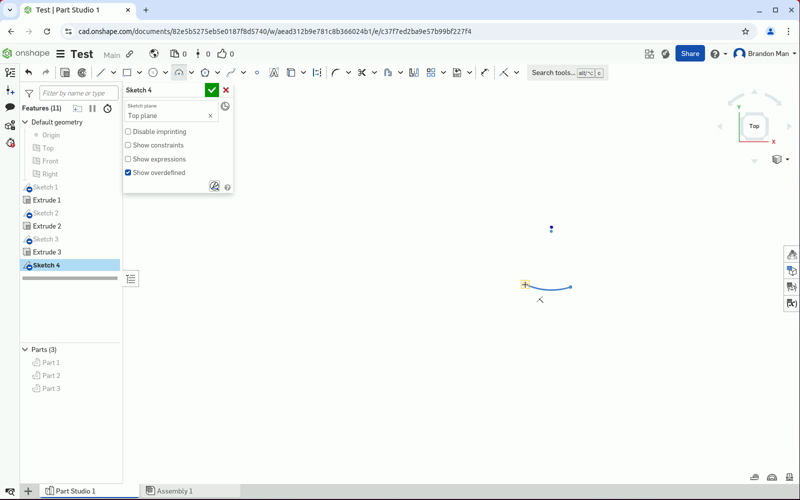
scroll(6)
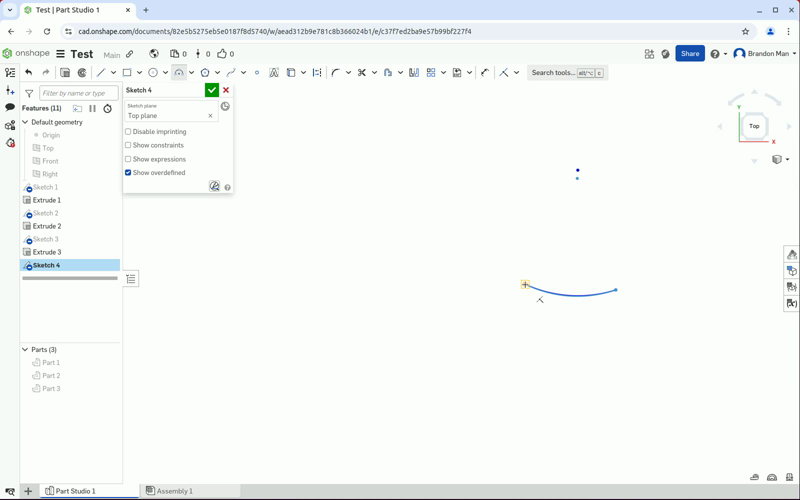
click(525, 284)
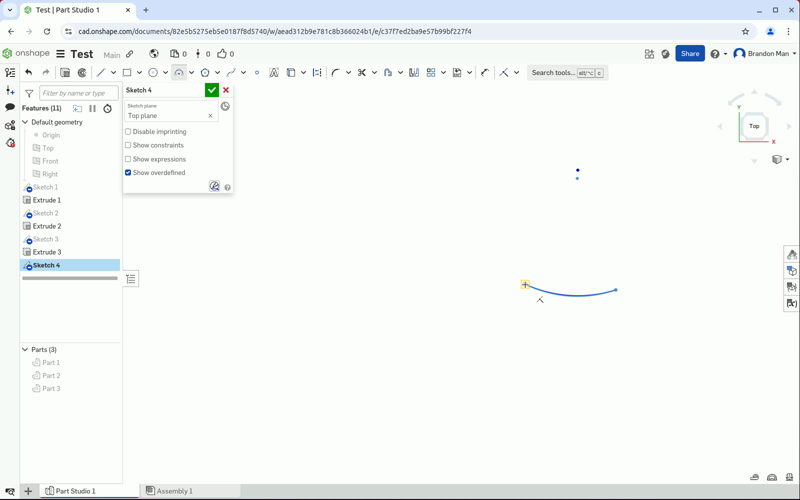
scroll(-6)
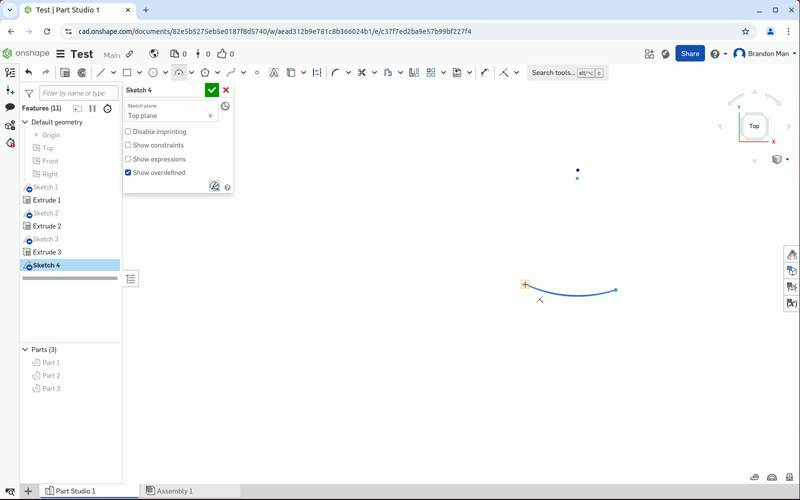
scroll(-6)
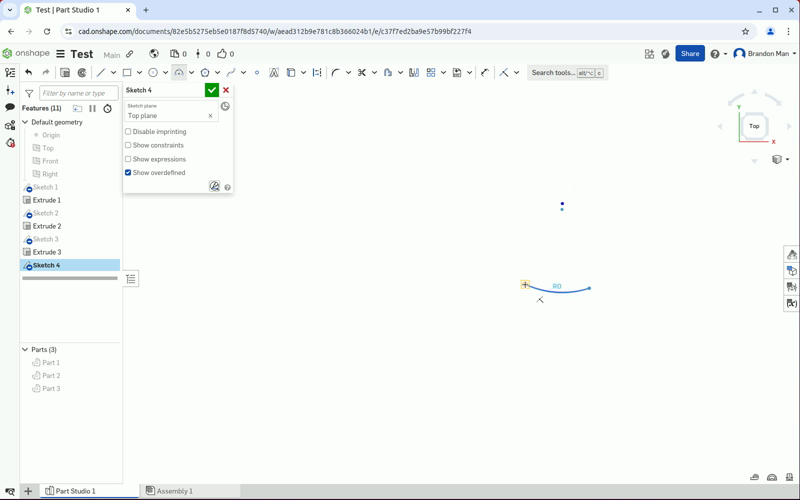
scroll(-6)
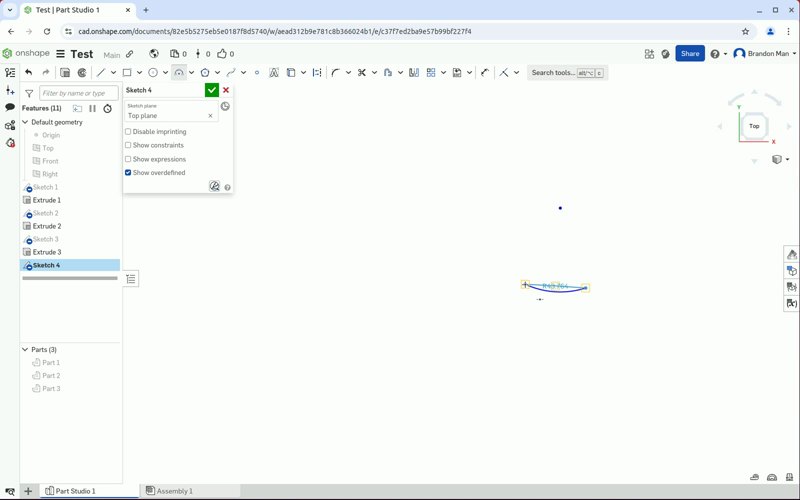
scroll(-6)
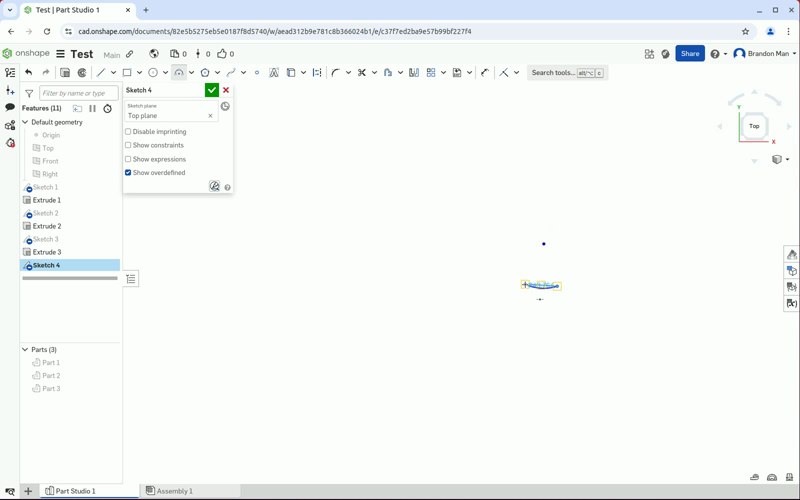
scroll(-6)
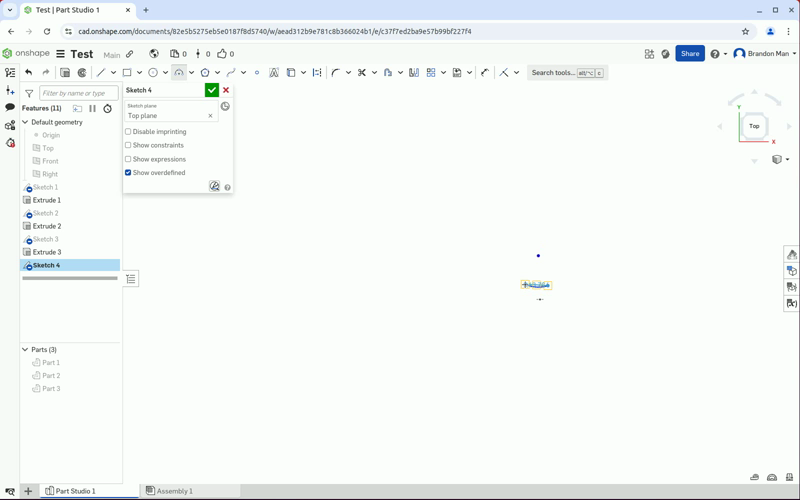
scroll(-6)
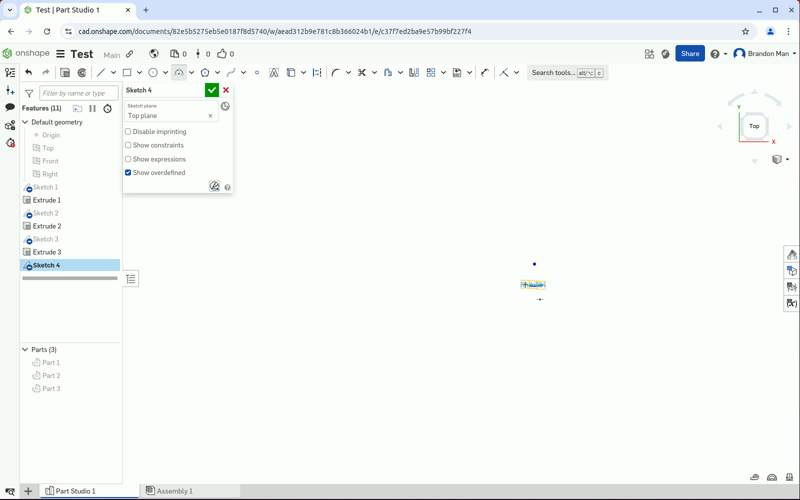
scroll(-6)
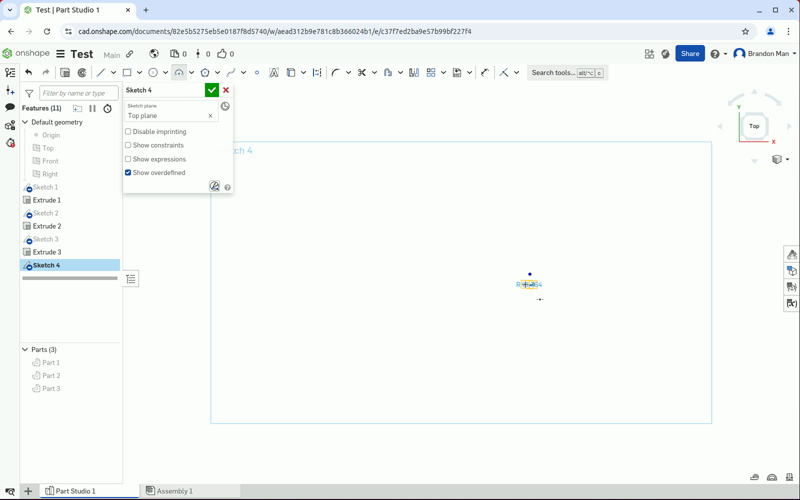
key_down(shift)
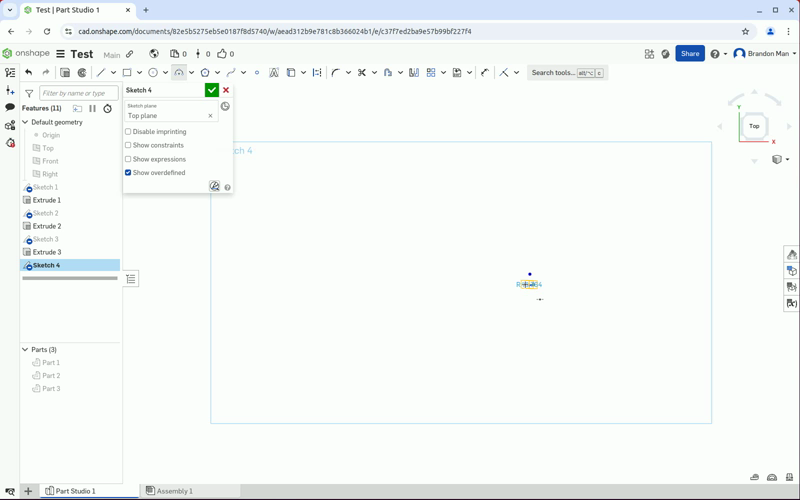
mouse_move(529, 283)
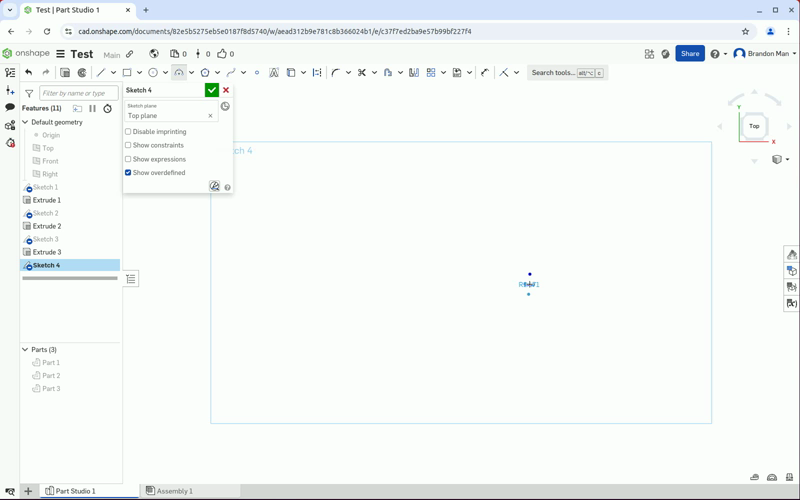
scroll(6)
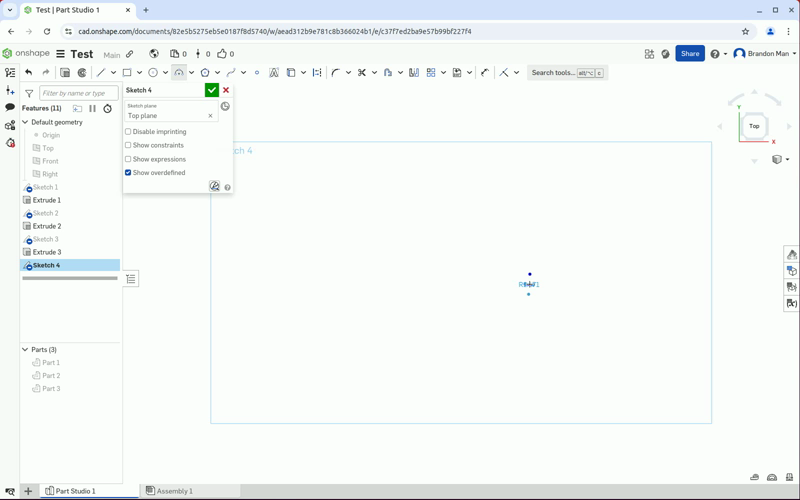
scroll(6)
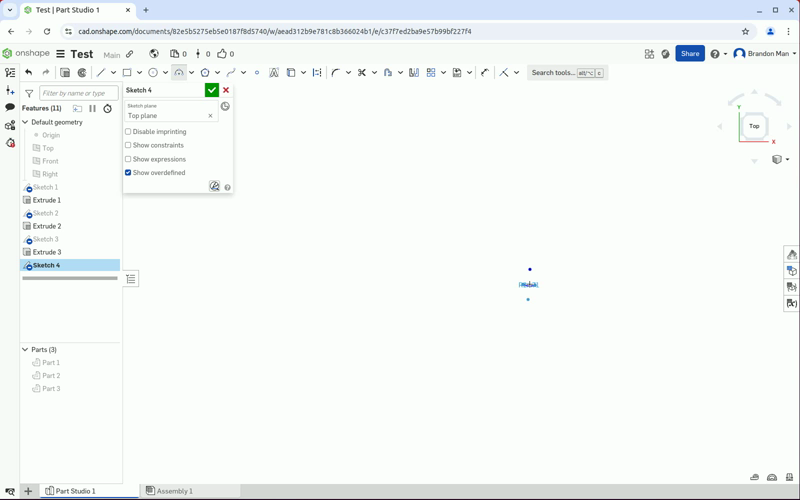
scroll(6)
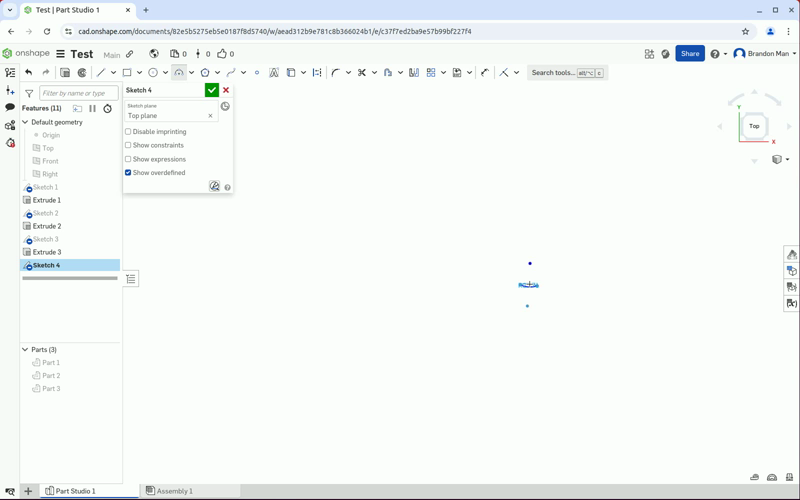
scroll(6)
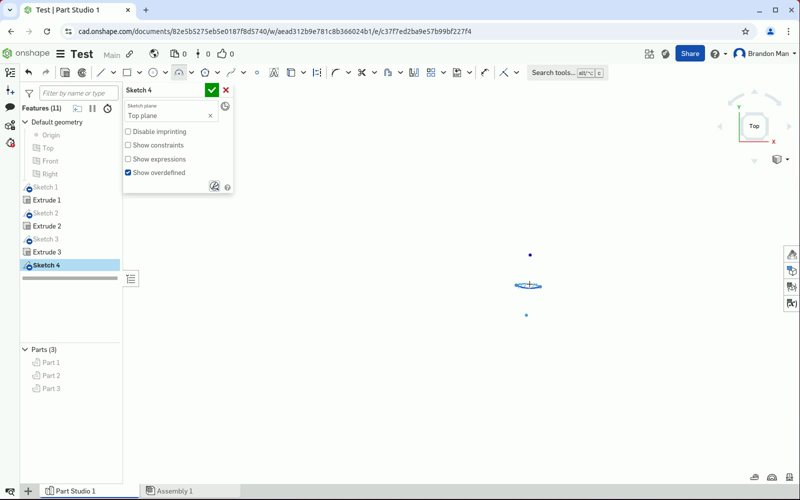
scroll(6)
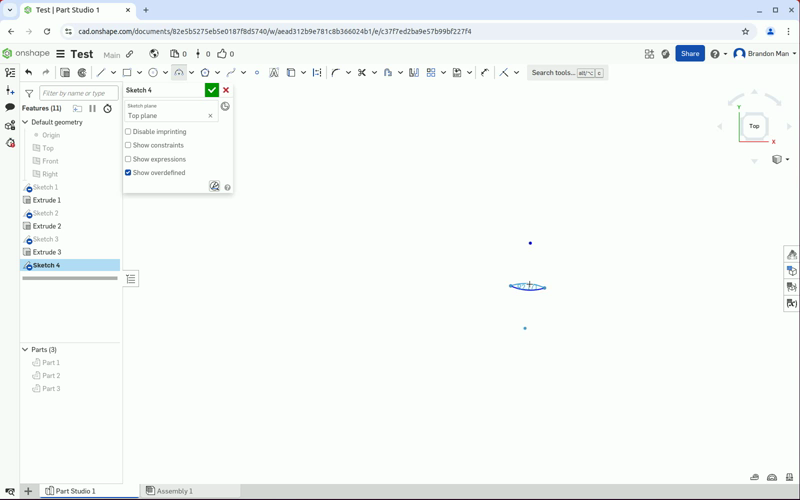
scroll(6)
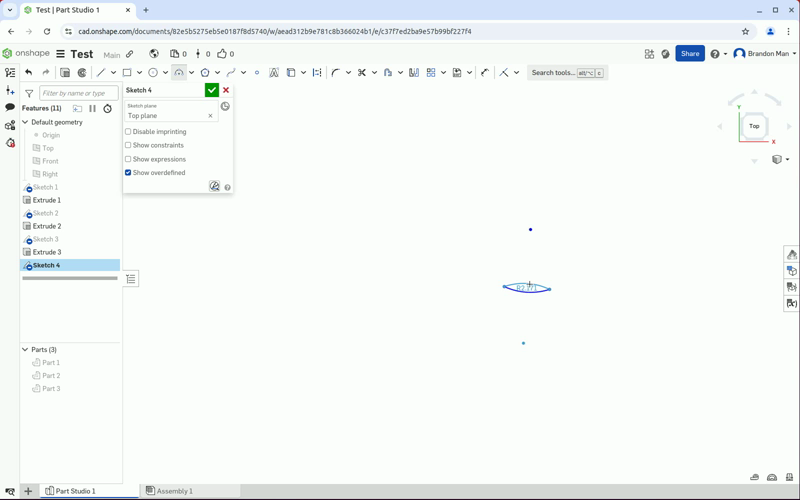
scroll(6)
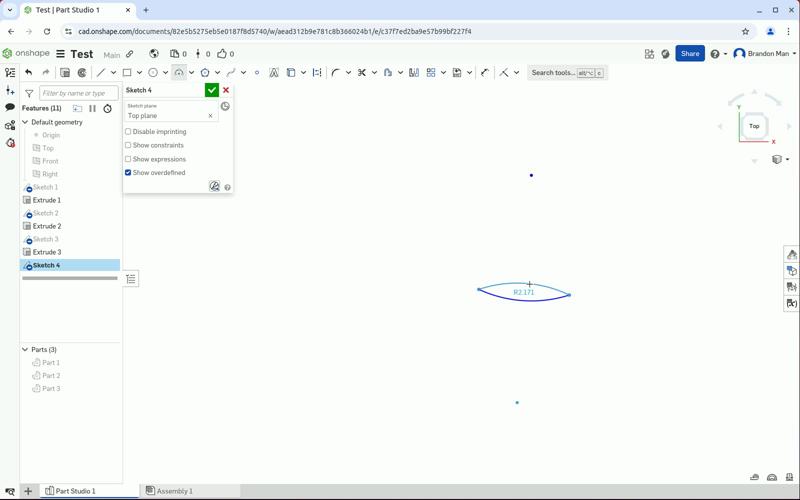
click(529, 283)
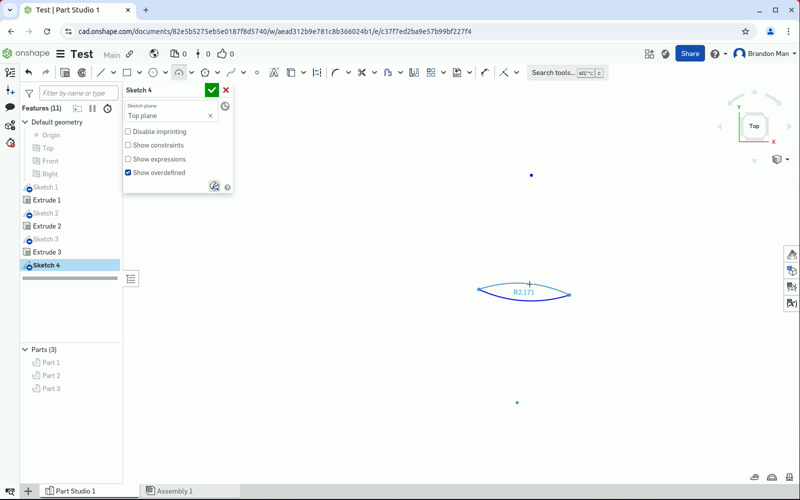
scroll(-6)
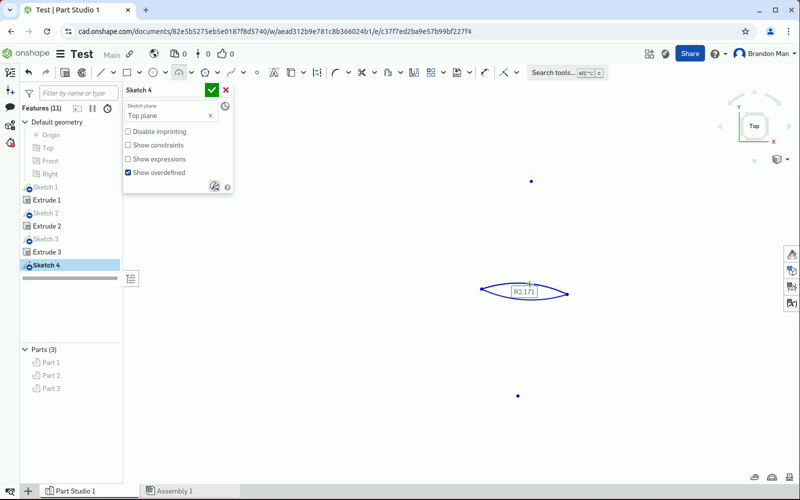
scroll(-6)
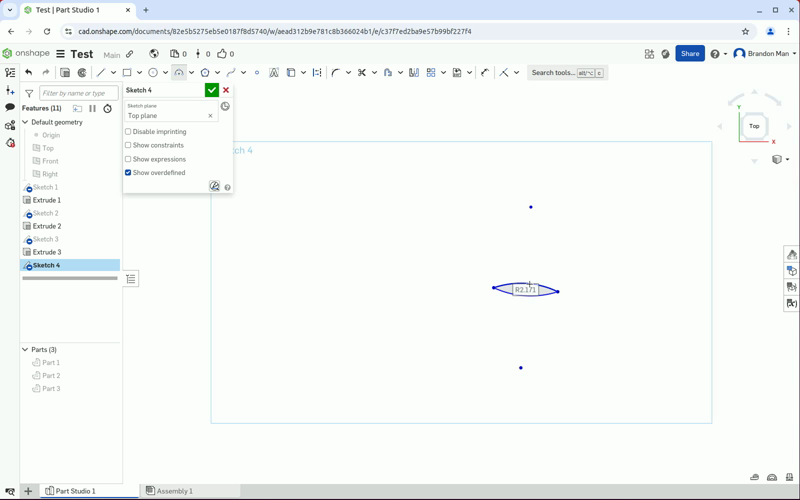
scroll(-6)
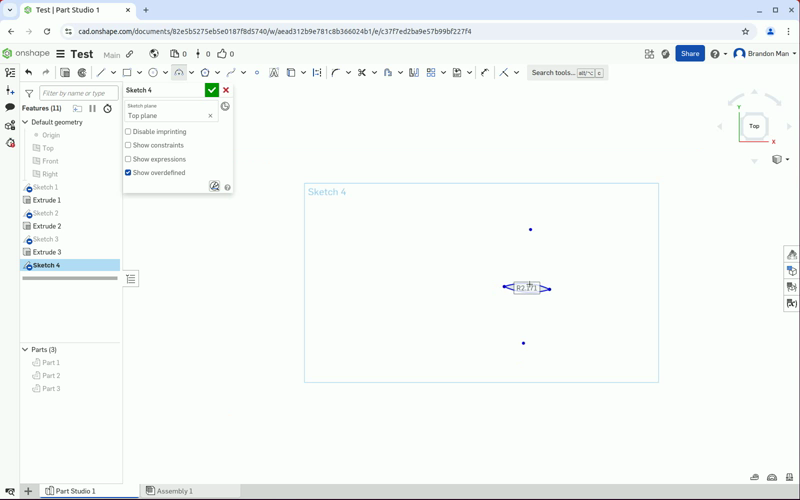
scroll(-6)
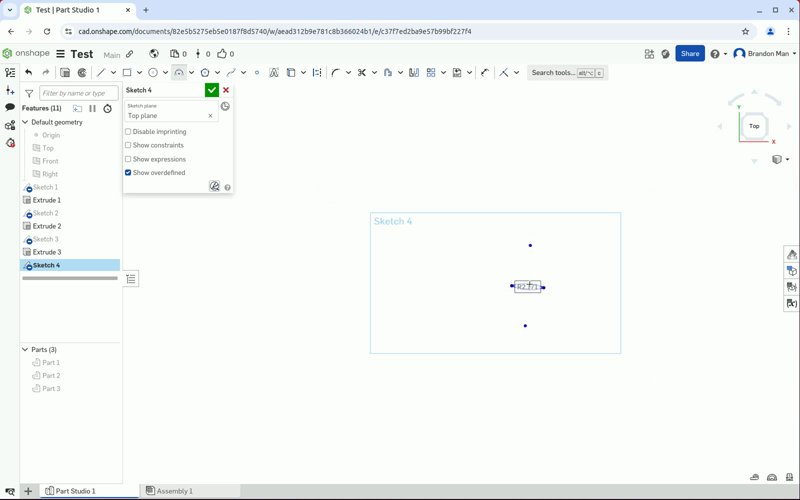
scroll(-6)
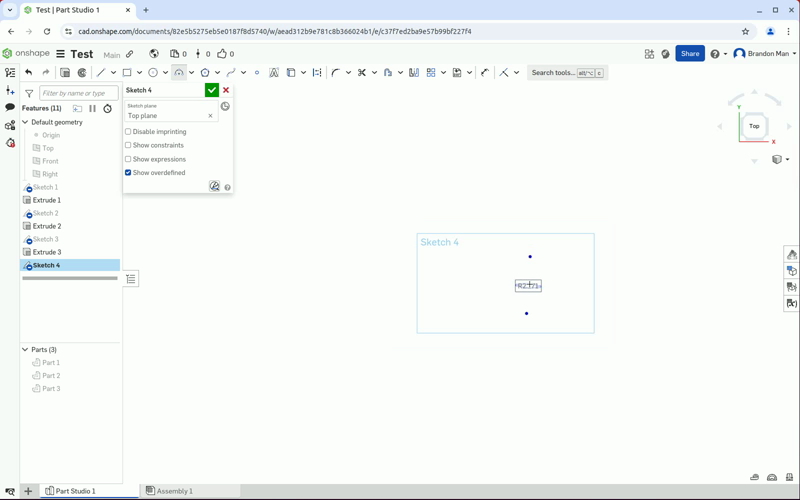
scroll(-6)
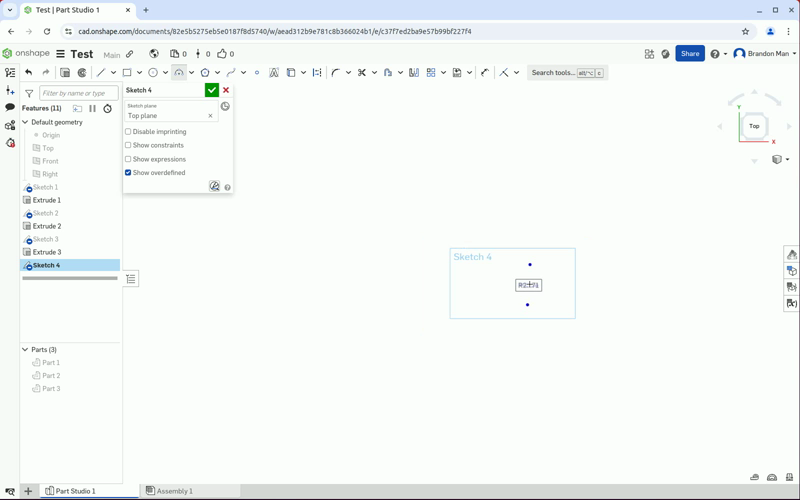
scroll(-6)
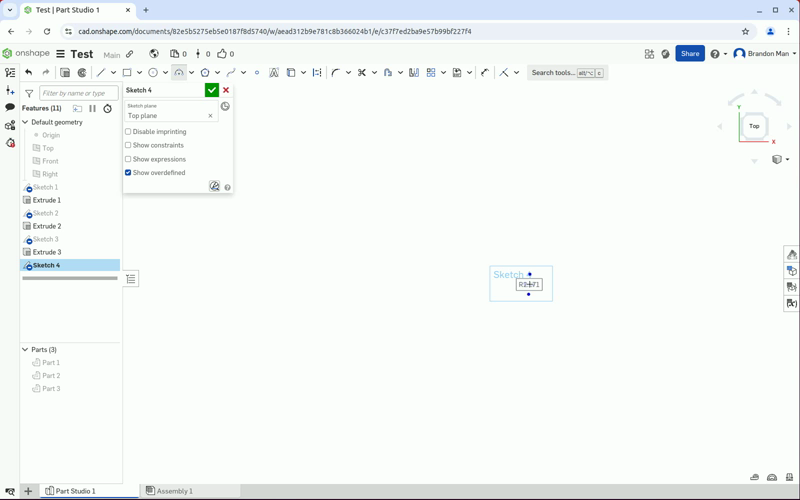
key_up(shift)
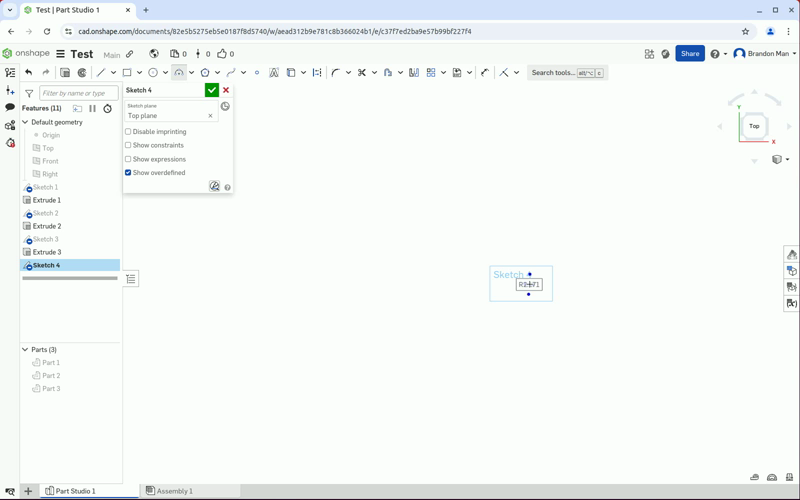
key(esc)
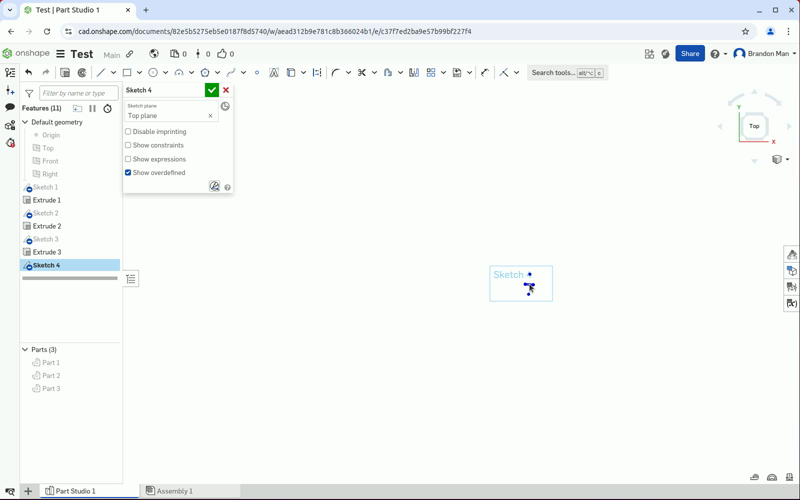
mouse_move(527, 284)
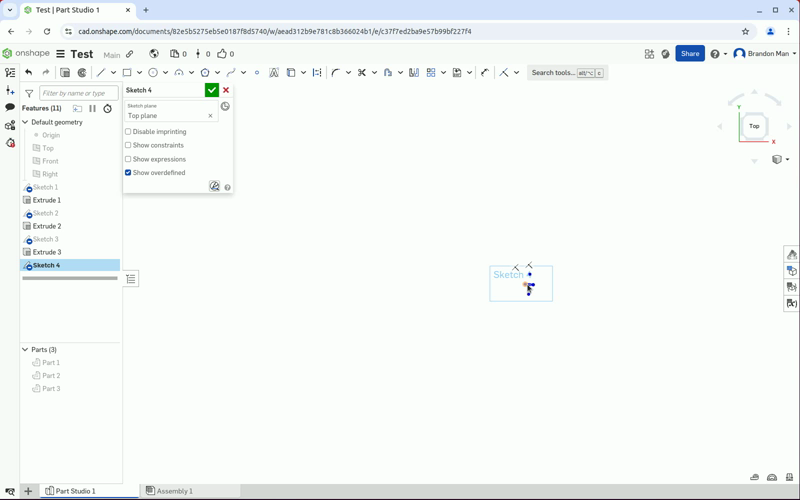
scroll(6)
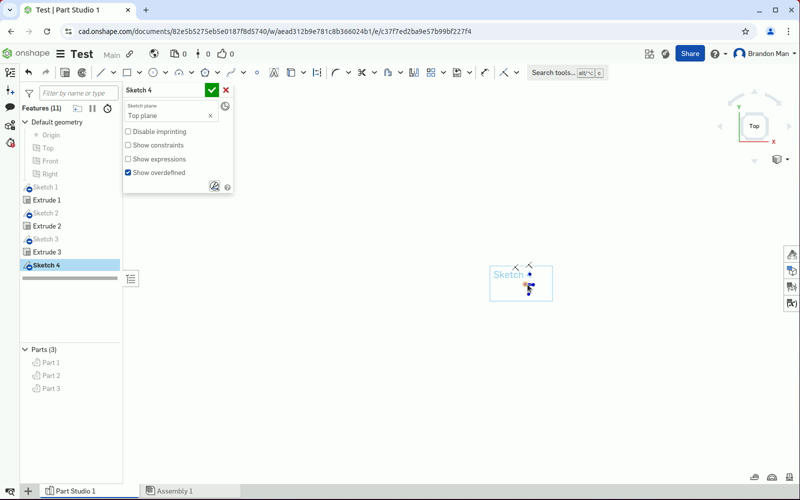
scroll(6)
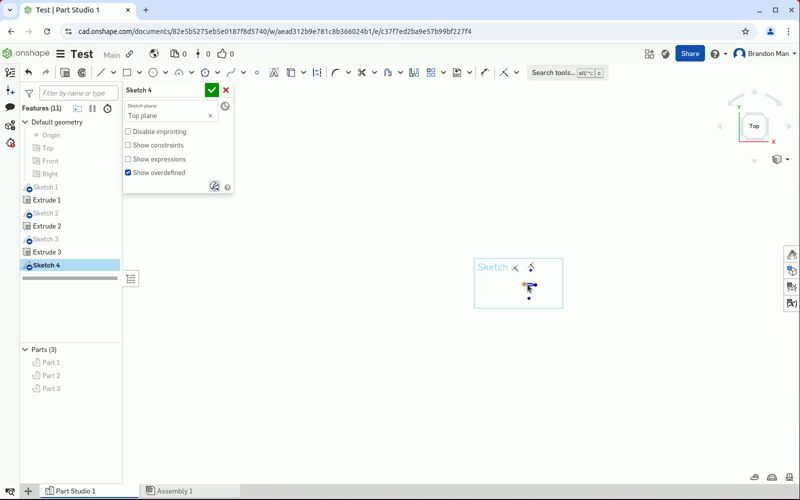
scroll(6)
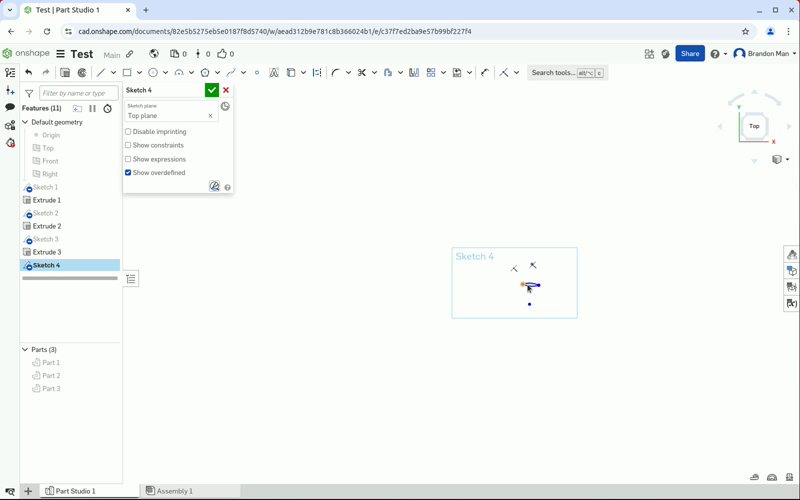
scroll(6)
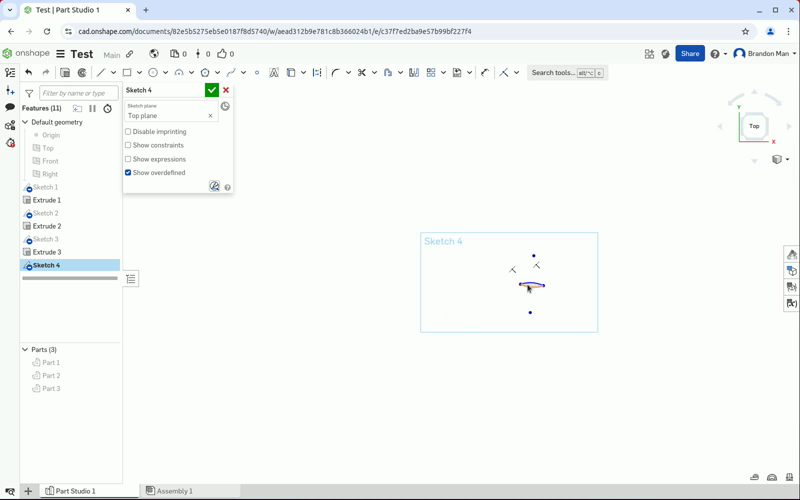
scroll(6)
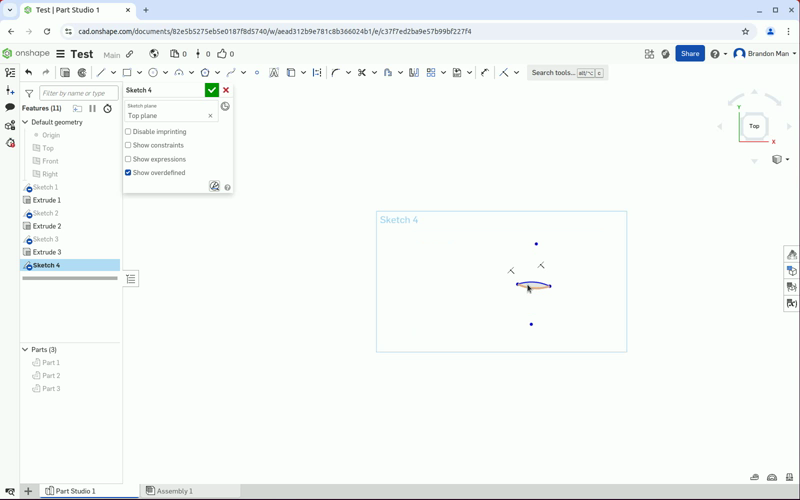
scroll(6)
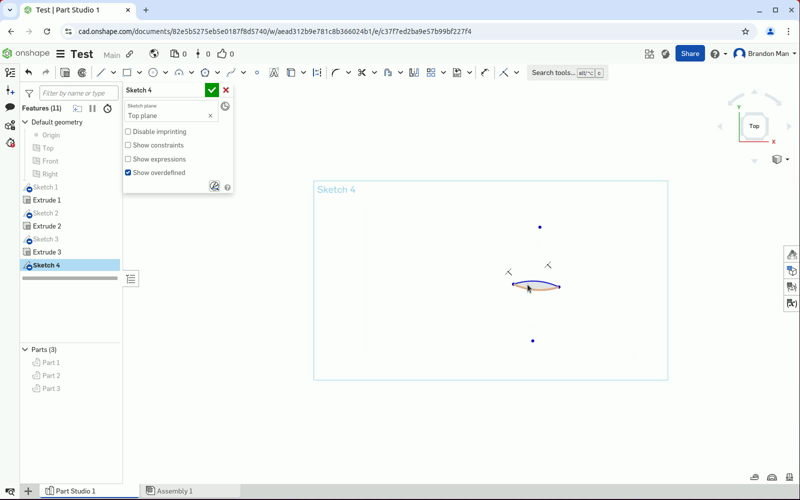
scroll(6)
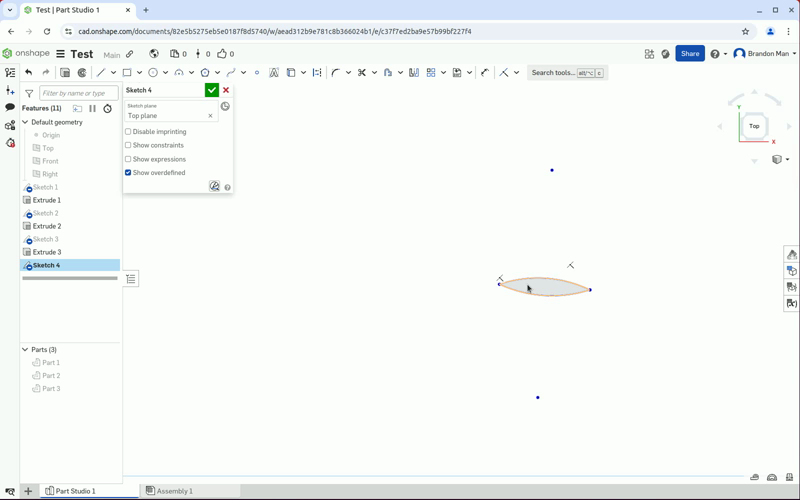
click(527, 284)
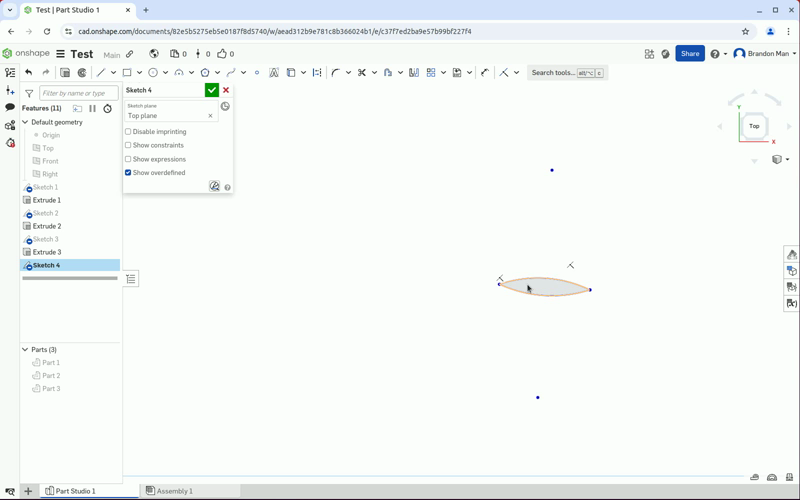
scroll(-6)
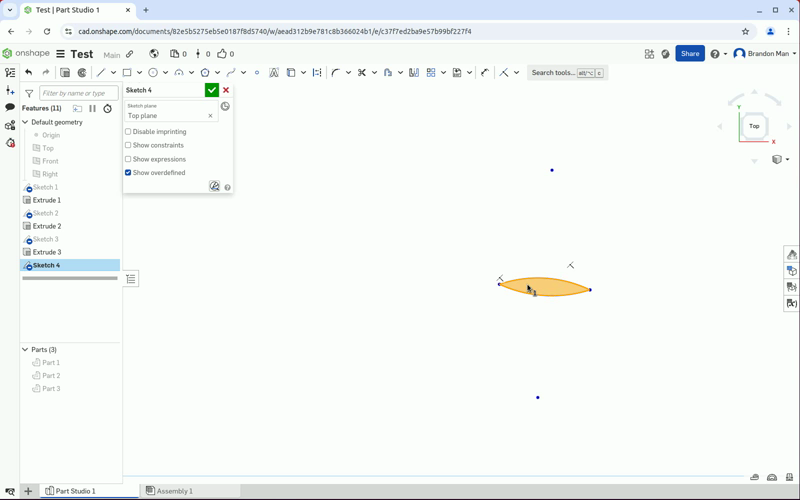
scroll(-6)
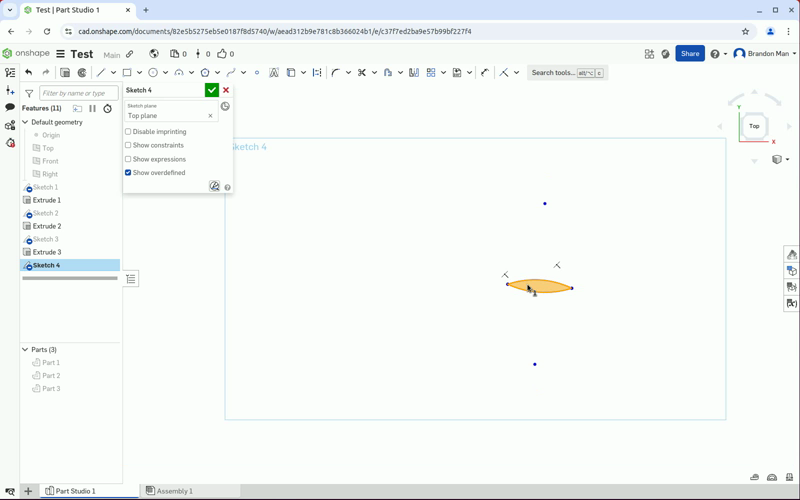
scroll(-6)
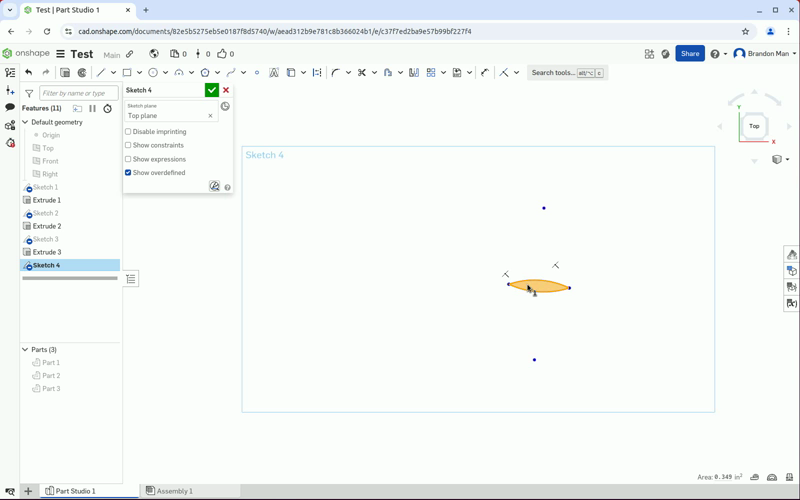
scroll(-6)
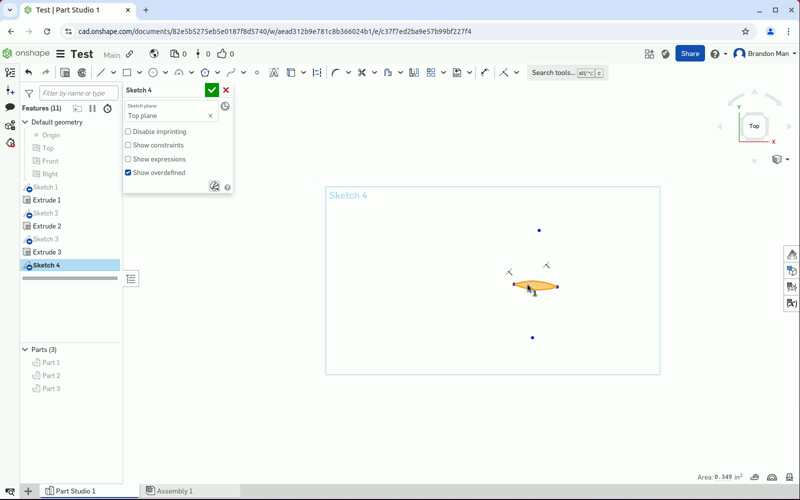
scroll(-6)
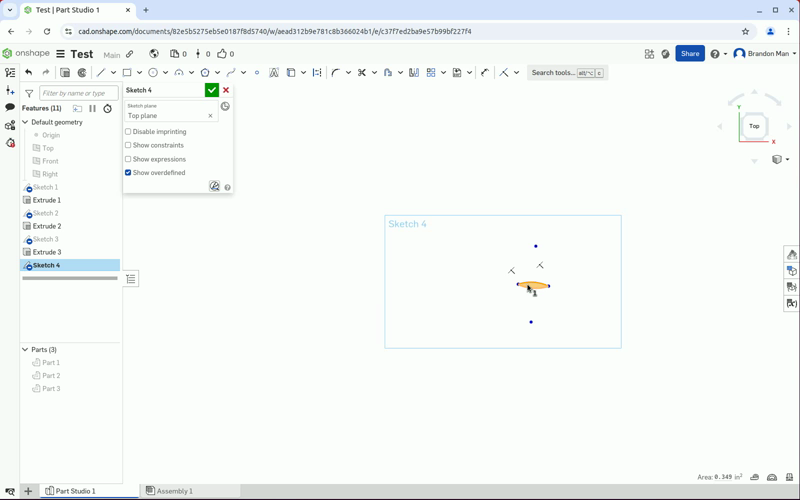
scroll(-6)
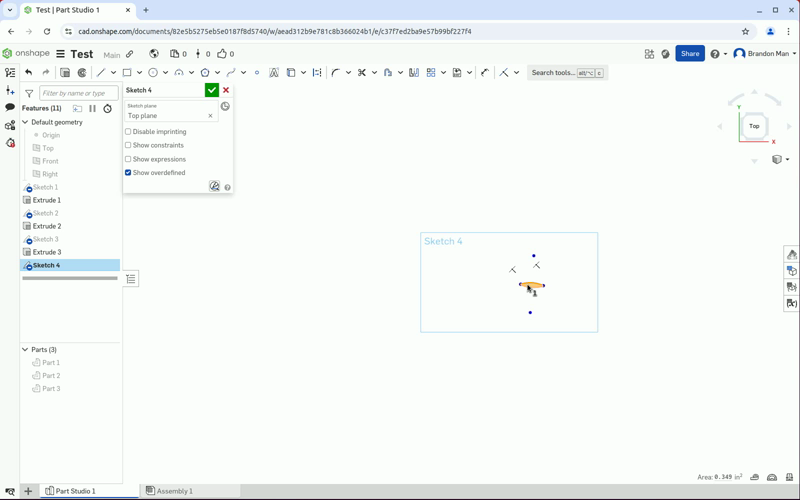
scroll(-6)
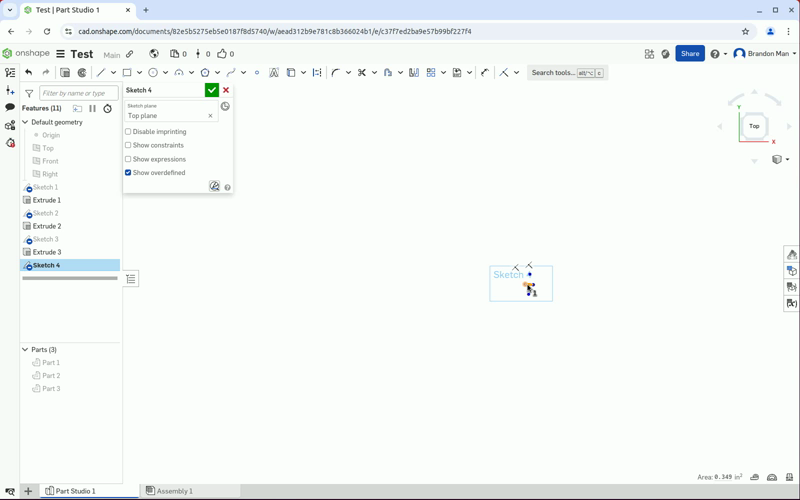
mouse_move(73, 352)
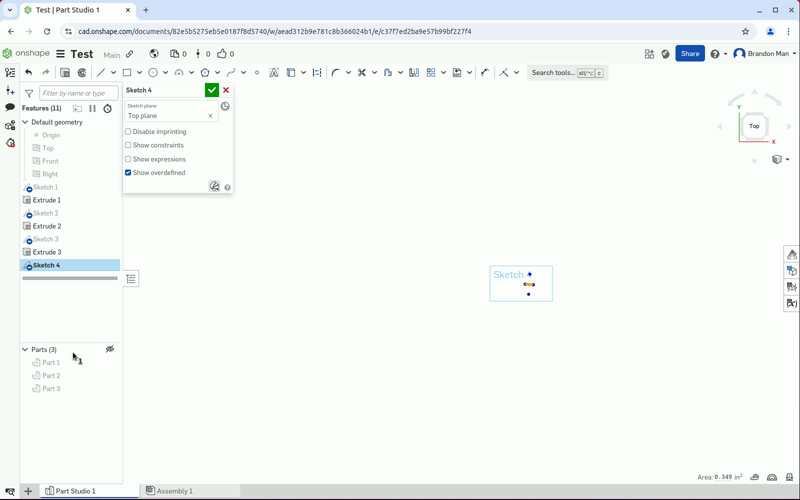
key(shift+y)
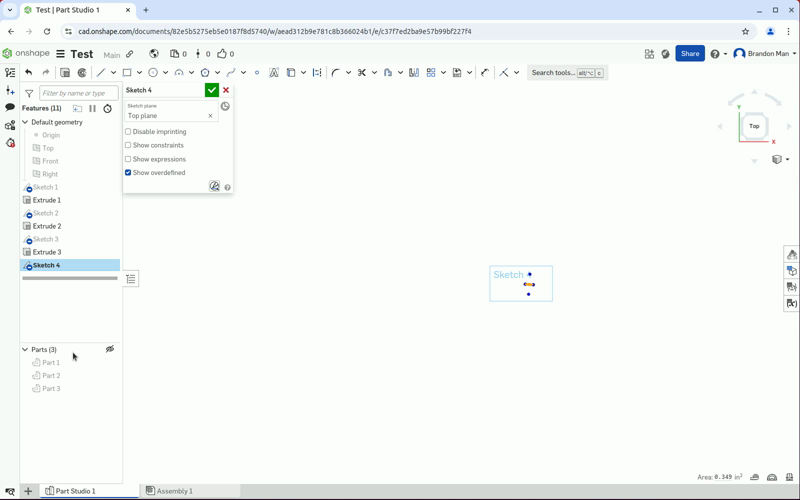
key(shift+e)
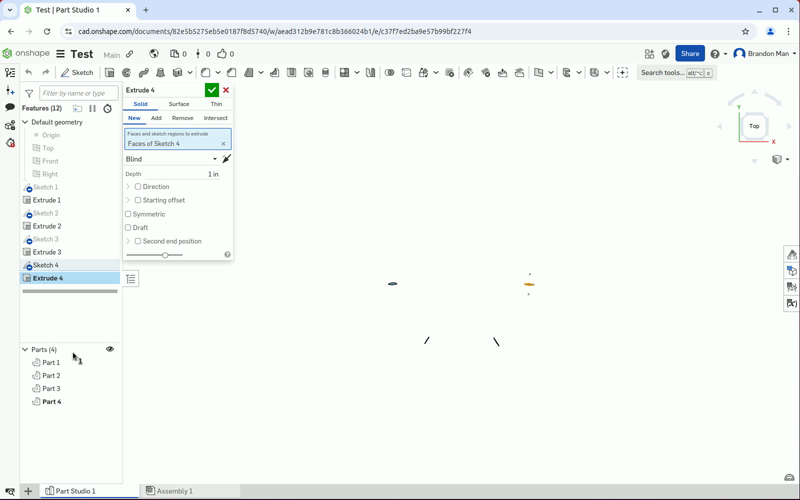
mouse_move(143, 106)
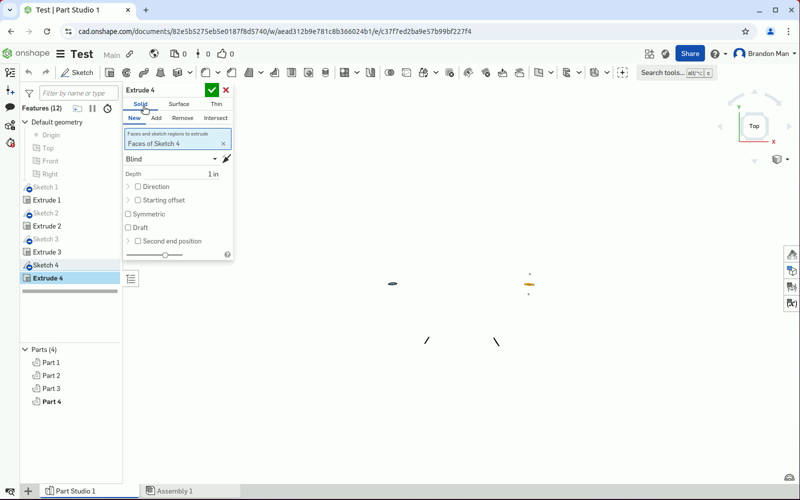
click(143, 106)
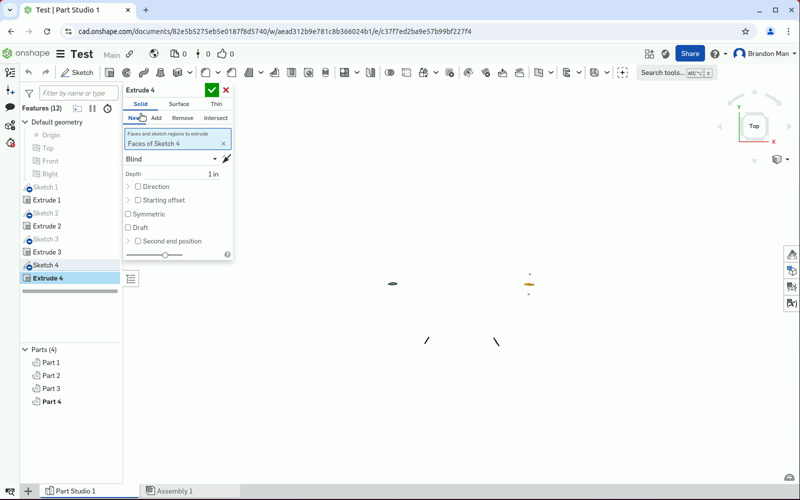
mouse_move(137, 120)
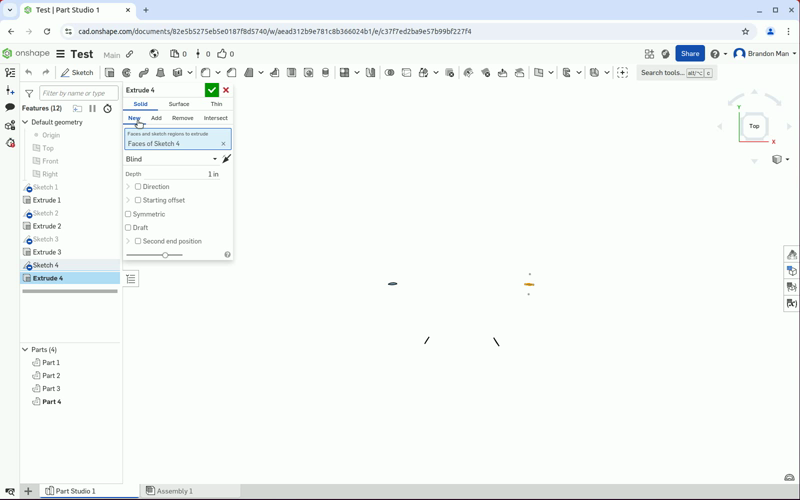
click(137, 120)
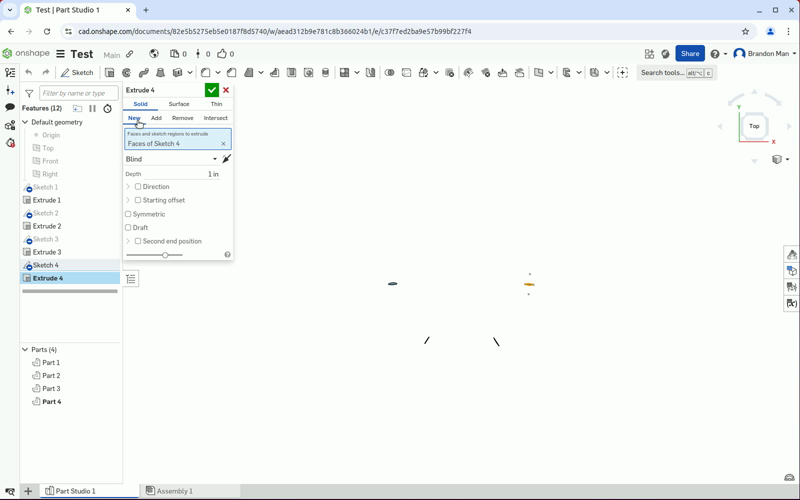
key(tab, 4)
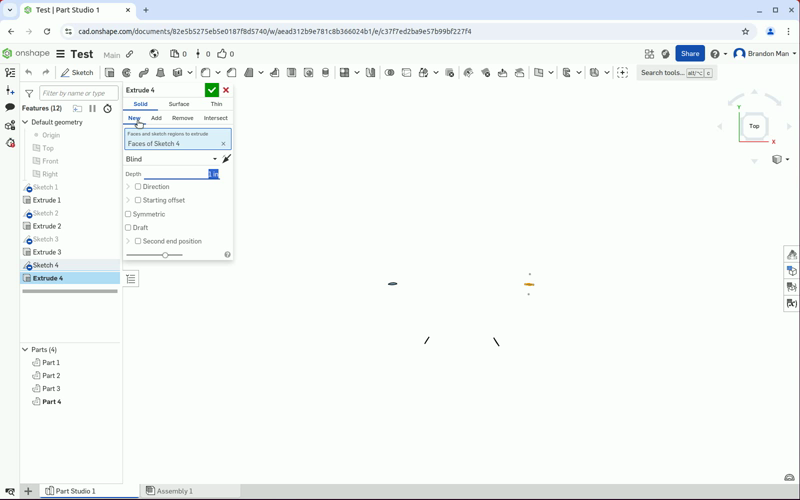
text(4.092)
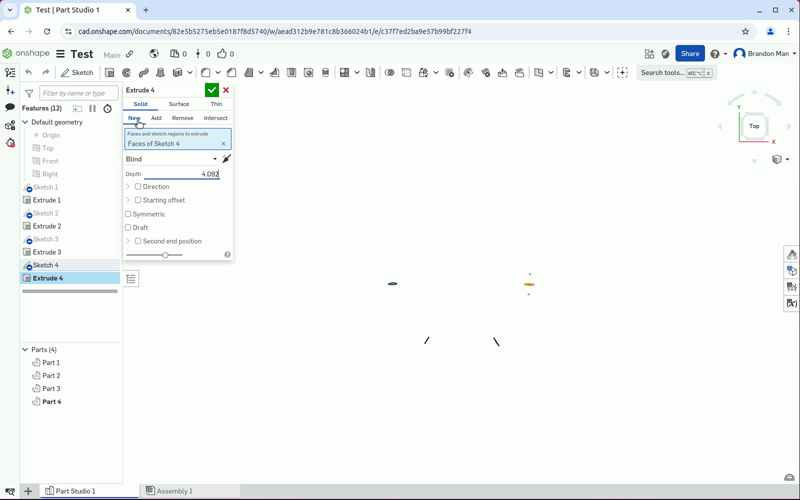
key(enter)
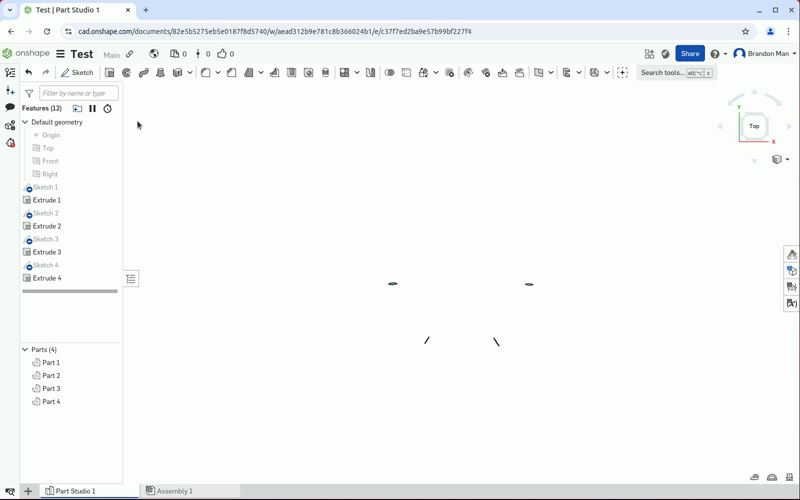
key(shift+h)
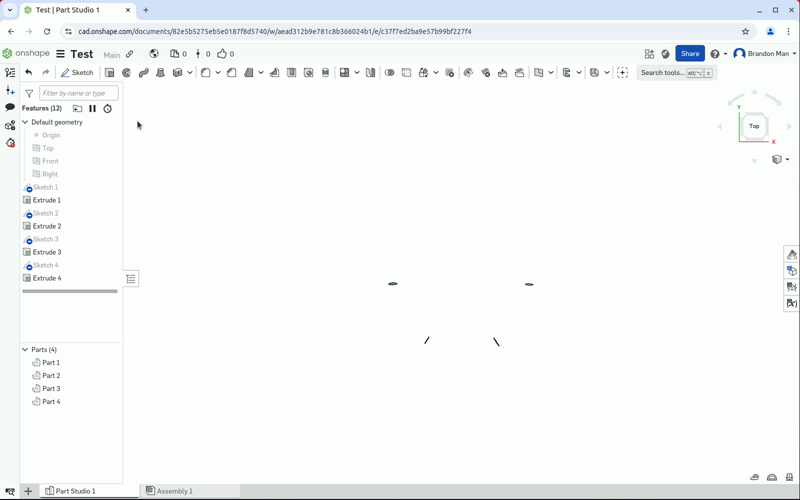
key(shift+h)
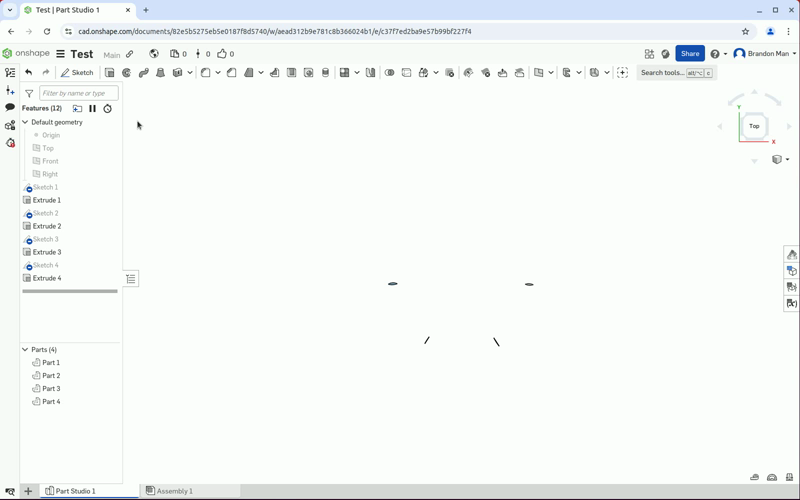
mouse_move(73, 189)
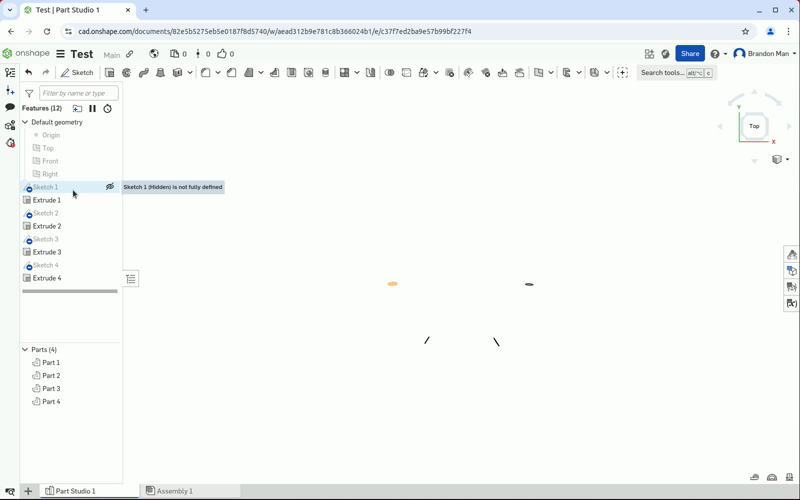
click(73, 189)
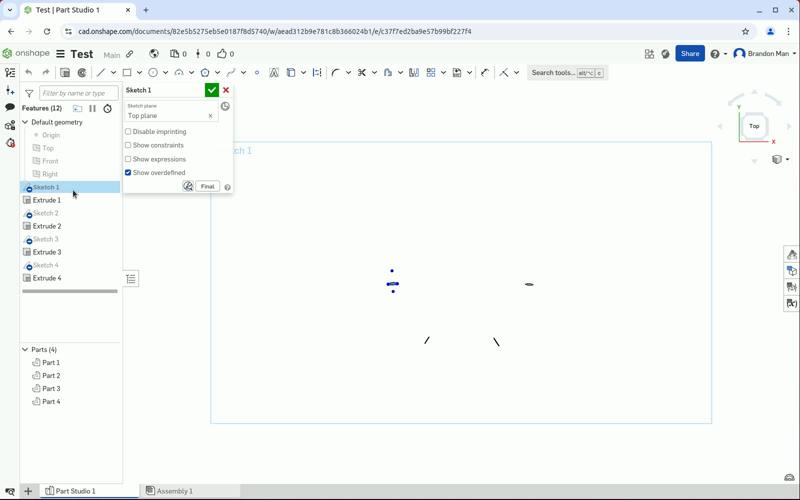
mouse_move(229, 92)
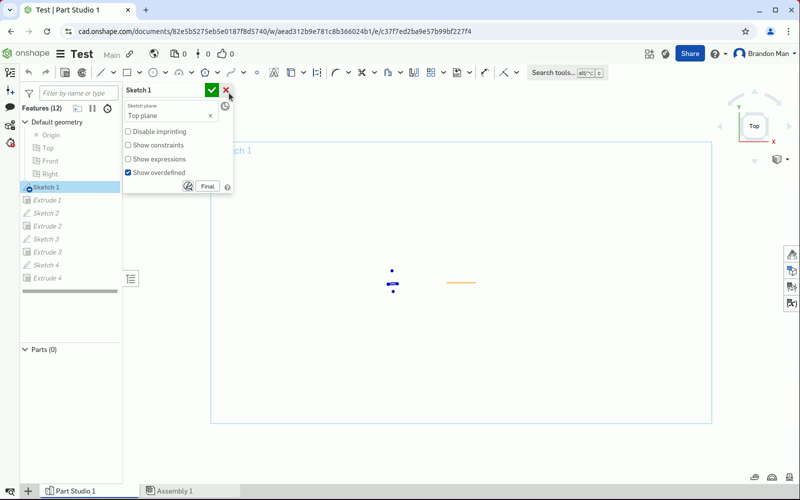
click(229, 92)
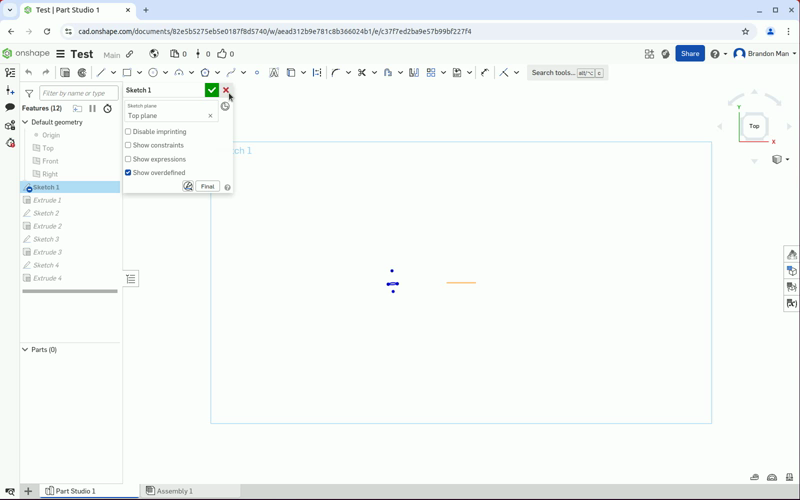
key(shift+s)
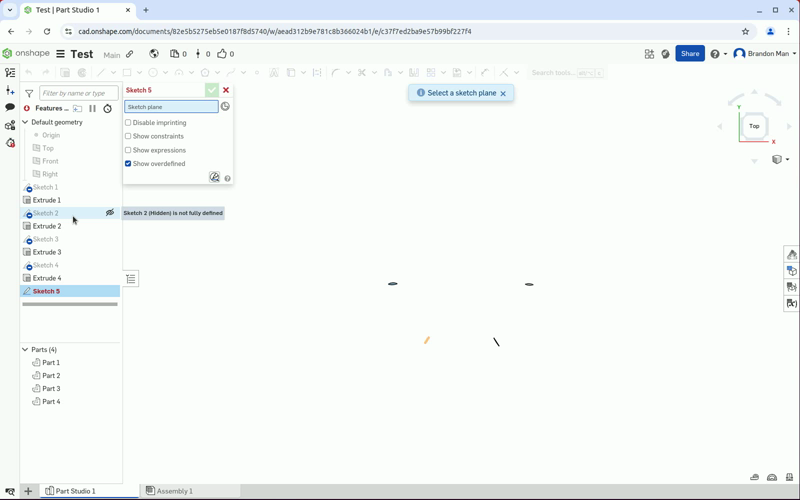
scroll(3)
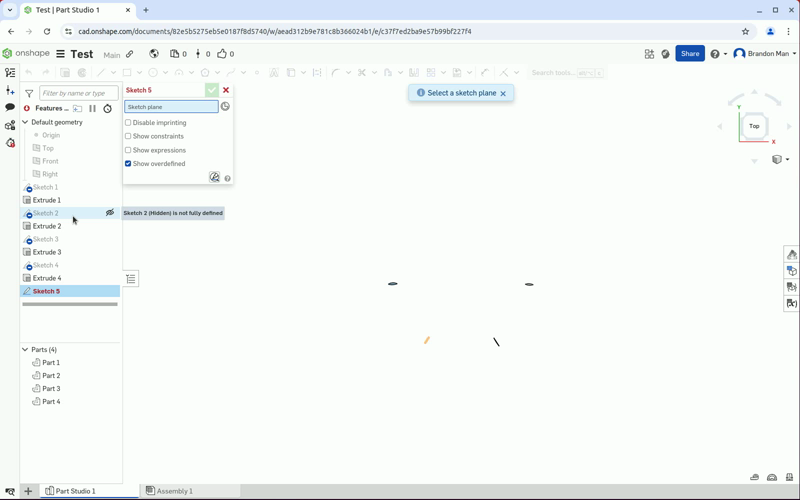
mouse_move(73, 150)
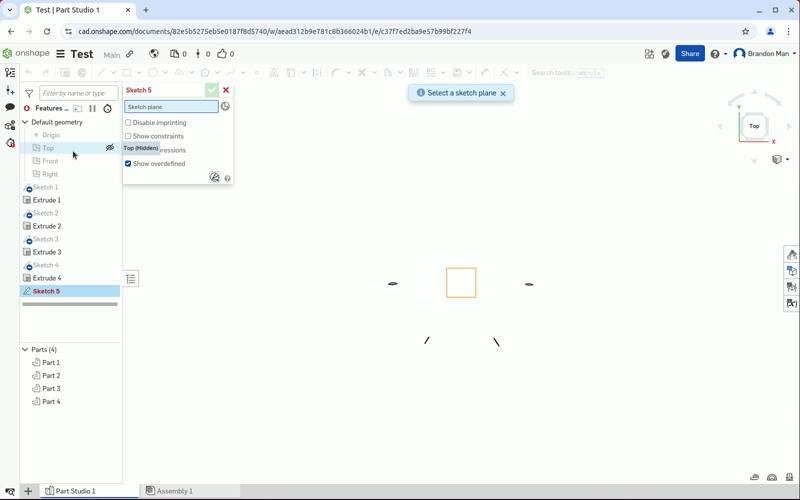
click(73, 150)
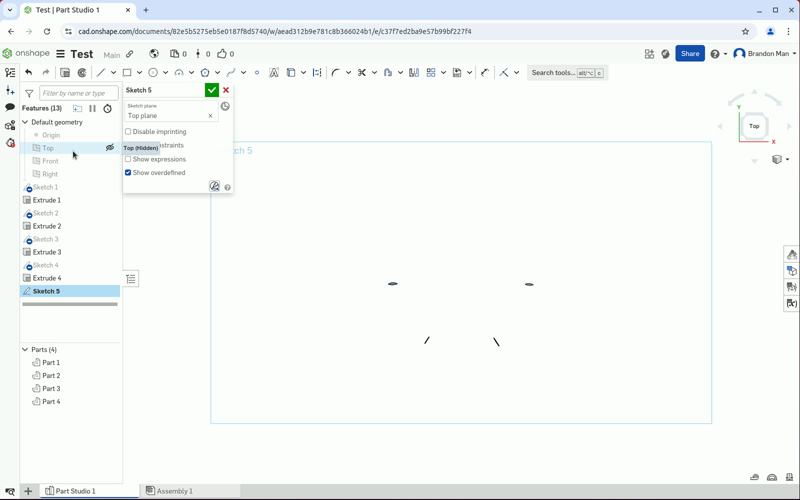
mouse_move(73, 352)
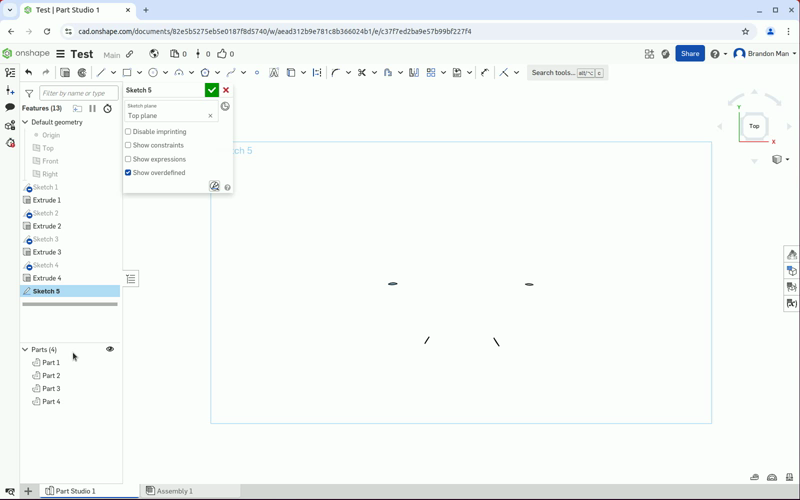
key(y)
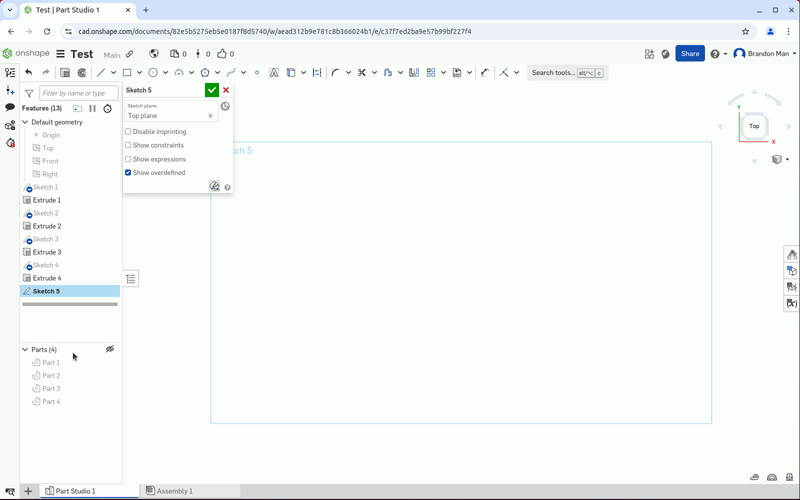
key(a)
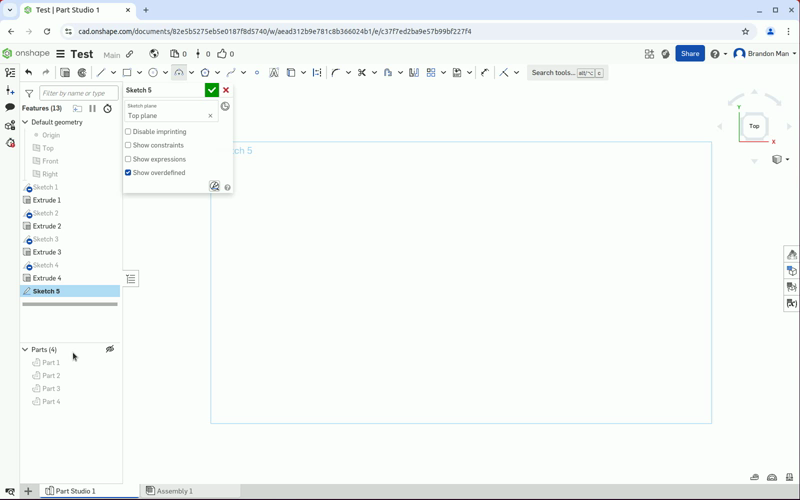
key_down(shift)
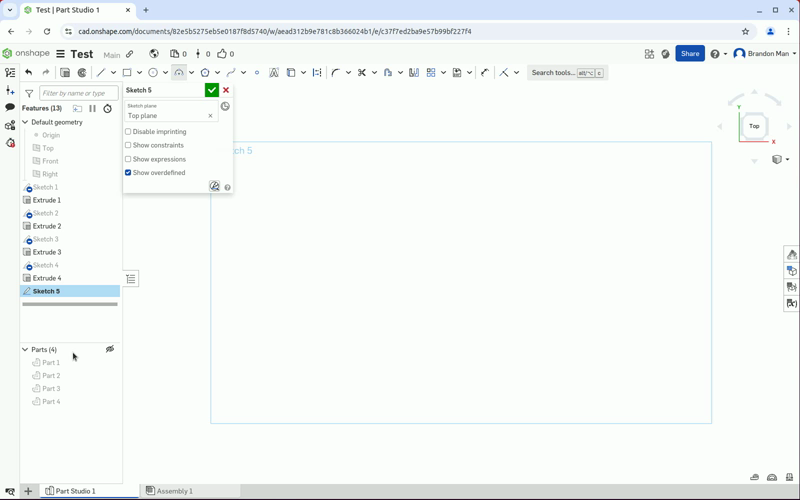
mouse_move(388, 284)
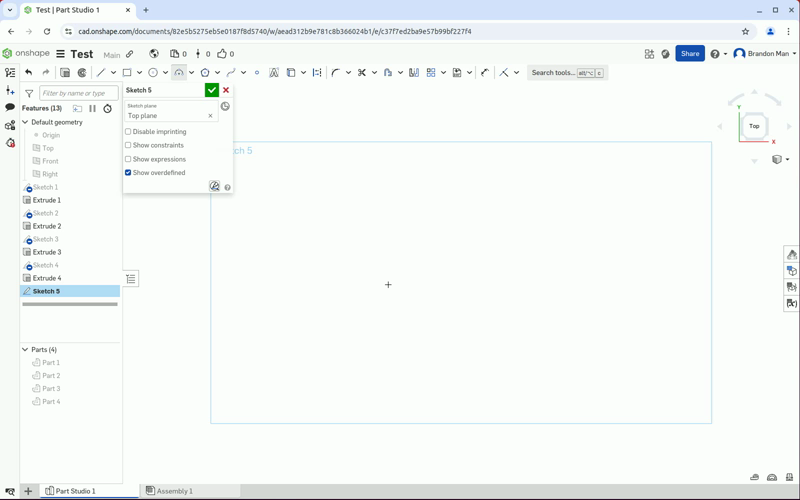
click(388, 284)
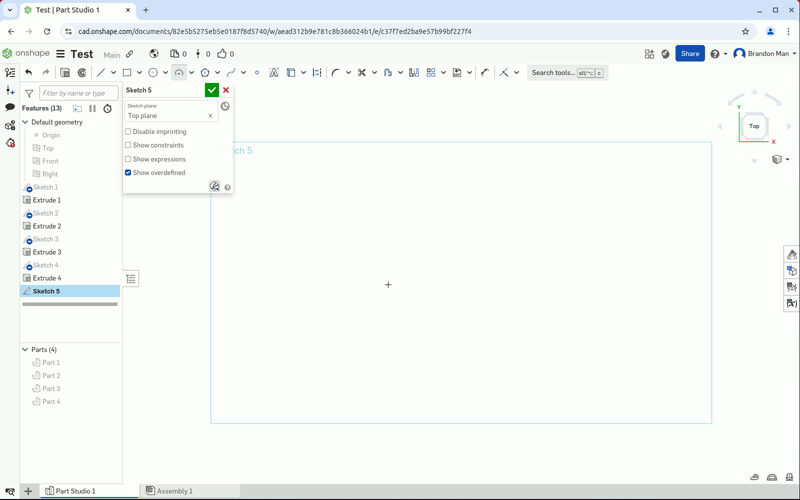
key_up(shift)
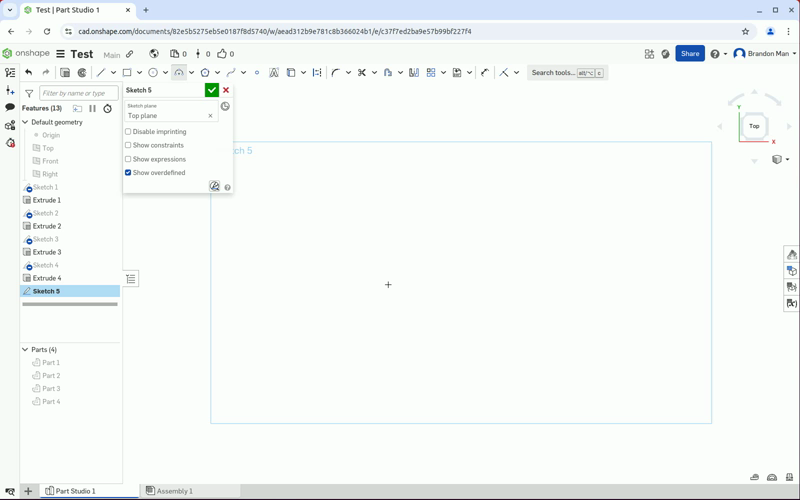
key_down(shift)
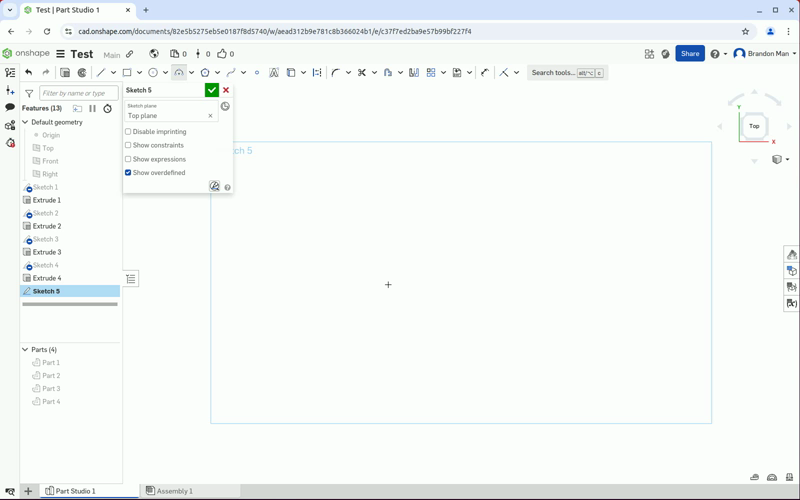
mouse_move(422, 342)
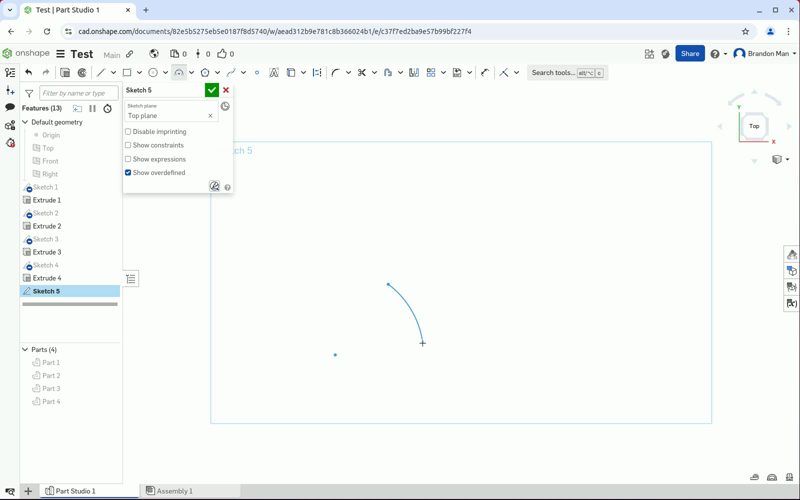
click(422, 342)
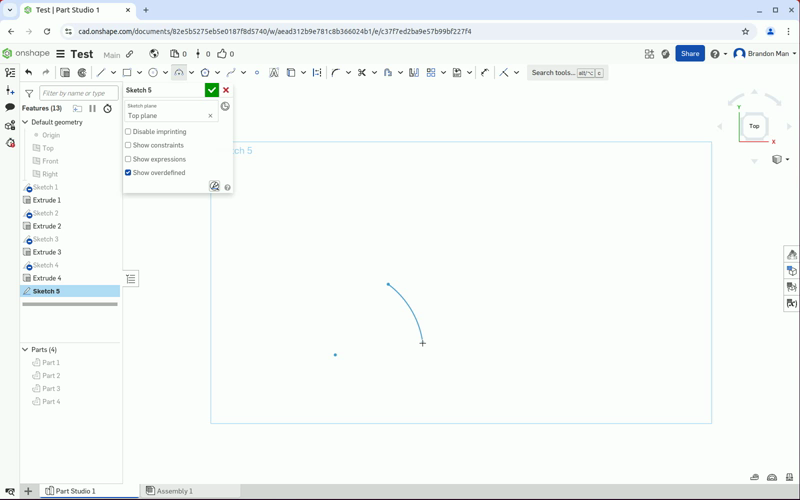
mouse_move(363, 338)
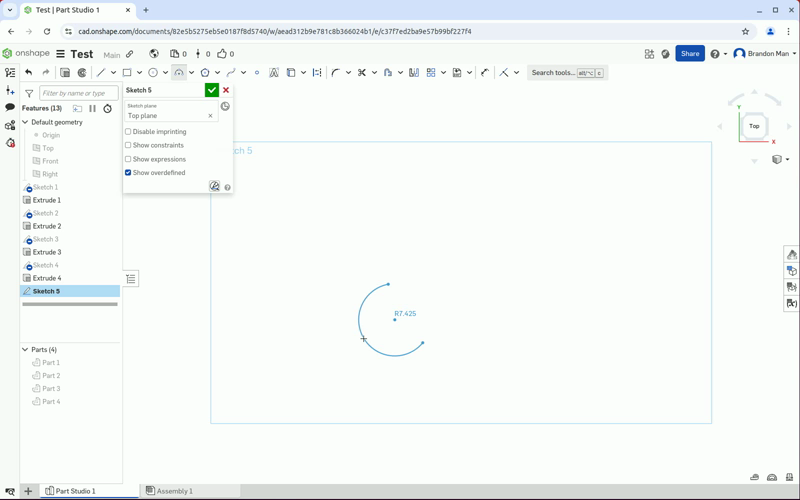
click(363, 338)
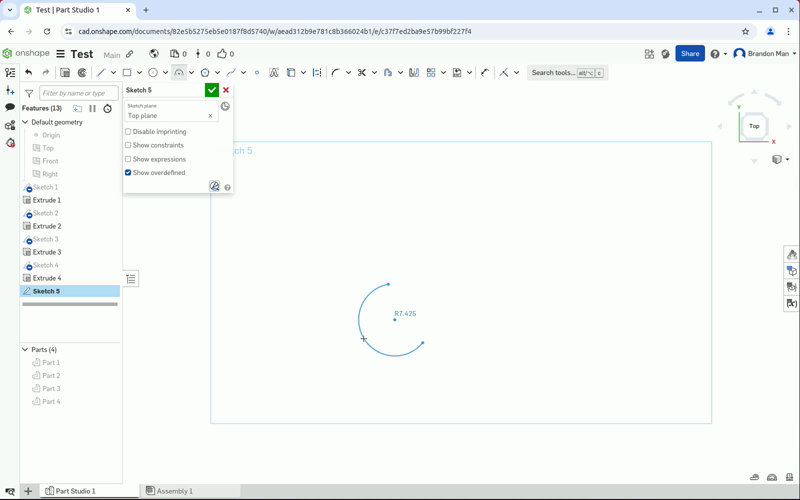
key_up(shift)
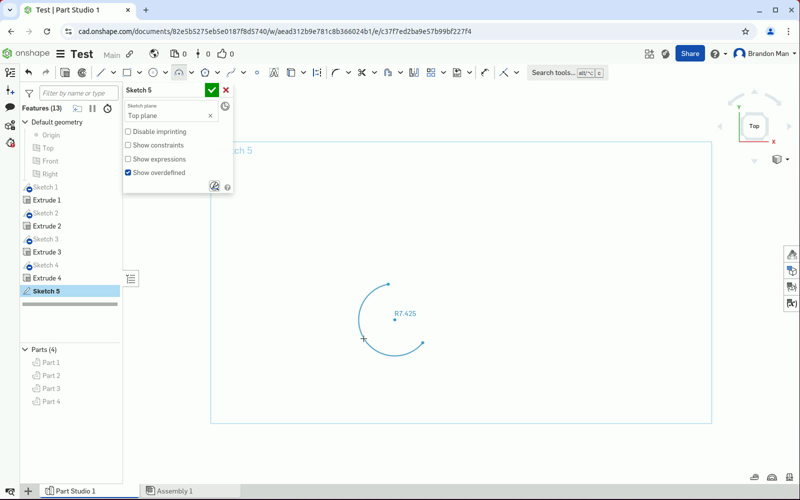
mouse_move(422, 342)
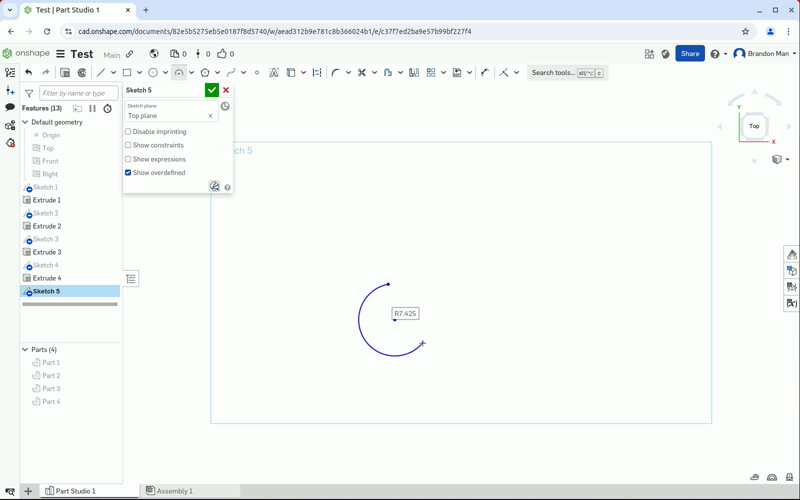
click(422, 342)
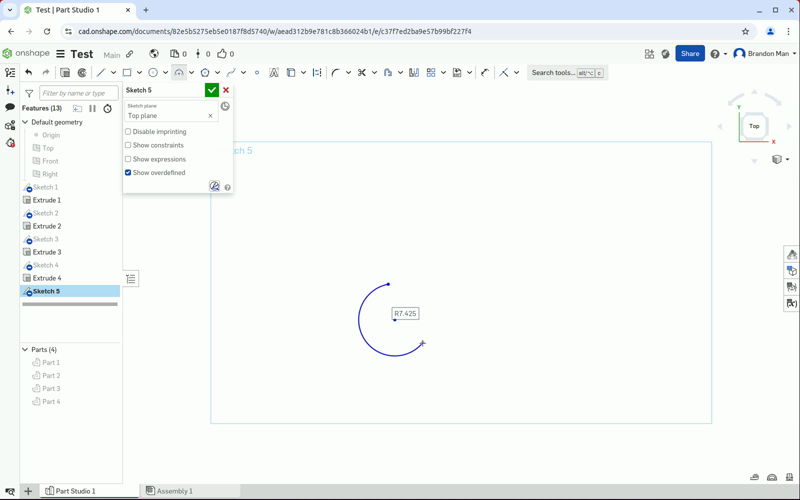
key_down(shift)
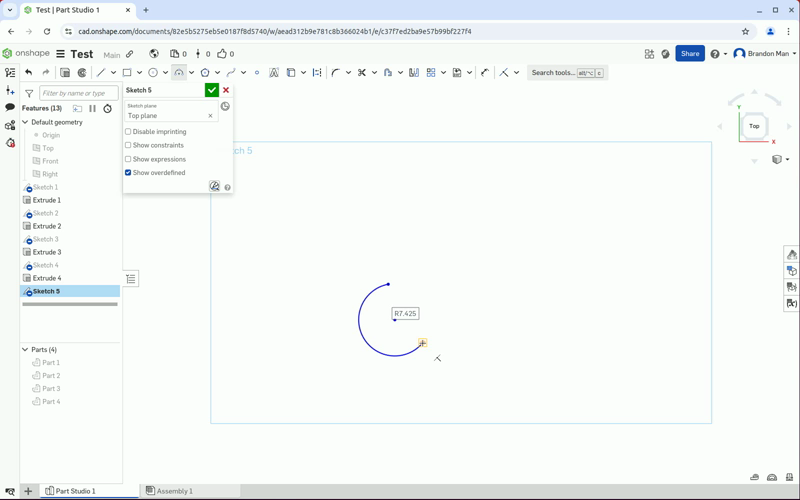
mouse_move(498, 344)
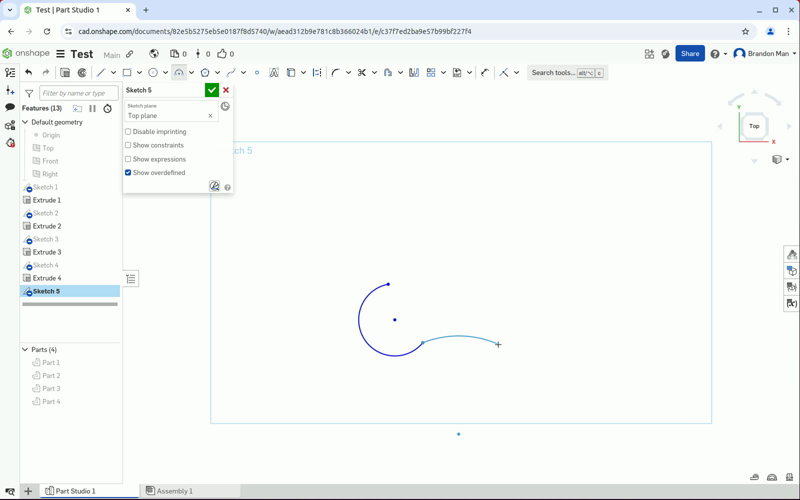
click(498, 344)
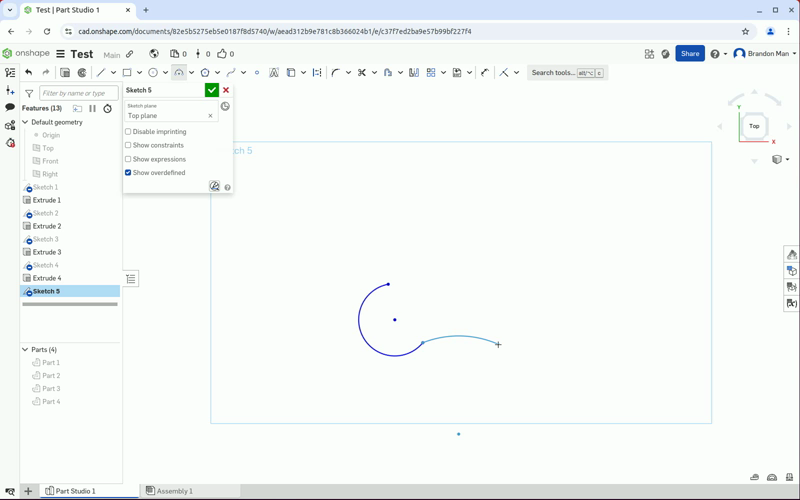
mouse_move(461, 321)
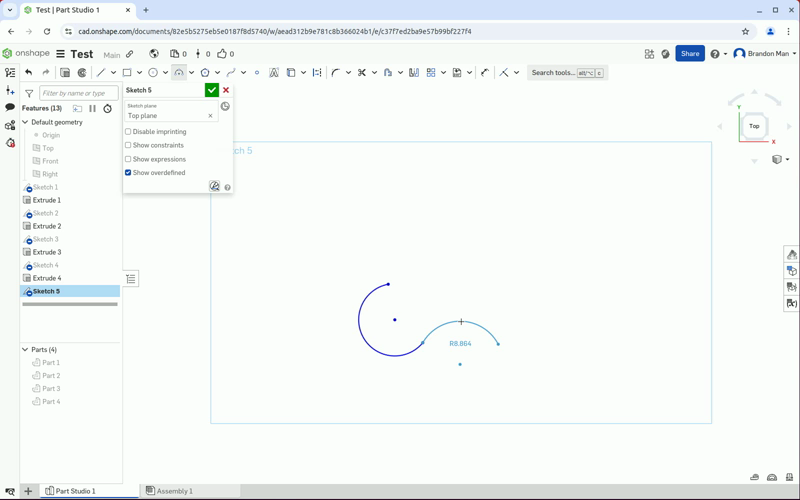
click(461, 321)
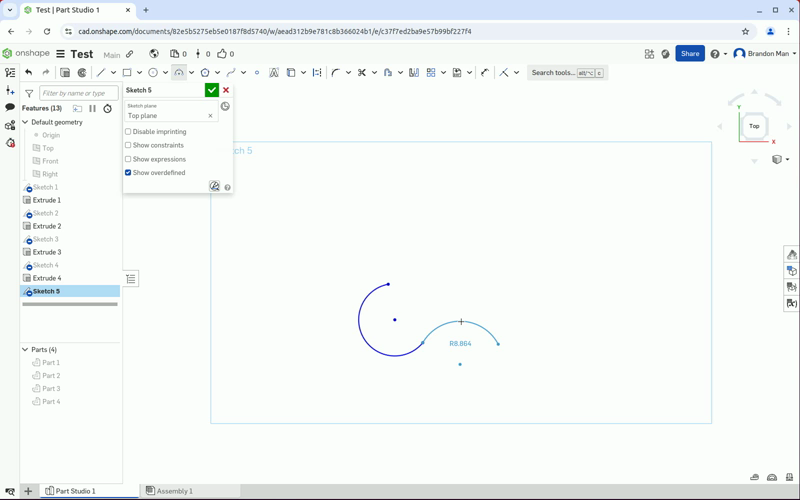
key_up(shift)
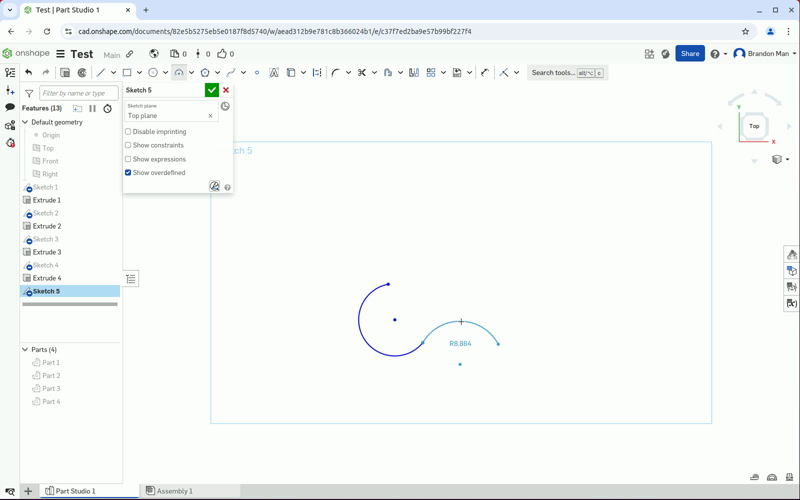
mouse_move(498, 344)
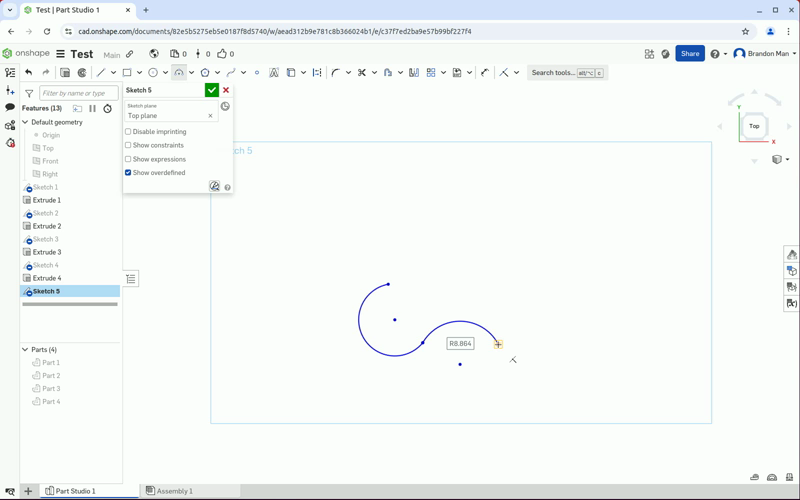
click(498, 344)
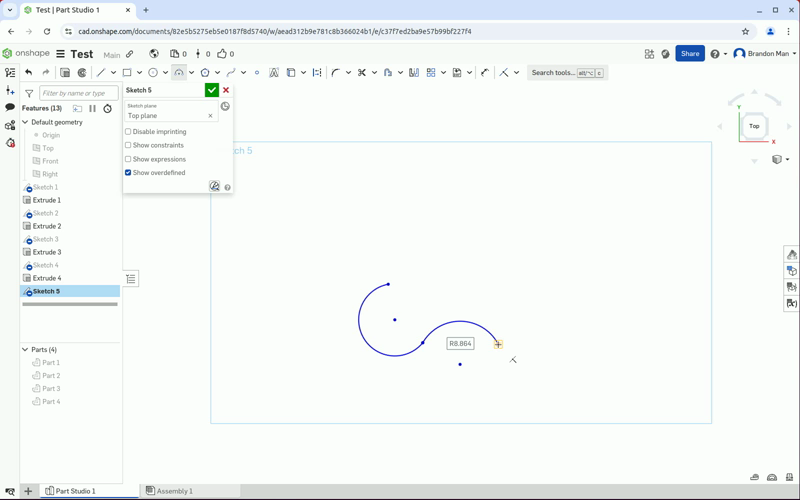
key_down(shift)
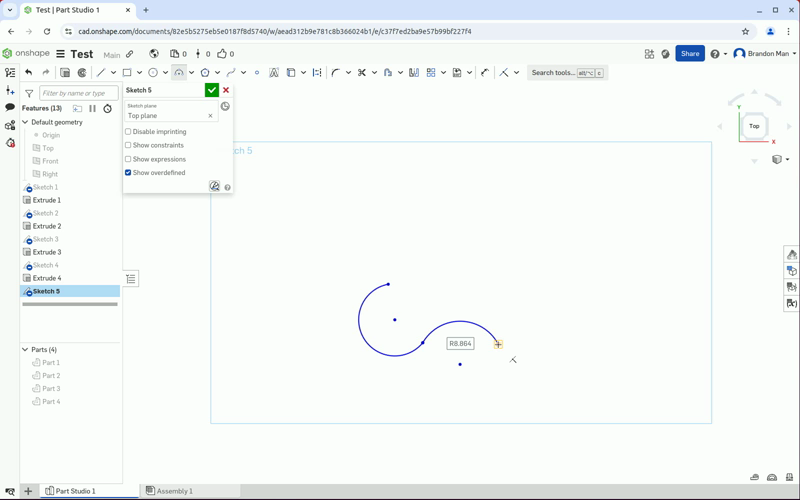
mouse_move(531, 284)
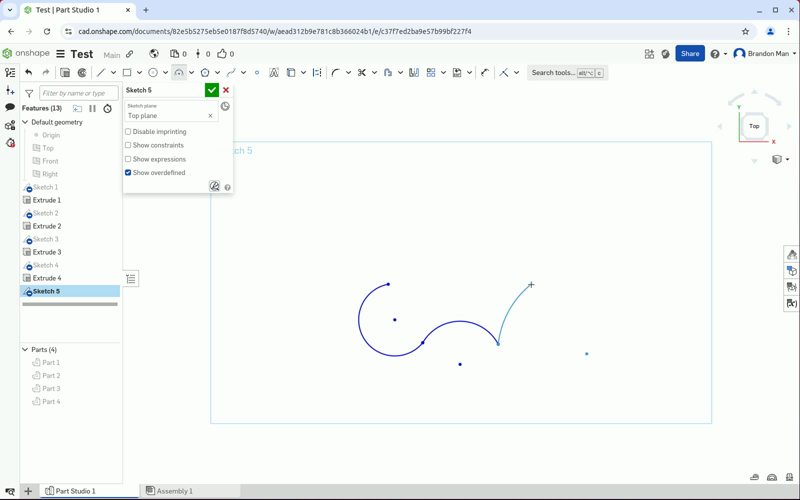
click(531, 284)
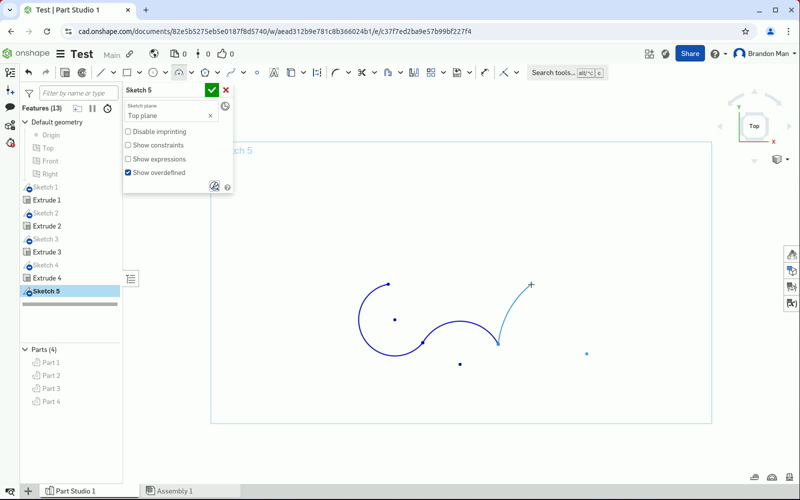
mouse_move(557, 337)
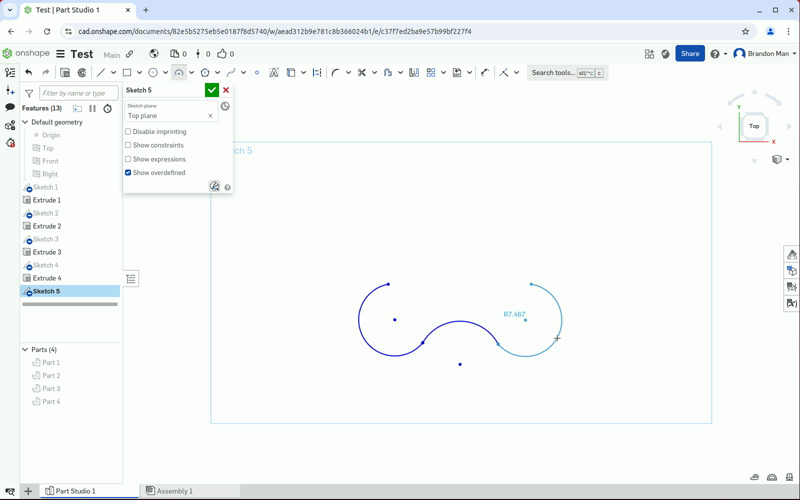
click(557, 337)
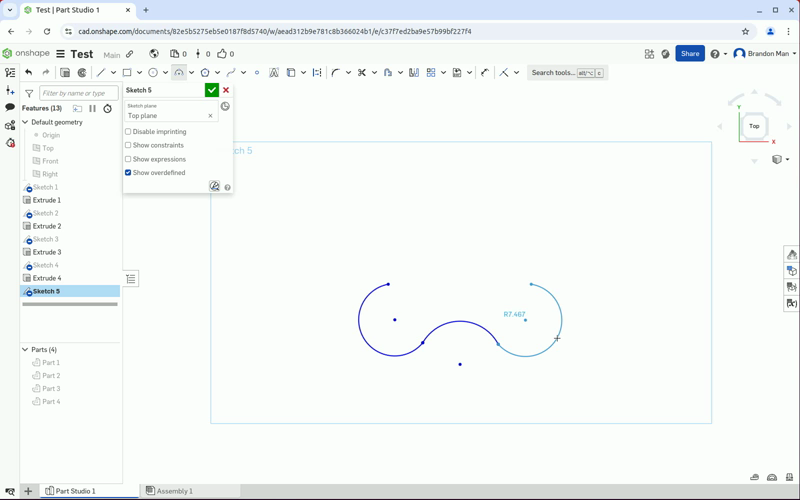
key_up(shift)
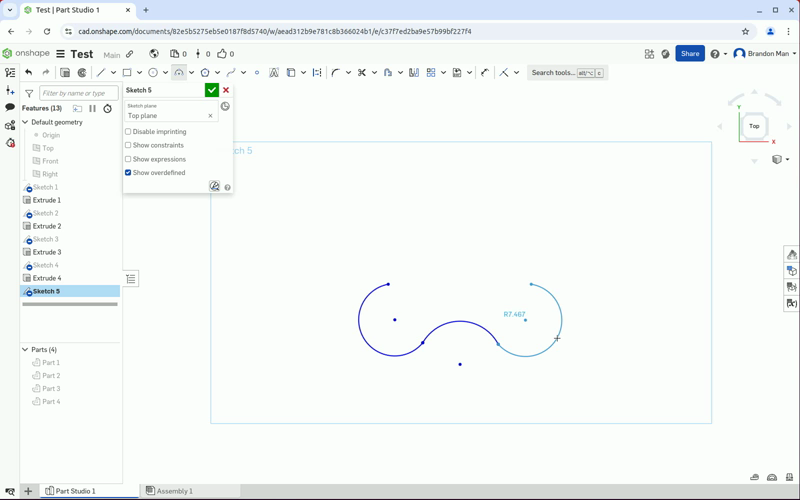
mouse_move(531, 284)
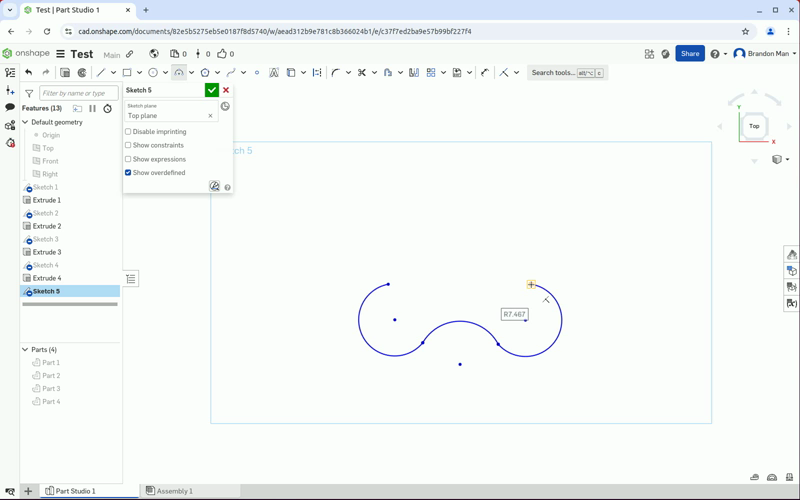
click(531, 284)
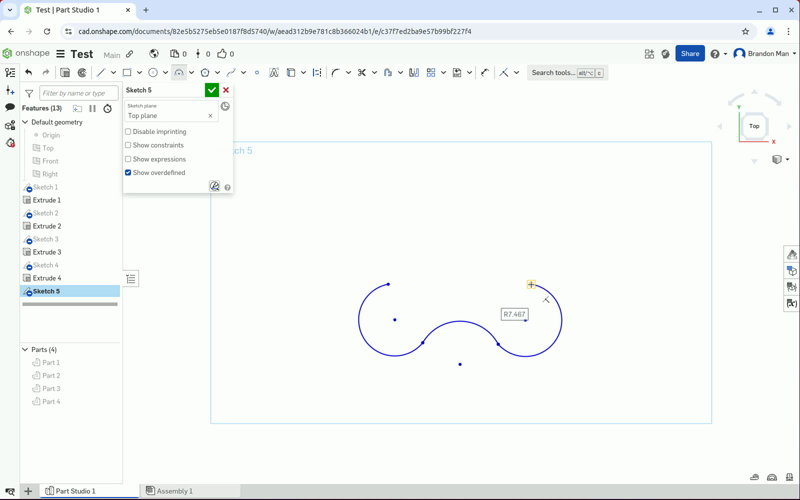
key_down(shift)
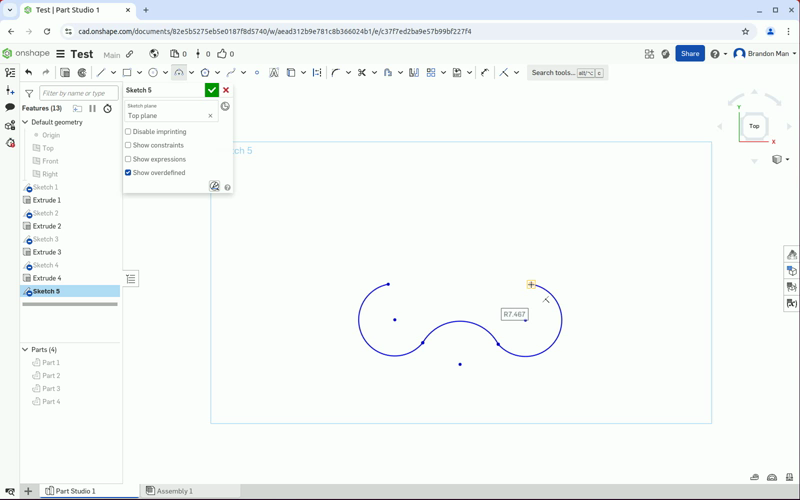
mouse_move(494, 219)
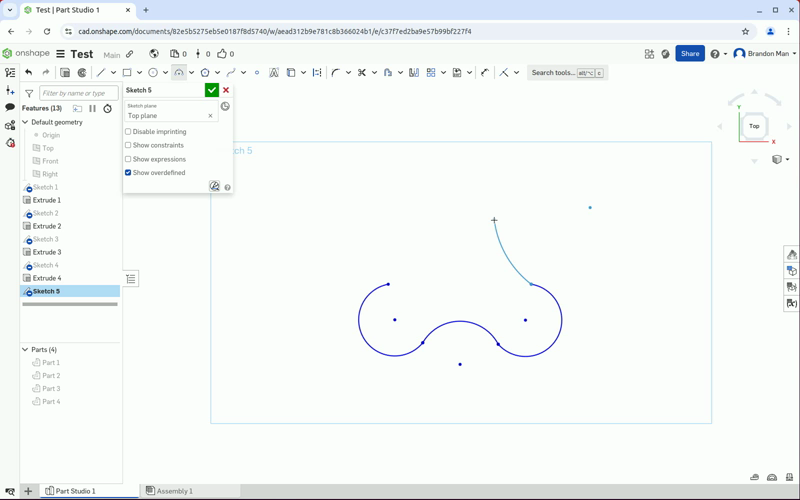
click(494, 219)
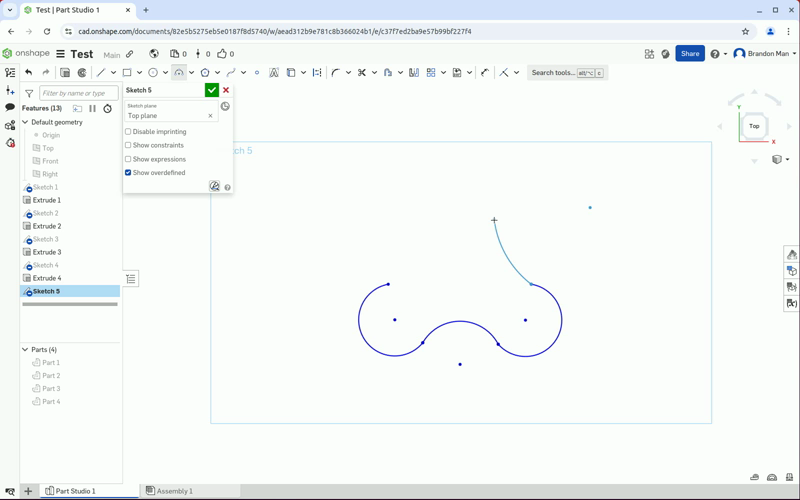
mouse_move(493, 262)
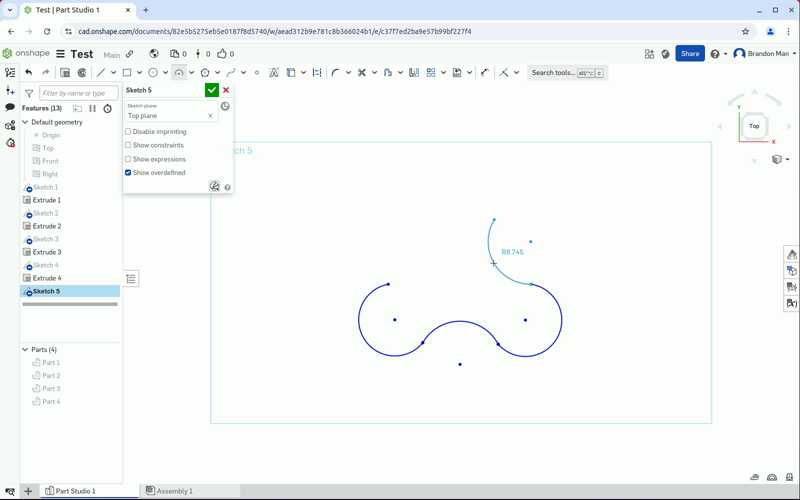
click(493, 262)
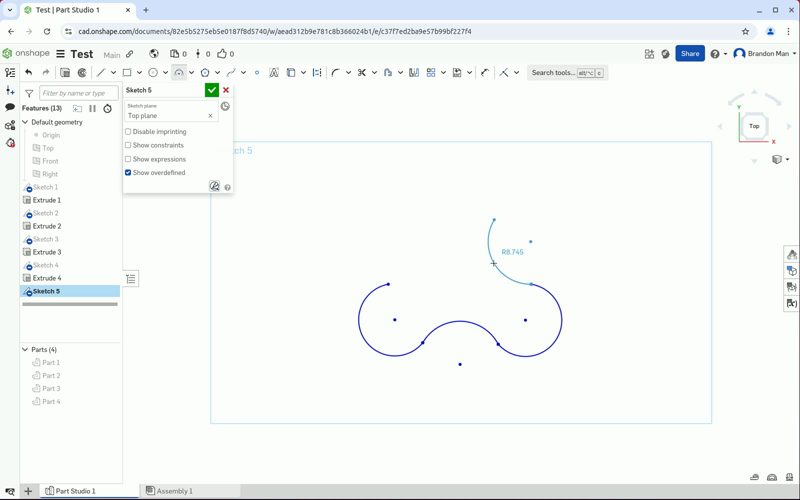
key_up(shift)
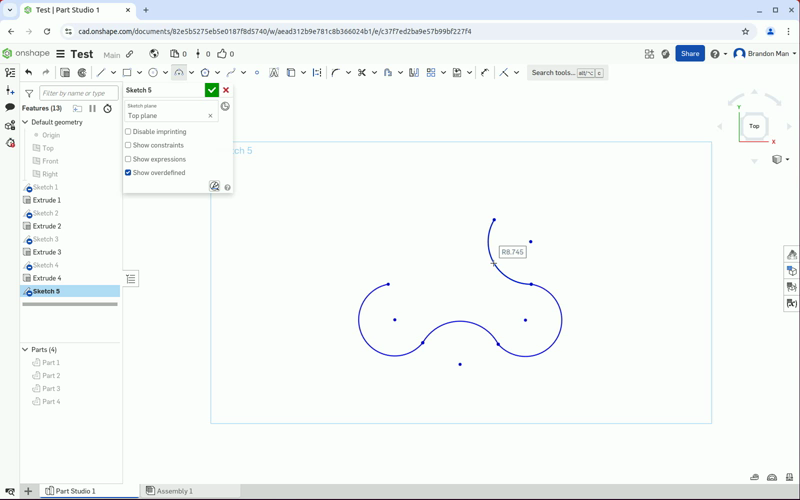
mouse_move(494, 219)
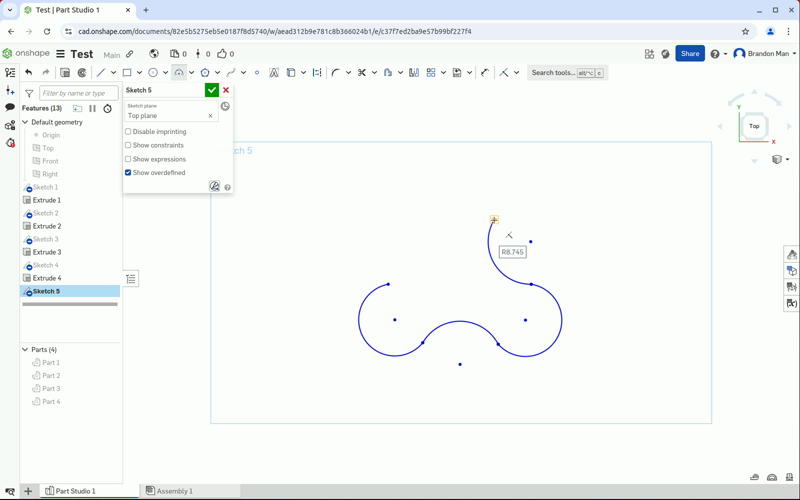
click(494, 219)
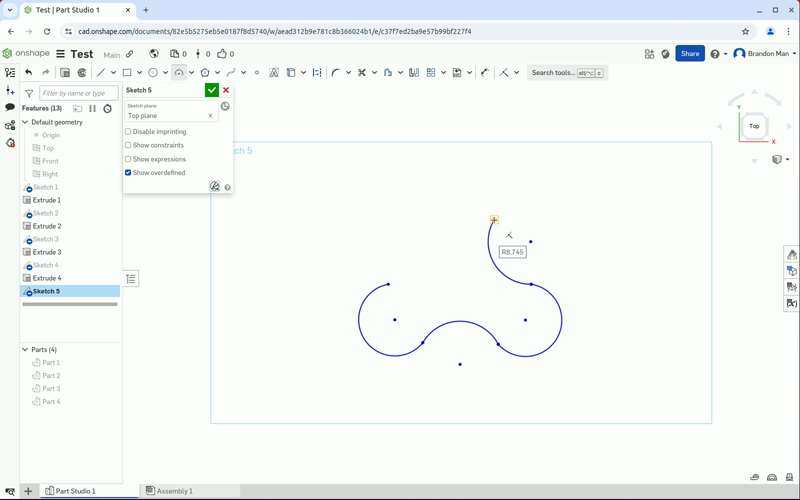
key_down(shift)
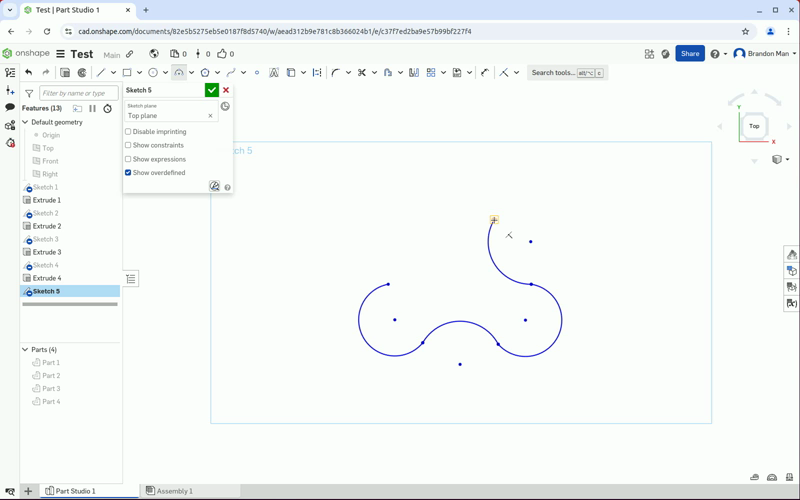
mouse_move(426, 219)
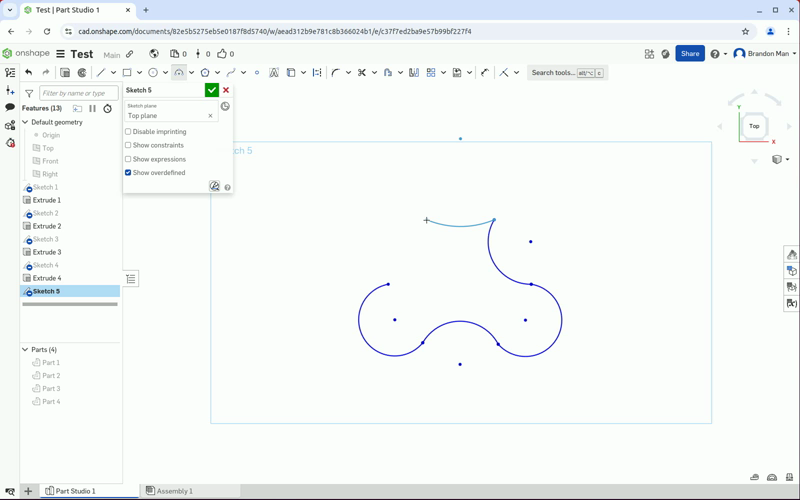
click(426, 219)
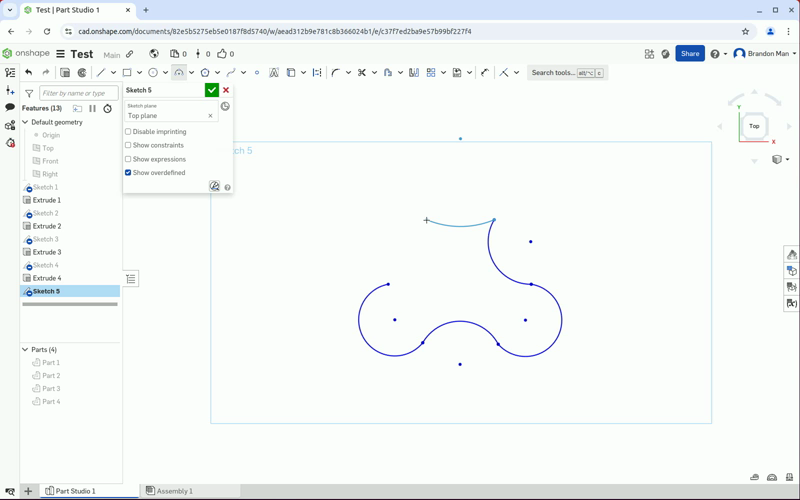
mouse_move(460, 171)
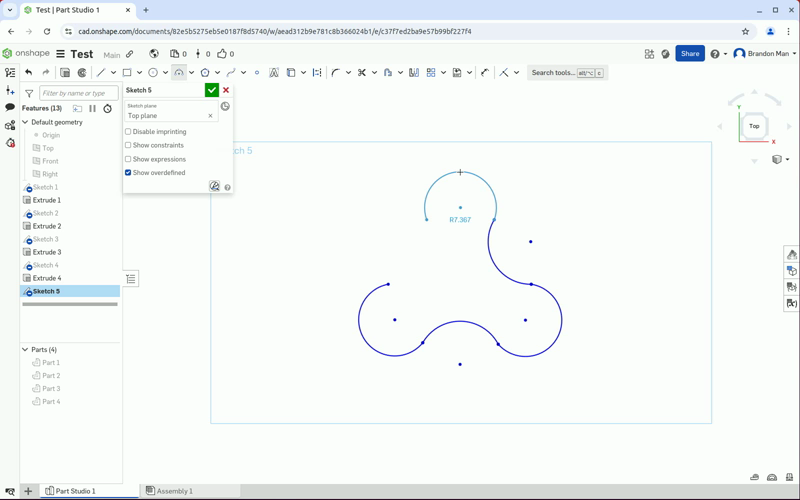
click(460, 171)
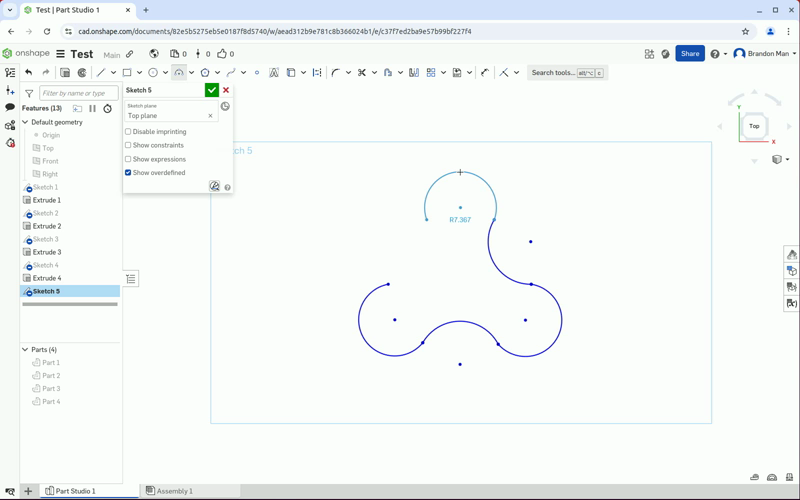
key_up(shift)
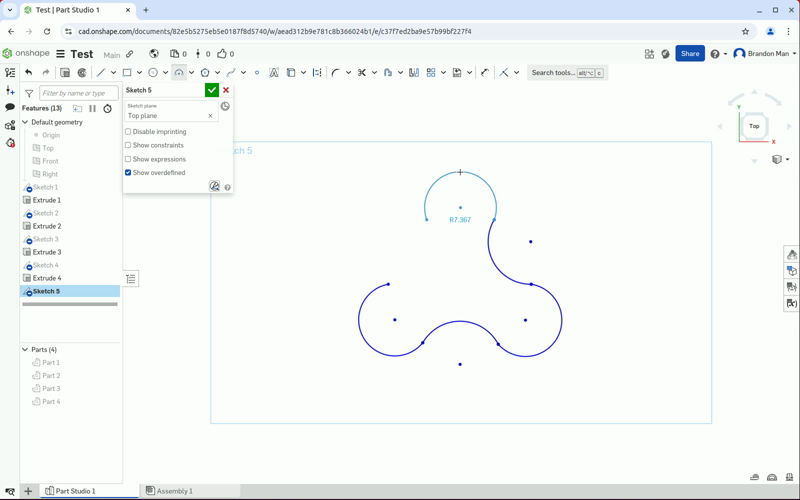
mouse_move(426, 219)
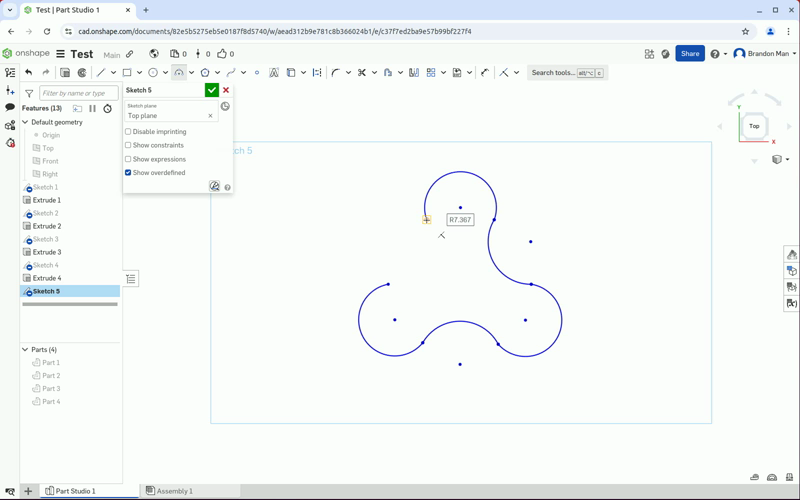
click(426, 219)
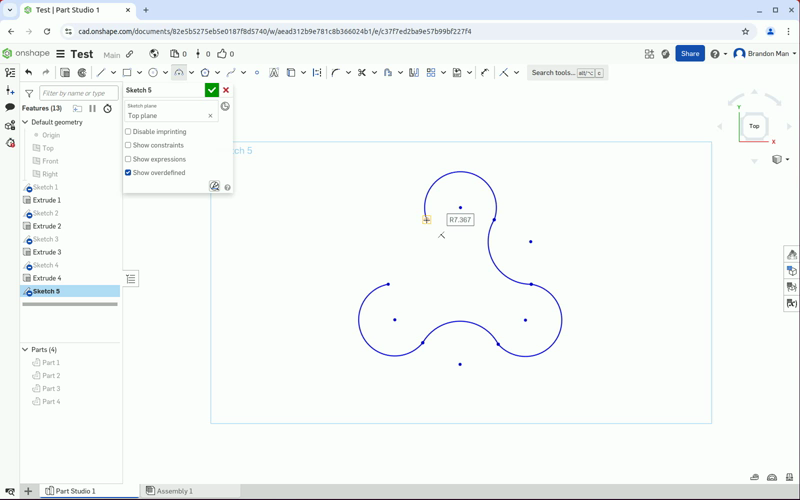
mouse_move(388, 284)
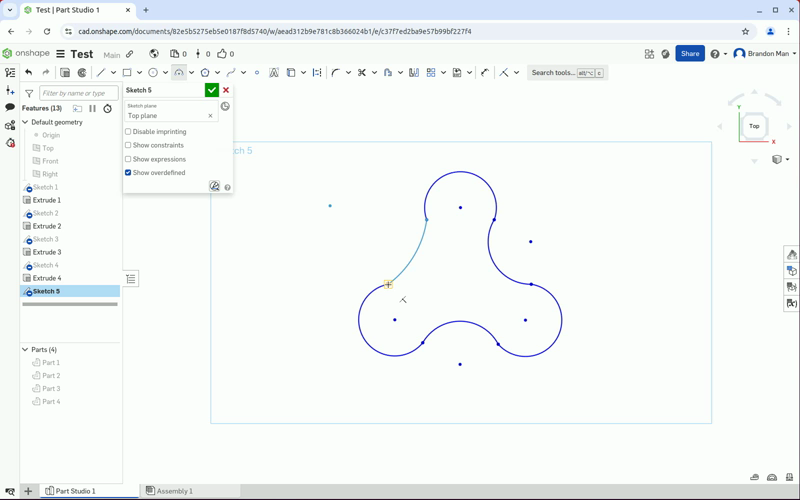
click(388, 284)
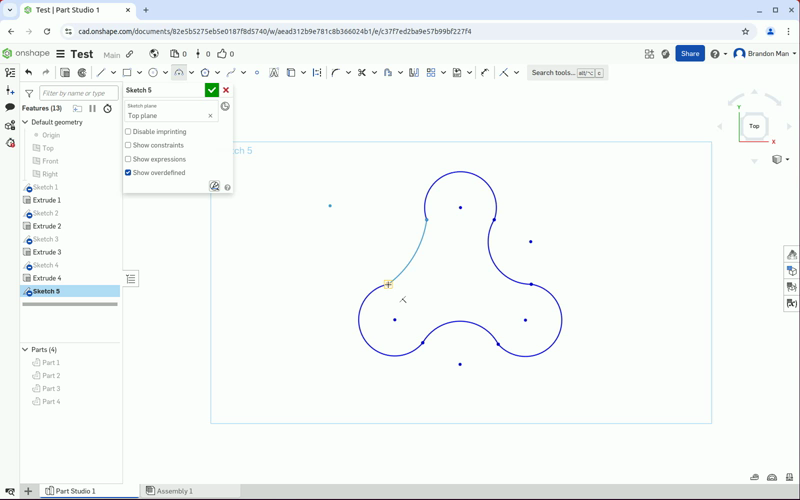
key_down(shift)
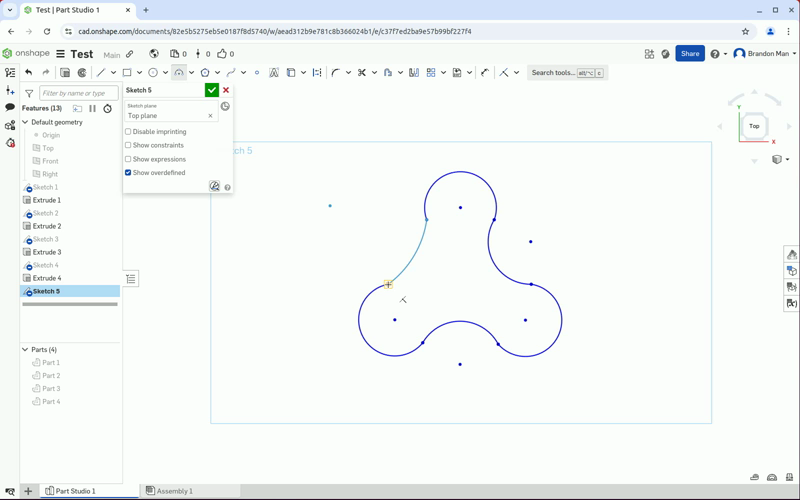
mouse_move(426, 263)
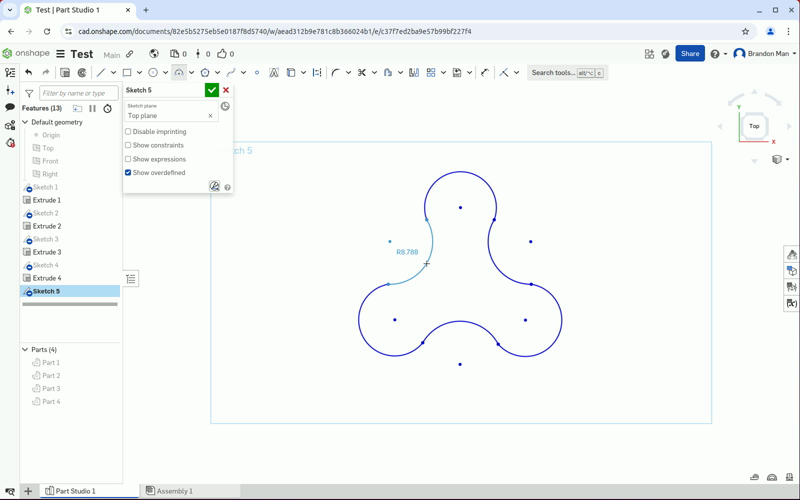
click(426, 263)
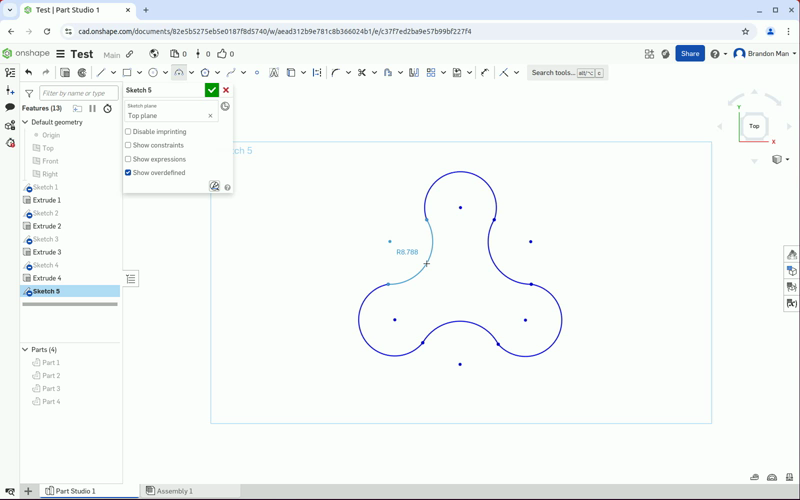
key_up(shift)
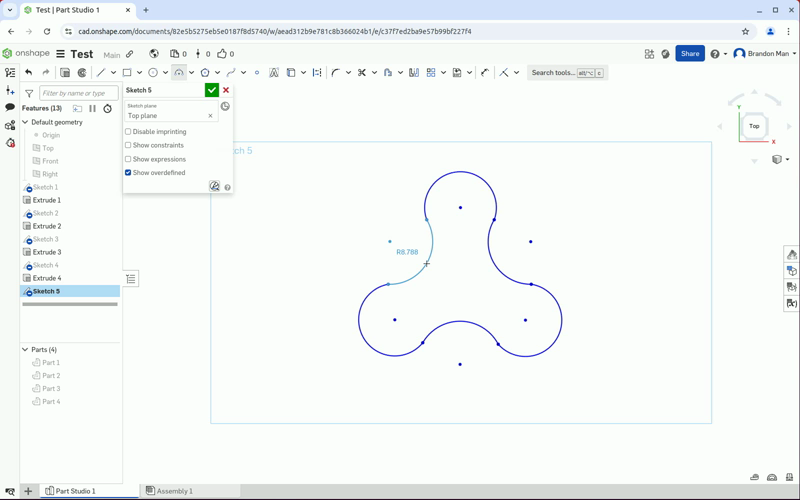
key(esc)
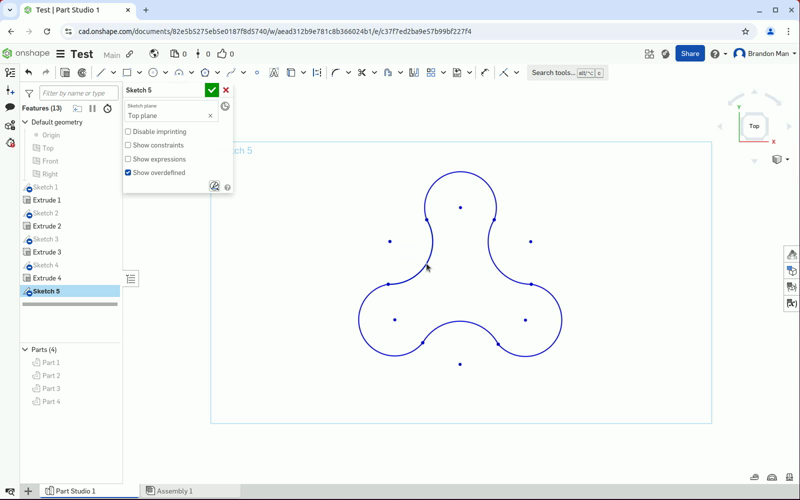
key(c)
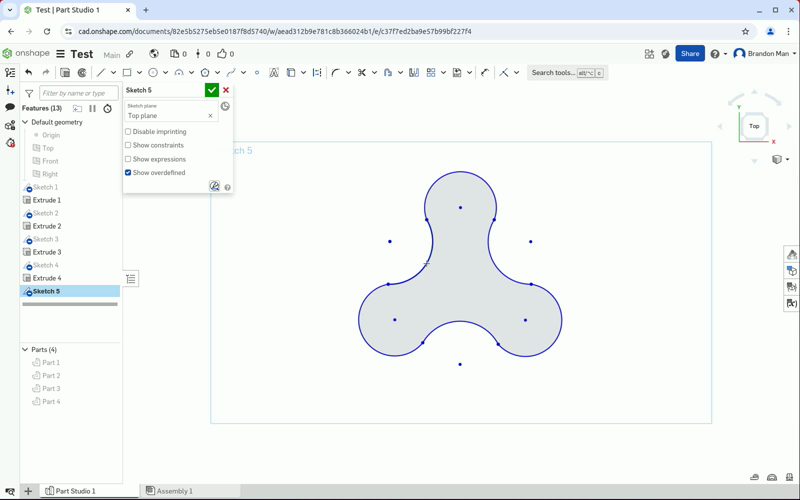
key_down(shift)
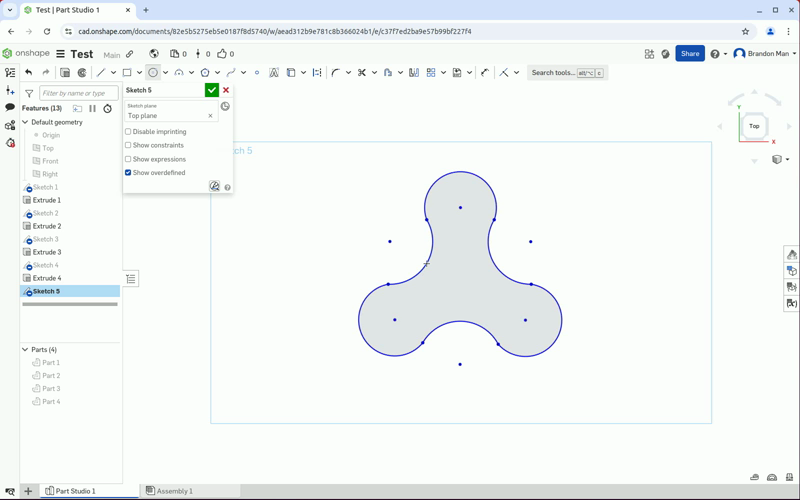
mouse_move(395, 320)
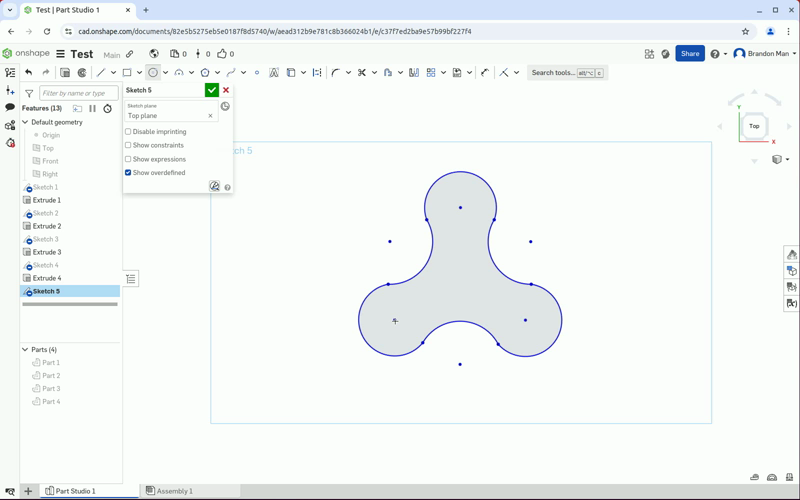
scroll(6)
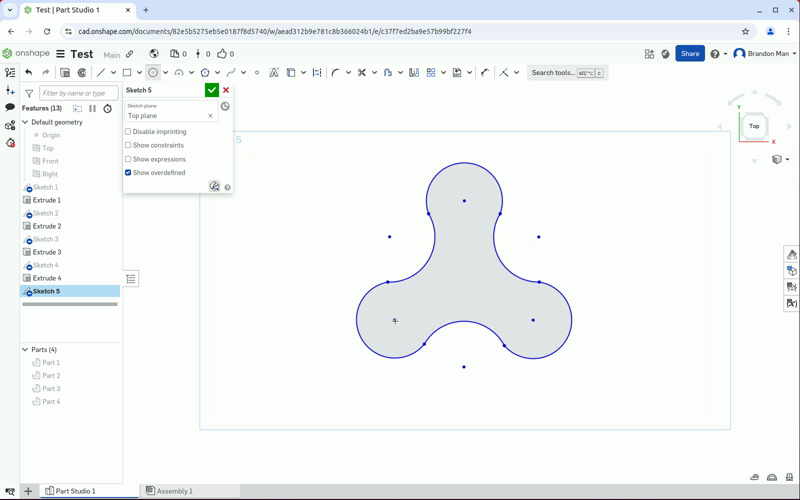
scroll(6)
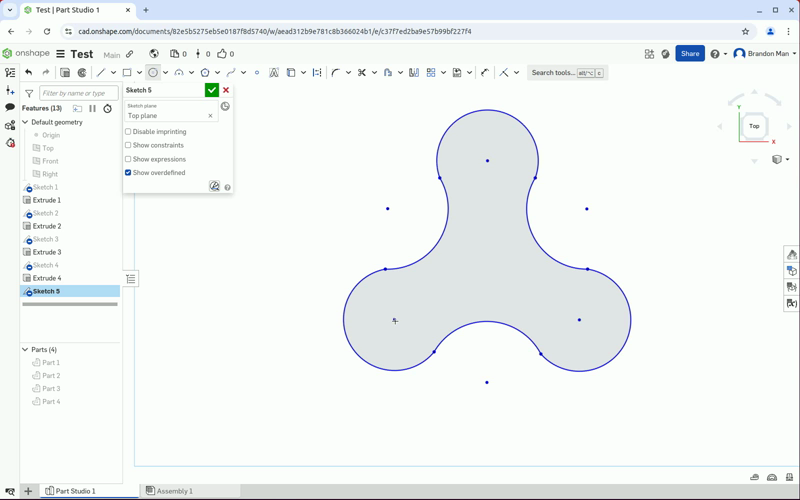
scroll(6)
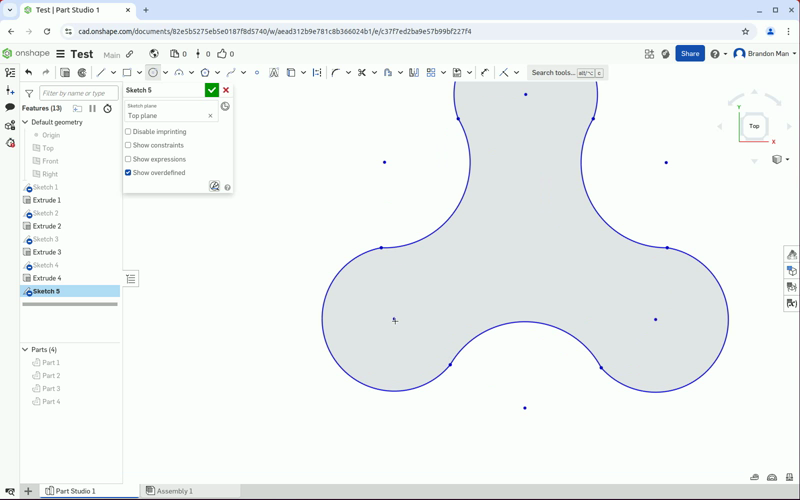
scroll(6)
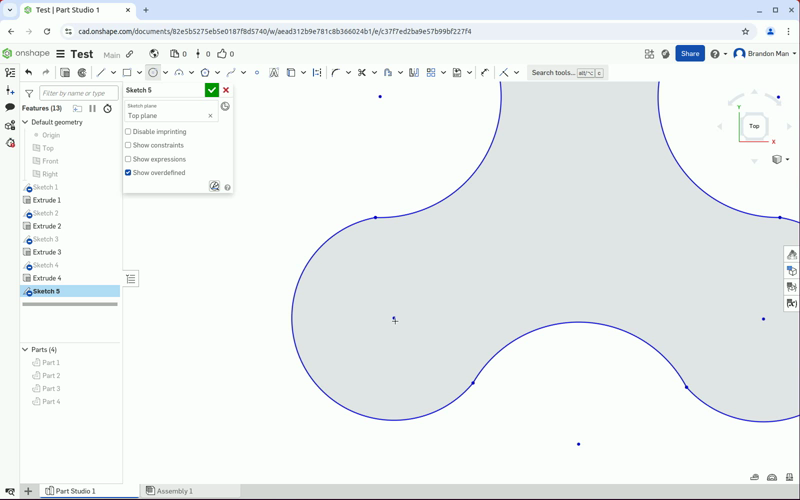
scroll(6)
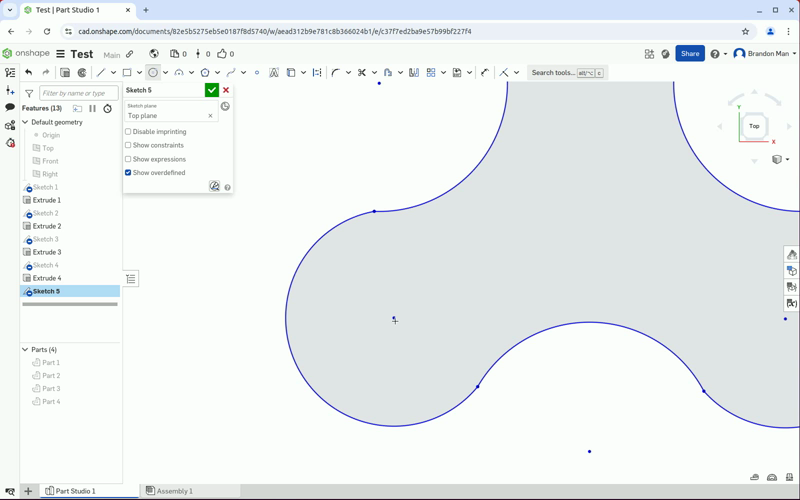
scroll(6)
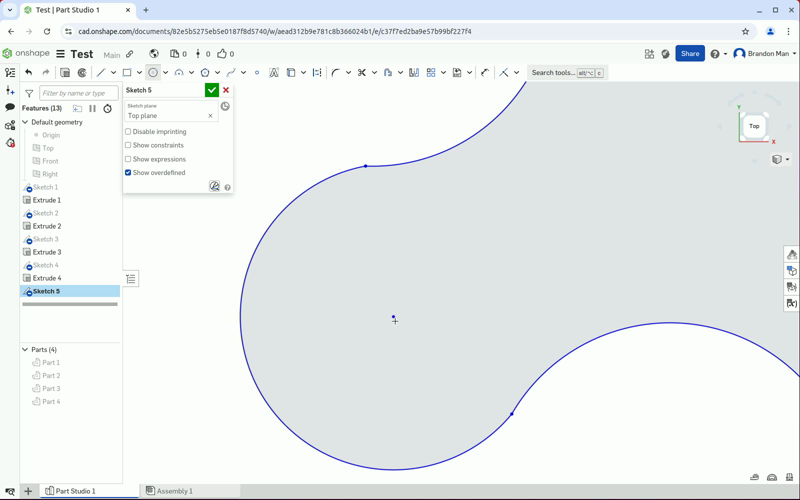
scroll(6)
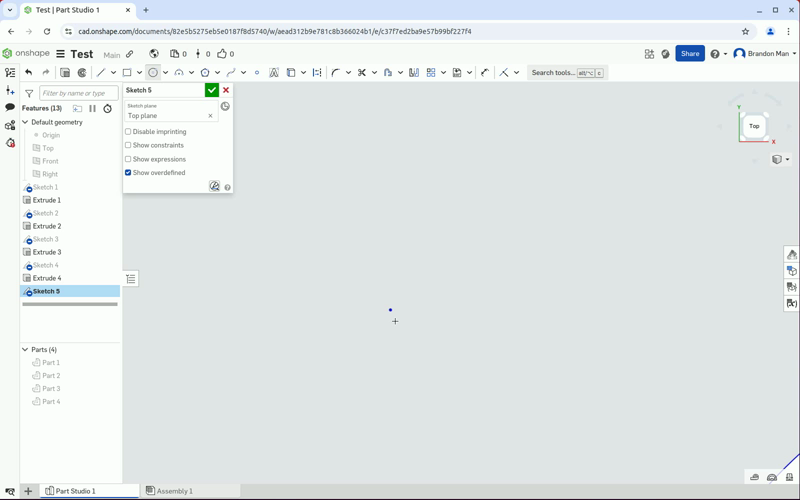
click(395, 320)
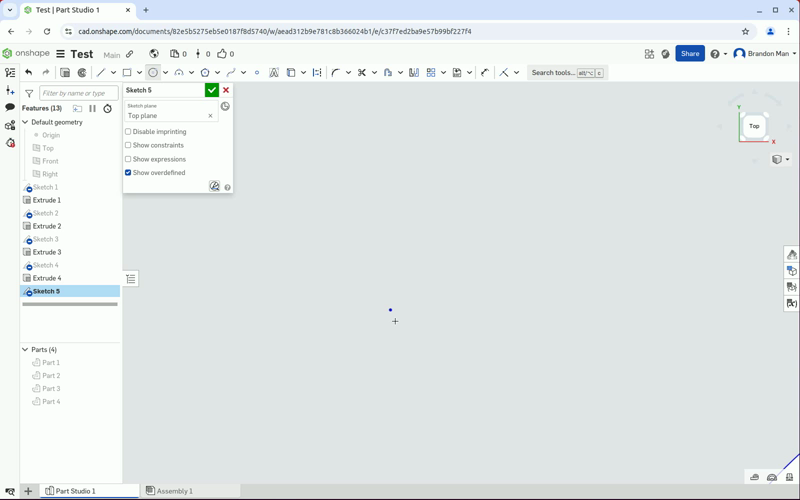
scroll(-6)
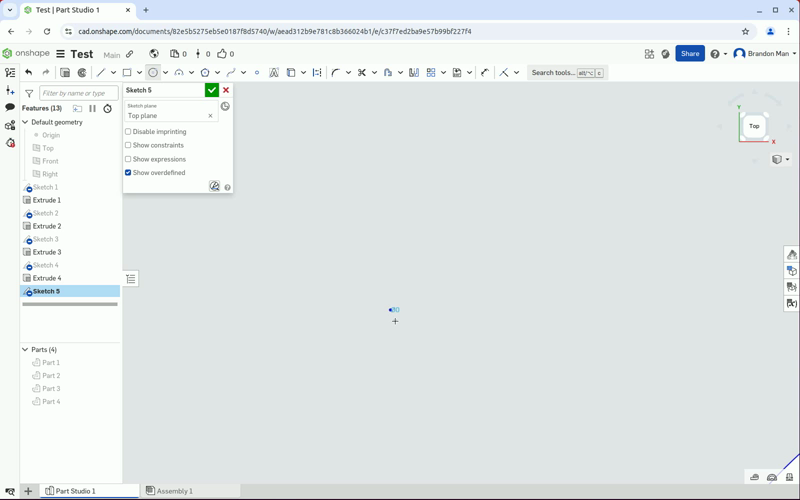
scroll(-6)
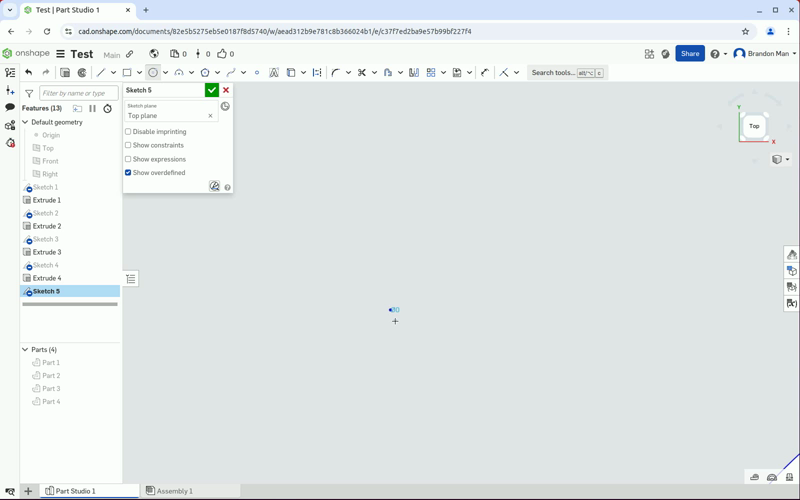
scroll(-6)
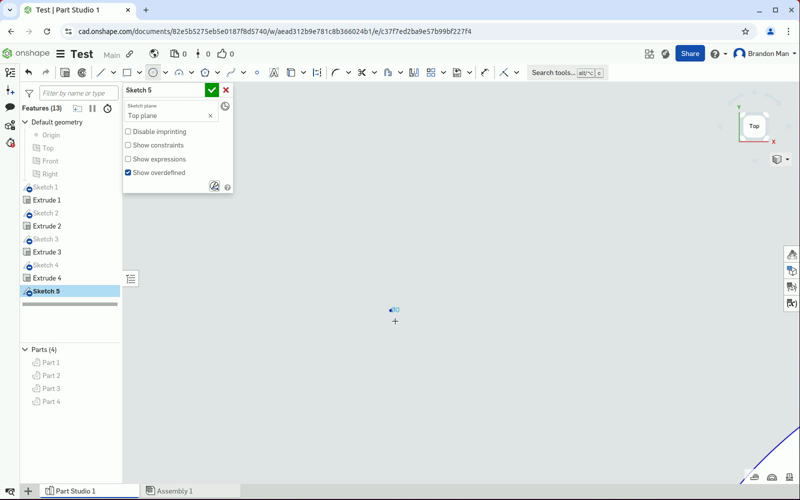
scroll(-6)
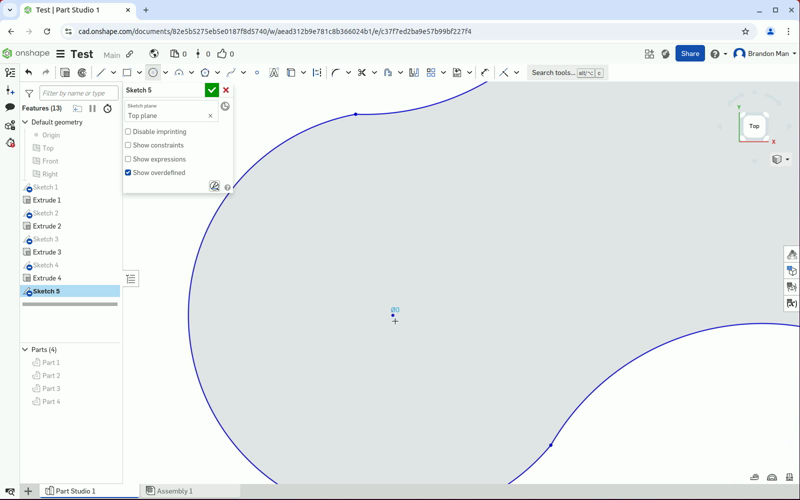
scroll(-6)
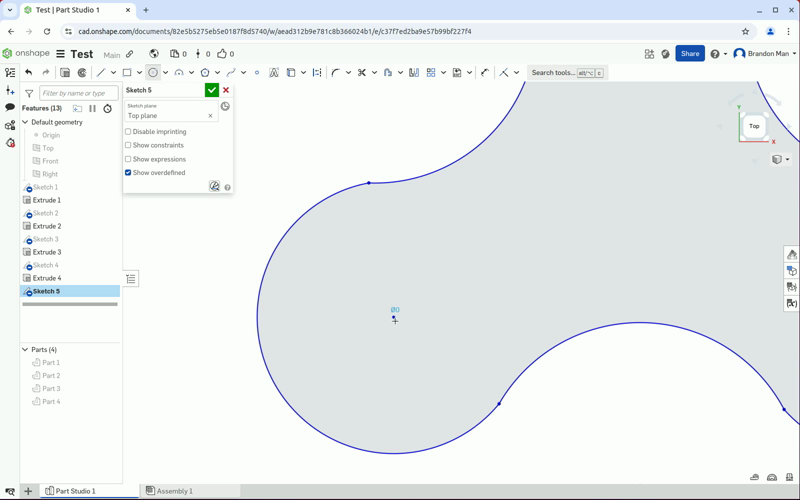
scroll(-6)
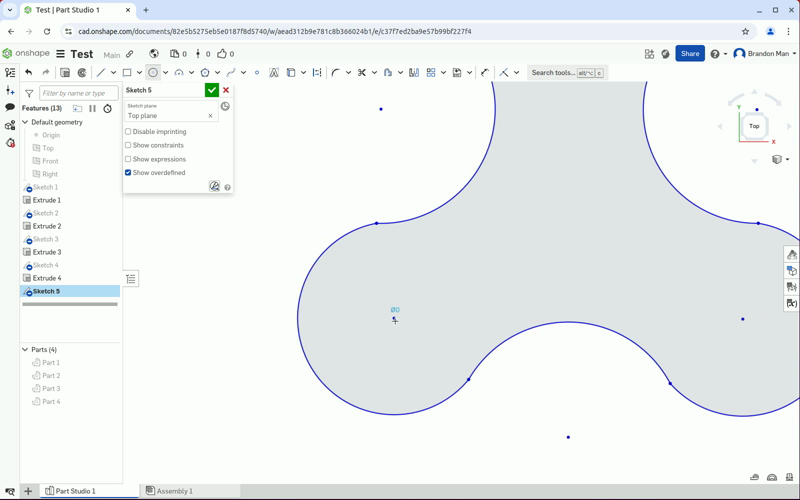
scroll(-6)
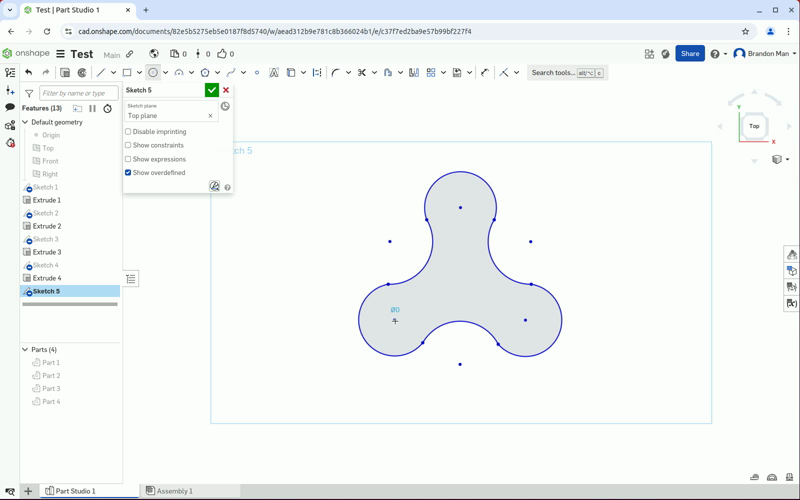
key_up(shift)
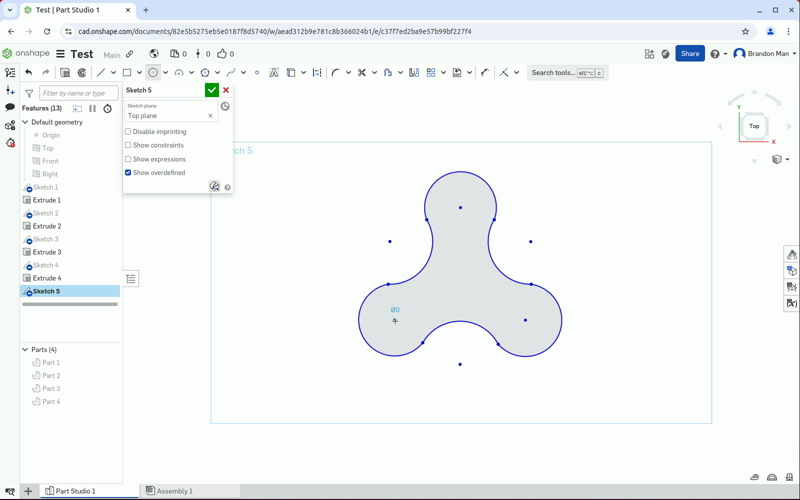
mouse_move(426, 320)
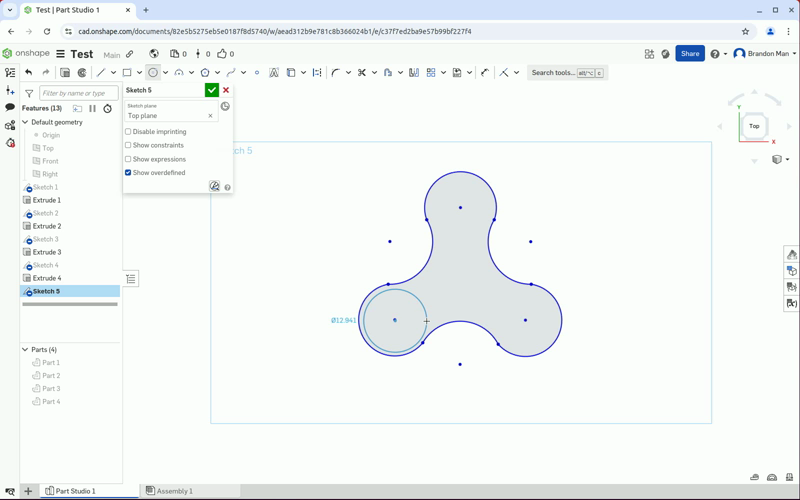
click(426, 320)
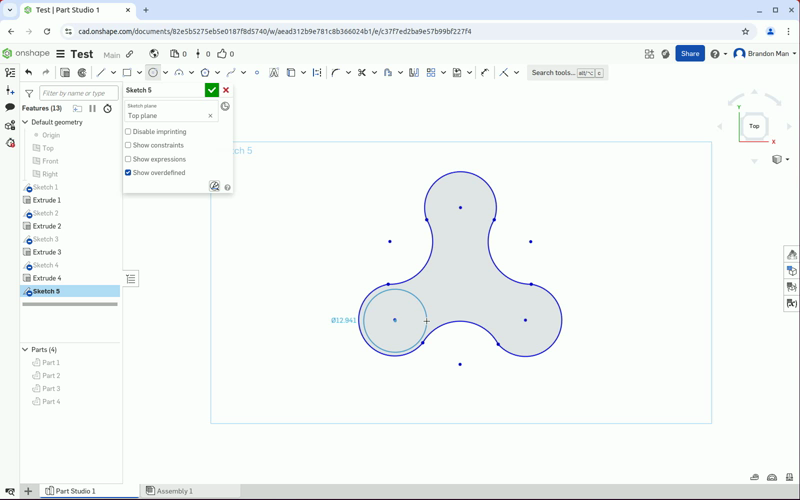
key(esc)
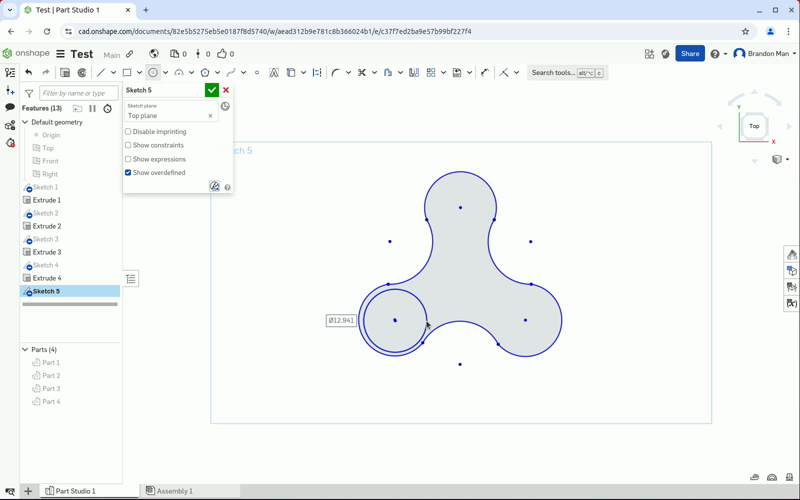
key(c)
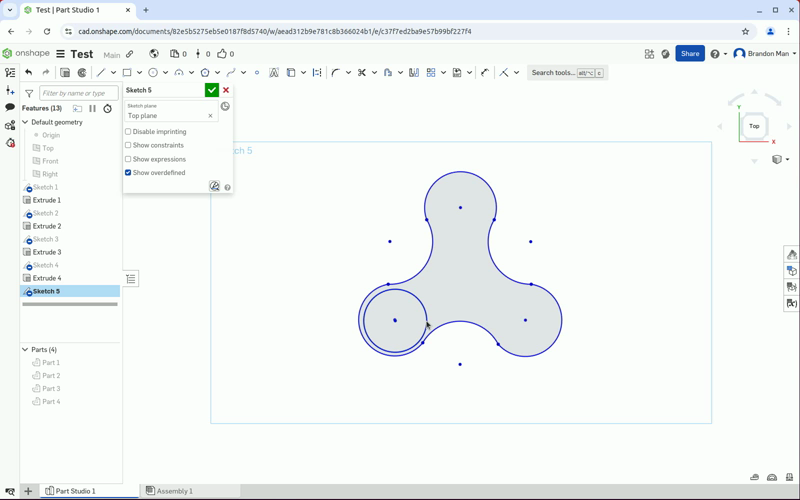
key_down(shift)
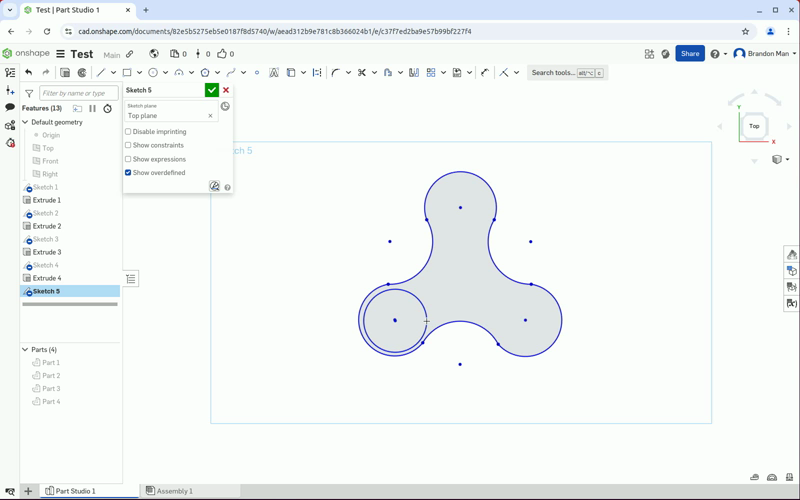
mouse_move(459, 282)
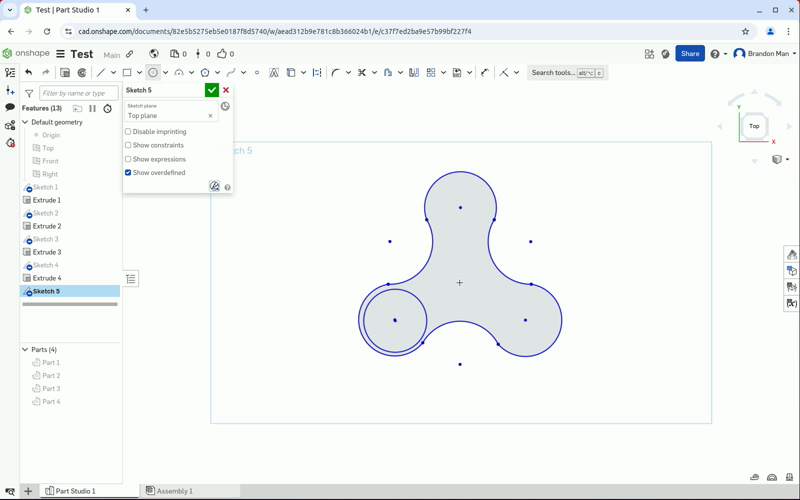
click(459, 282)
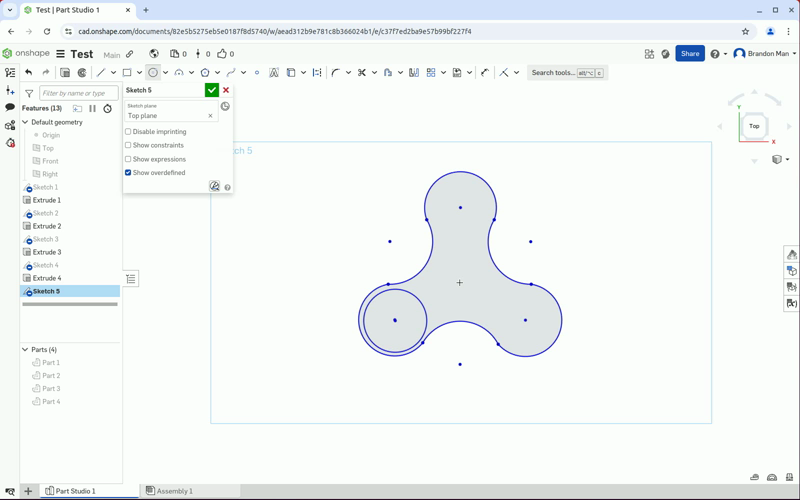
key_up(shift)
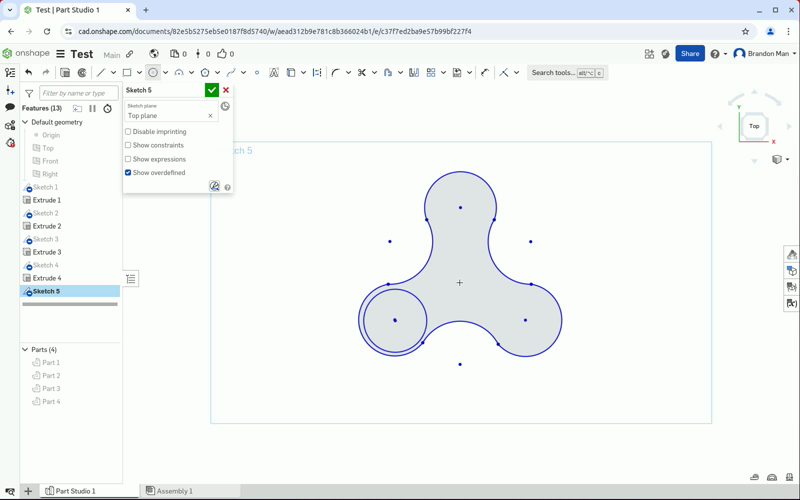
mouse_move(490, 282)
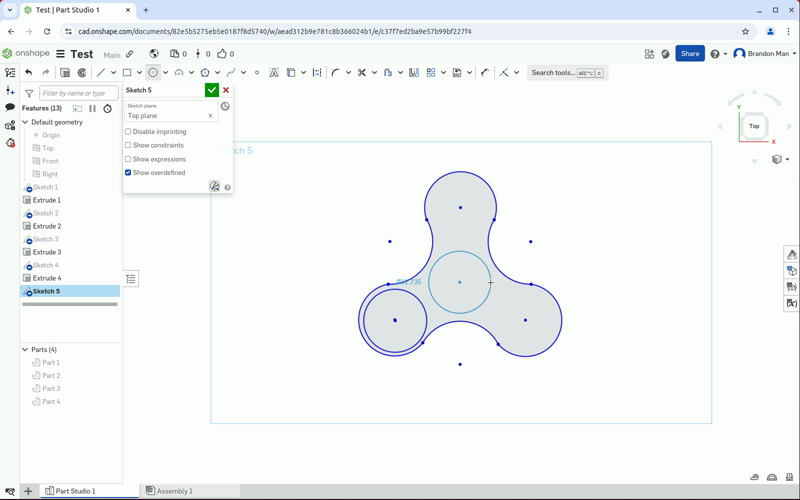
click(490, 282)
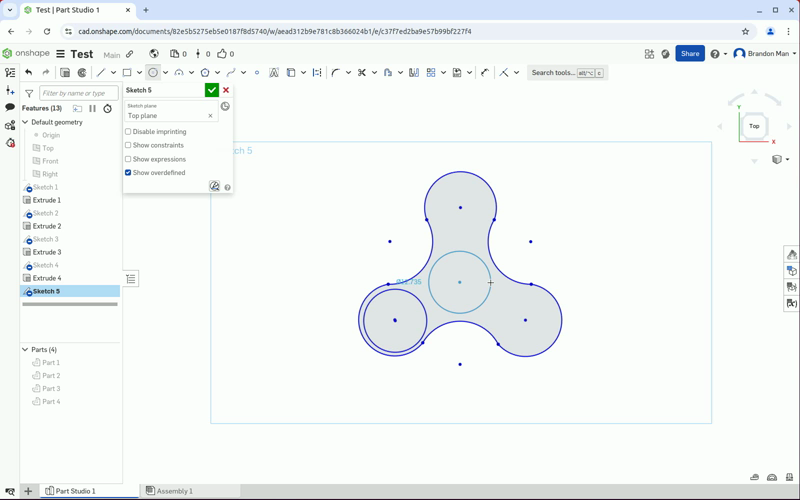
key(esc)
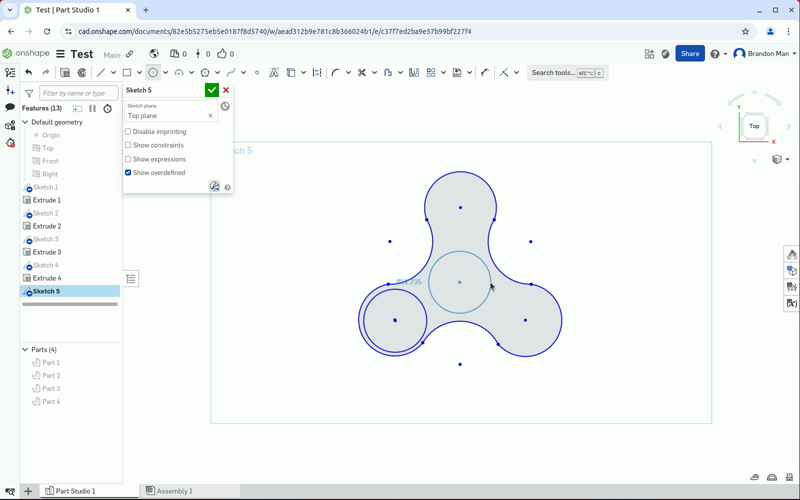
key(c)
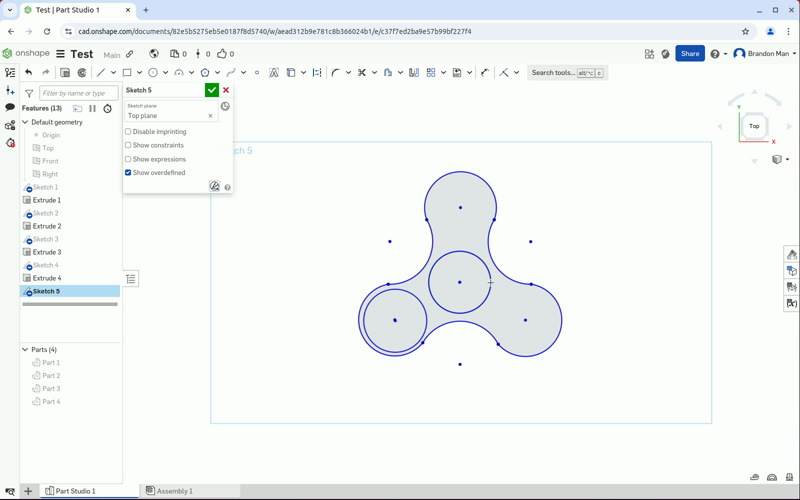
key_down(shift)
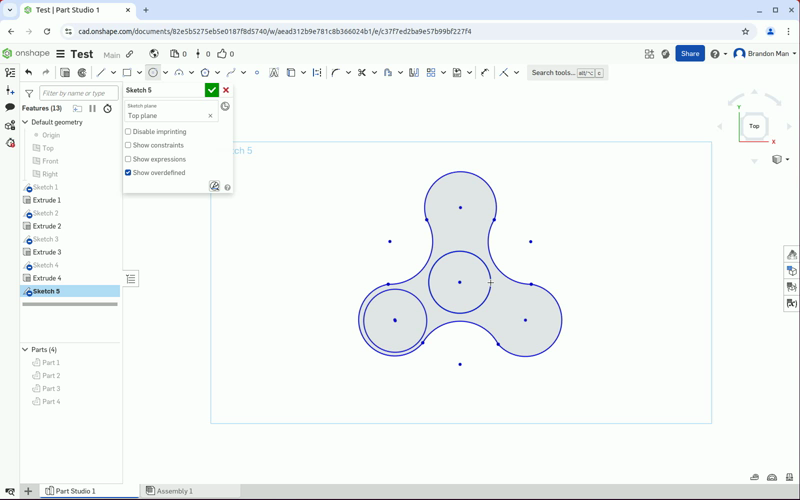
mouse_move(459, 207)
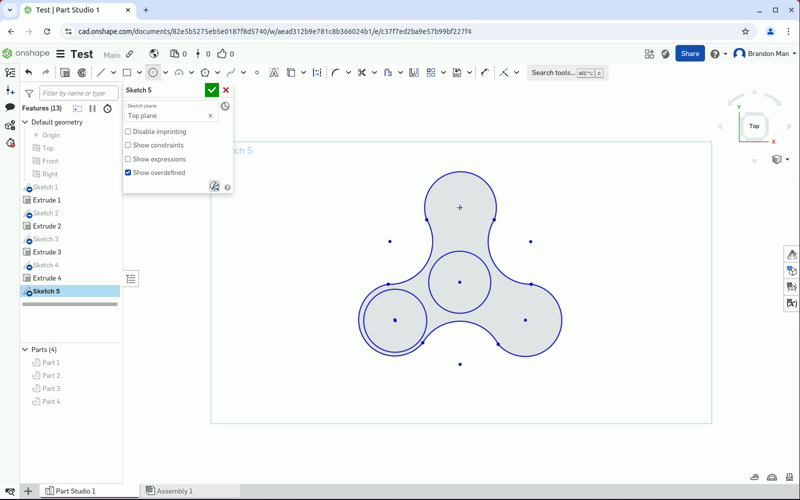
scroll(6)
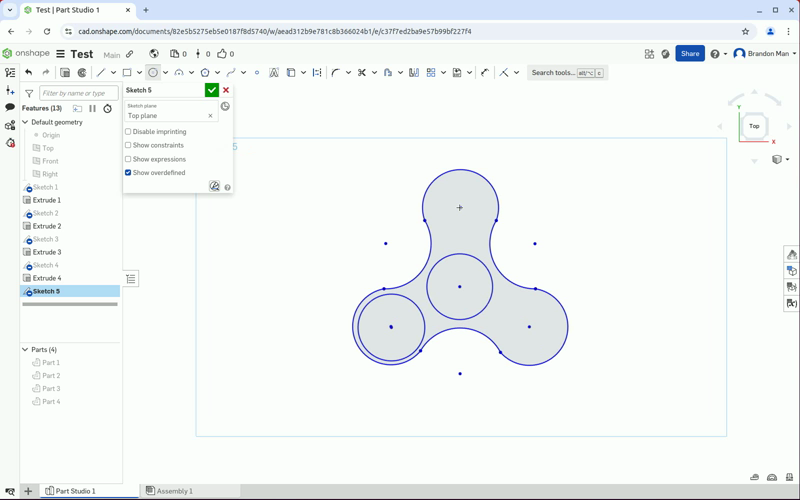
scroll(6)
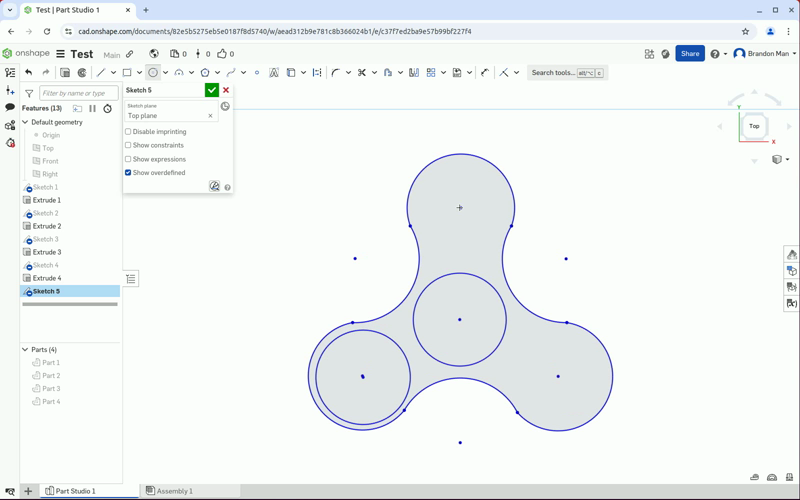
scroll(6)
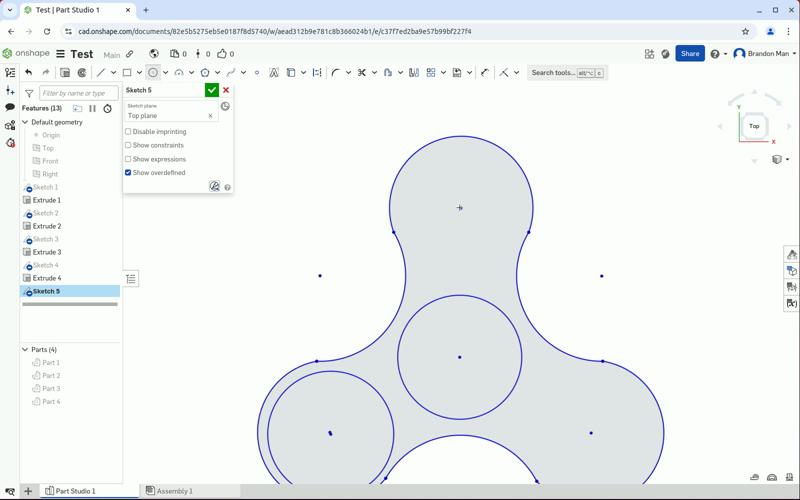
scroll(6)
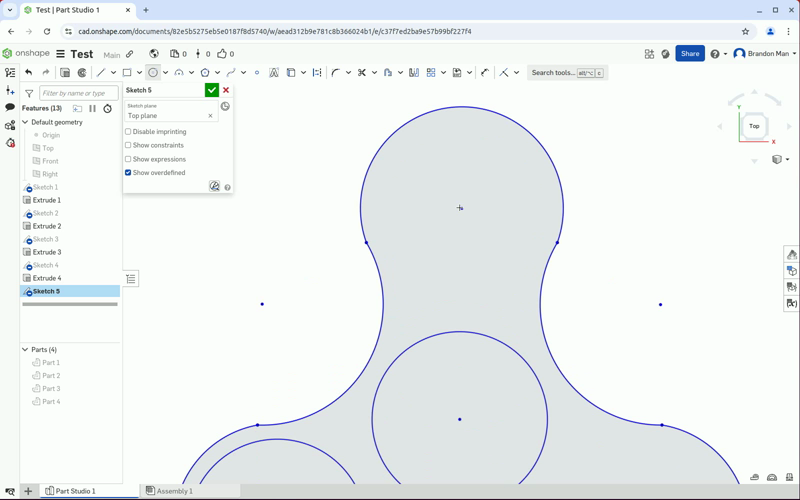
scroll(6)
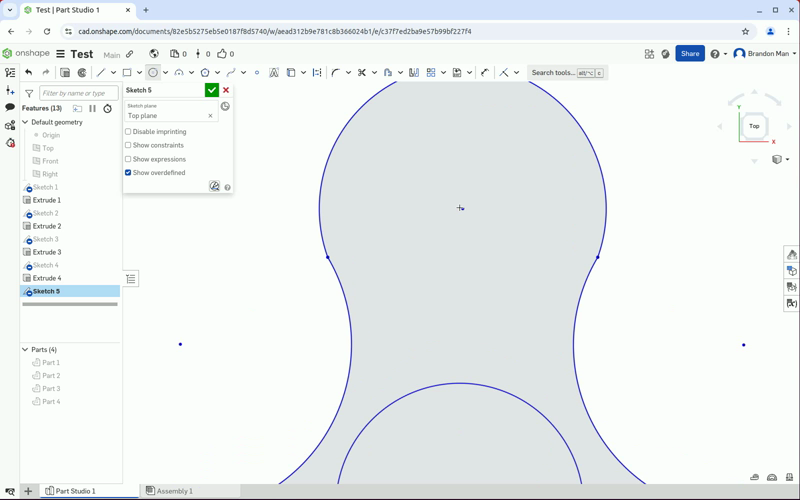
scroll(6)
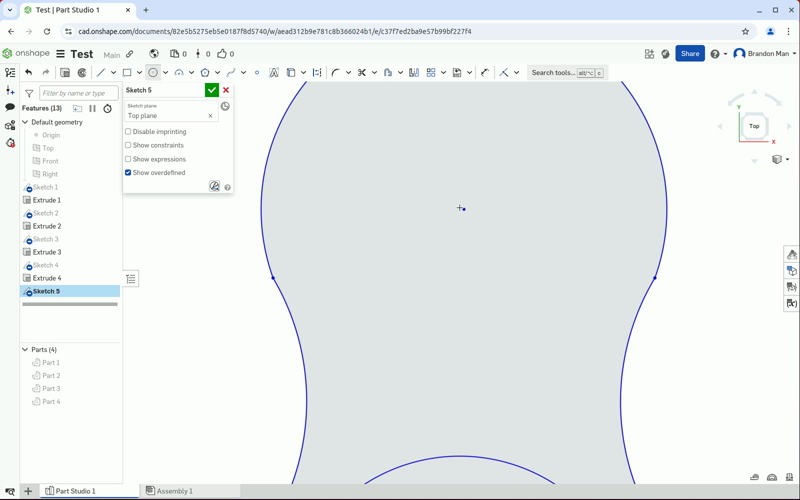
scroll(6)
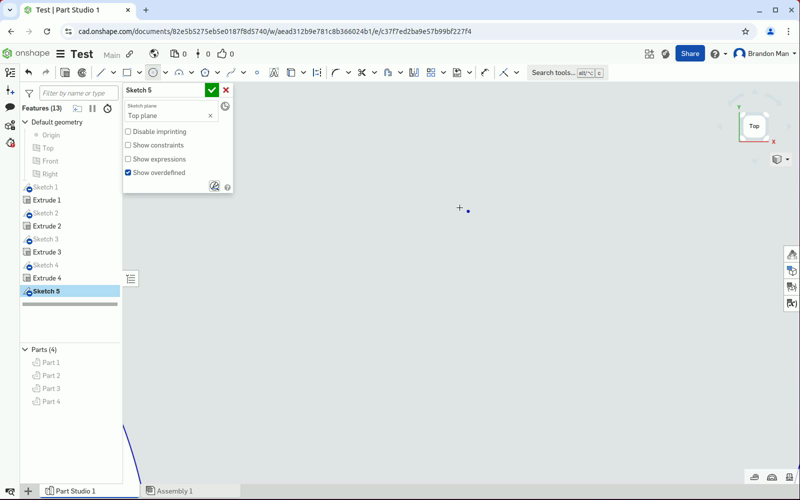
click(459, 207)
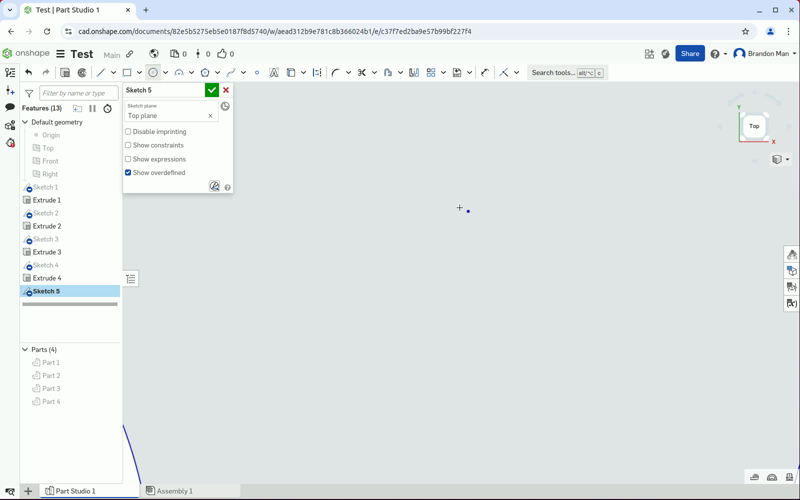
scroll(-6)
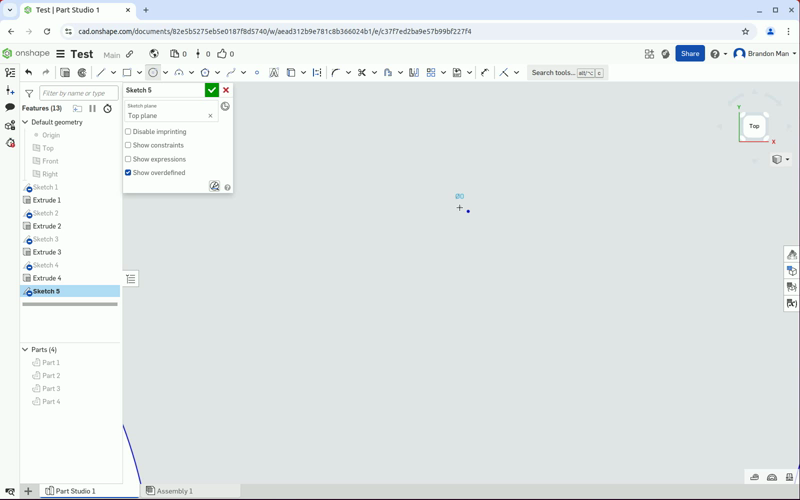
scroll(-6)
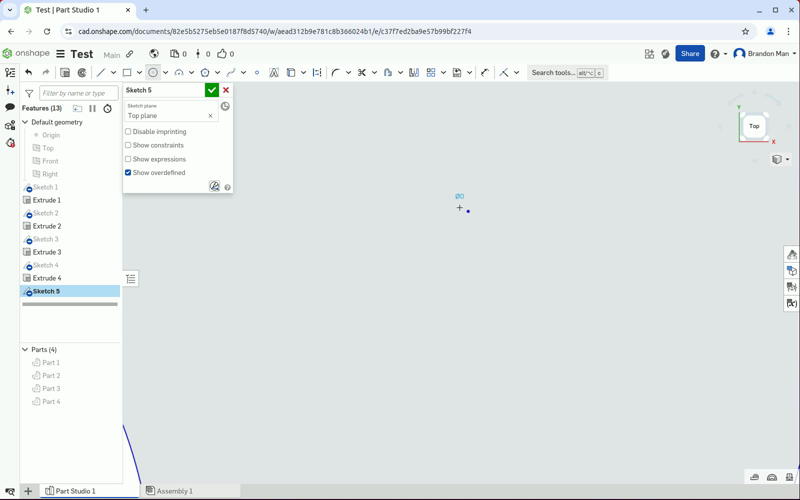
scroll(-6)
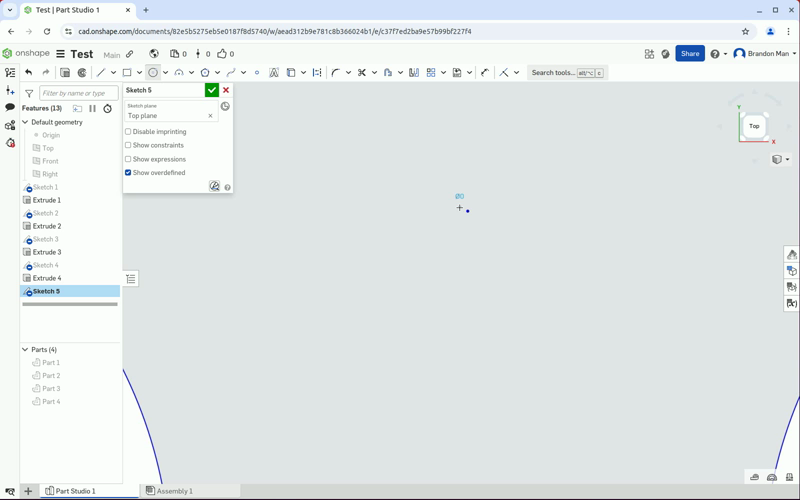
scroll(-6)
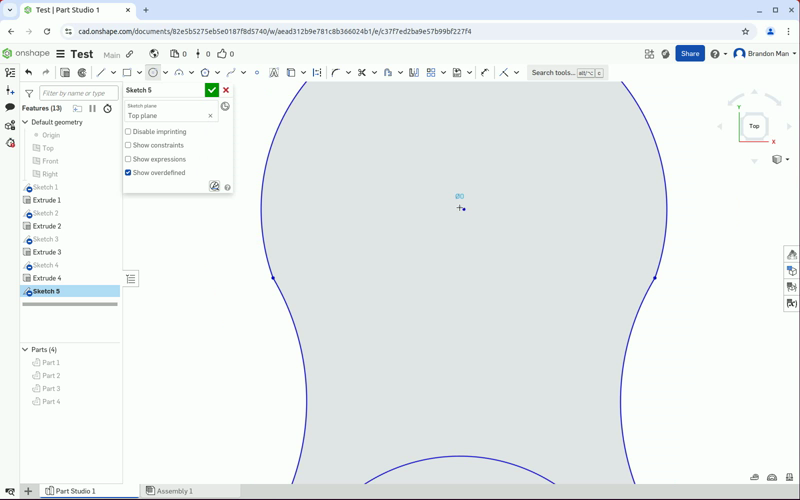
scroll(-6)
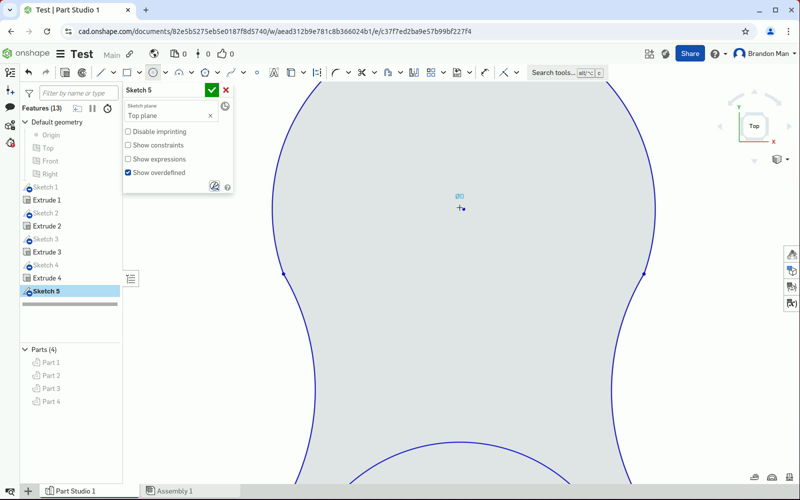
scroll(-6)
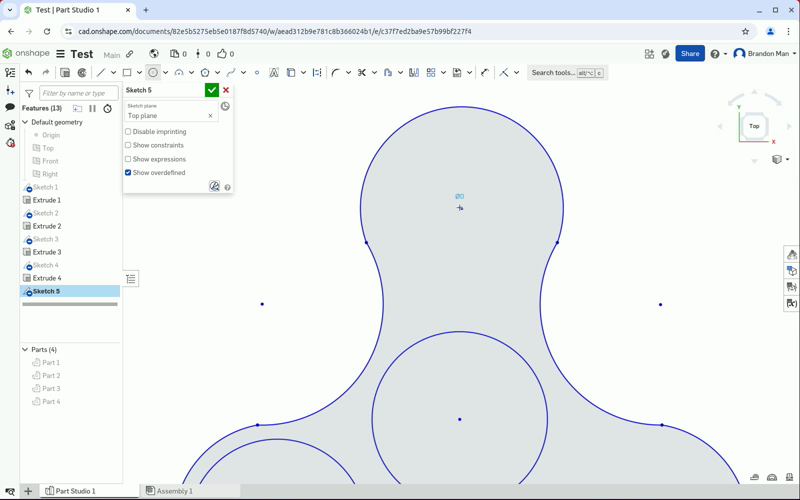
scroll(-6)
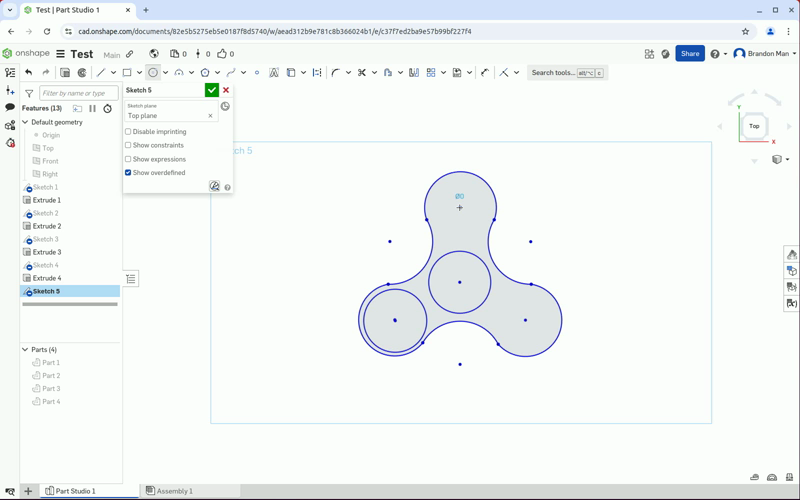
key_up(shift)
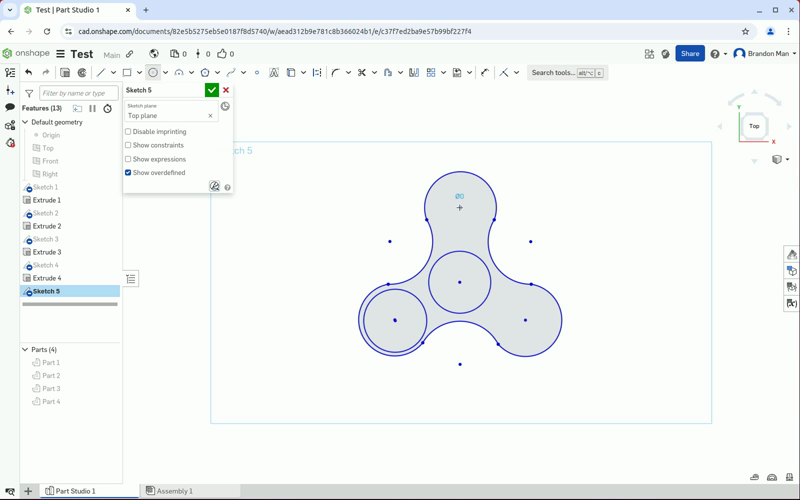
mouse_move(490, 207)
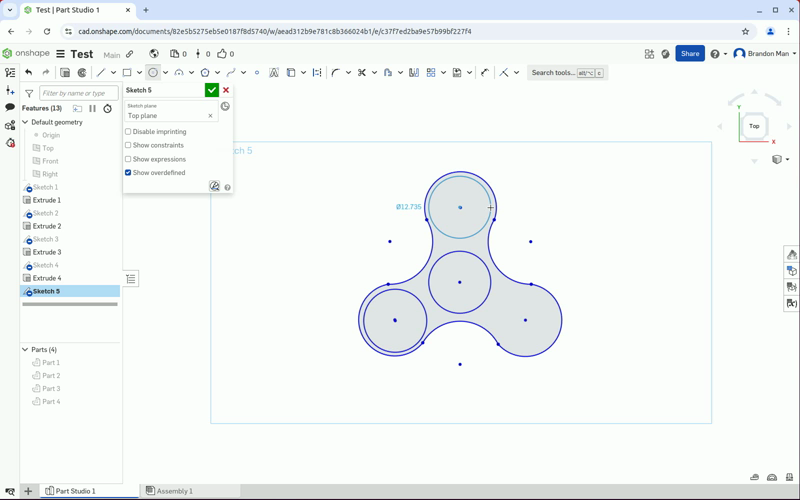
click(490, 207)
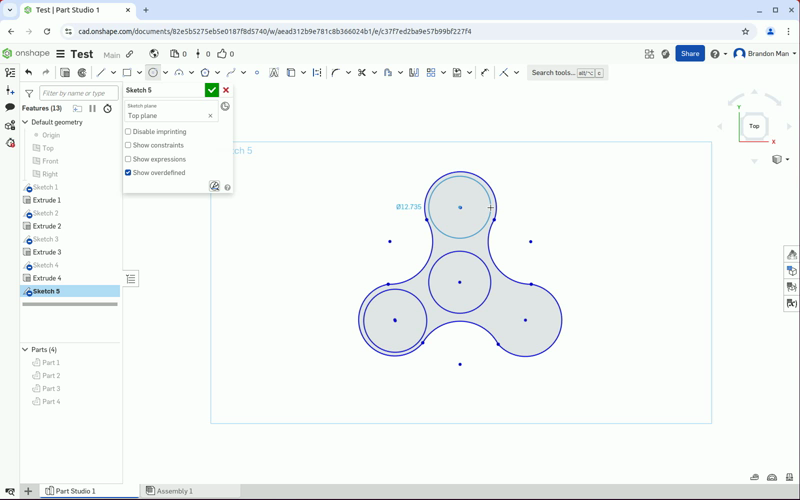
key(esc)
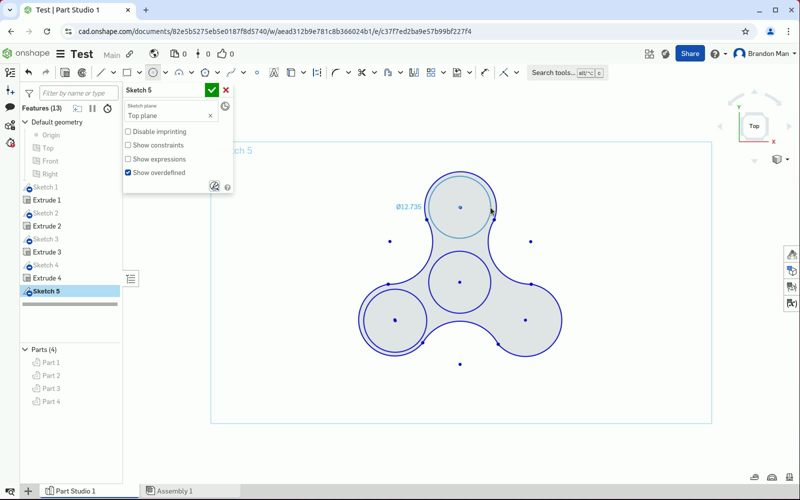
key(c)
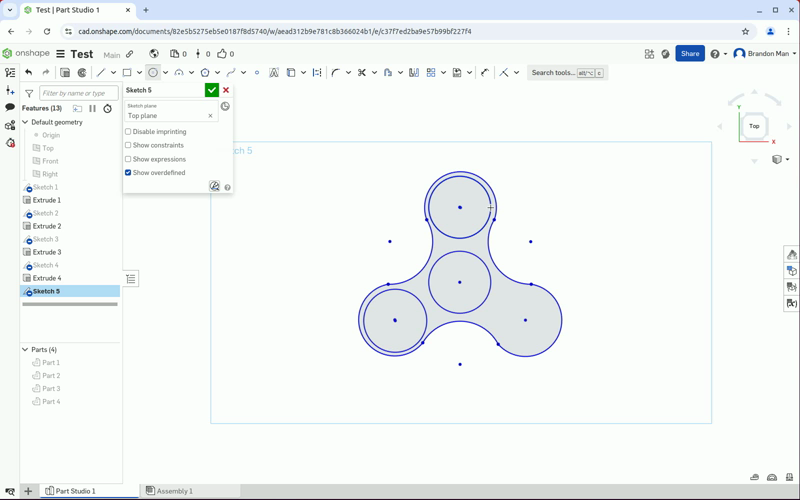
key_down(shift)
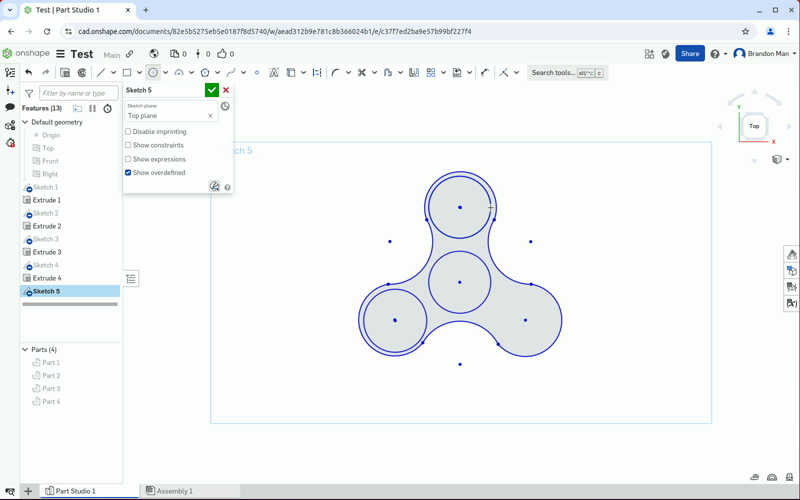
mouse_move(525, 320)
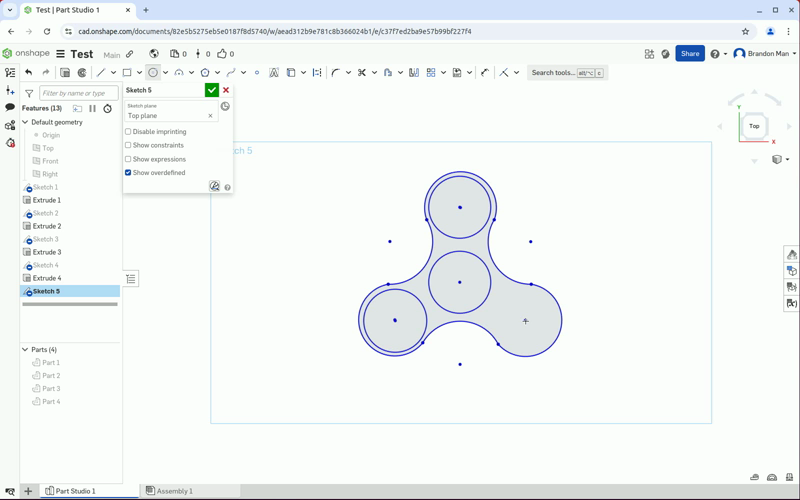
scroll(6)
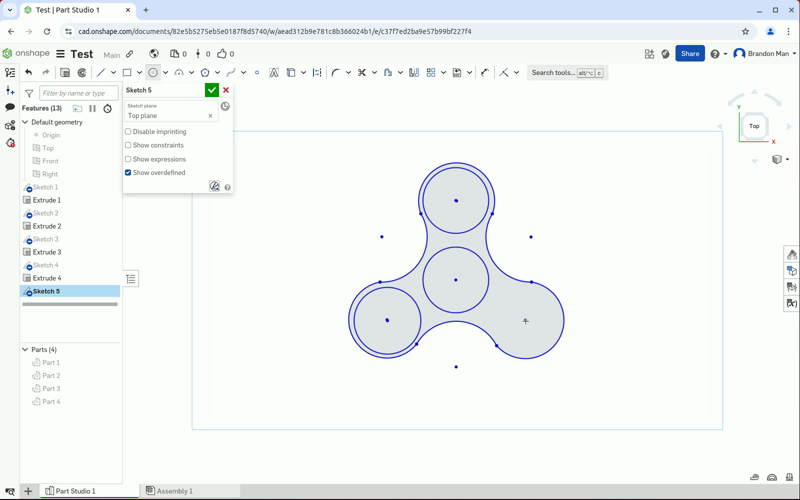
scroll(6)
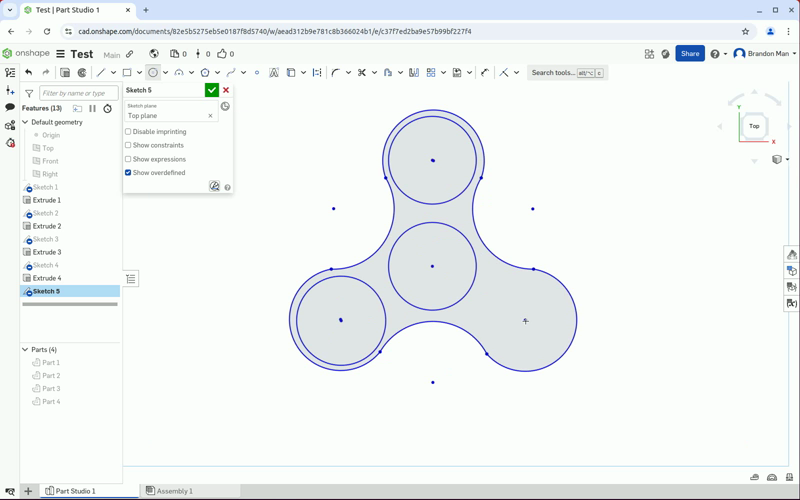
scroll(6)
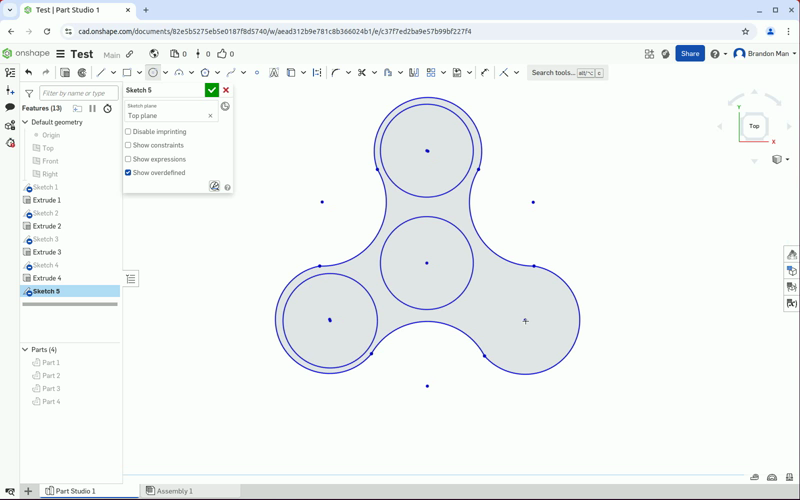
scroll(6)
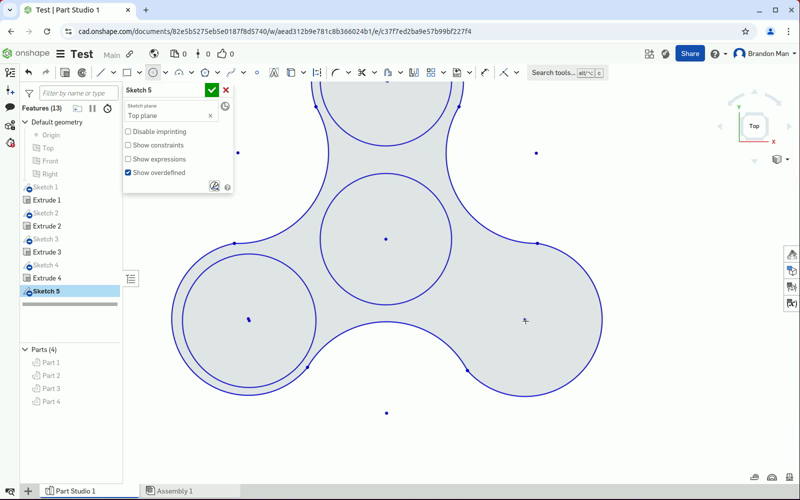
scroll(6)
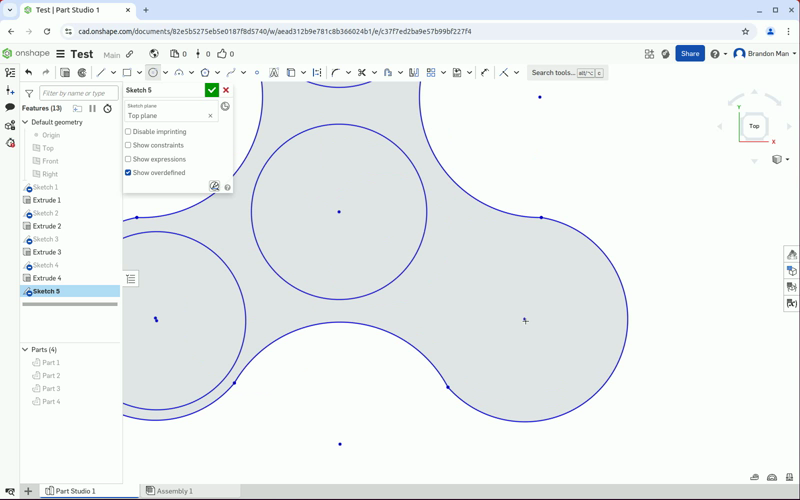
scroll(6)
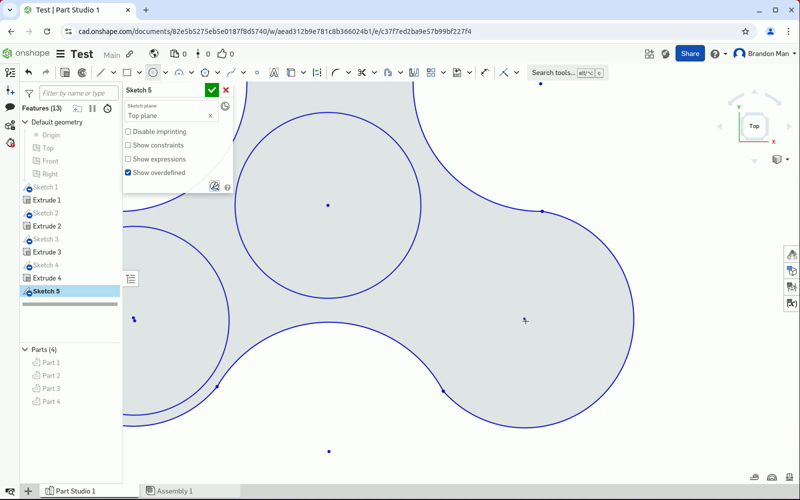
scroll(6)
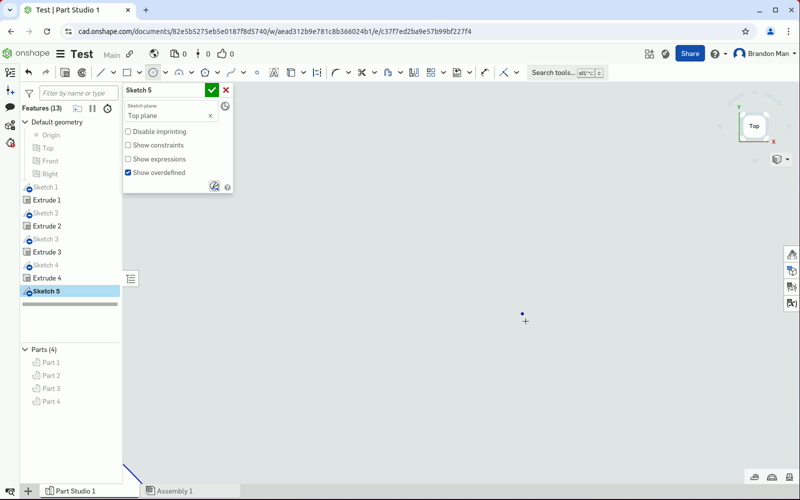
click(525, 320)
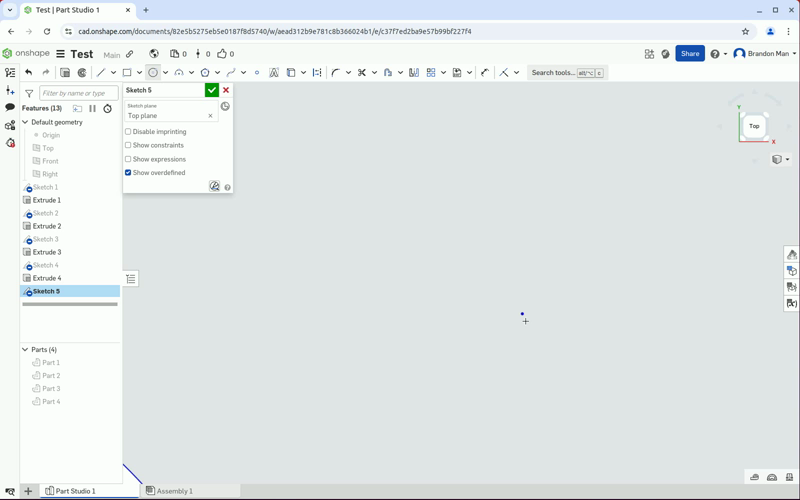
scroll(-6)
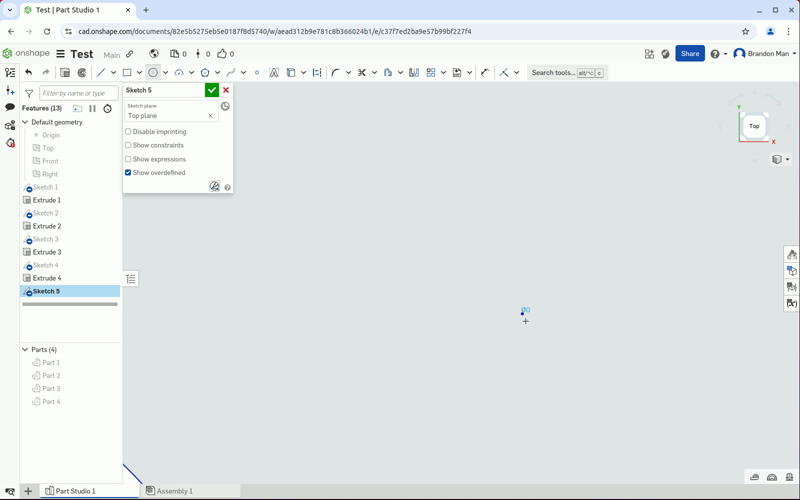
scroll(-6)
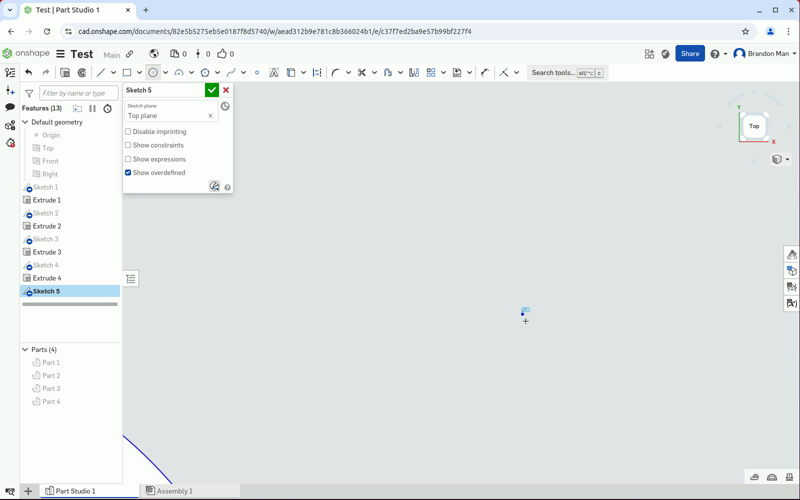
scroll(-6)
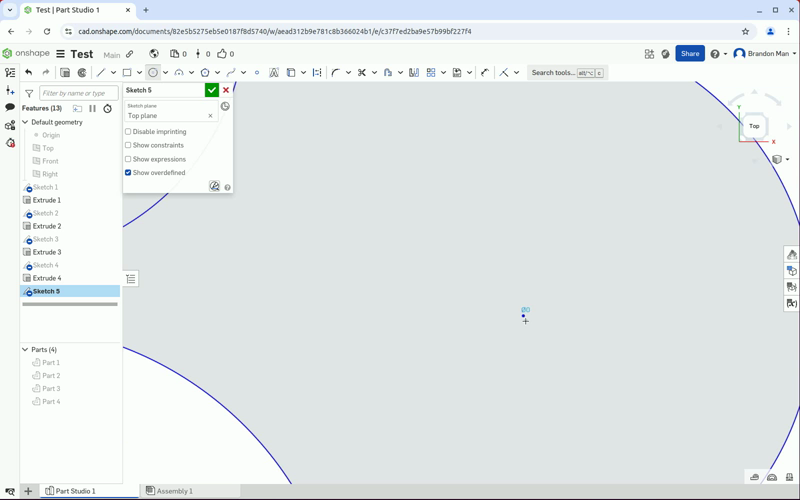
scroll(-6)
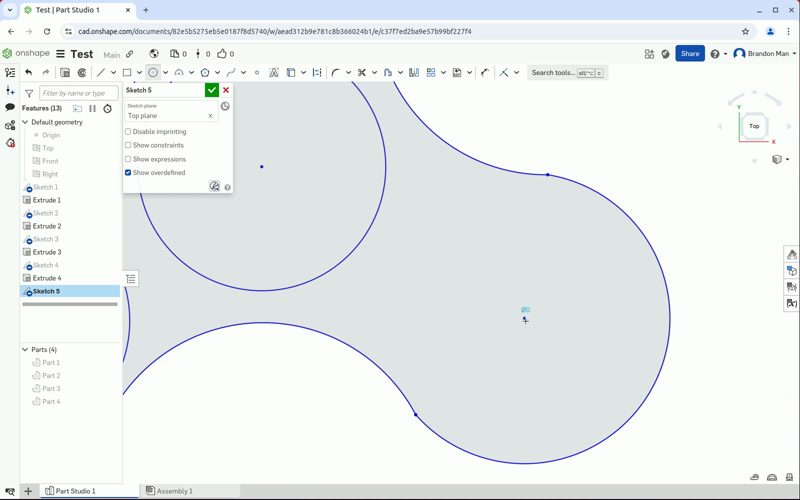
scroll(-6)
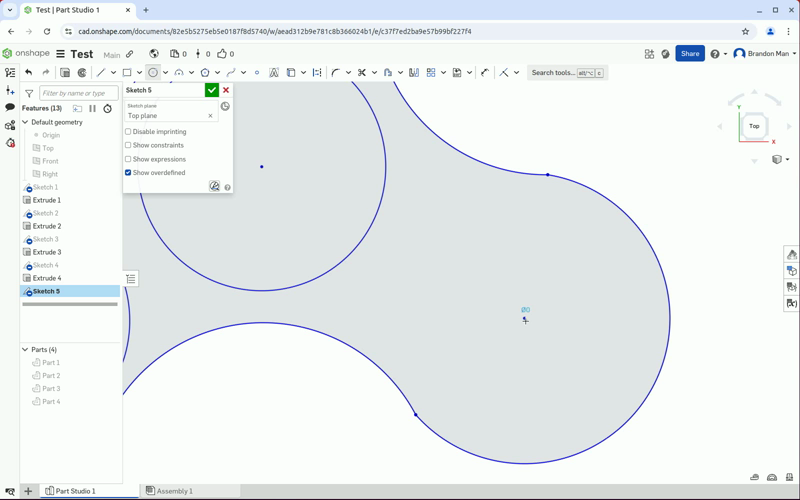
scroll(-6)
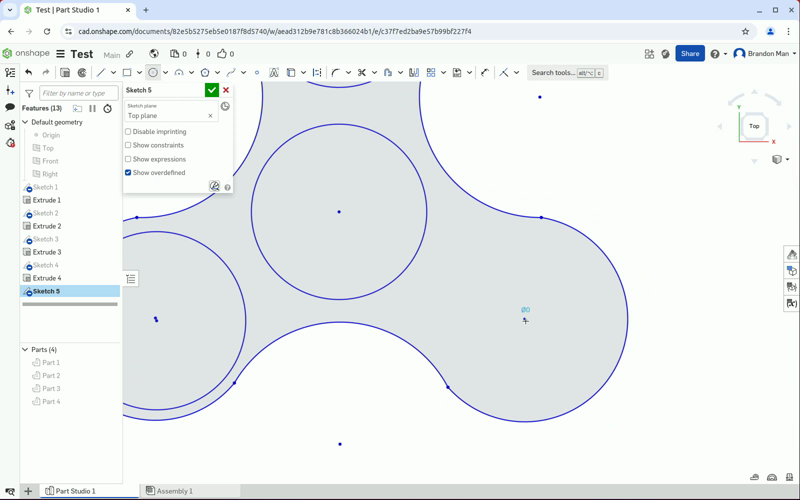
scroll(-6)
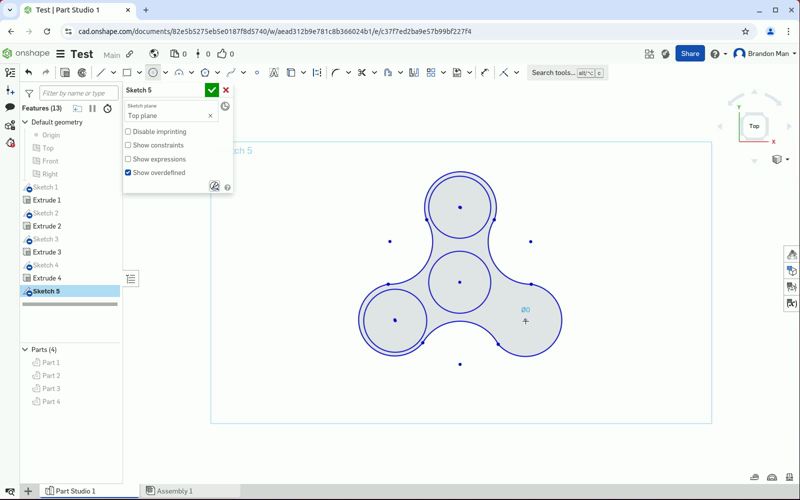
key_up(shift)
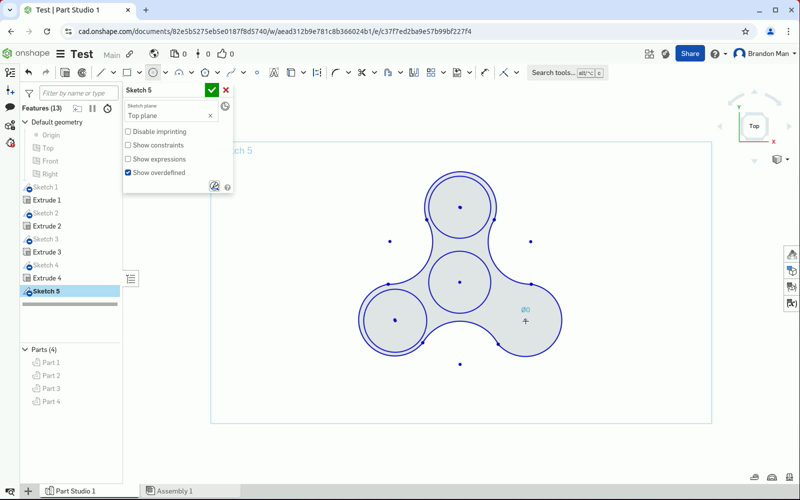
mouse_move(556, 320)
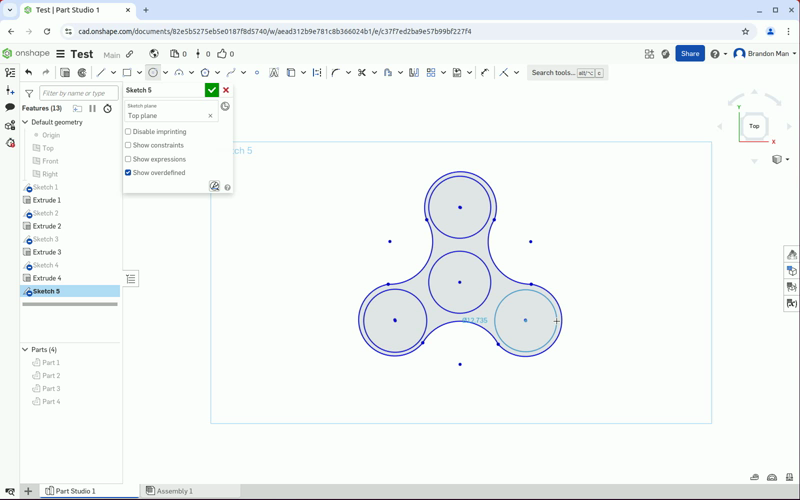
click(556, 320)
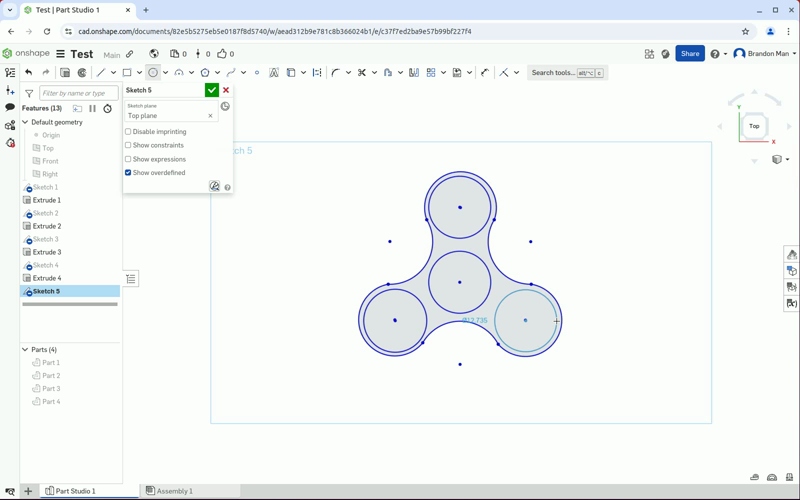
key(esc)
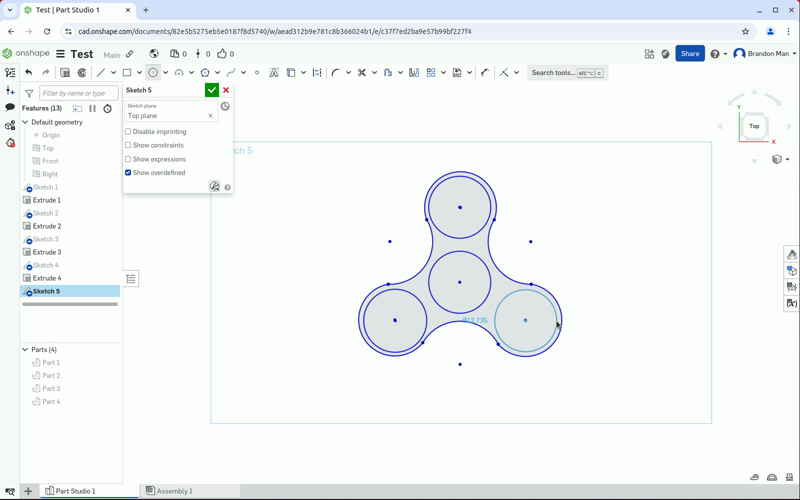
mouse_move(471, 317)
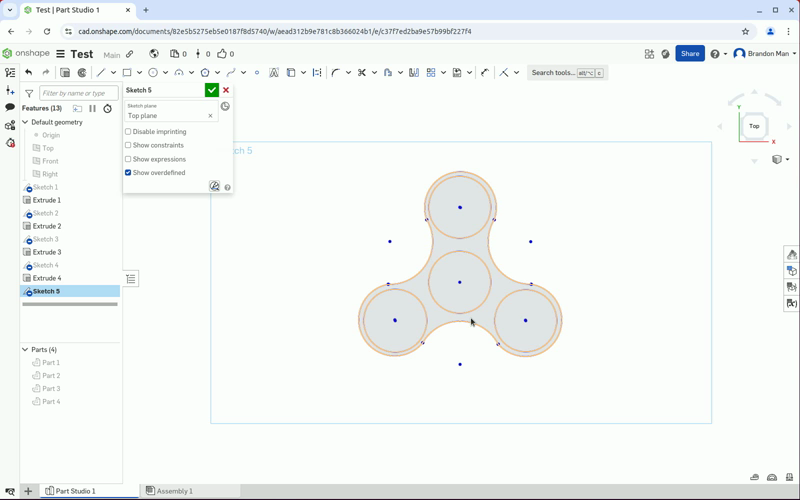
click(471, 317)
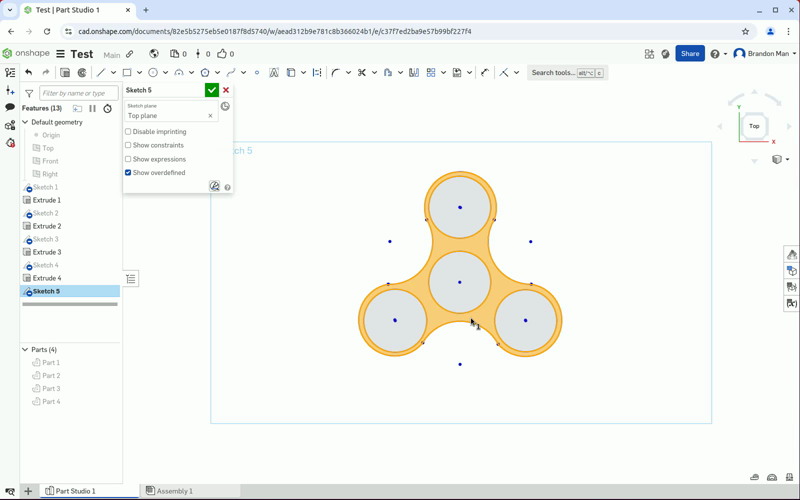
mouse_move(73, 352)
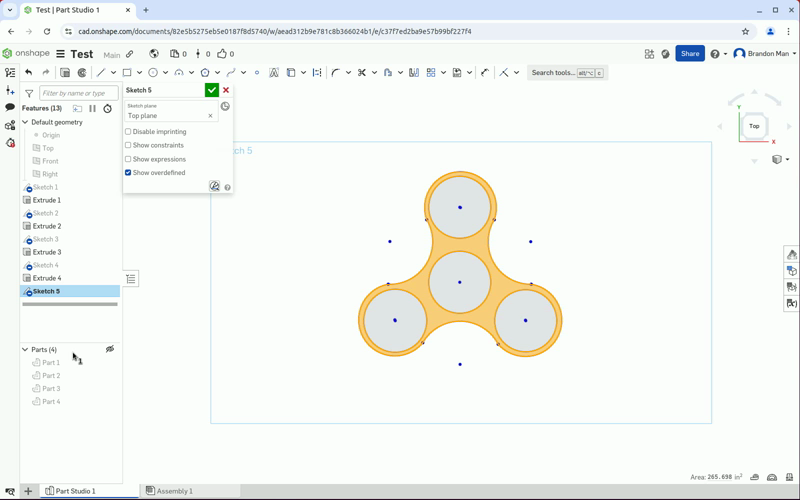
key(shift+y)
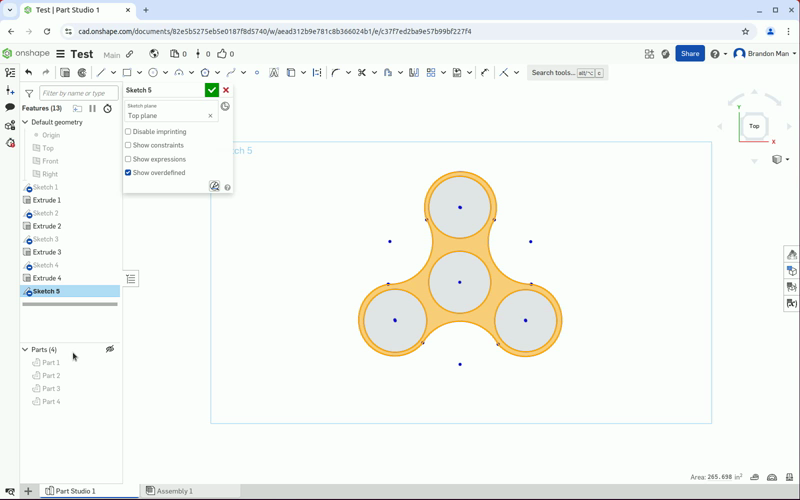
key(shift+e)
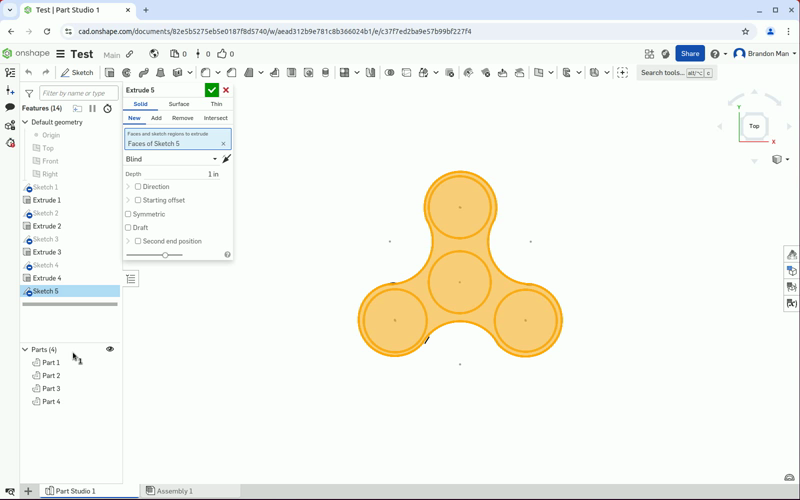
mouse_move(143, 106)
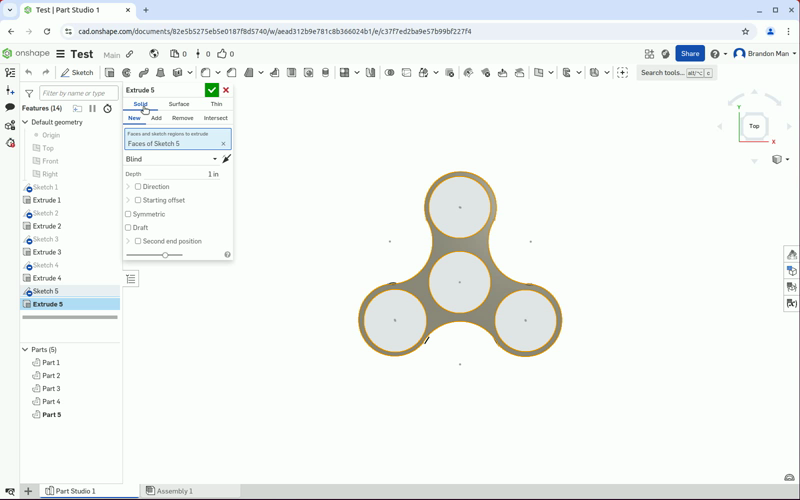
click(143, 106)
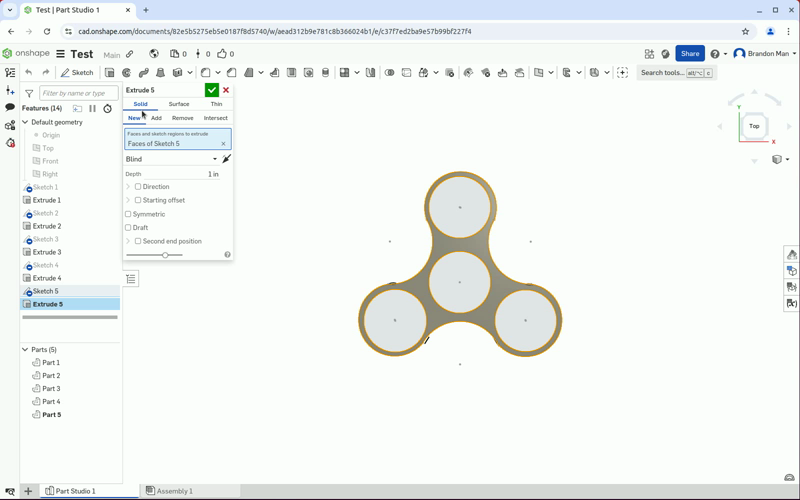
mouse_move(137, 120)
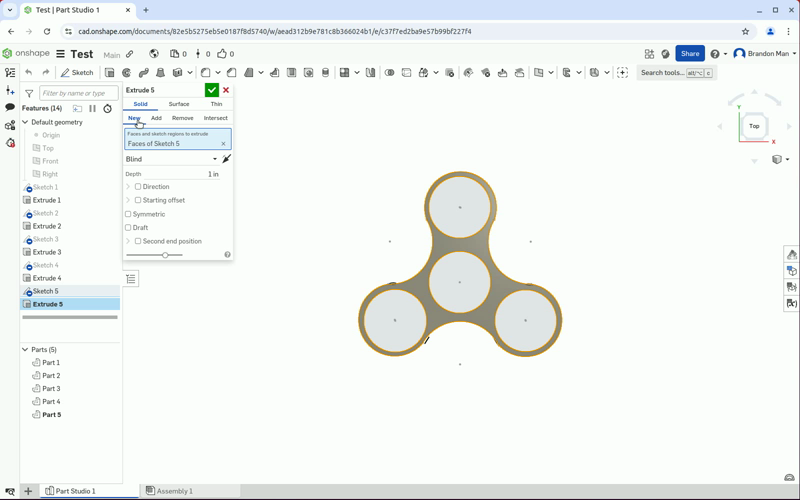
click(137, 120)
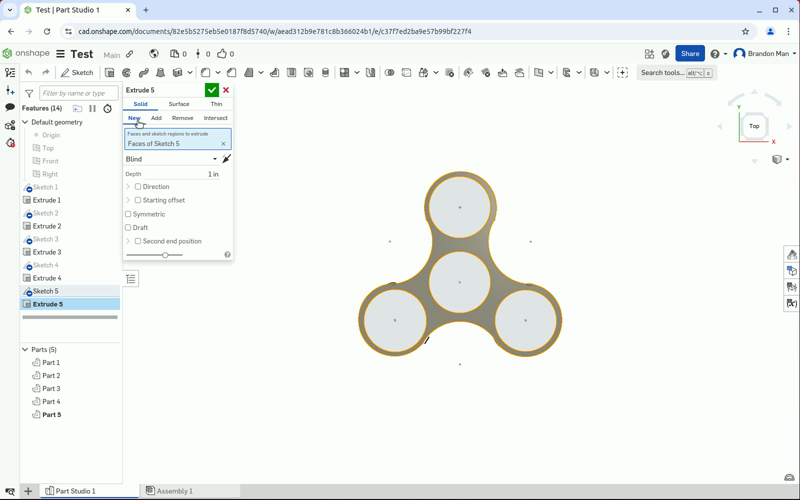
key(tab, 4)
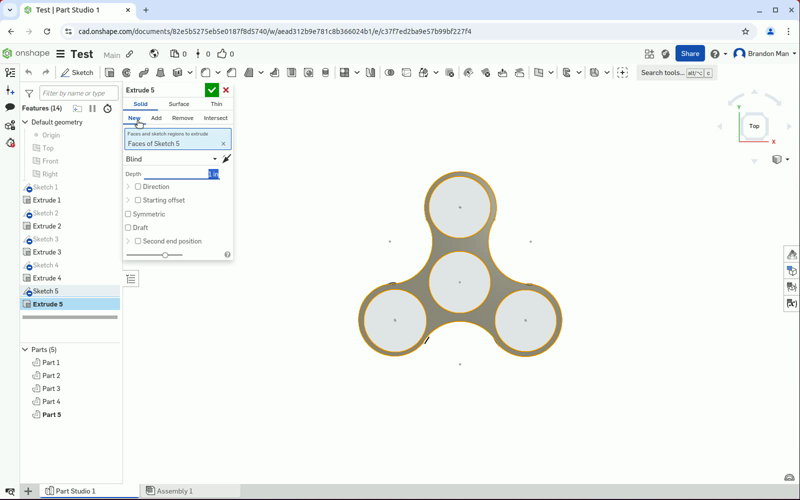
text(4.092)
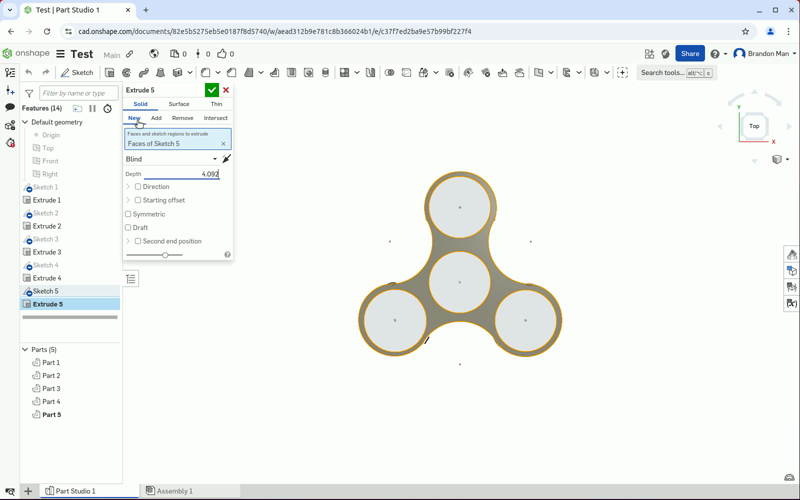
key(enter)
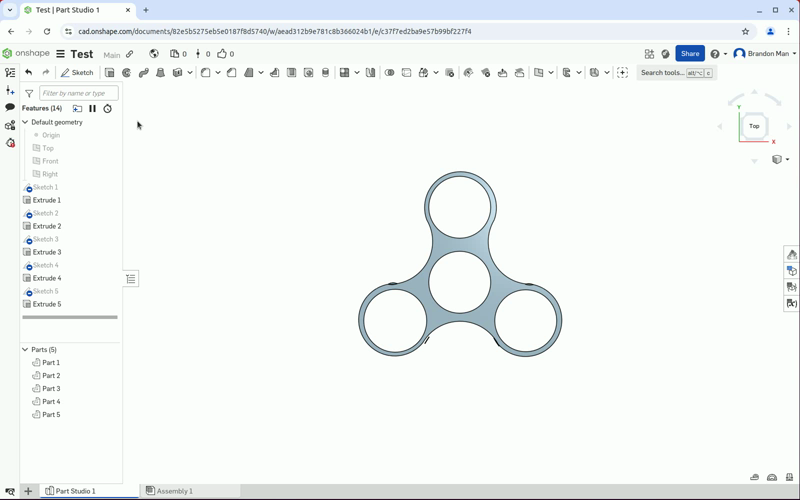
key(shift+h)
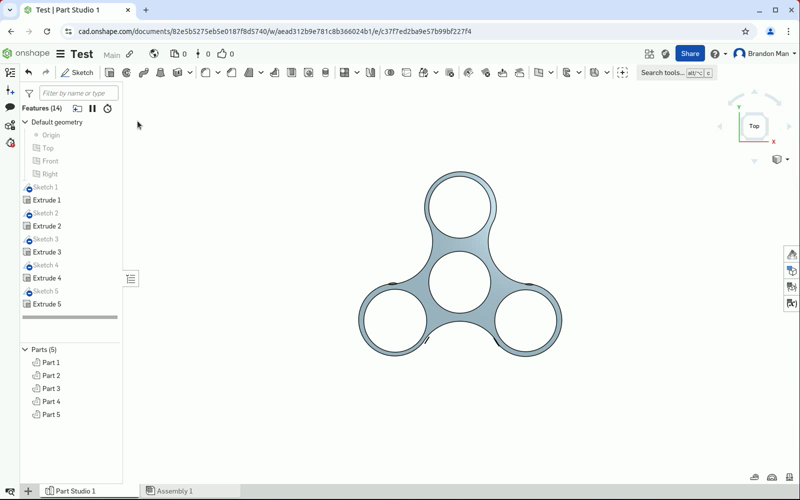
key(shift+h)
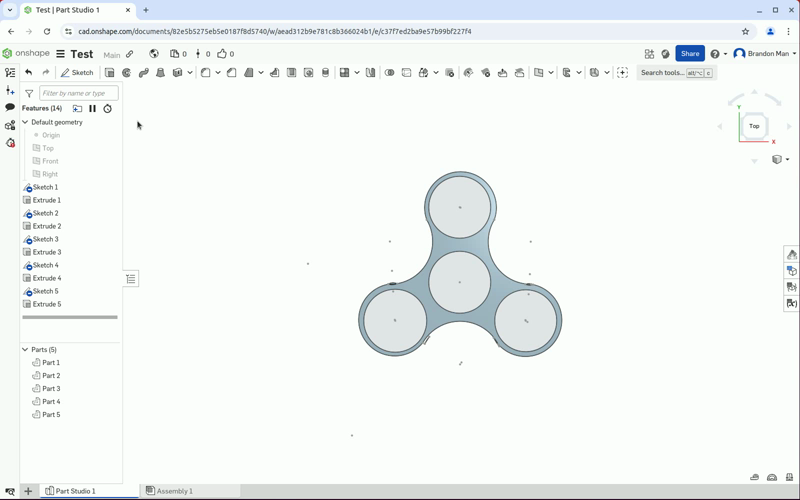
key(shift+7)
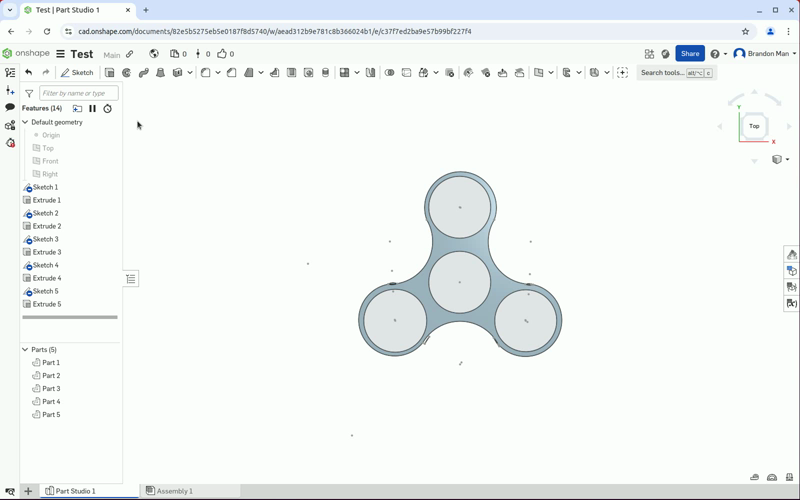
key(up, 3)
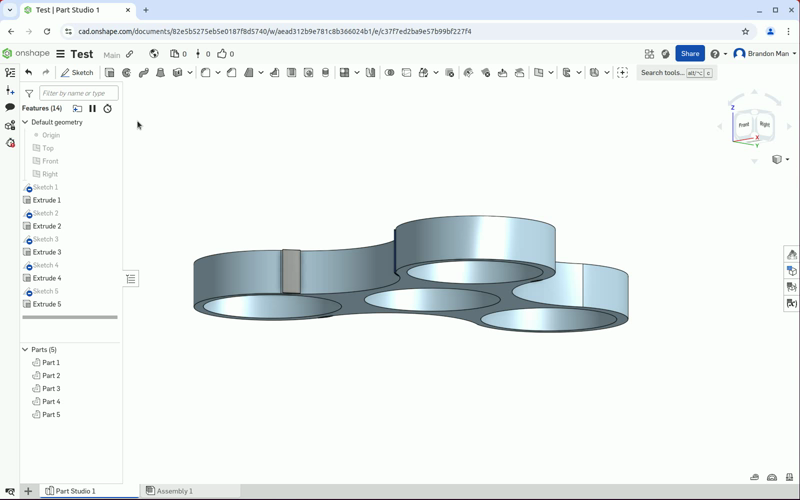
key(left, 3)
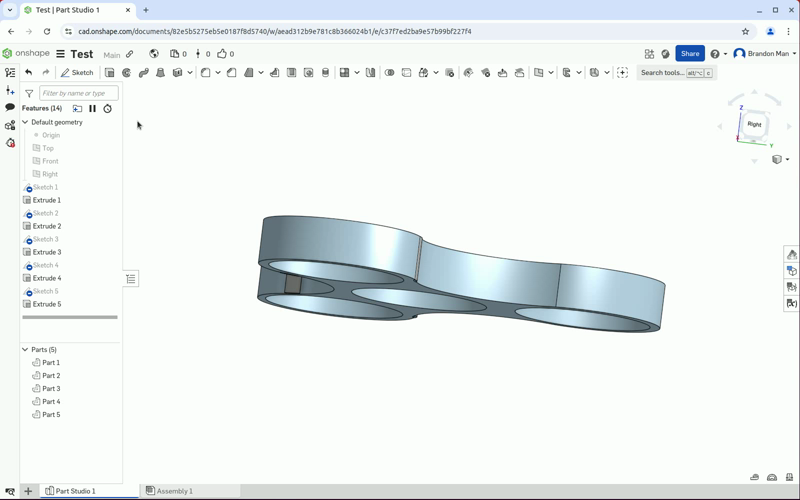
key(right, 3)
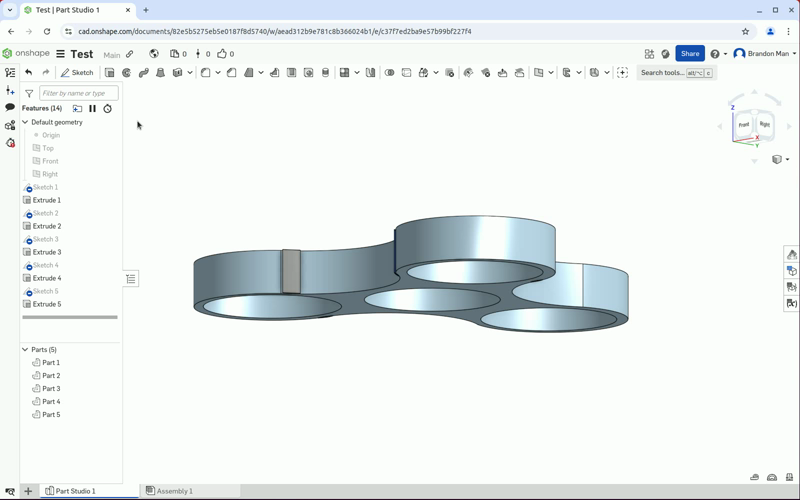
key(down, 3)
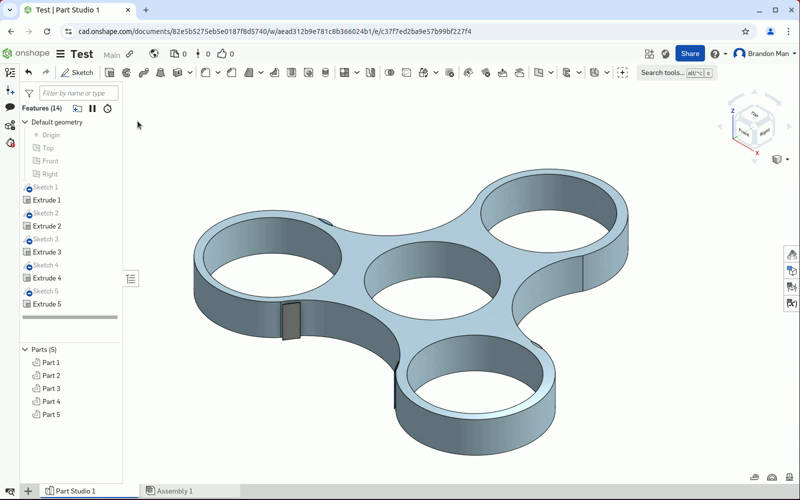
mouse_move(73, 189)
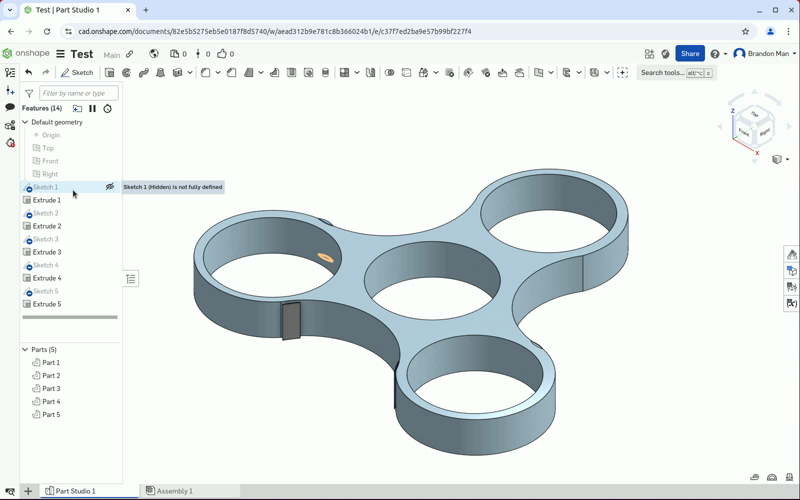
click(73, 189)